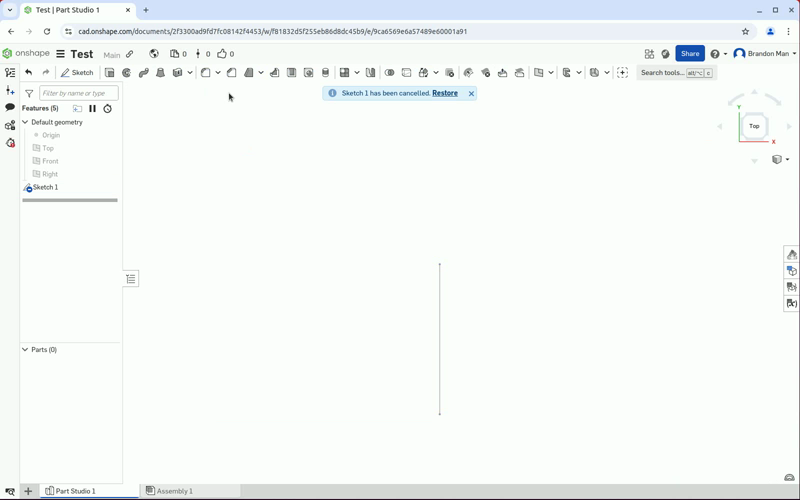
key(shift+h)
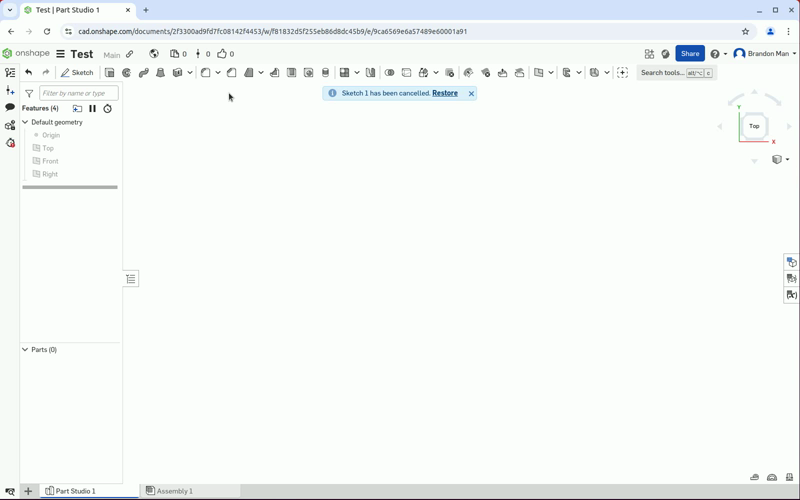
mouse_move(73, 352)
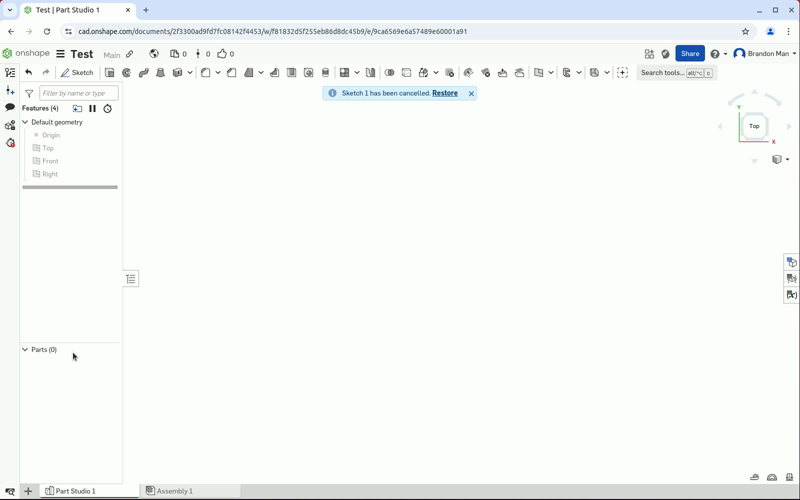
key(y)
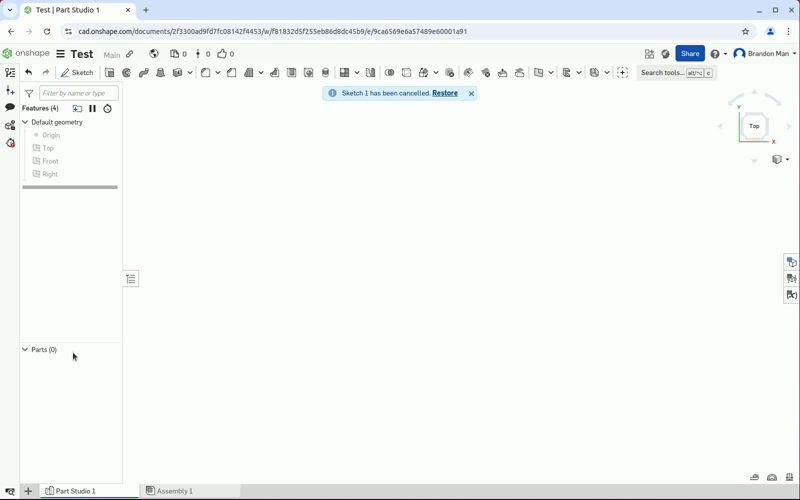
key(shift+p)
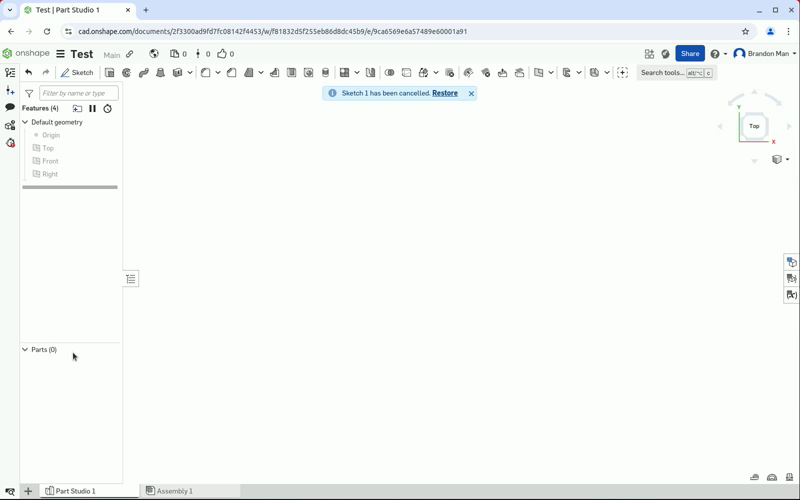
key(space)
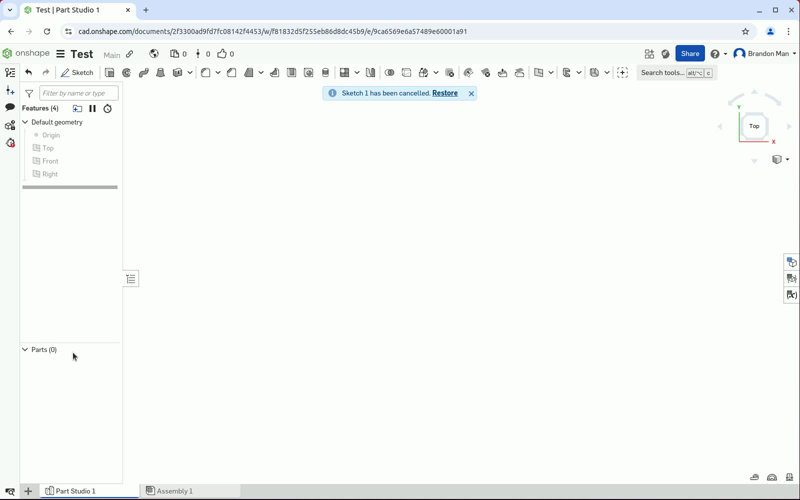
key_down(shift)
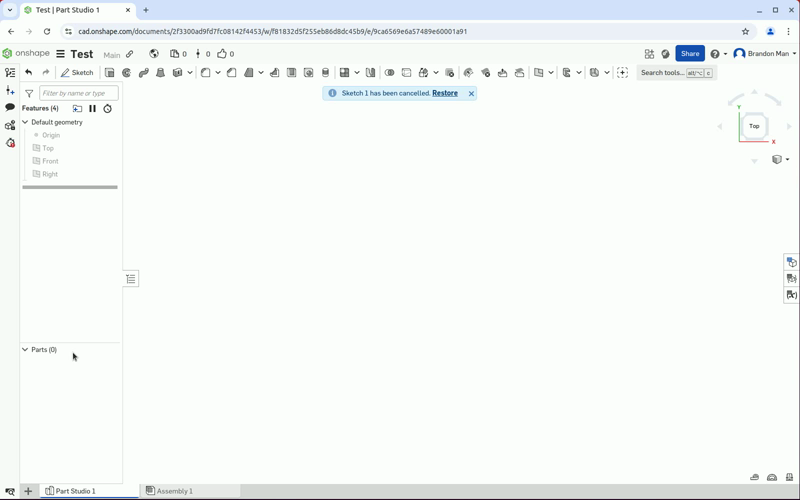
key(up)
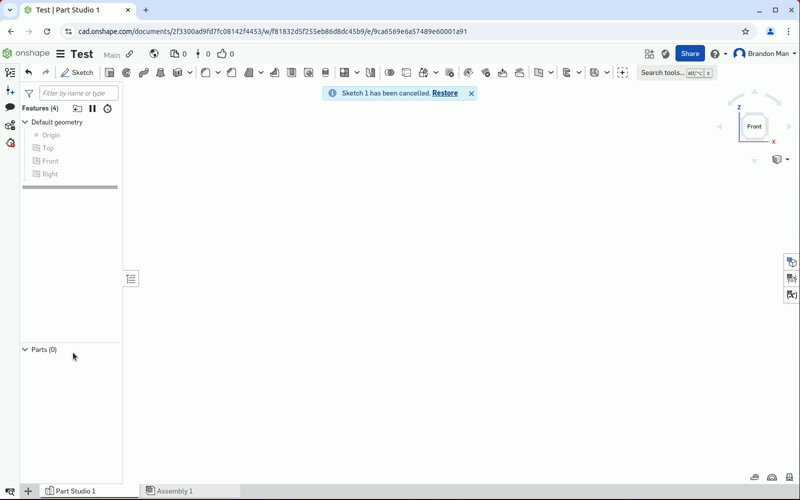
key_up(shift)
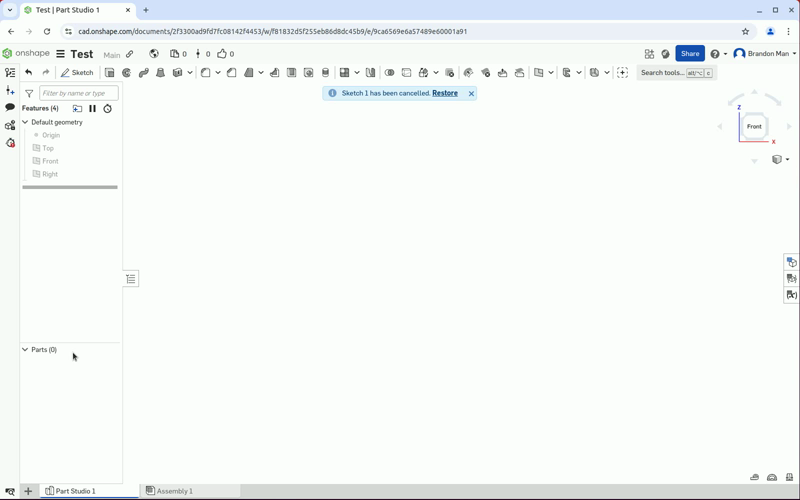
mouse_move(73, 352)
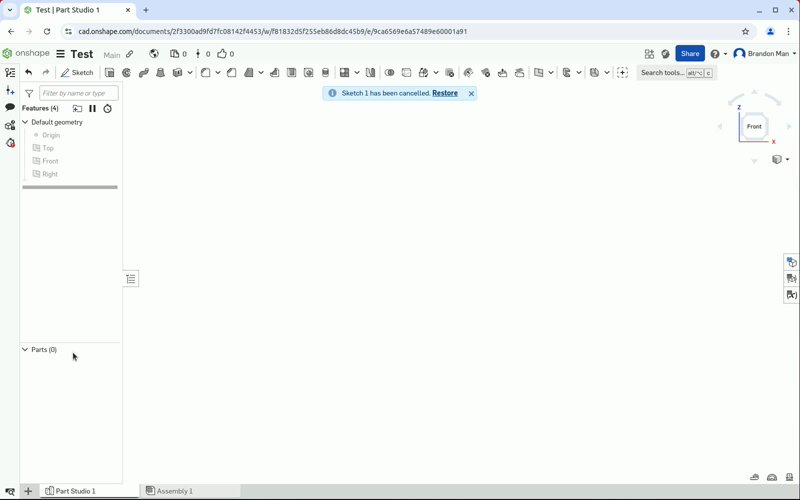
key(shift+y)
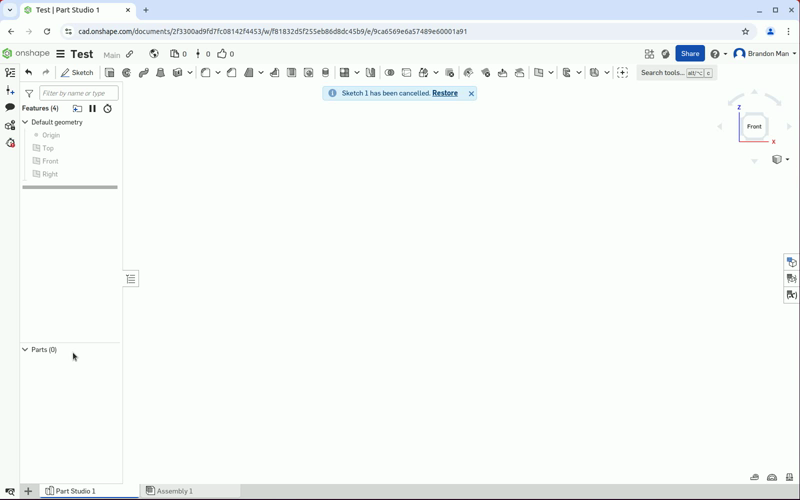
key(shift+s)
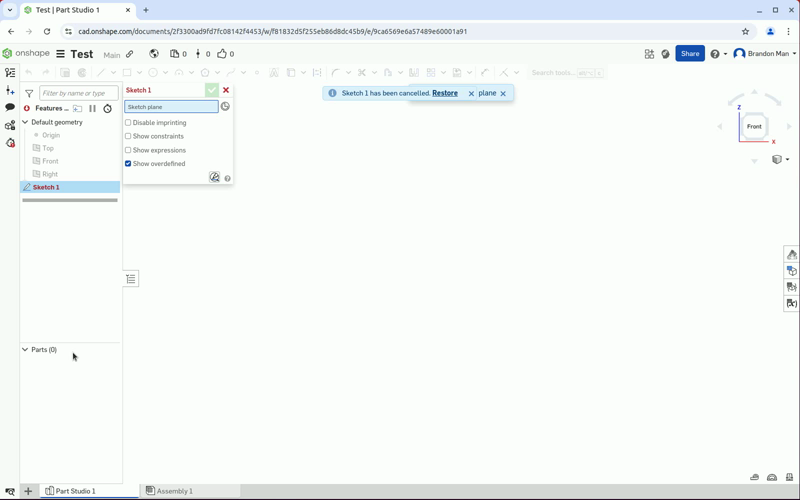
mouse_move(73, 163)
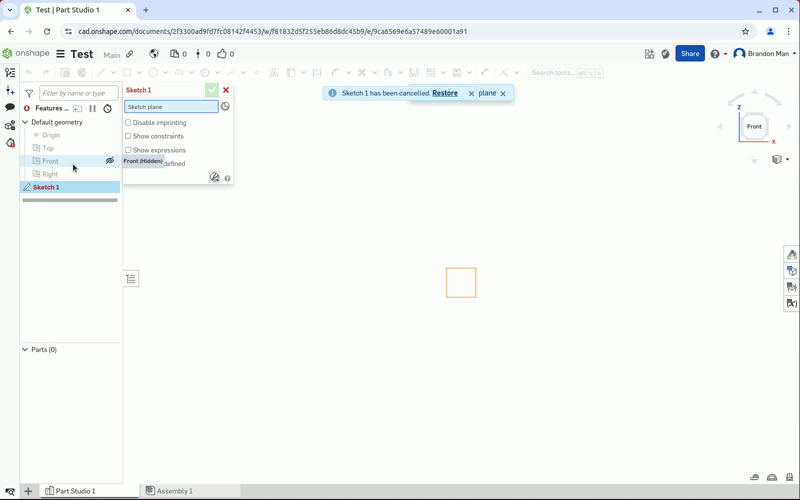
click(73, 163)
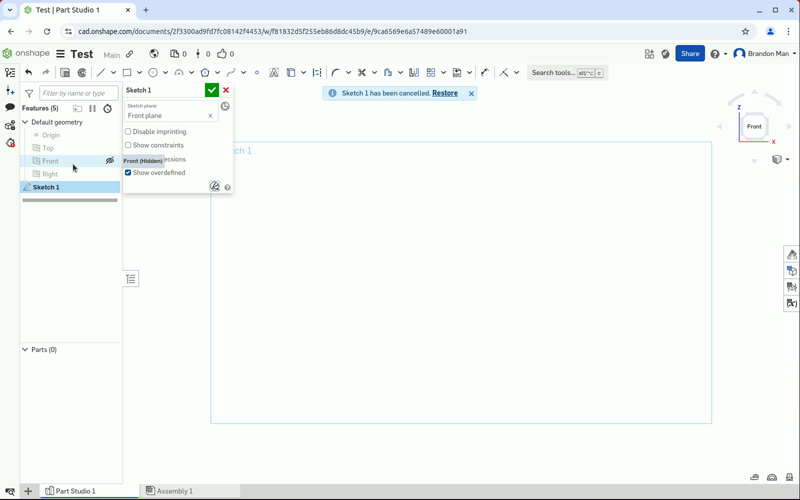
mouse_move(73, 352)
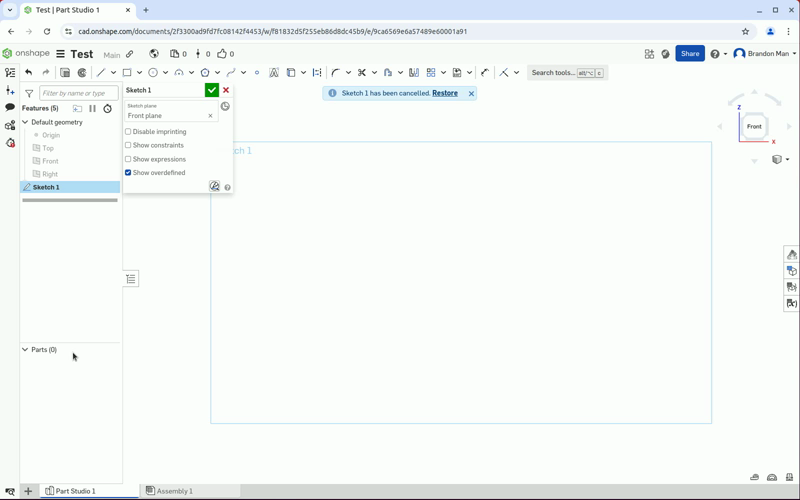
key(y)
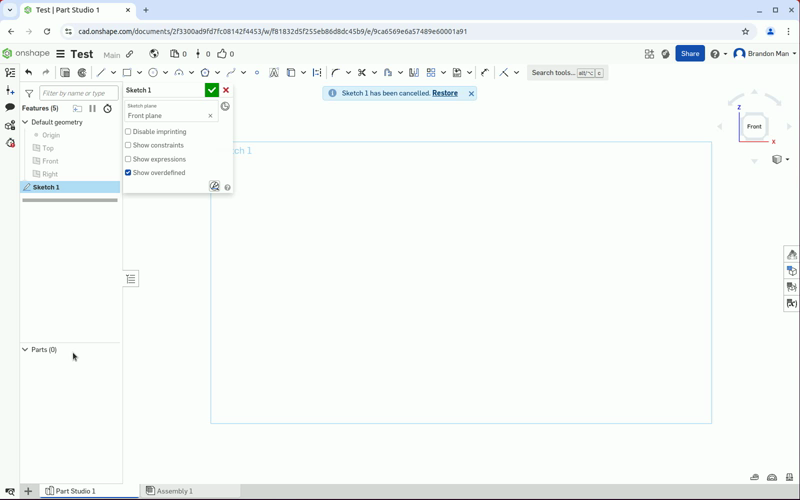
key(l)
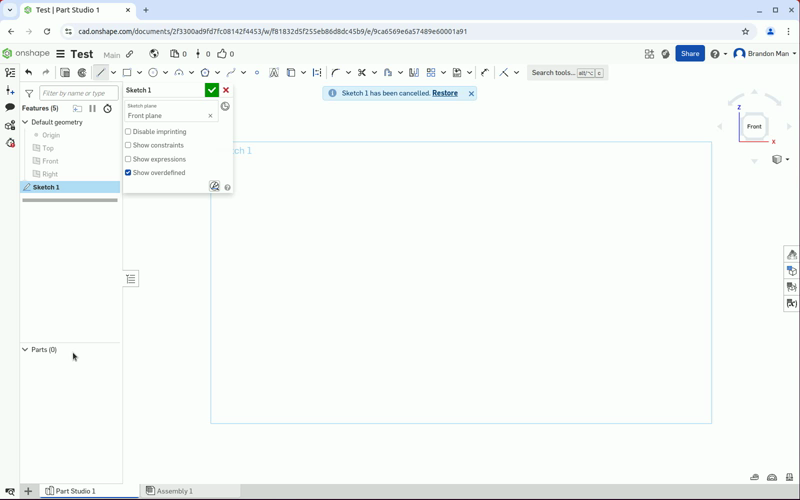
key_down(shift)
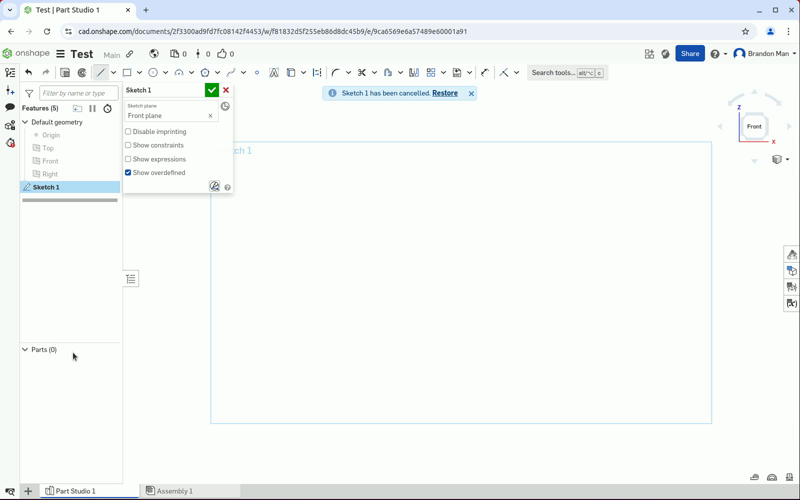
mouse_move(453, 287)
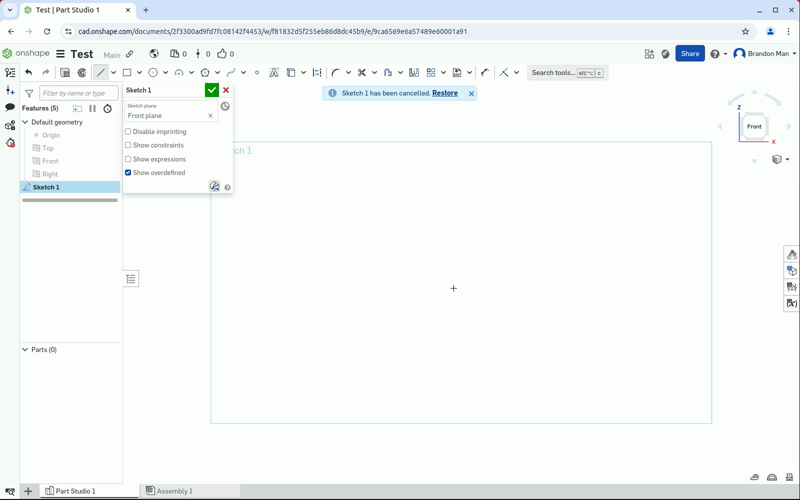
click(453, 287)
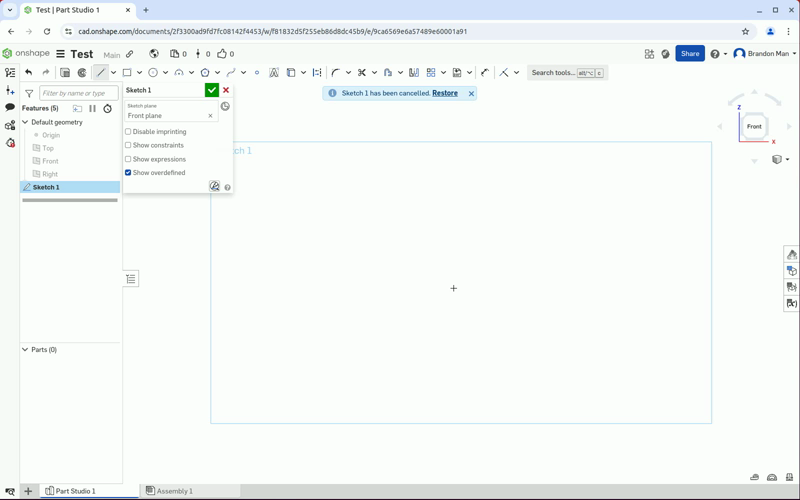
key_up(shift)
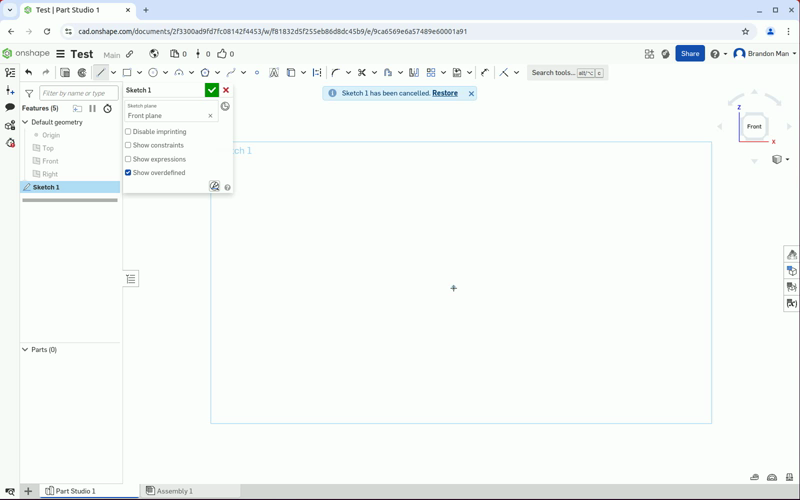
key_down(shift)
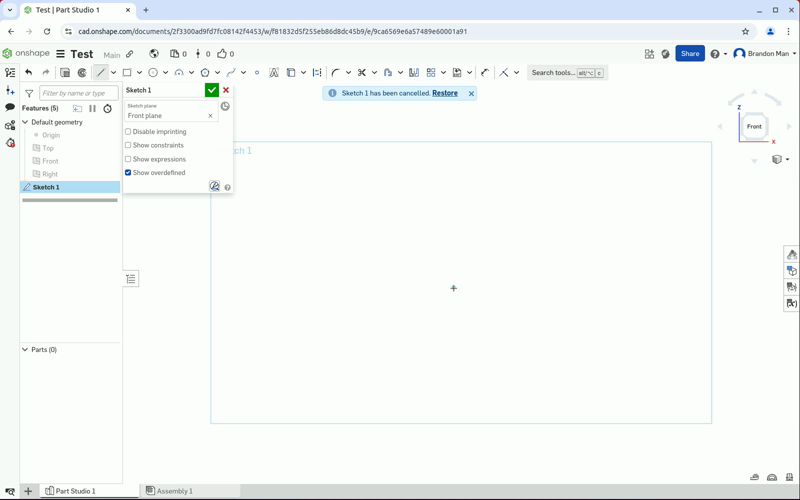
mouse_move(483, 287)
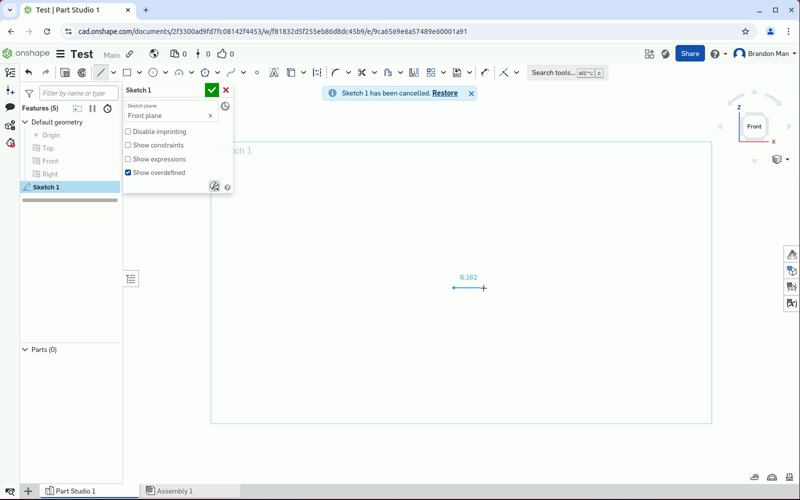
mouse_move(456, 287)
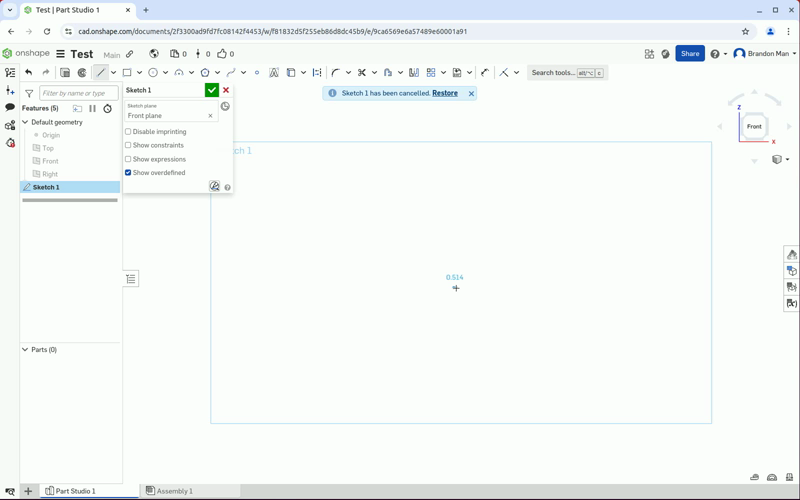
scroll(6)
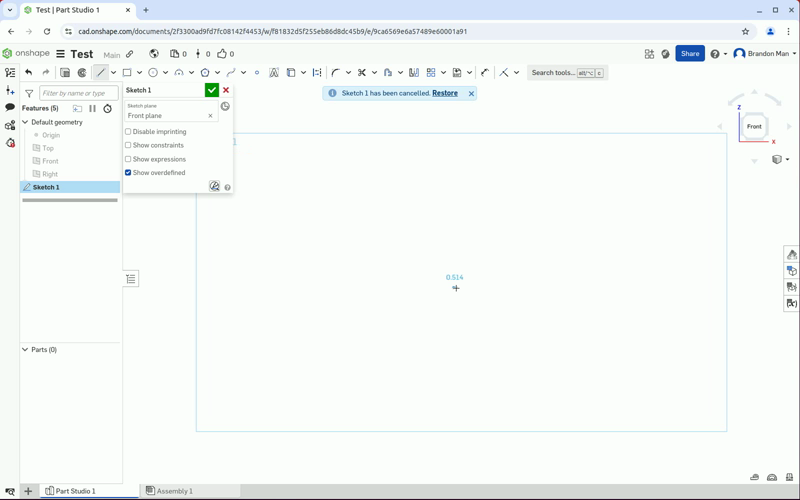
scroll(6)
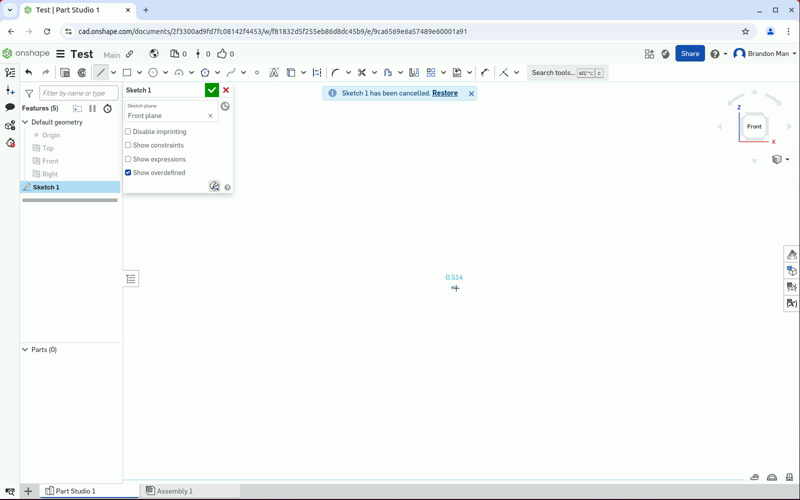
scroll(6)
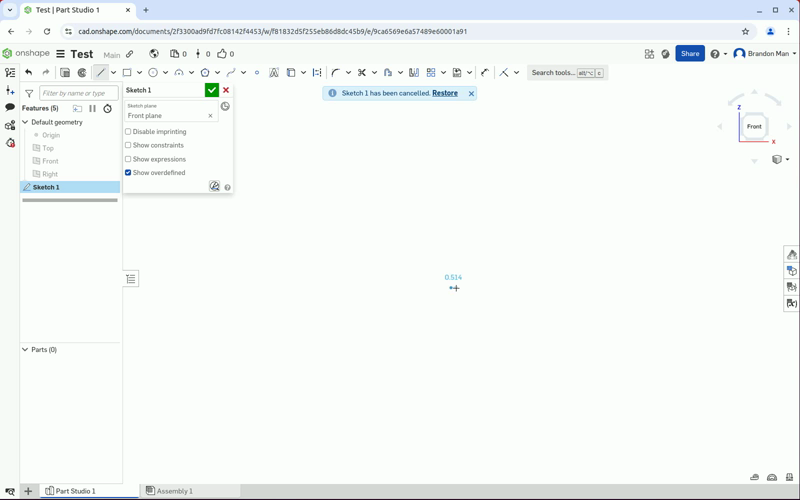
scroll(6)
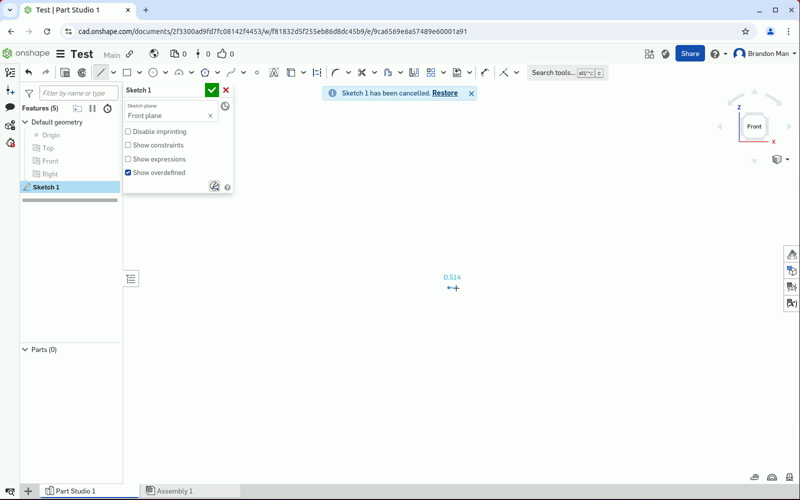
scroll(6)
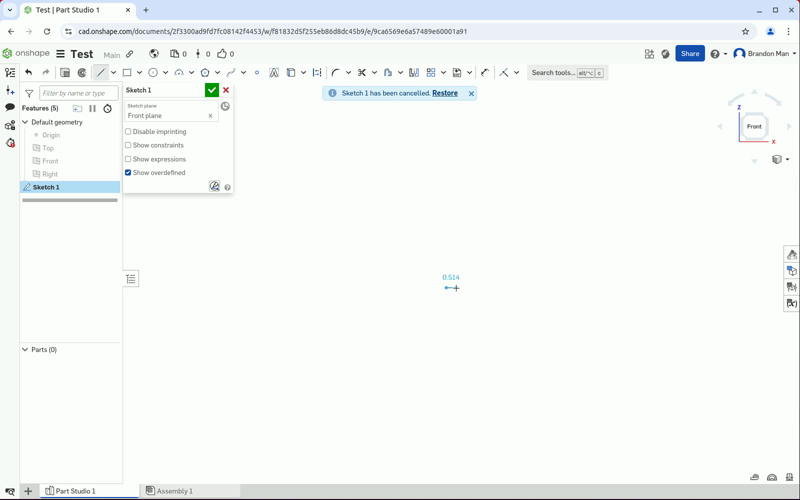
scroll(6)
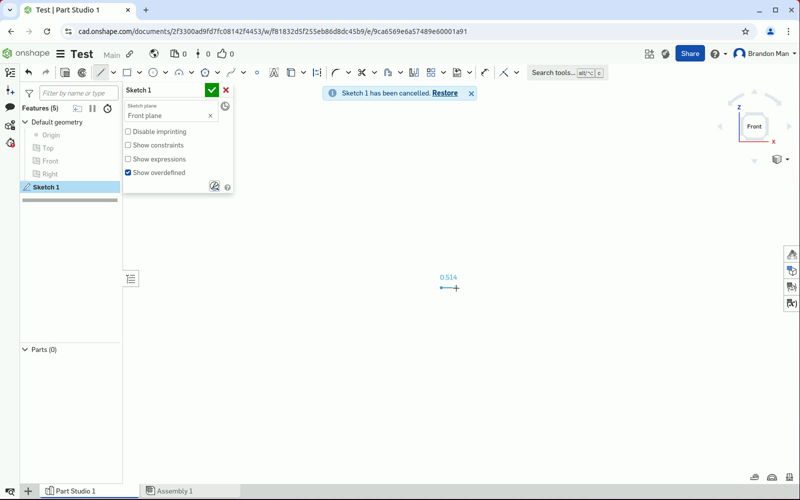
scroll(6)
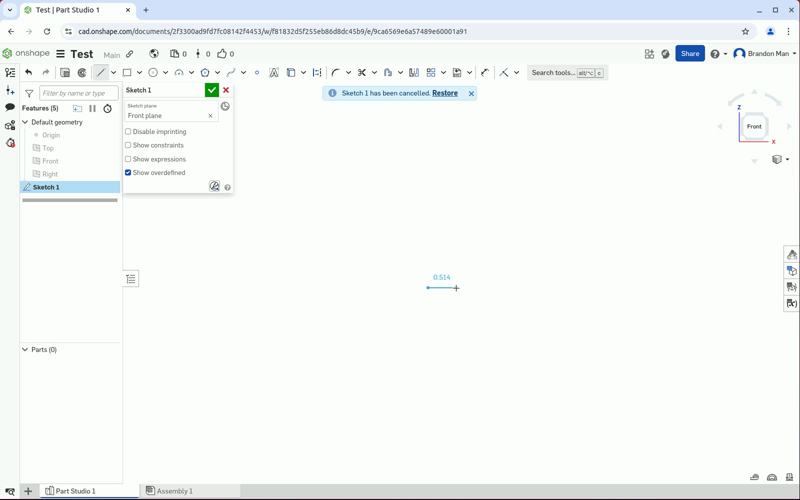
click(456, 287)
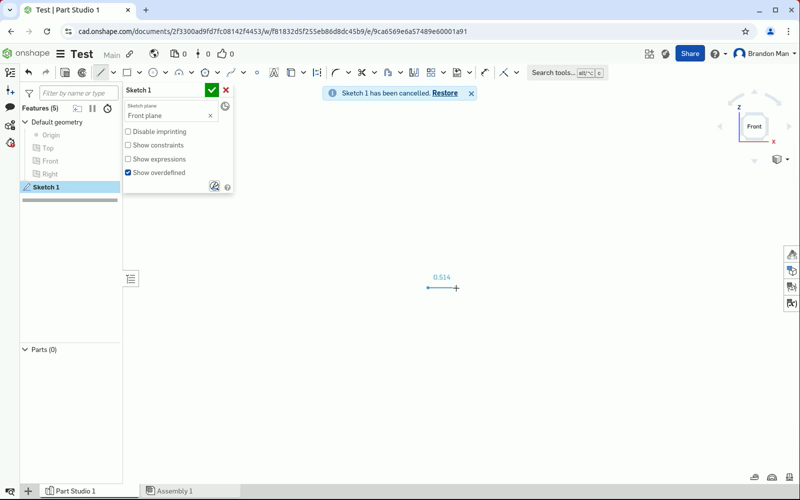
scroll(-6)
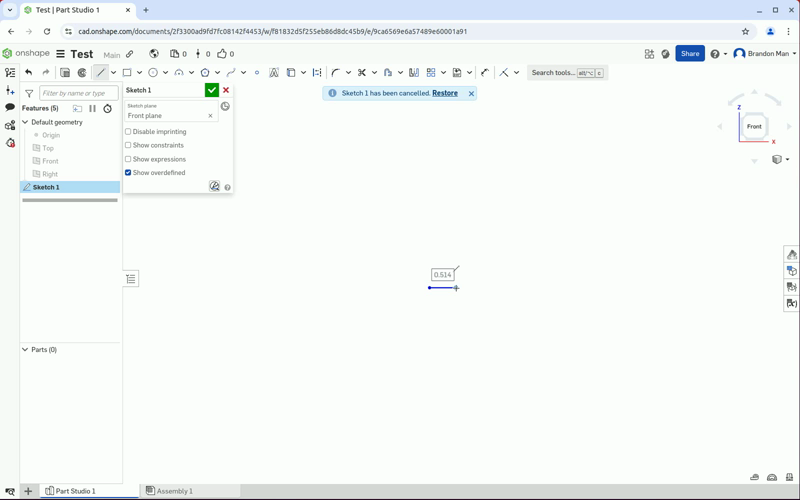
scroll(-6)
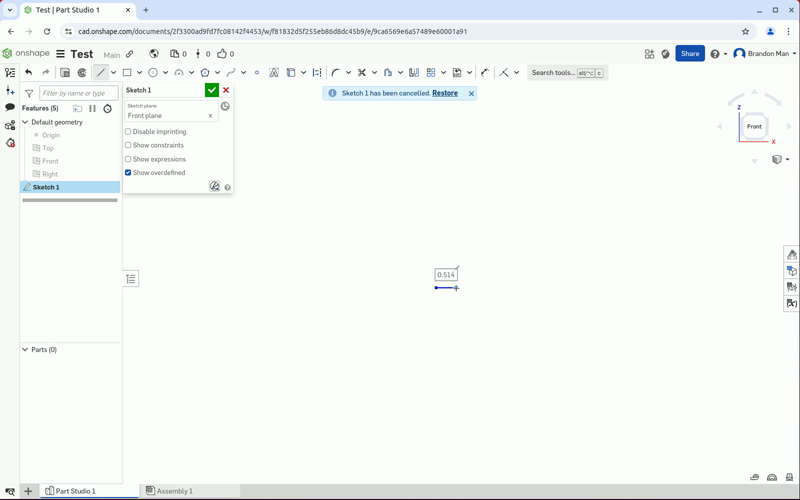
scroll(-6)
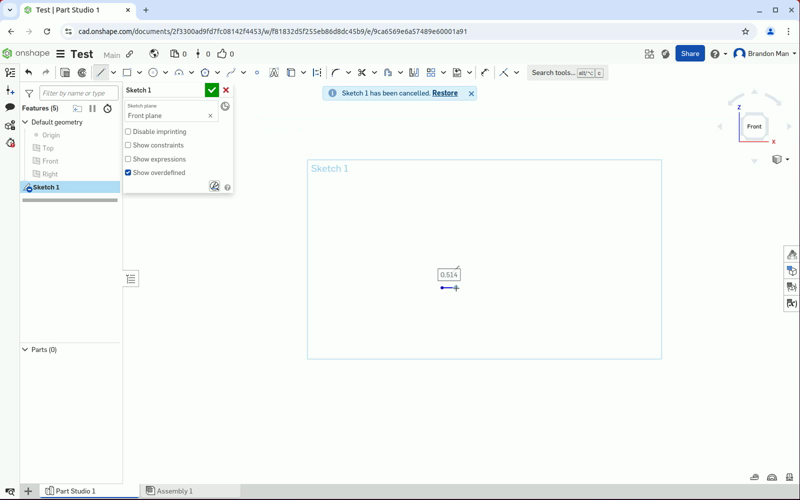
scroll(-6)
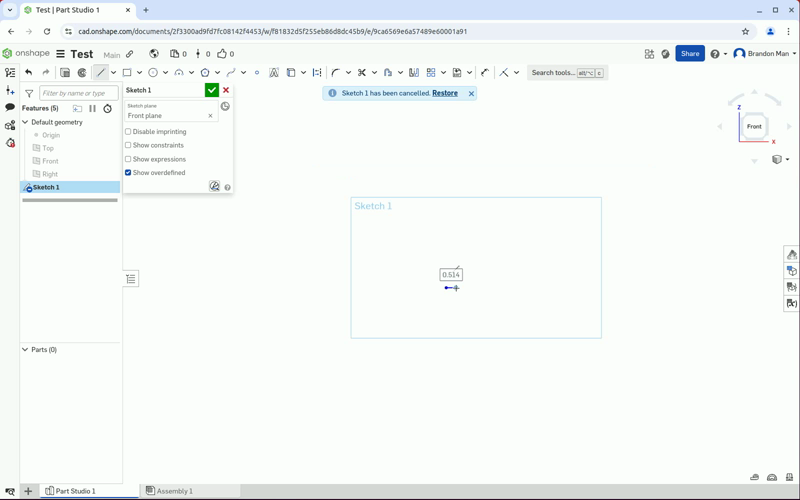
scroll(-6)
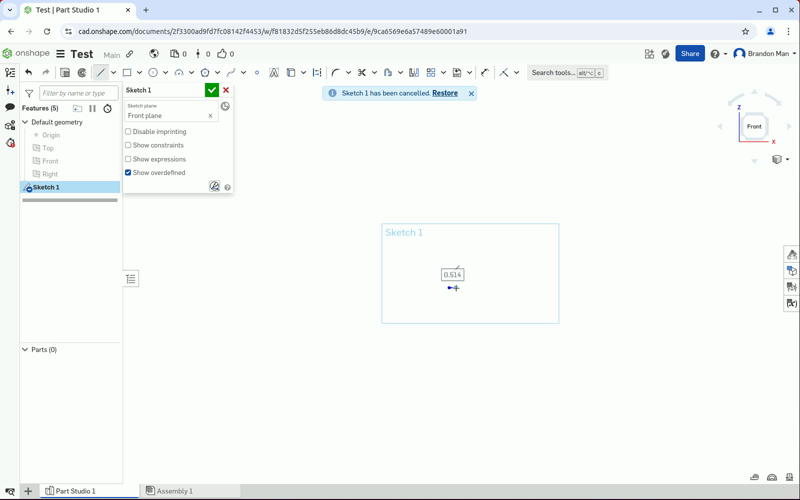
scroll(-6)
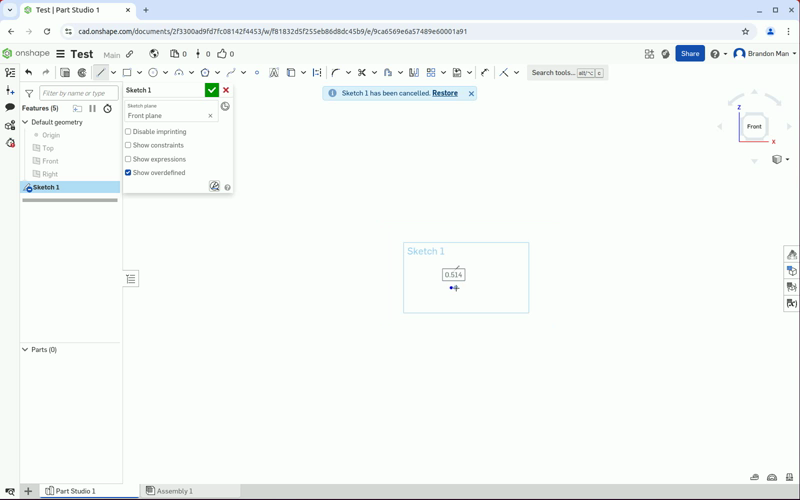
scroll(-6)
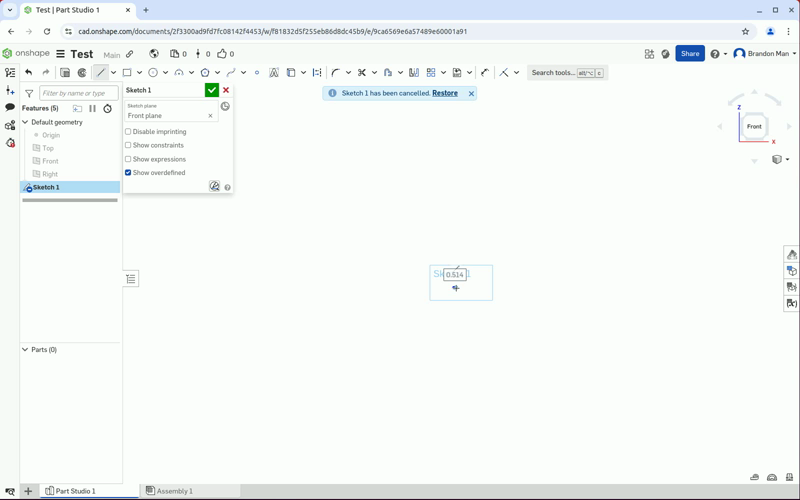
key_up(shift)
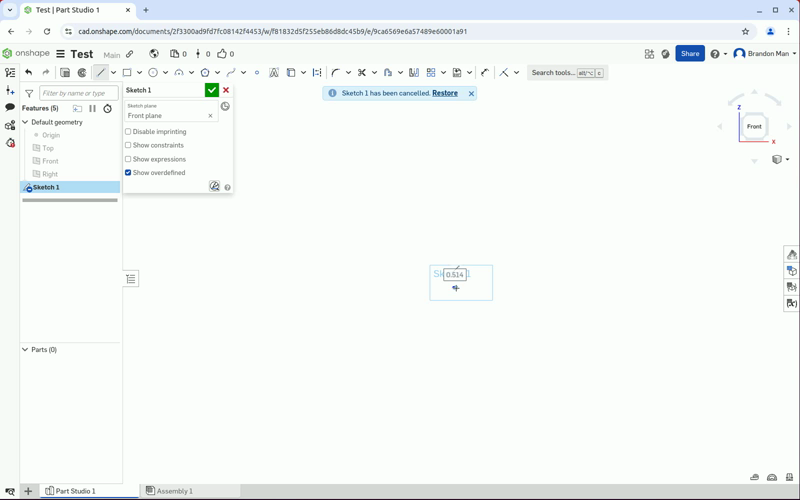
key_down(shift)
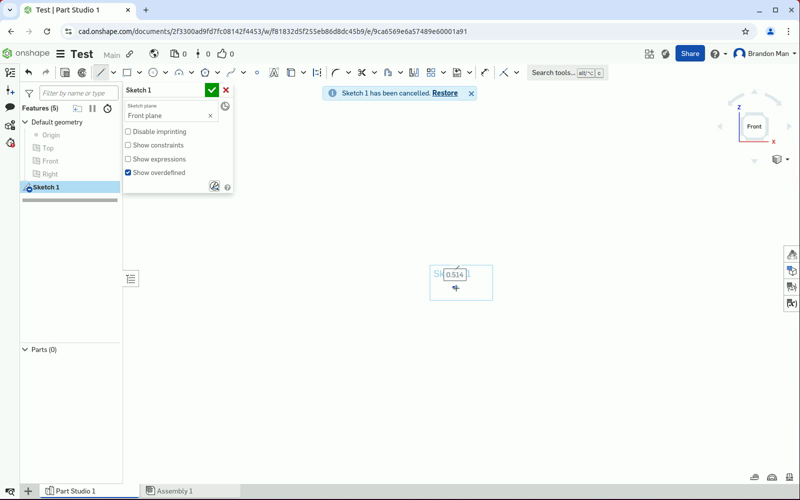
mouse_move(456, 172)
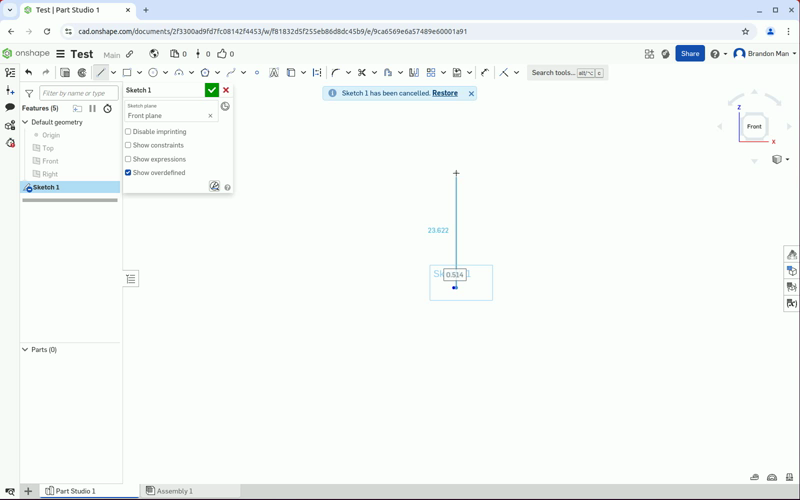
click(456, 172)
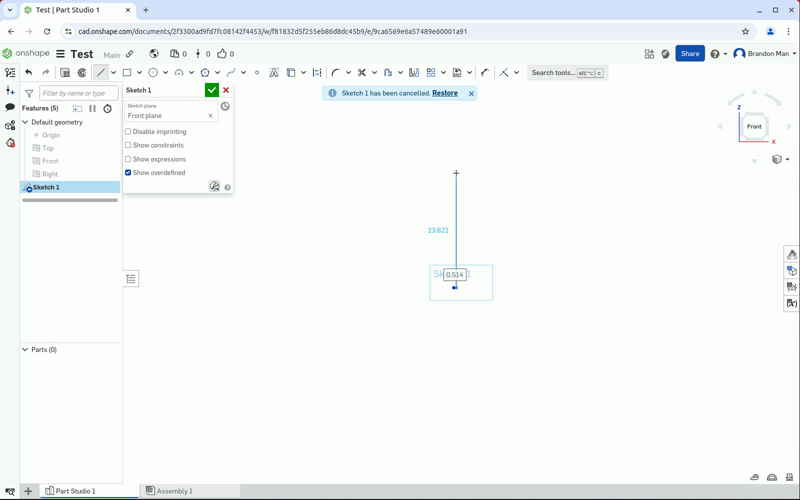
key_up(shift)
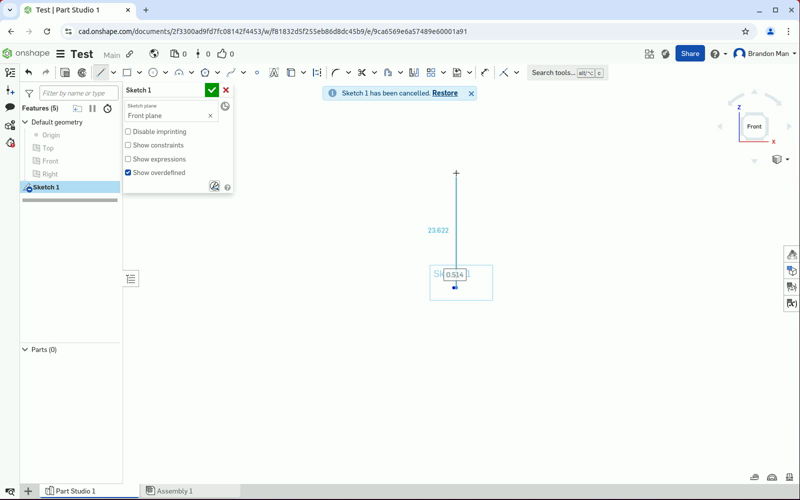
key_down(shift)
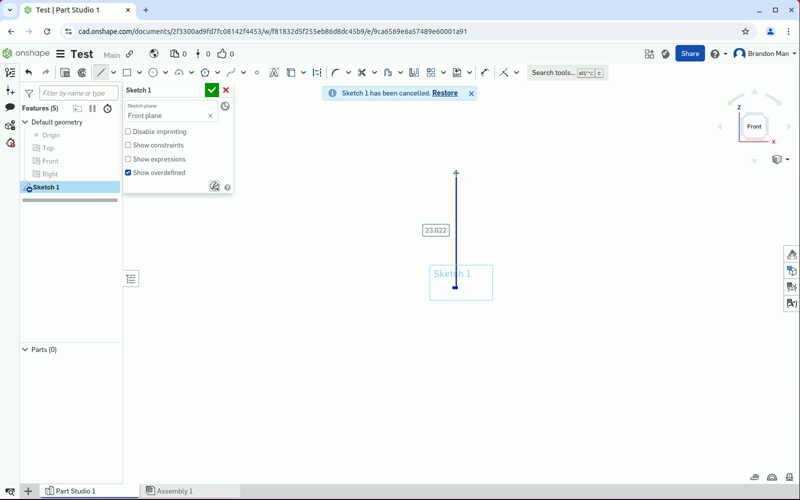
mouse_move(486, 172)
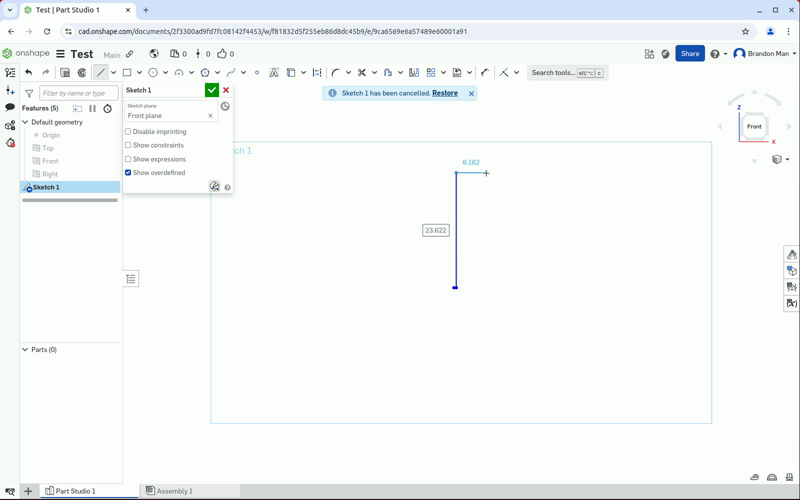
mouse_move(453, 172)
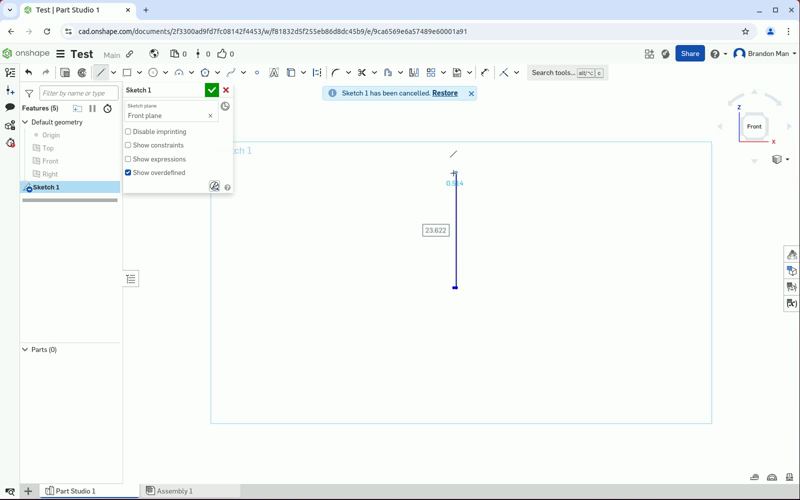
scroll(6)
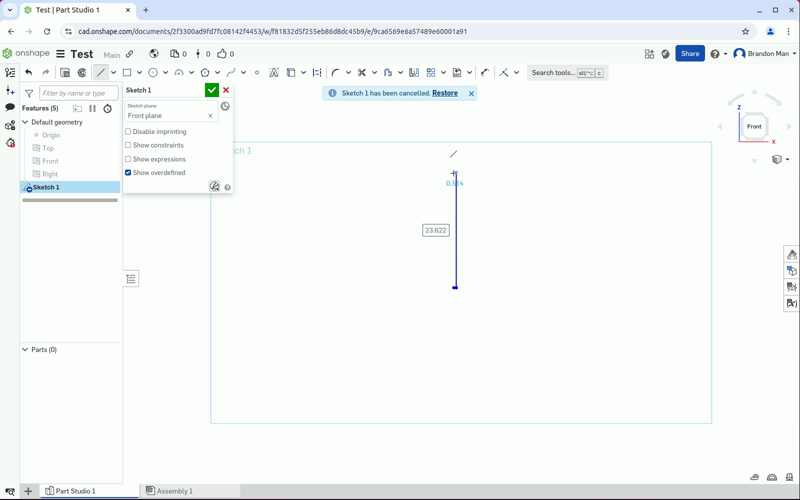
scroll(6)
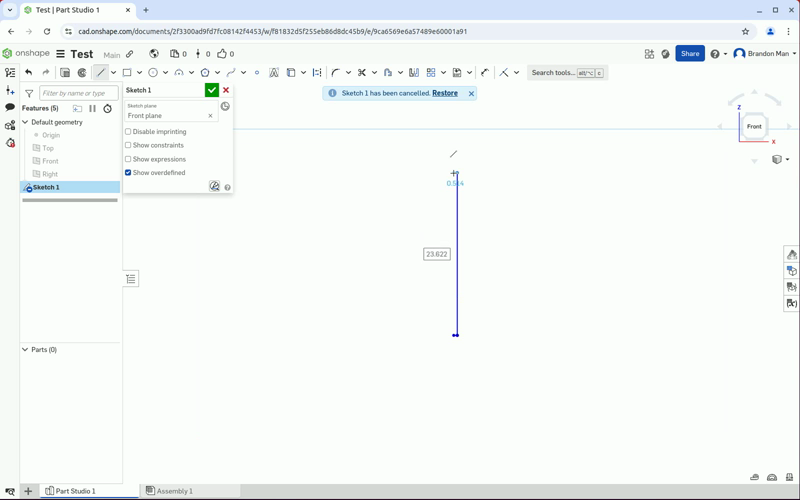
scroll(6)
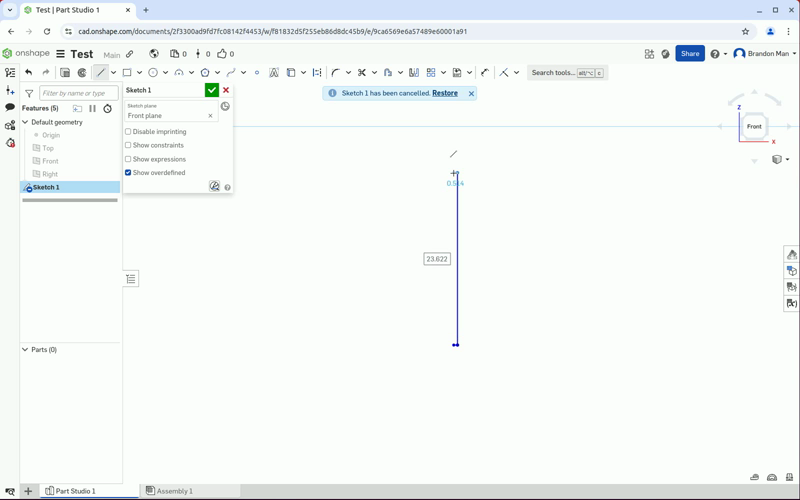
scroll(6)
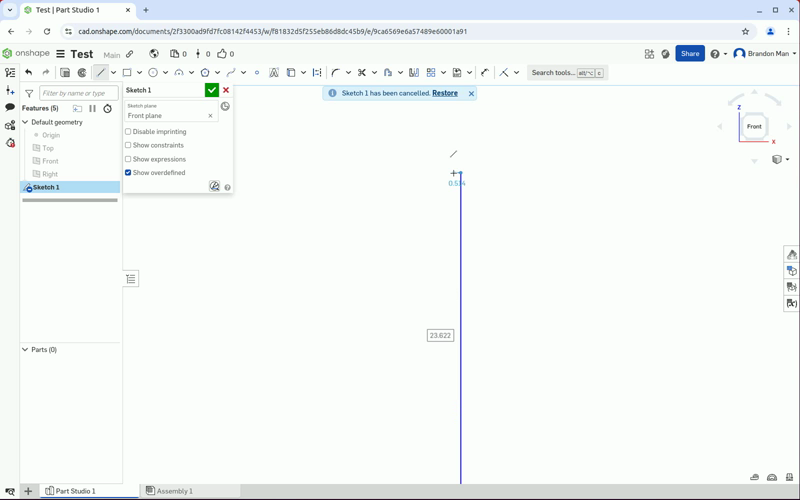
scroll(6)
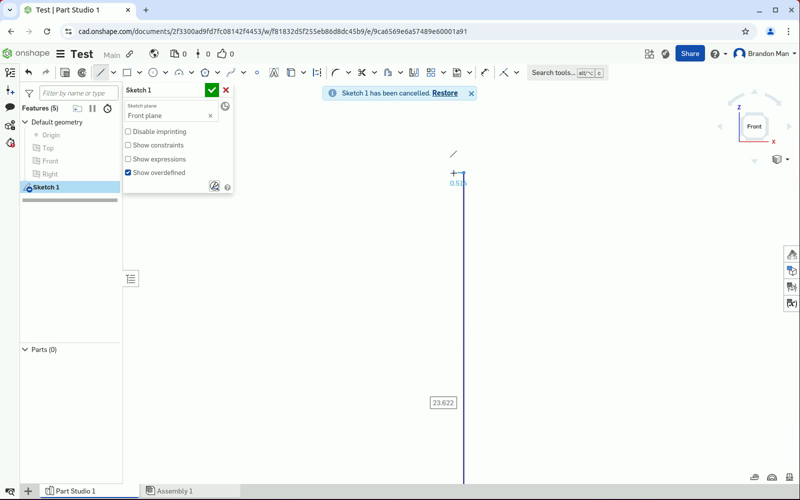
scroll(6)
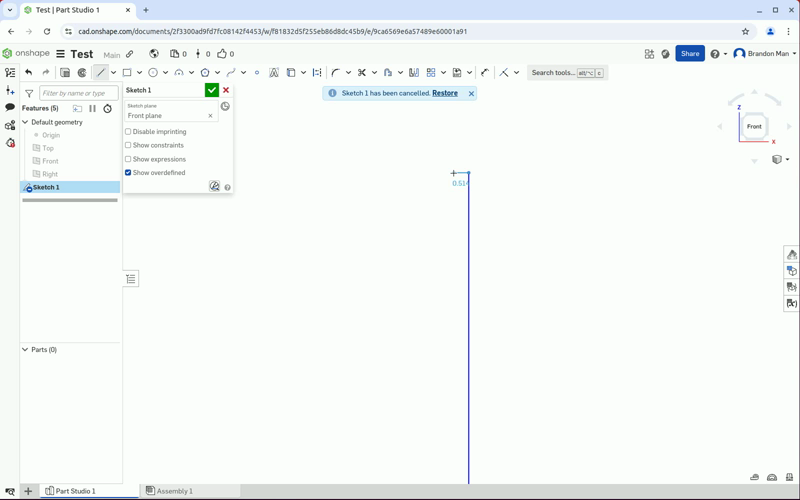
scroll(6)
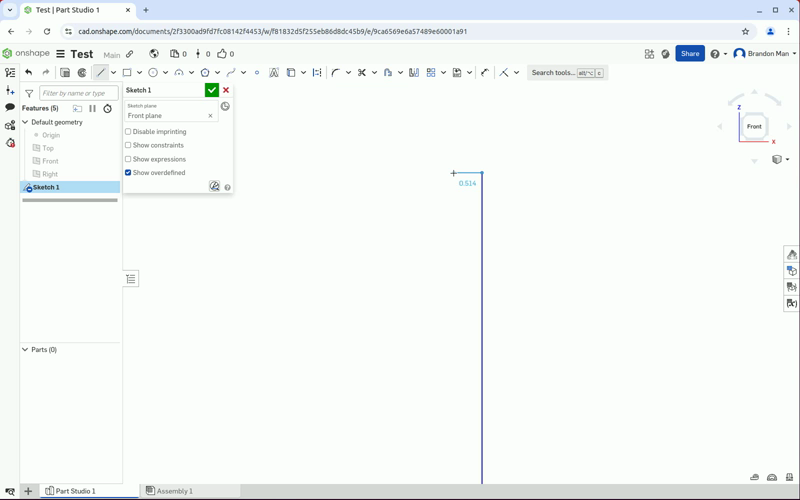
click(453, 172)
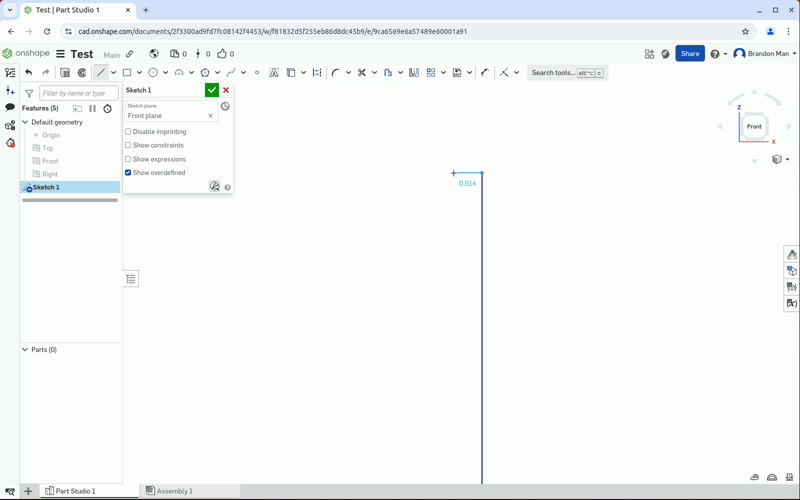
scroll(-6)
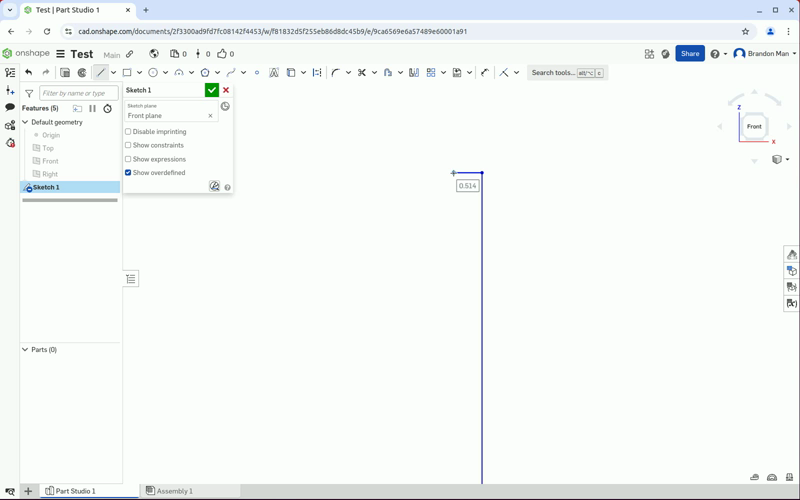
scroll(-6)
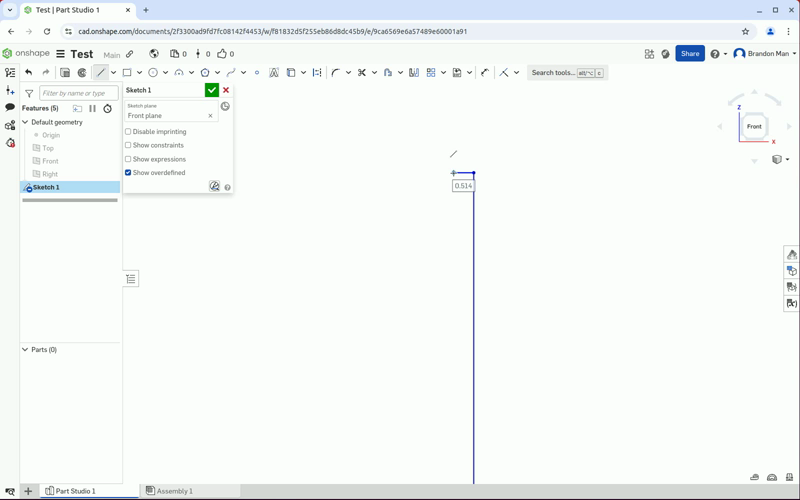
scroll(-6)
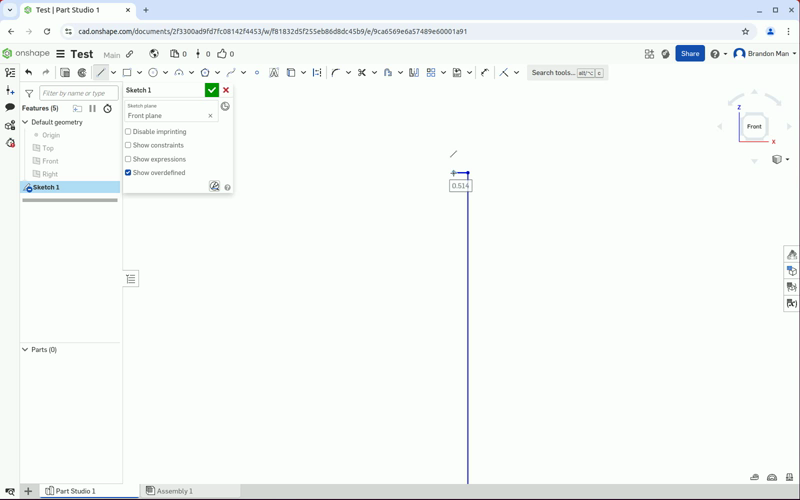
scroll(-6)
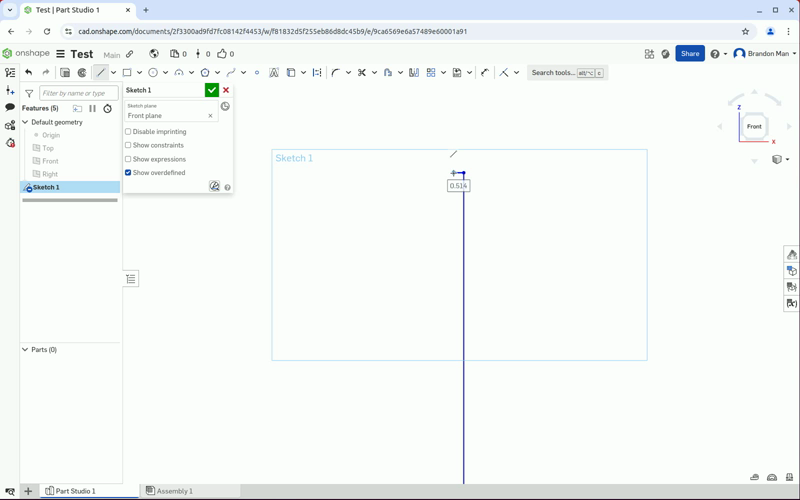
scroll(-6)
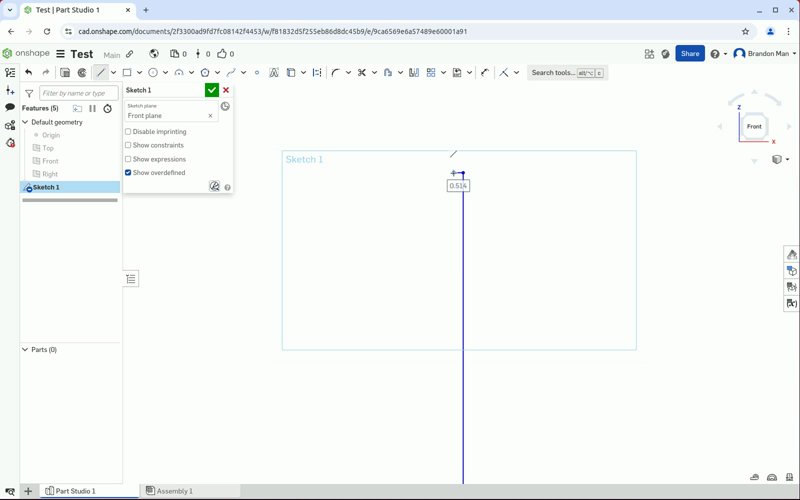
scroll(-6)
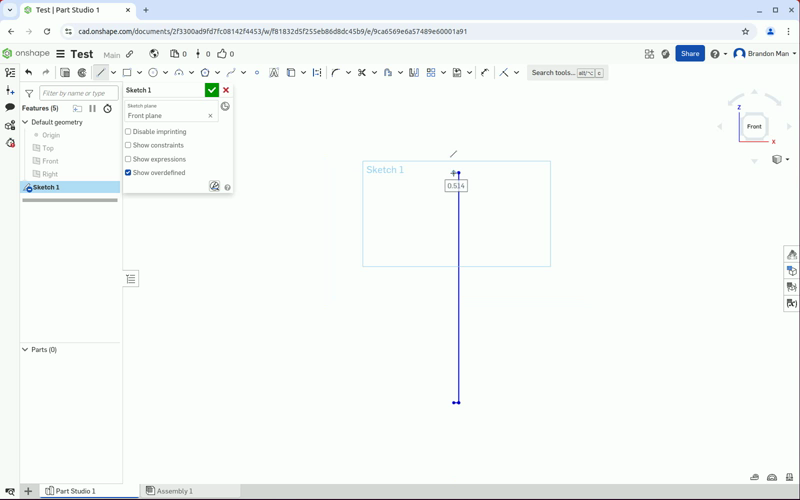
scroll(-6)
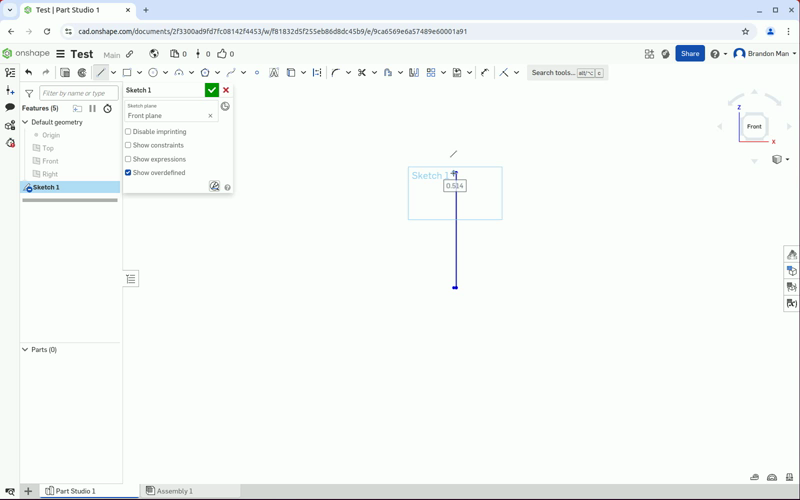
key_up(shift)
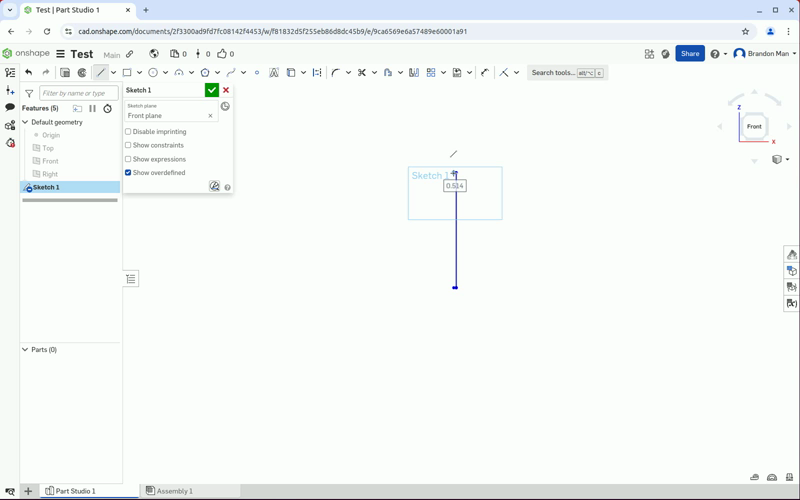
key_down(shift)
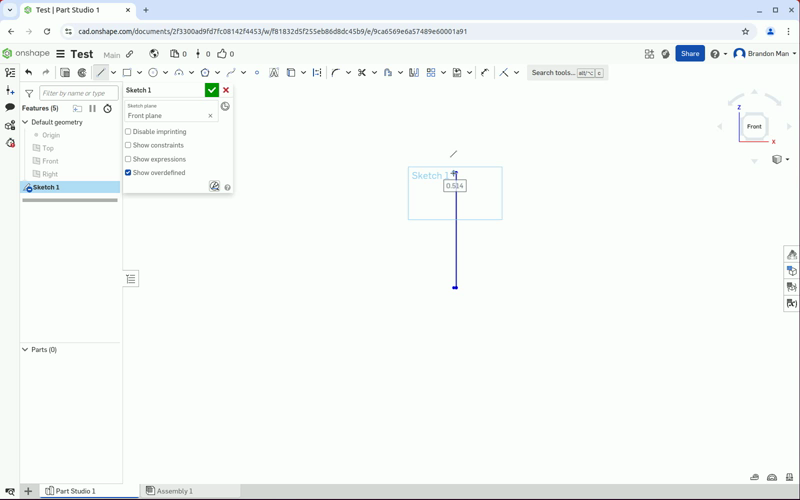
mouse_move(453, 287)
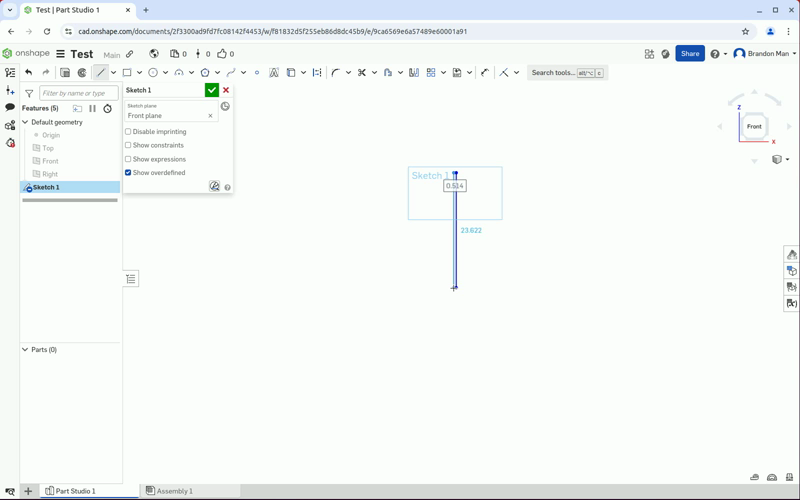
scroll(6)
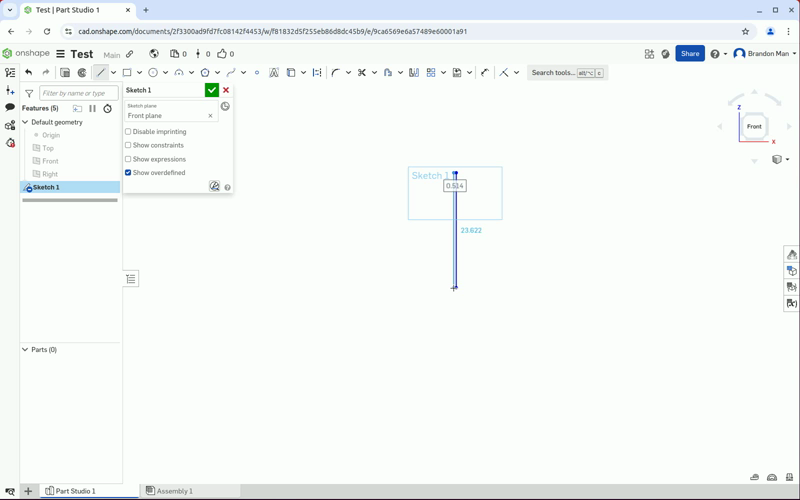
scroll(6)
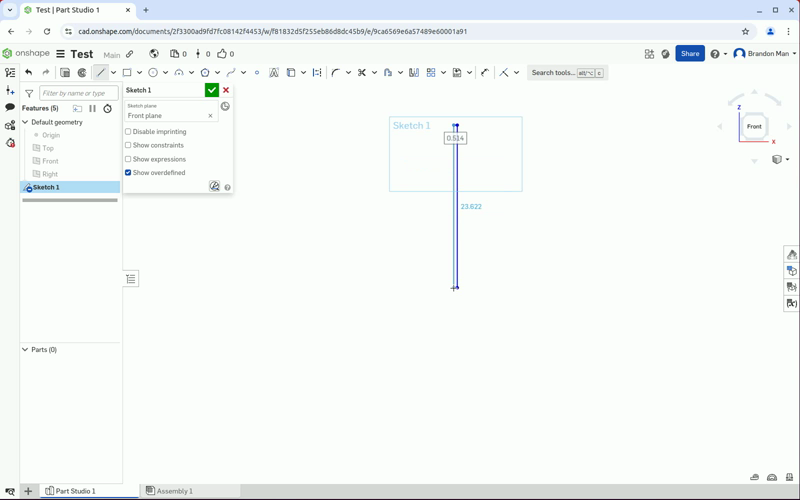
scroll(6)
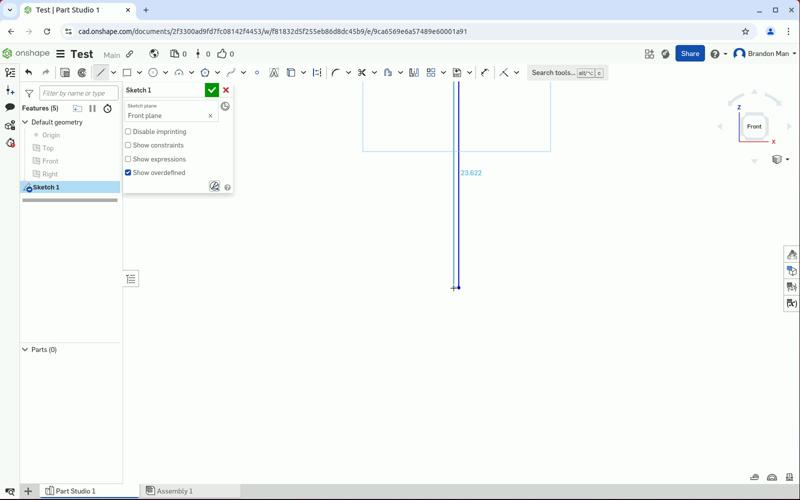
scroll(6)
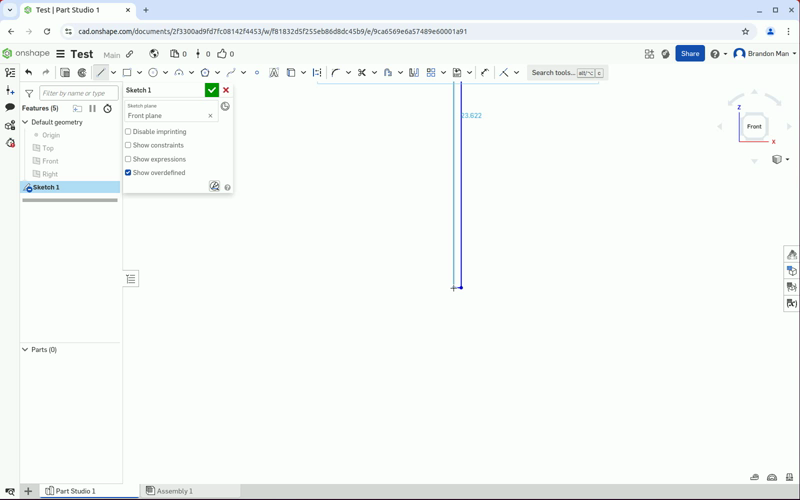
scroll(6)
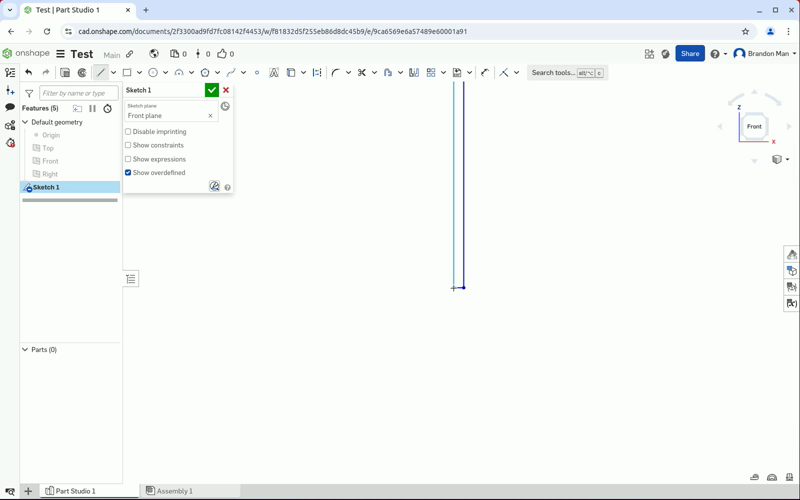
scroll(6)
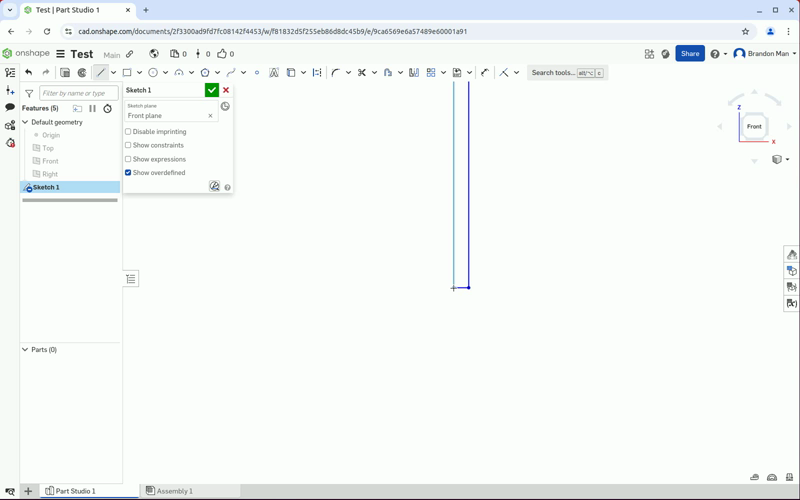
scroll(6)
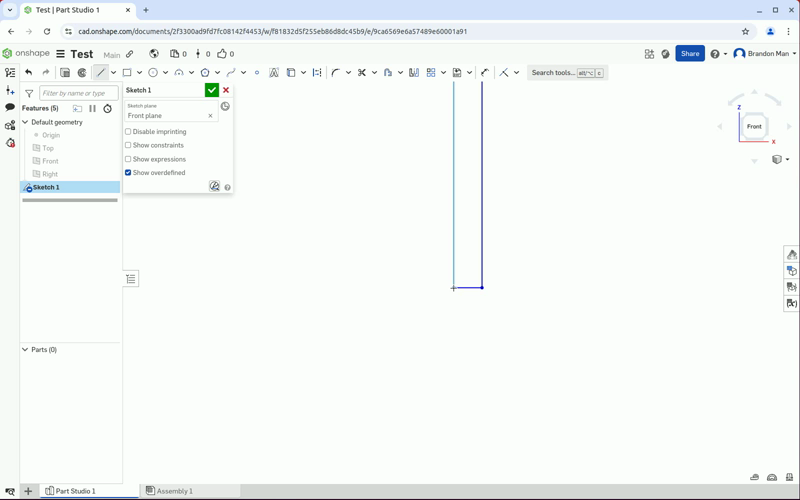
key_up(shift)
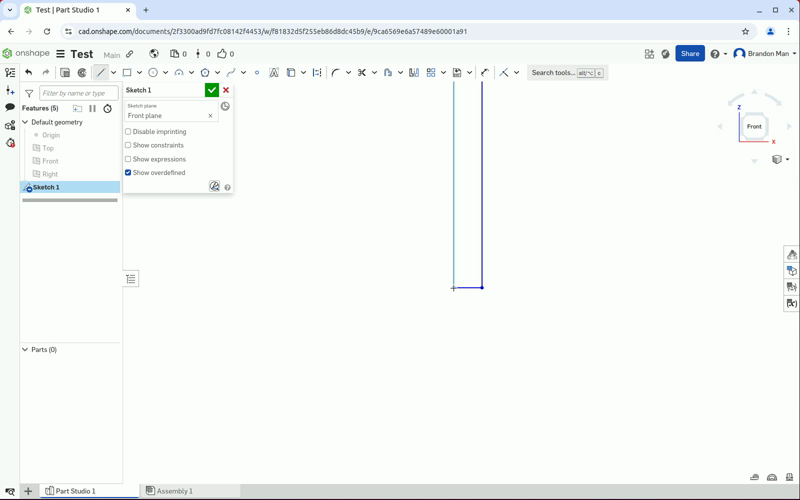
click(453, 287)
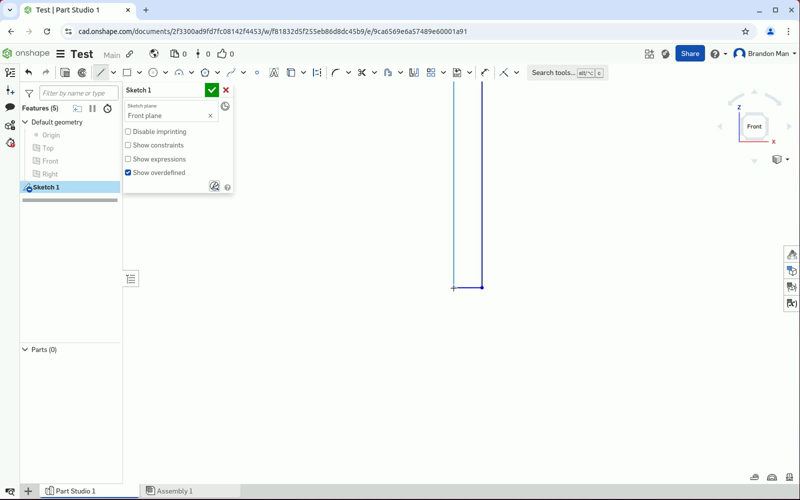
scroll(-6)
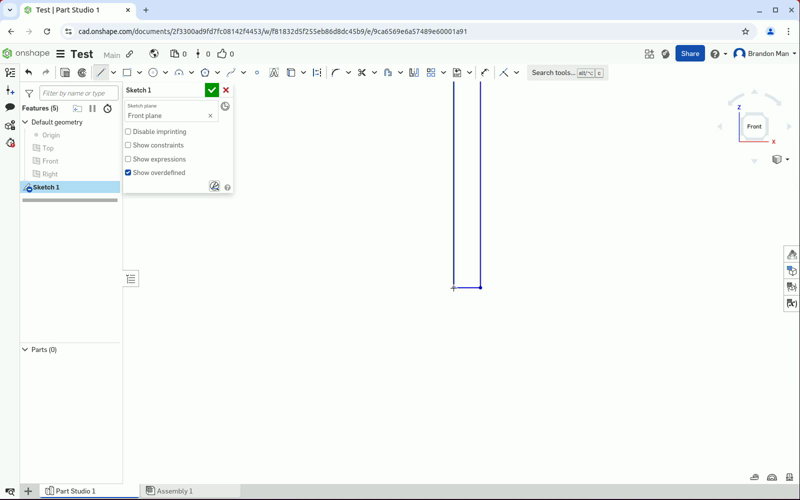
scroll(-6)
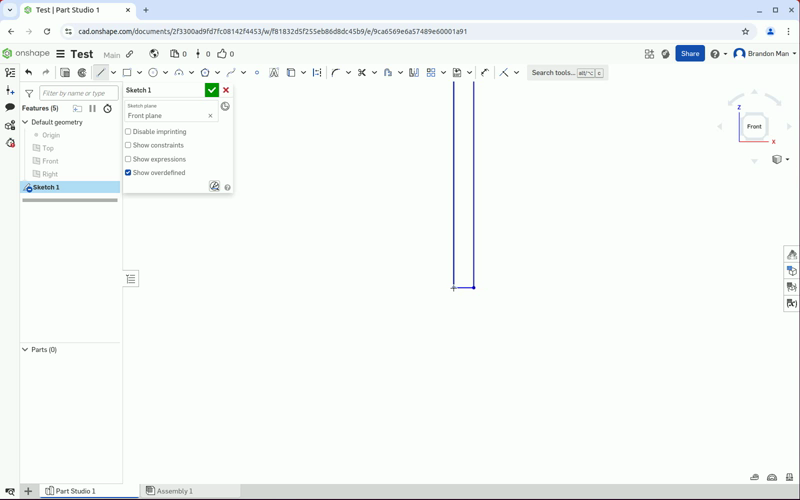
scroll(-6)
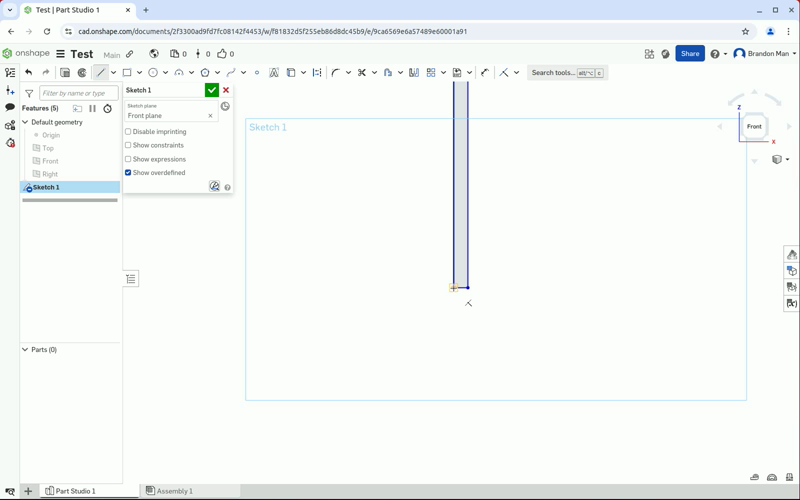
scroll(-6)
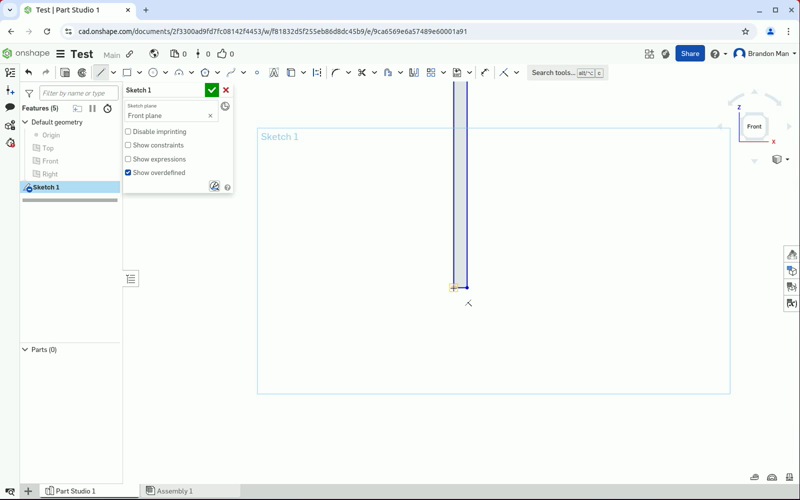
scroll(-6)
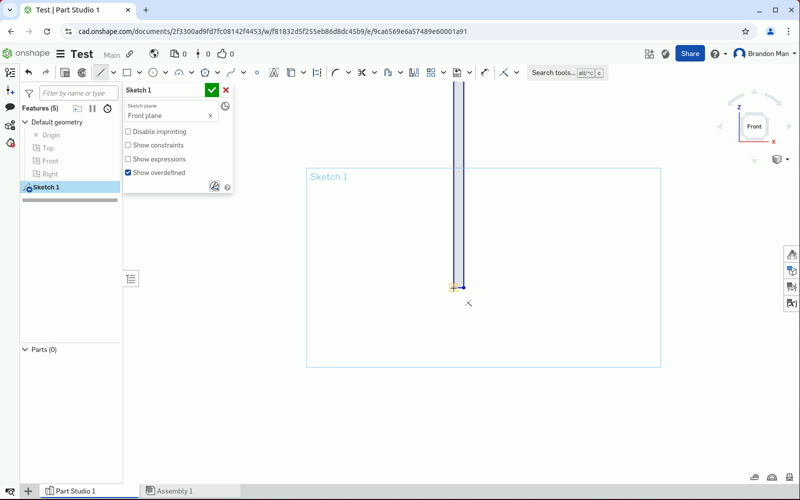
scroll(-6)
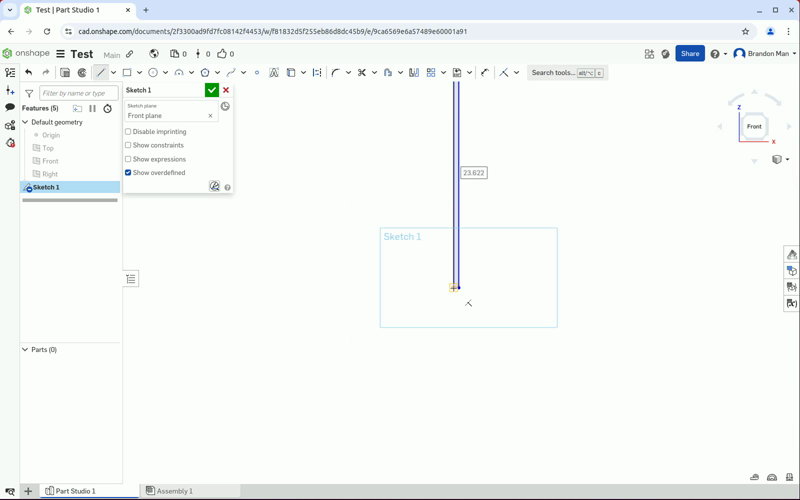
scroll(-6)
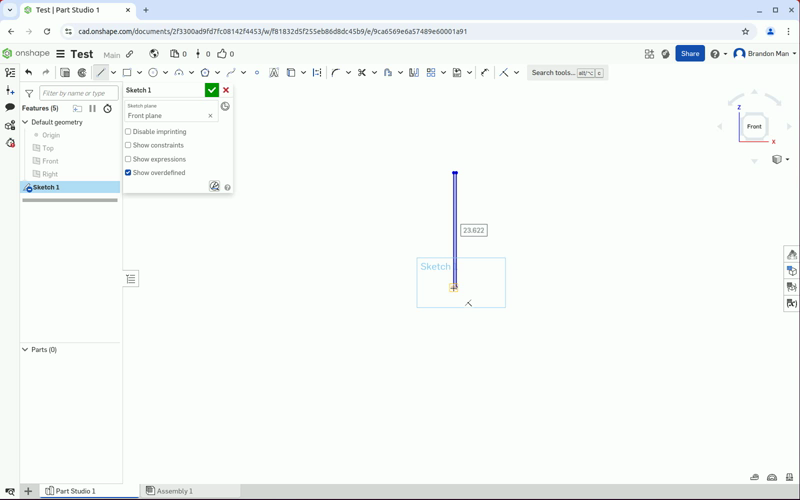
key(esc)
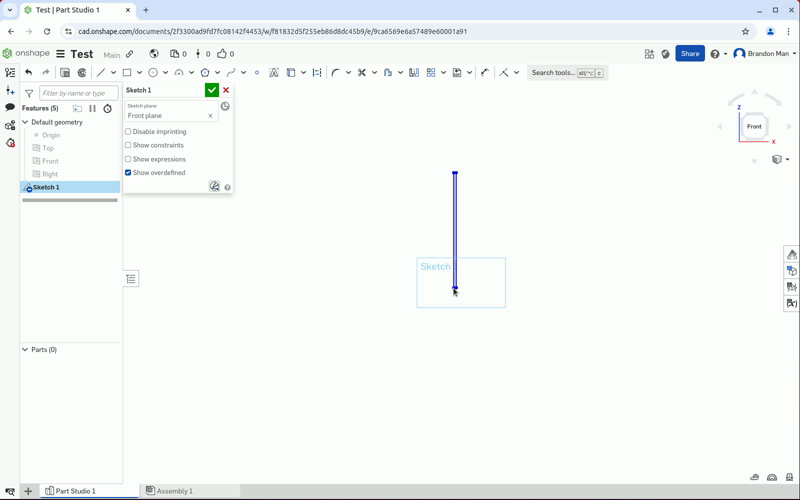
mouse_move(454, 222)
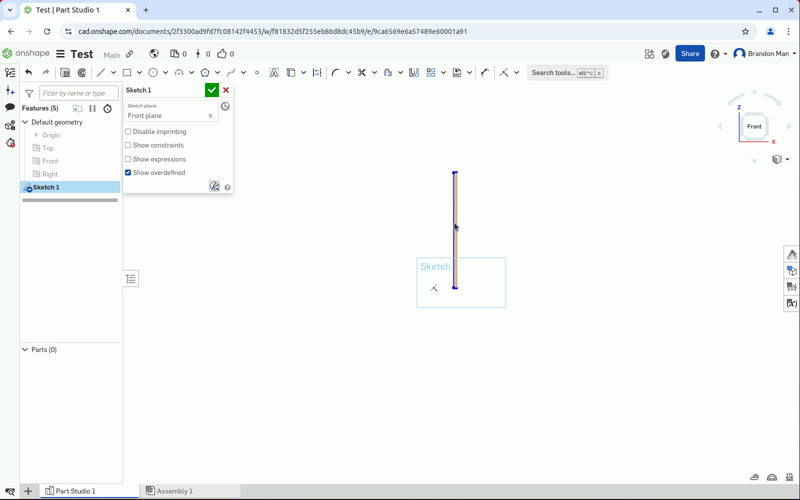
scroll(6)
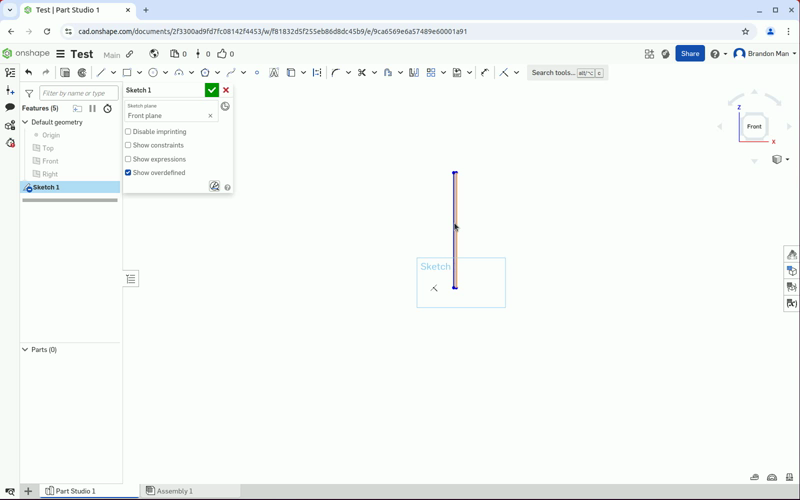
scroll(6)
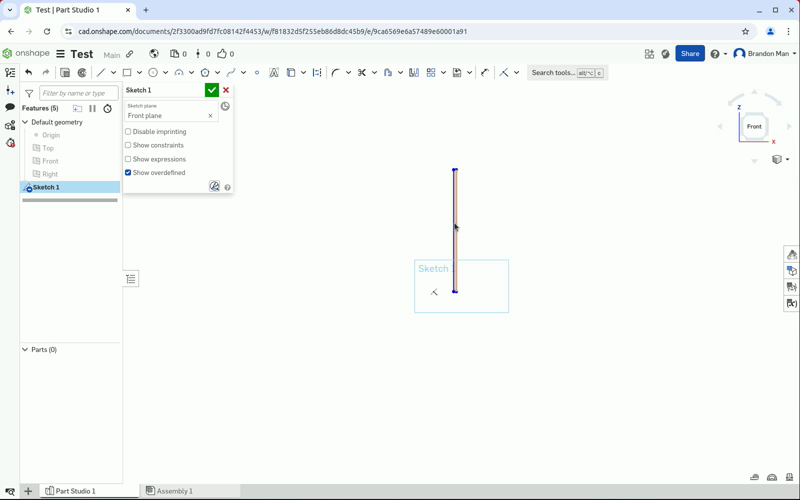
scroll(6)
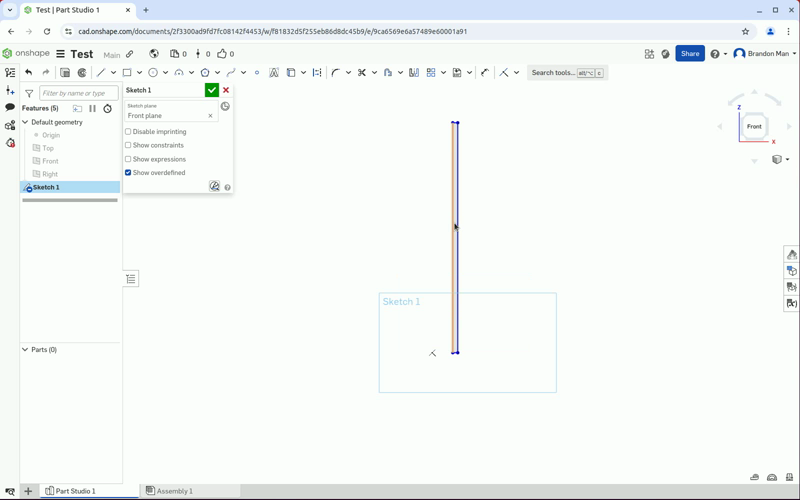
scroll(6)
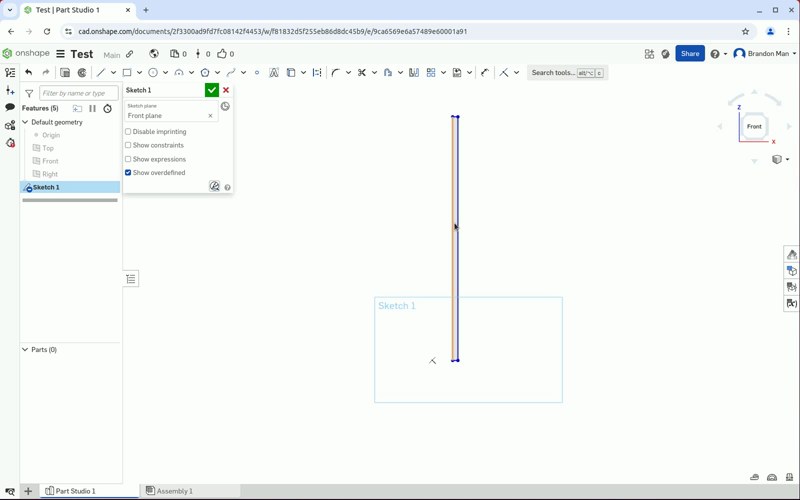
scroll(6)
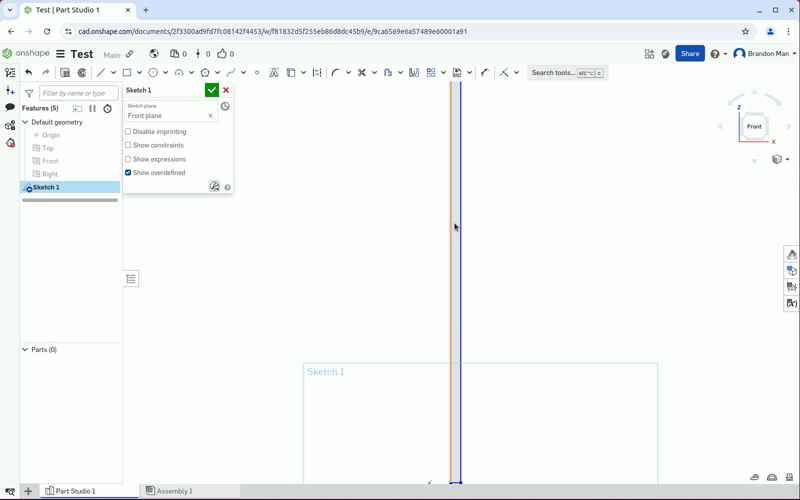
scroll(6)
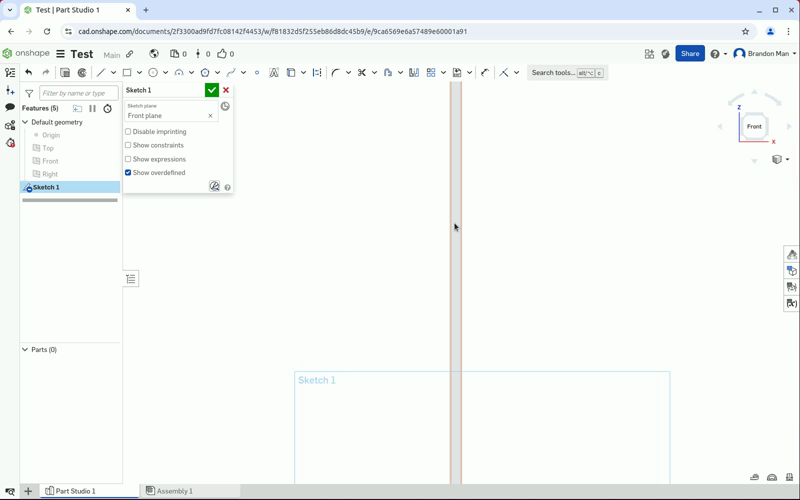
scroll(6)
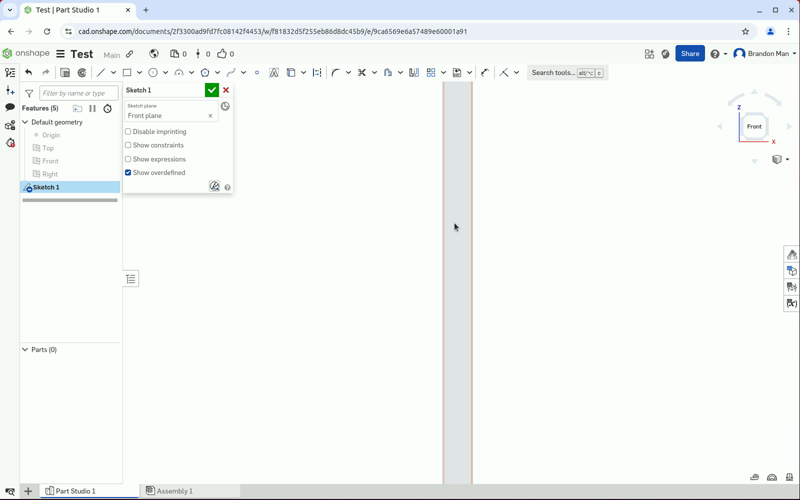
click(454, 222)
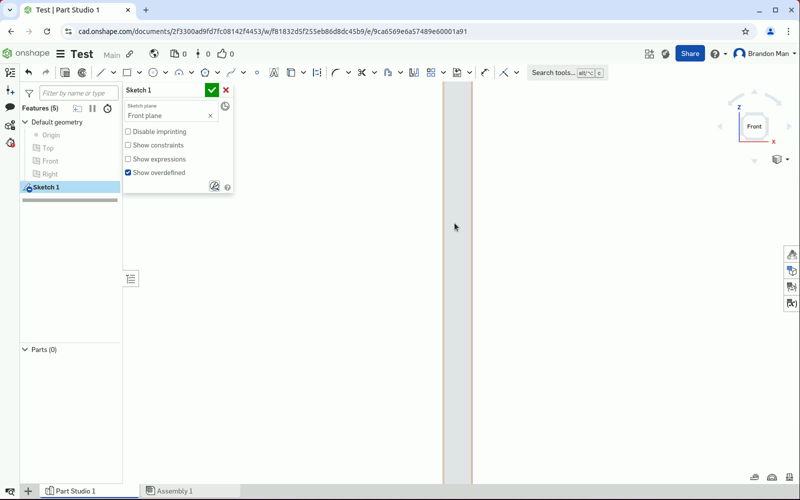
scroll(-6)
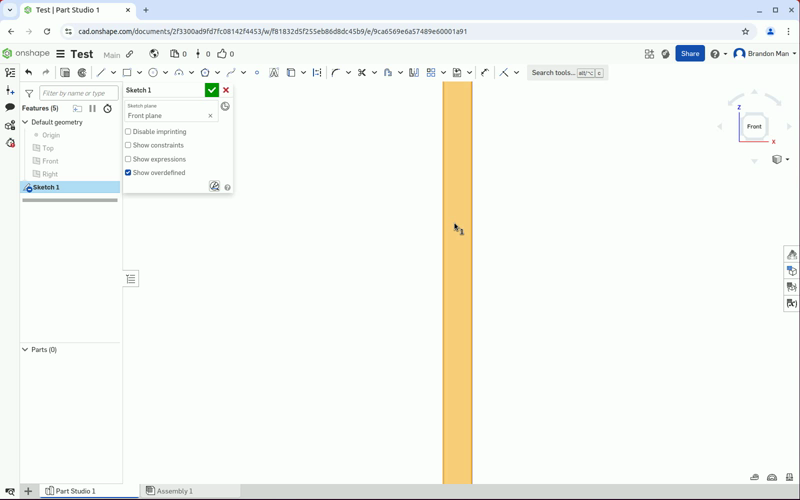
scroll(-6)
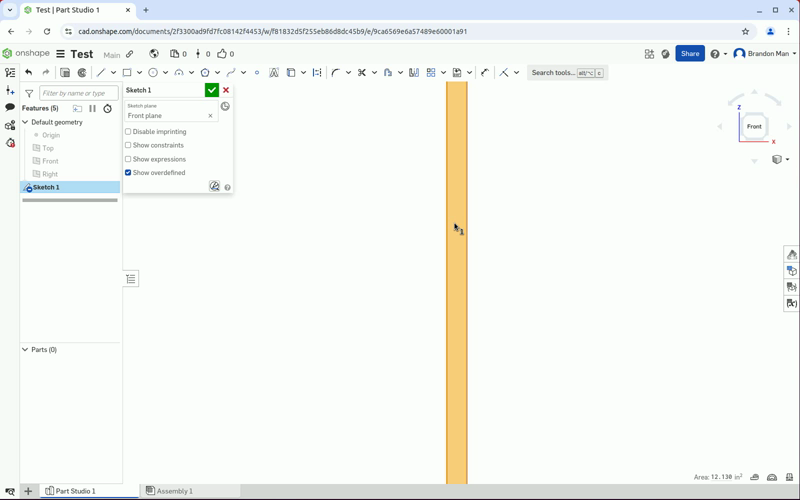
scroll(-6)
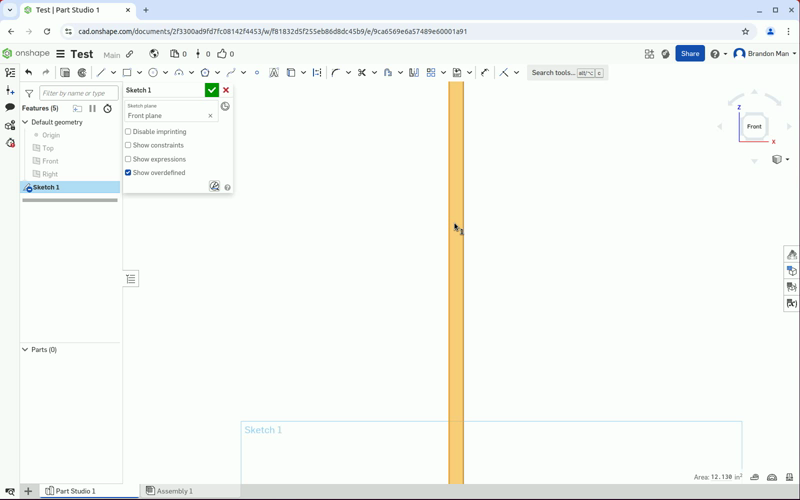
scroll(-6)
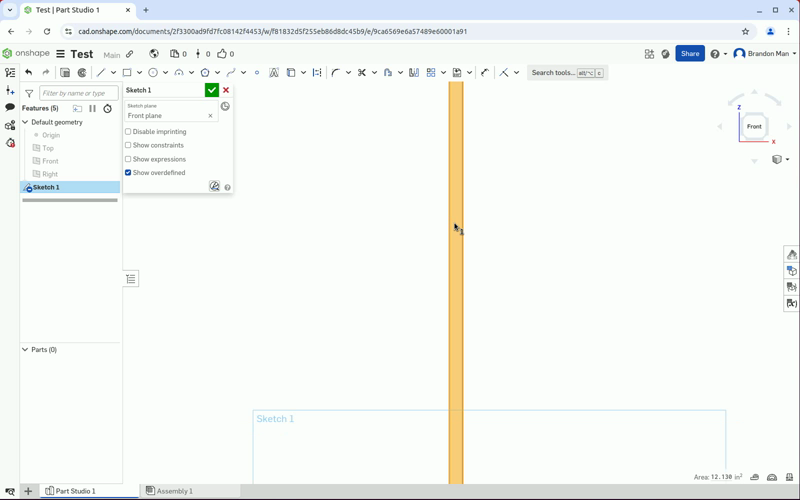
scroll(-6)
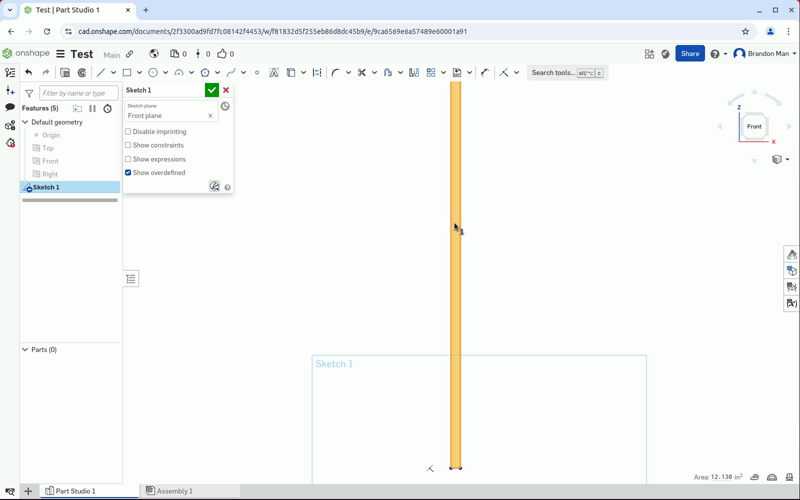
scroll(-6)
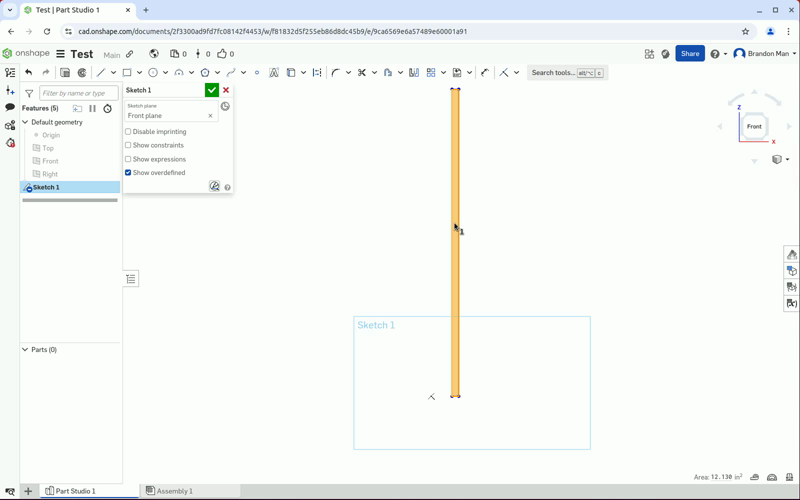
scroll(-6)
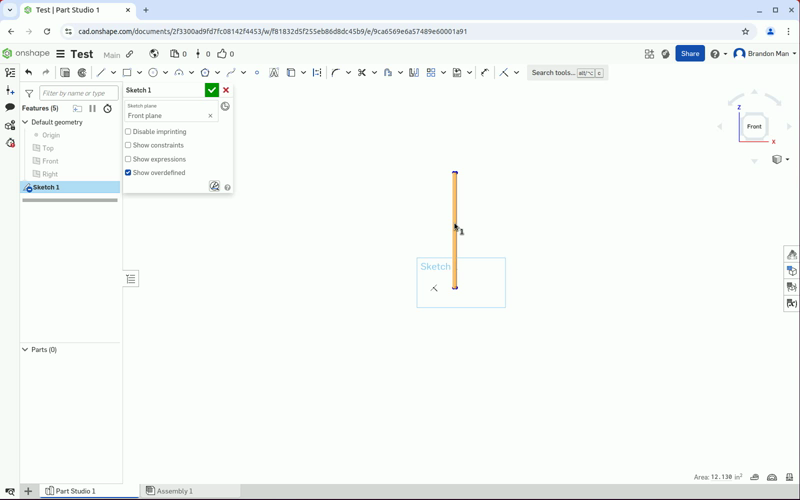
mouse_move(73, 352)
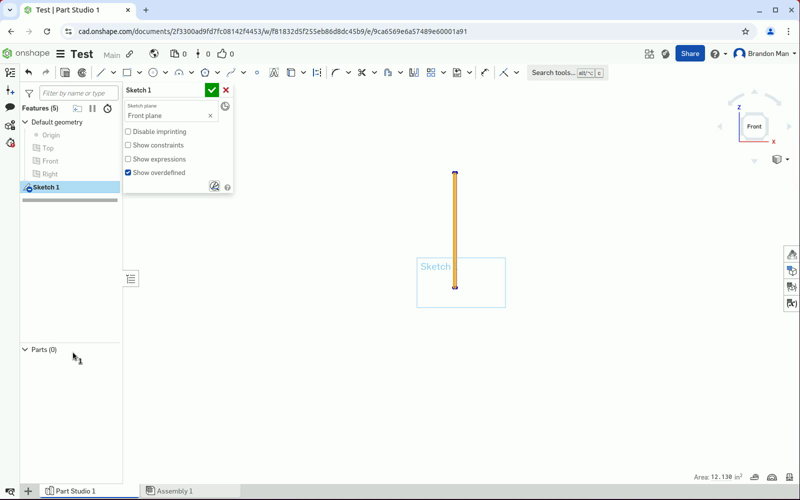
key(shift+y)
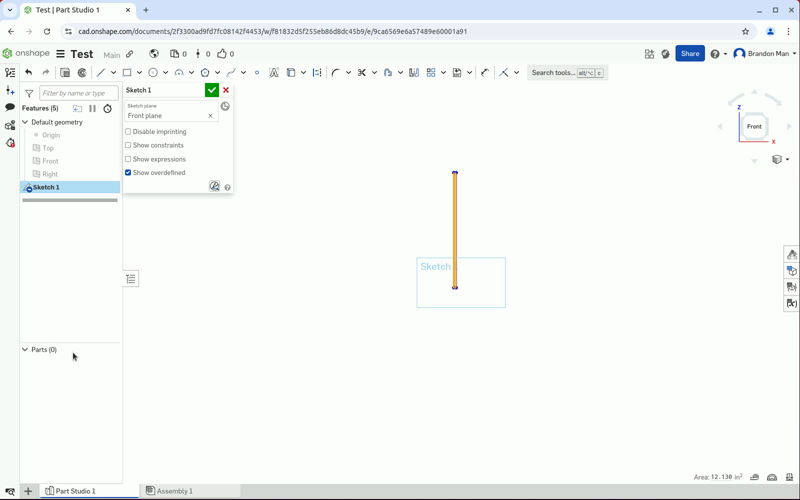
key(shift+e)
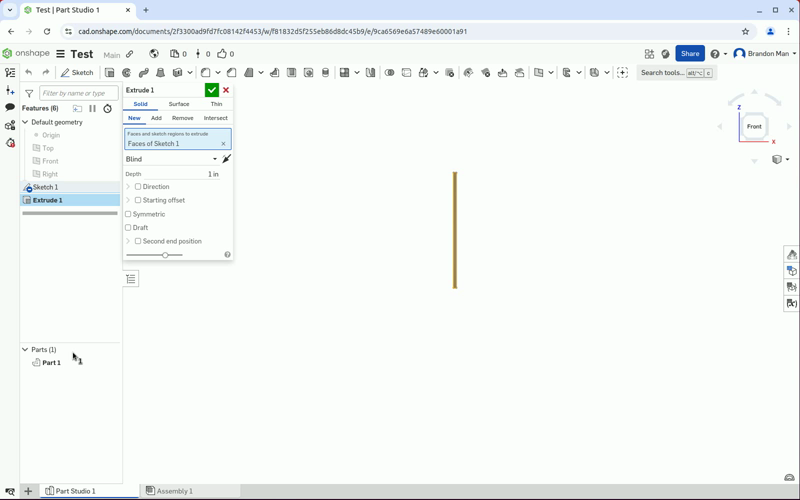
mouse_move(143, 106)
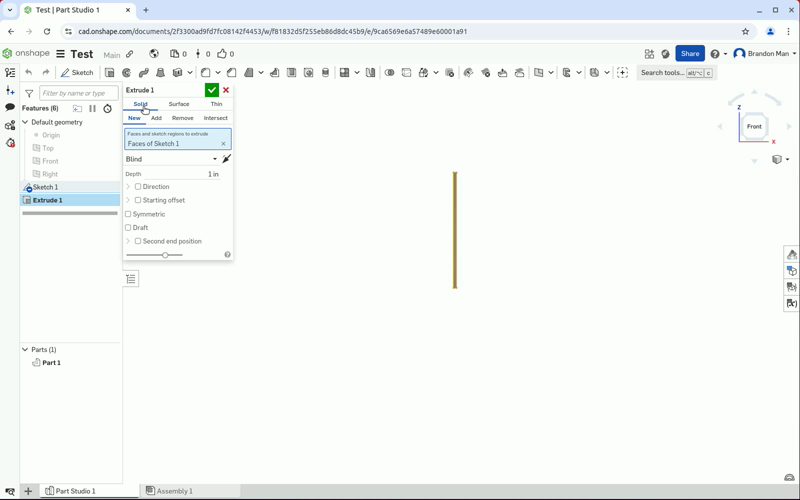
click(143, 106)
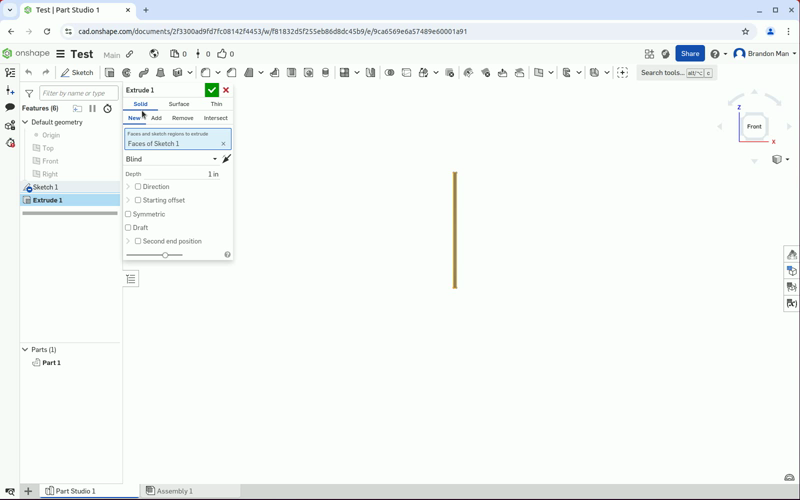
mouse_move(137, 120)
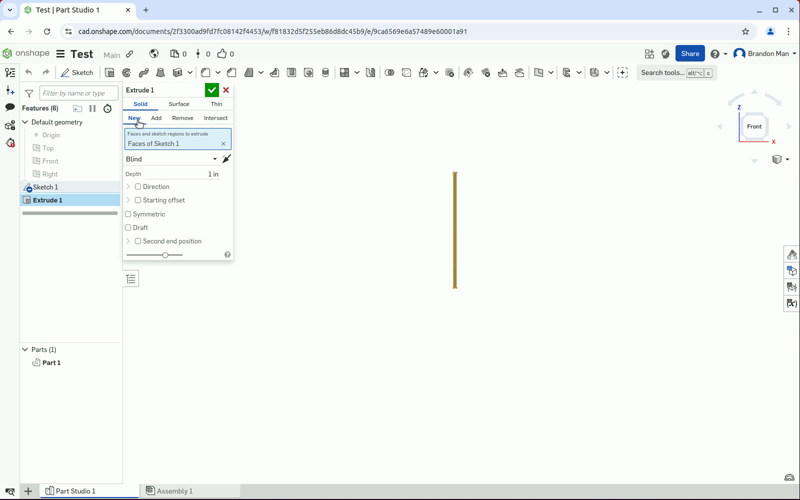
click(137, 120)
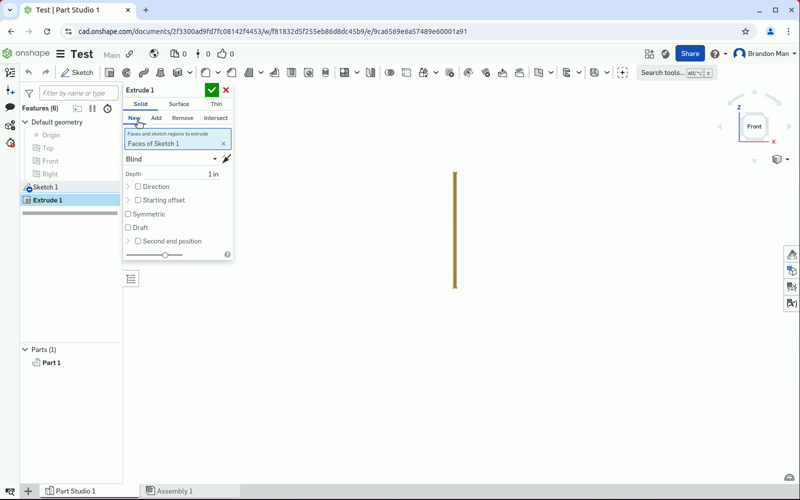
key(tab, 4)
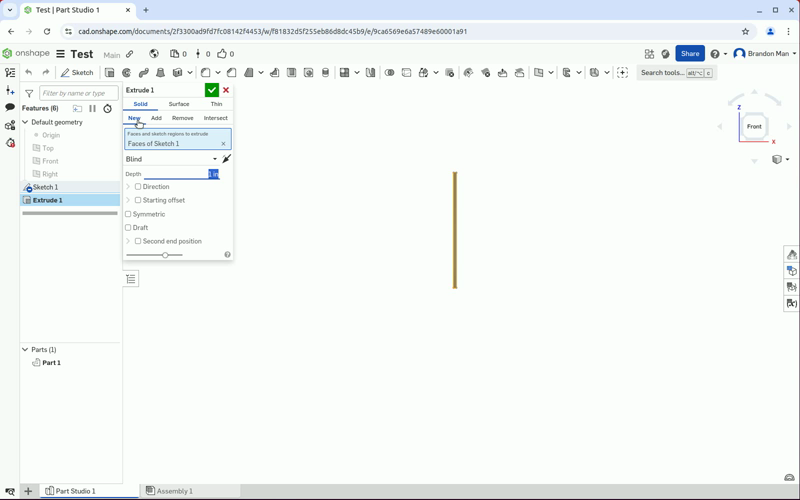
text(23.108)
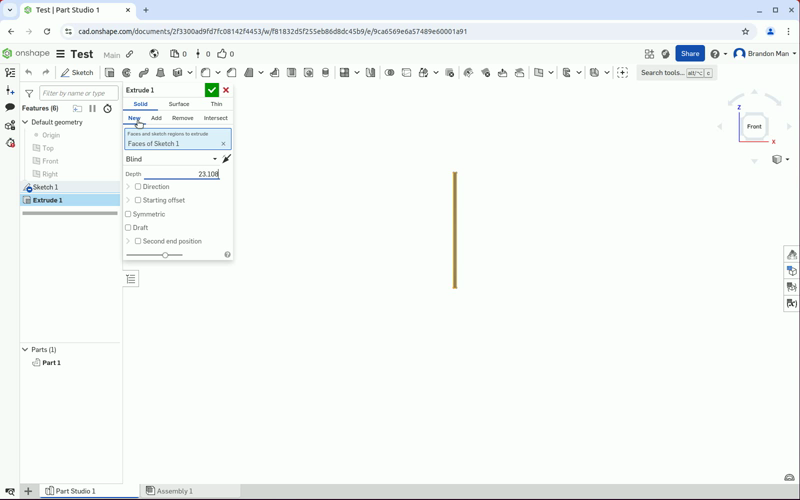
key(enter)
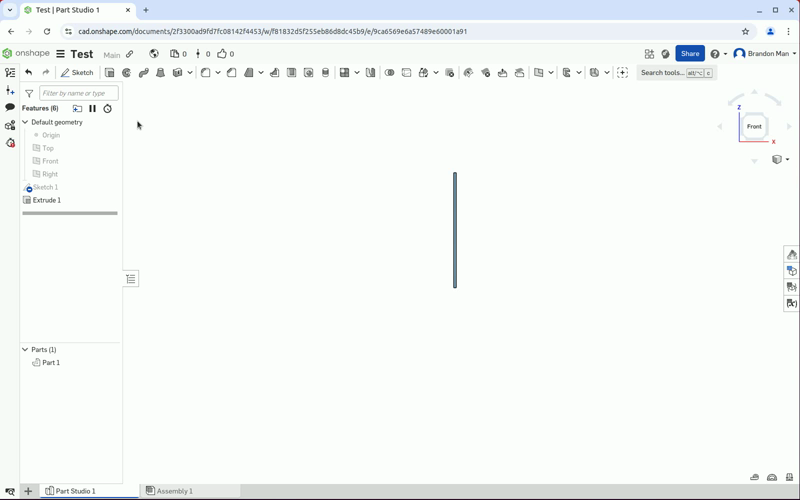
key(shift+h)
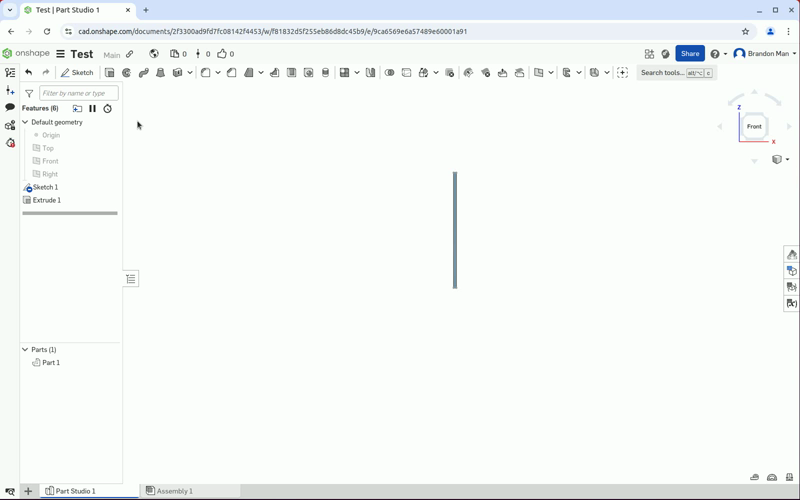
key(shift+h)
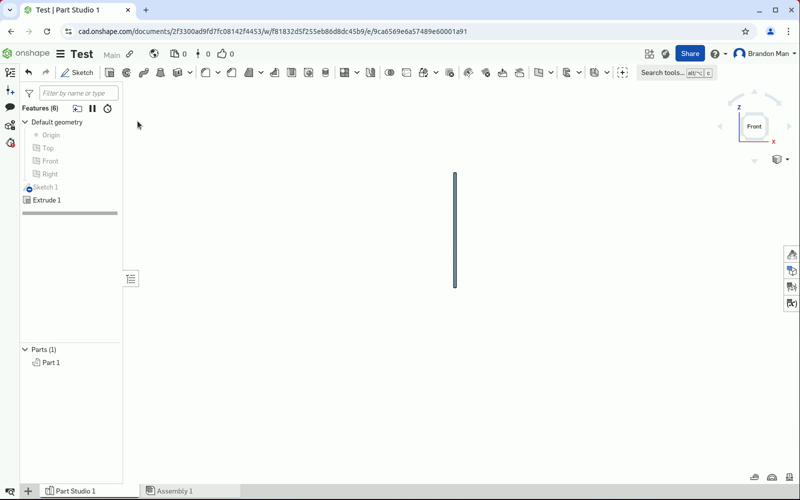
mouse_move(73, 189)
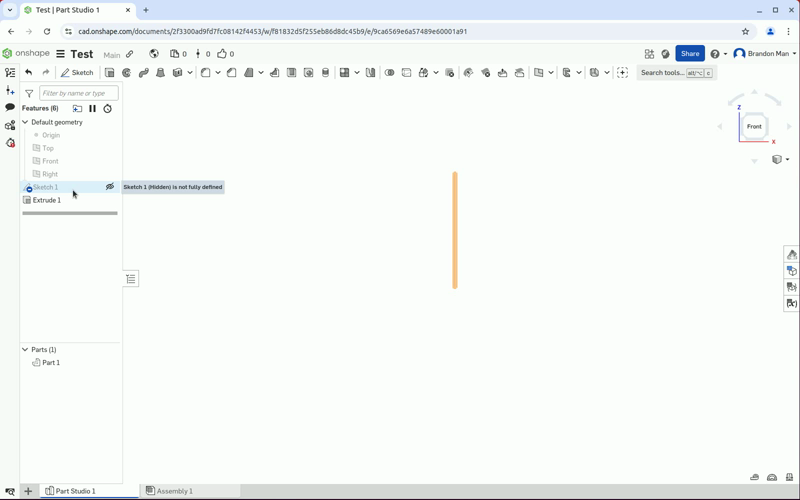
click(73, 189)
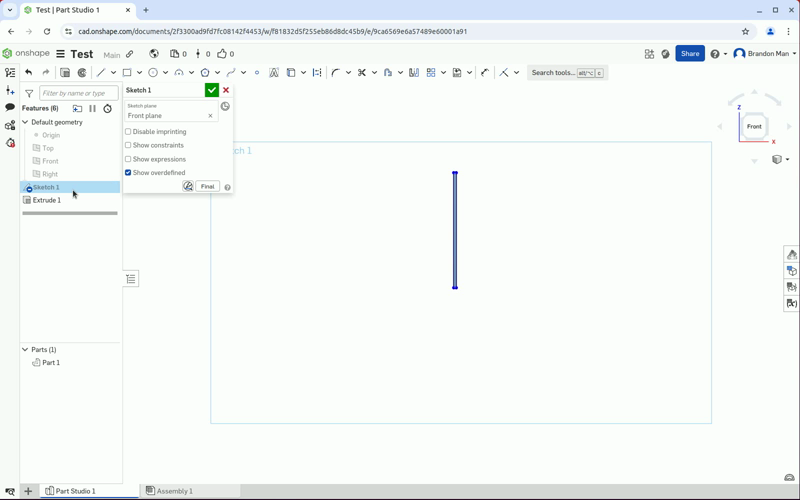
mouse_move(229, 92)
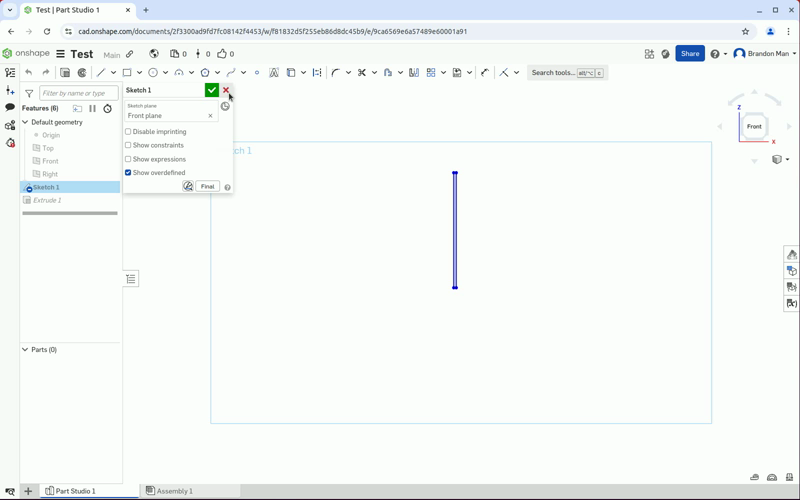
click(229, 92)
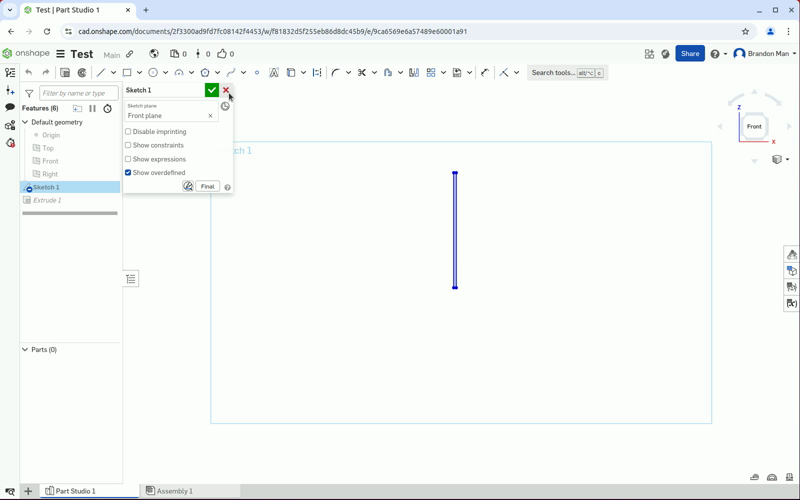
key(shift+s)
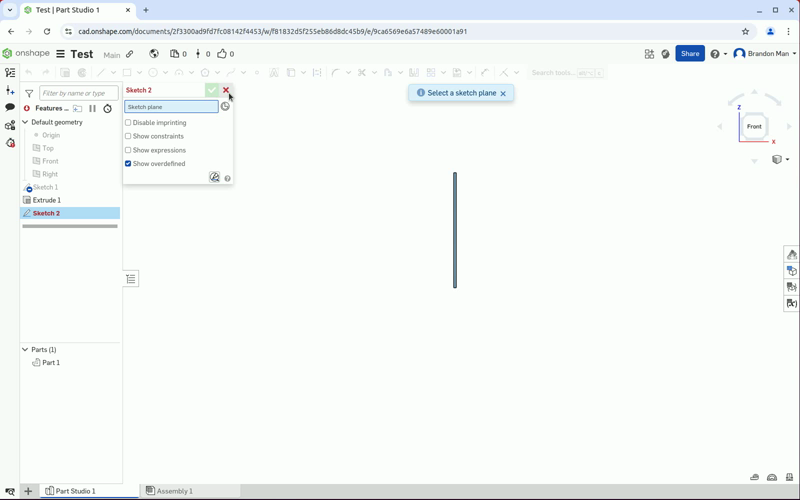
mouse_move(73, 163)
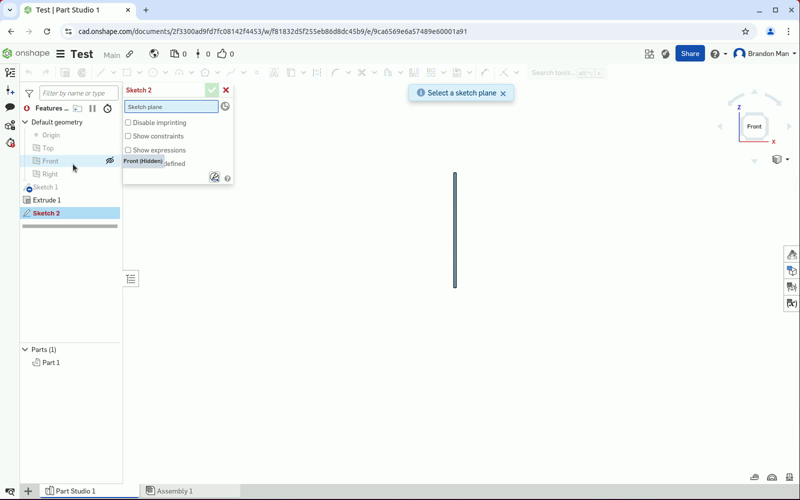
click(73, 163)
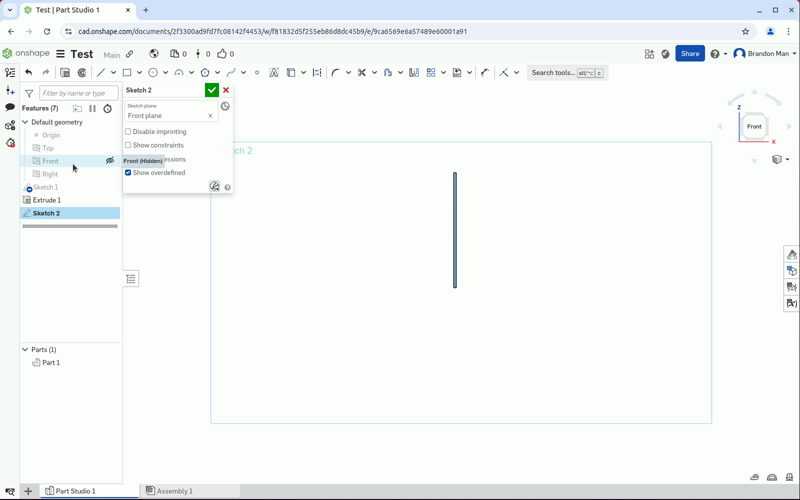
mouse_move(73, 352)
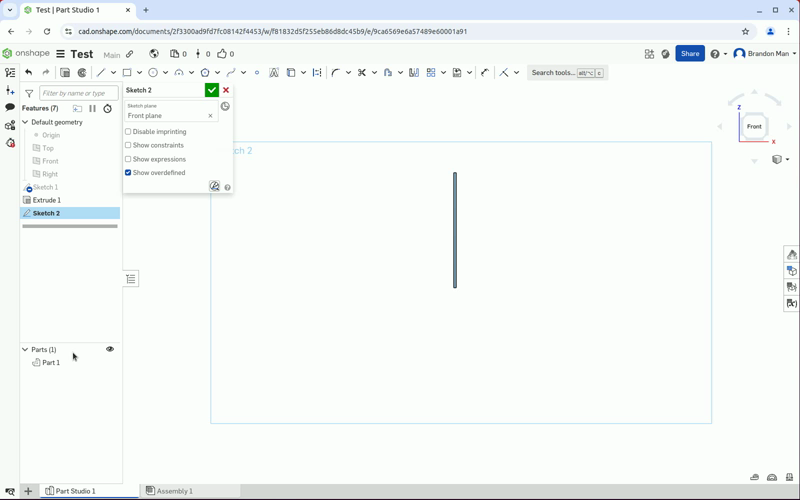
key(y)
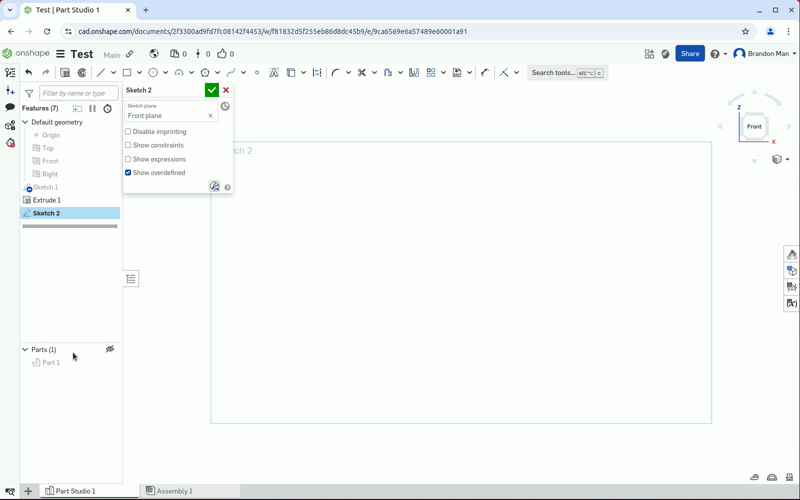
key(l)
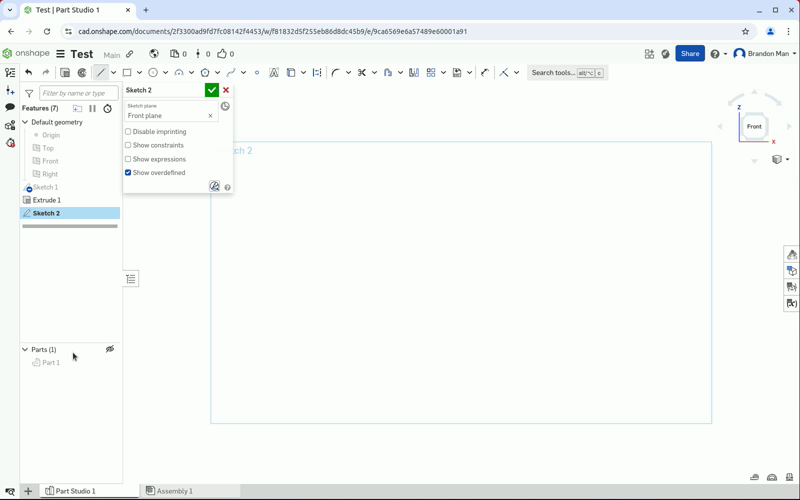
key_down(shift)
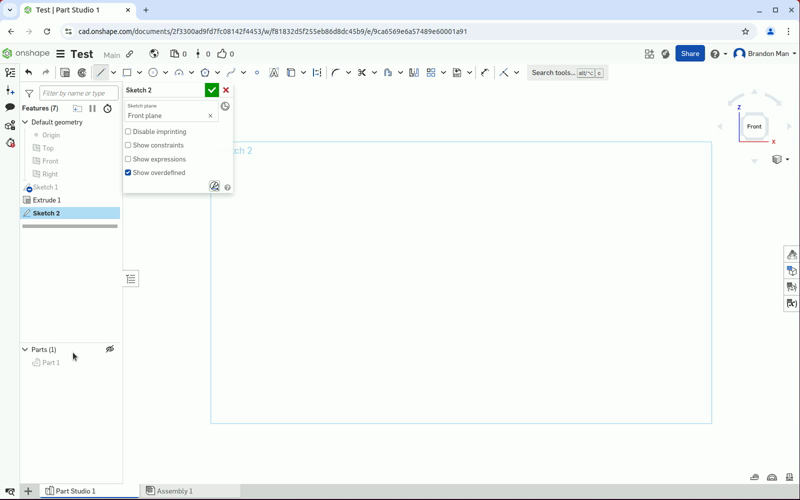
mouse_move(481, 287)
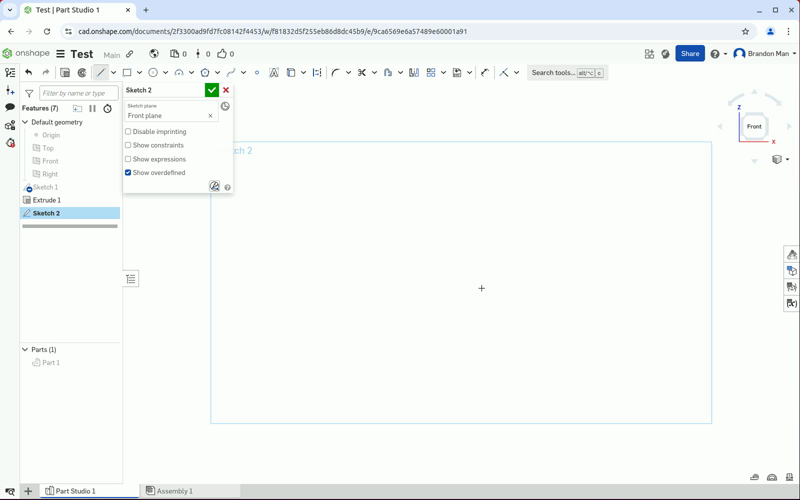
click(481, 287)
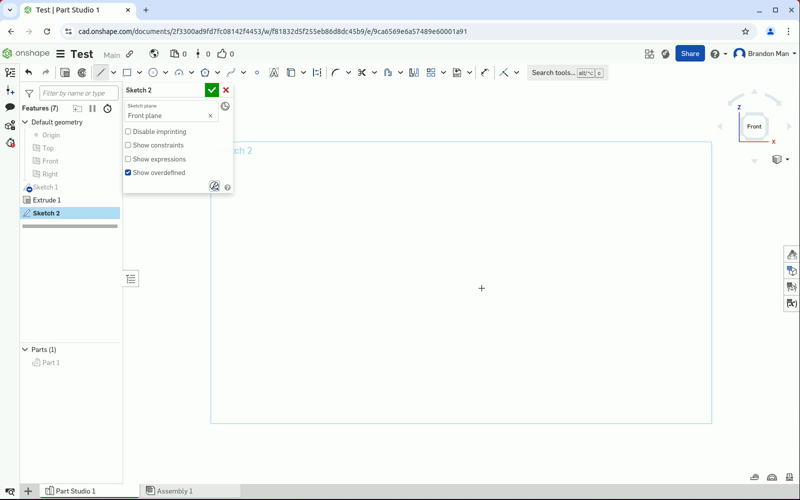
key_up(shift)
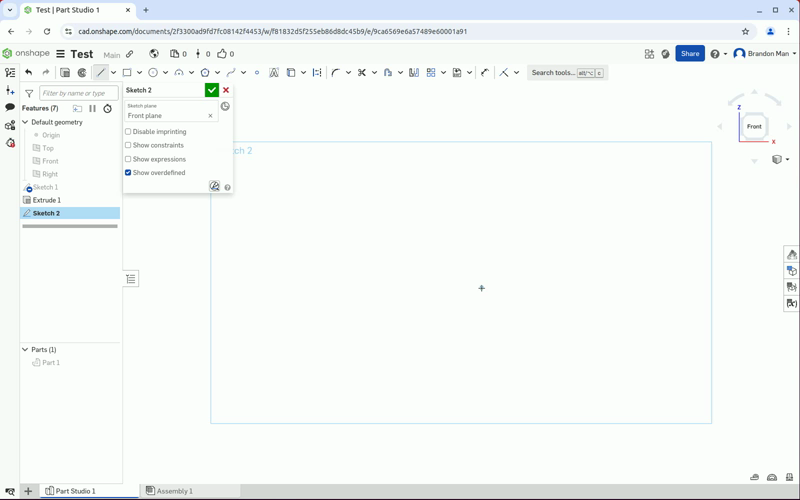
key_down(shift)
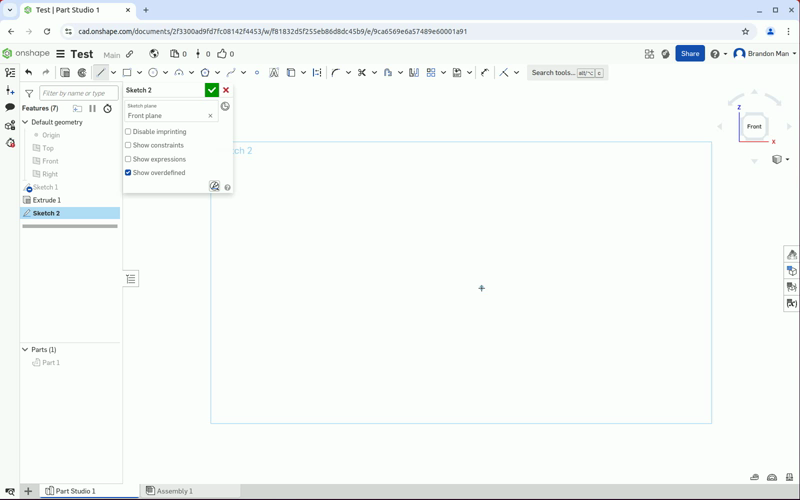
mouse_move(511, 287)
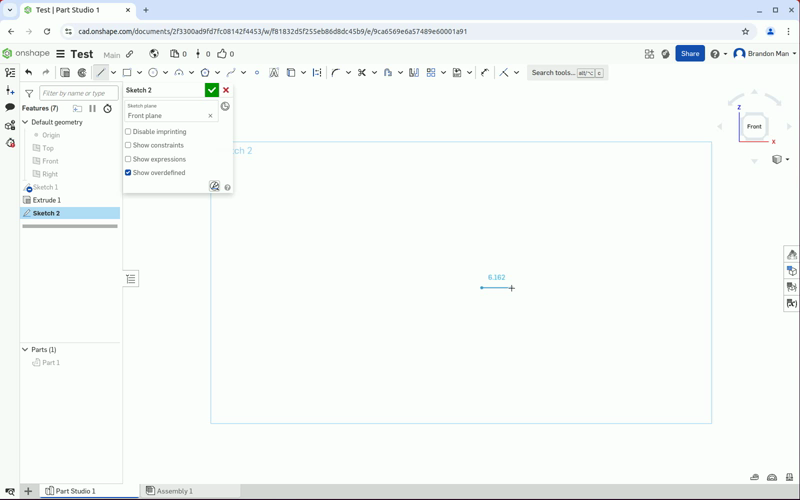
mouse_move(484, 287)
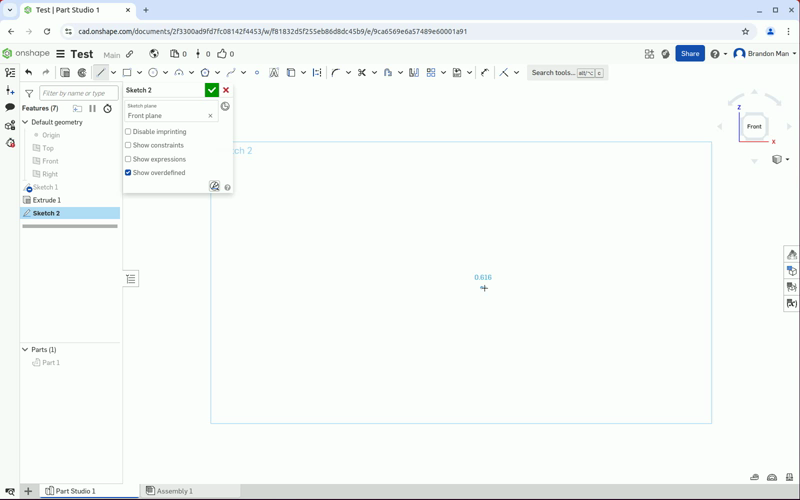
scroll(6)
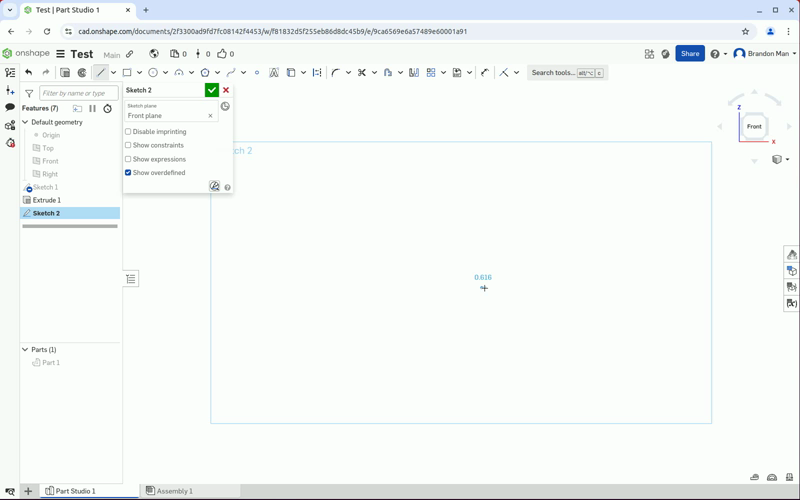
scroll(6)
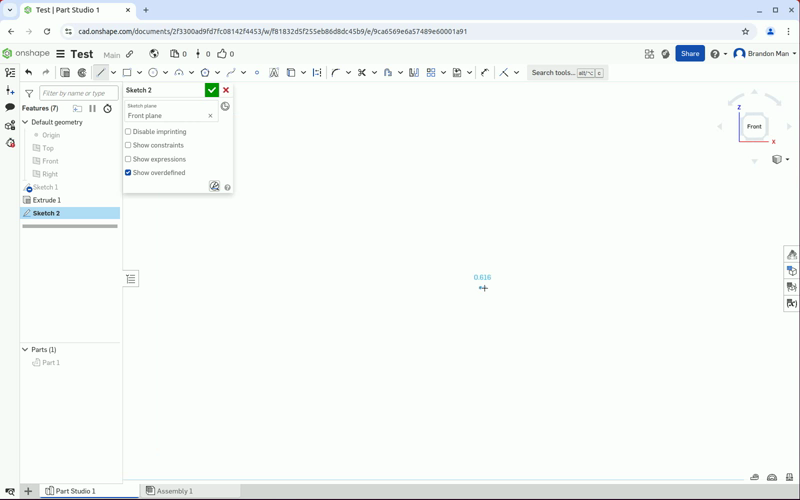
scroll(6)
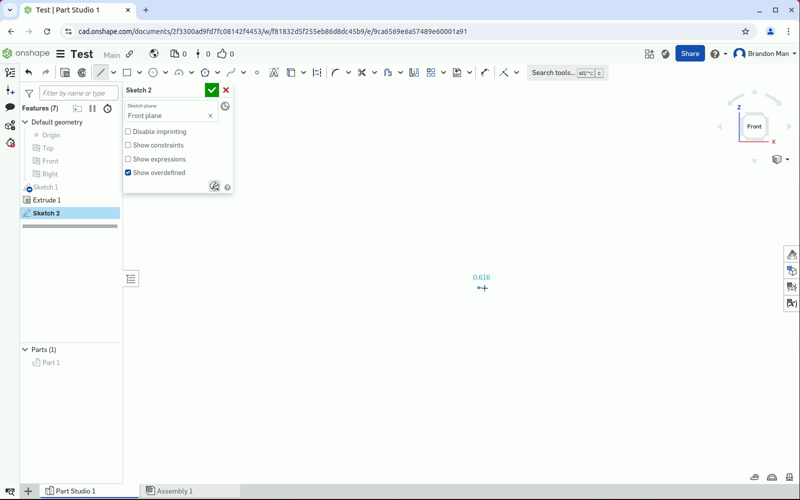
scroll(6)
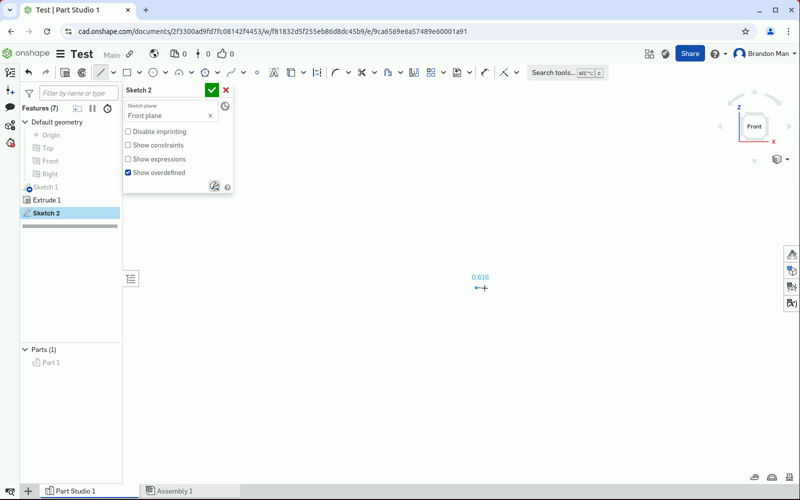
scroll(6)
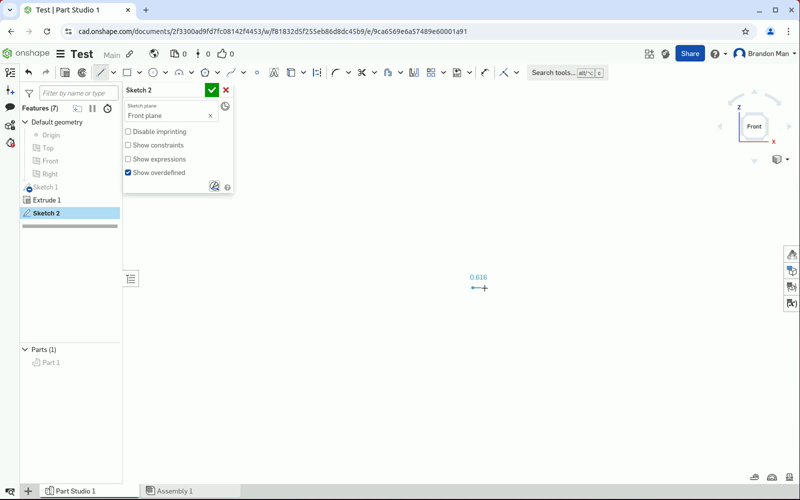
scroll(6)
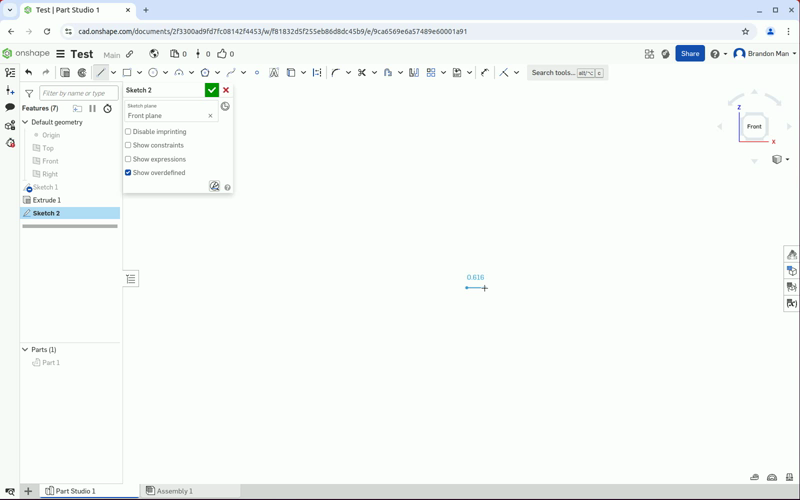
scroll(6)
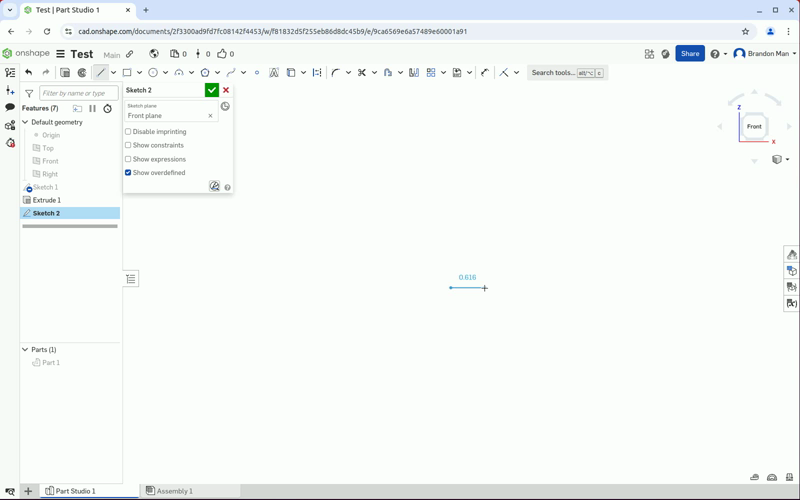
click(484, 287)
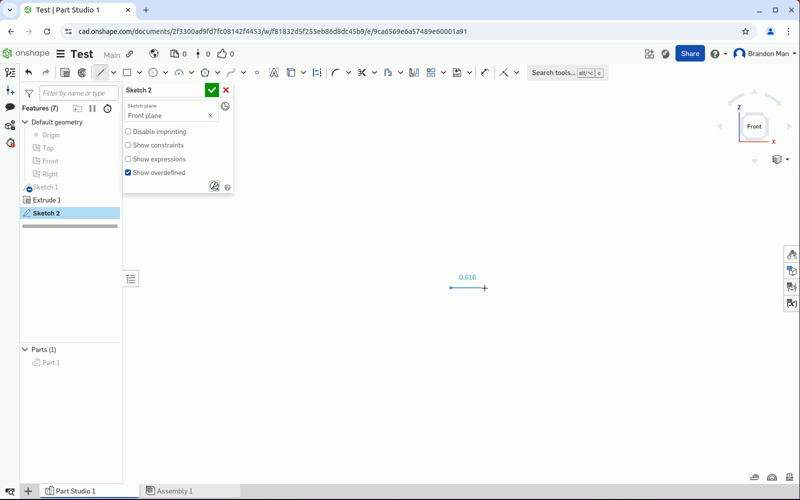
scroll(-6)
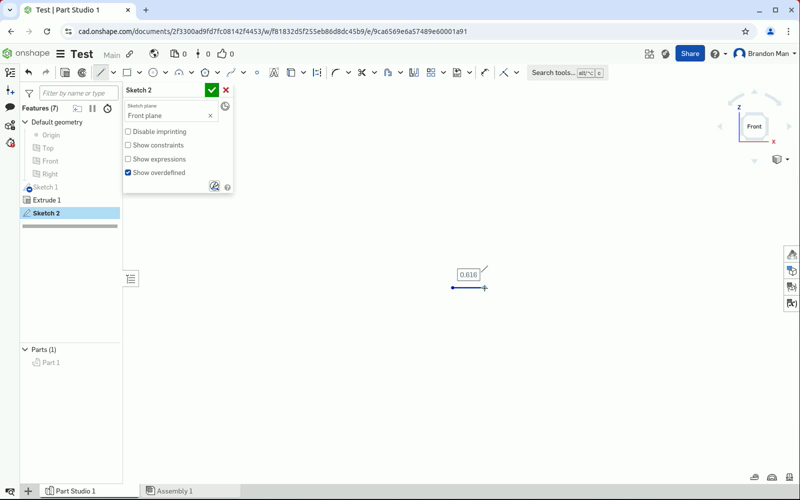
scroll(-6)
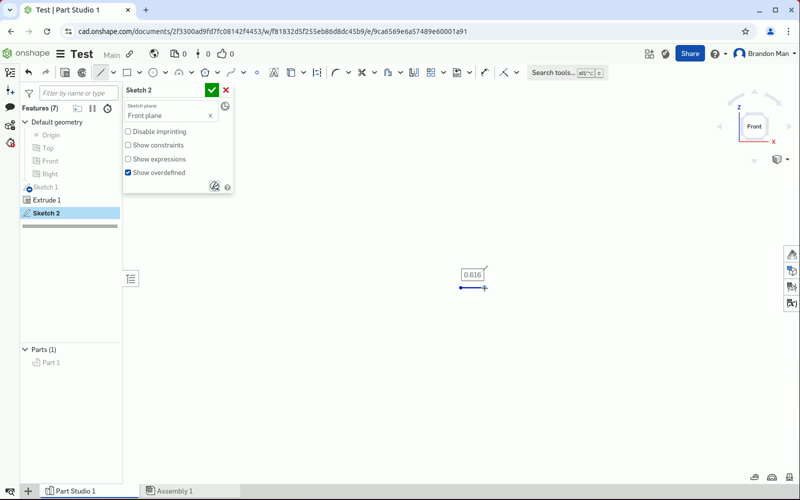
scroll(-6)
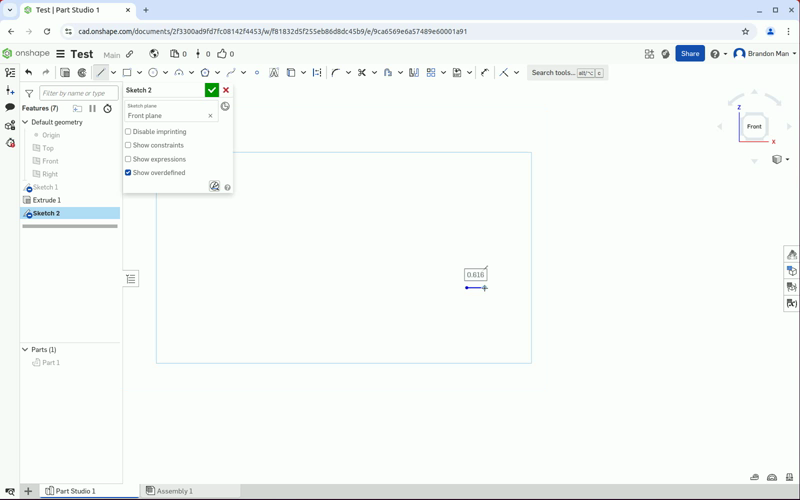
scroll(-6)
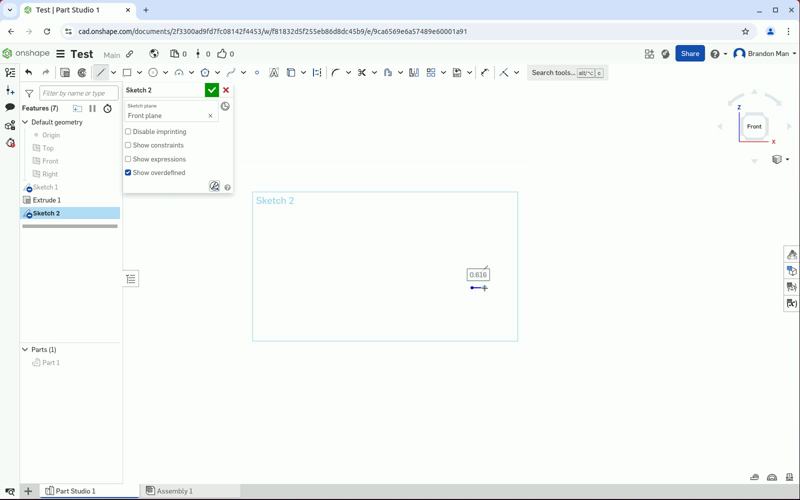
scroll(-6)
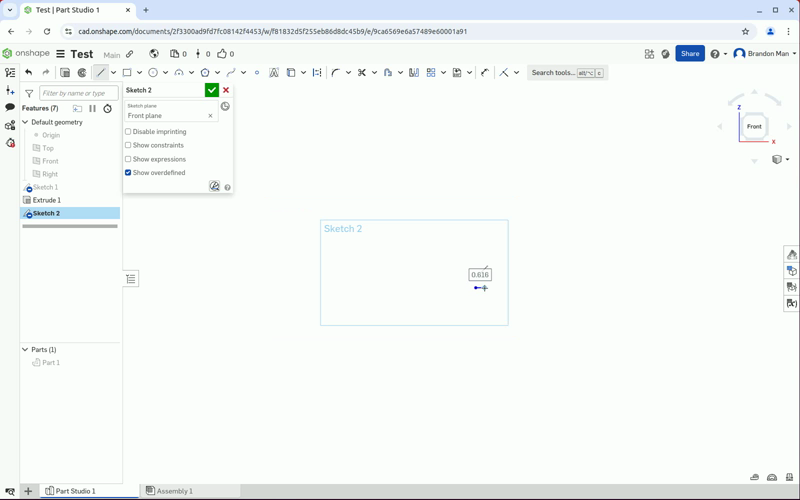
scroll(-6)
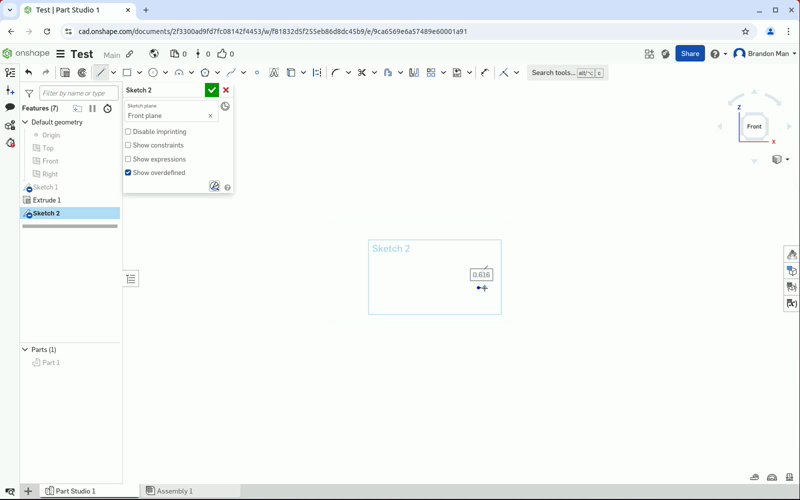
scroll(-6)
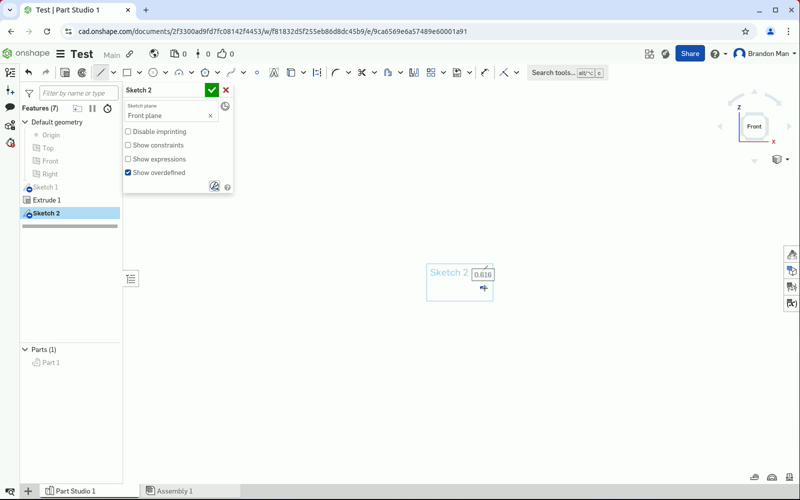
key_up(shift)
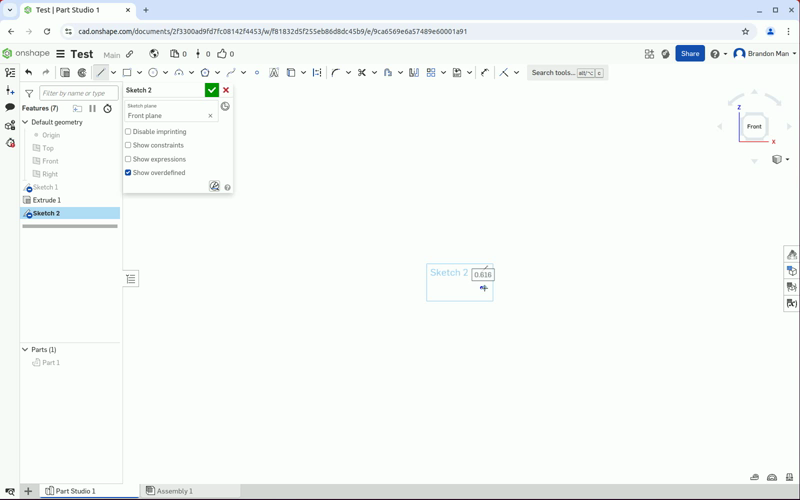
key_down(shift)
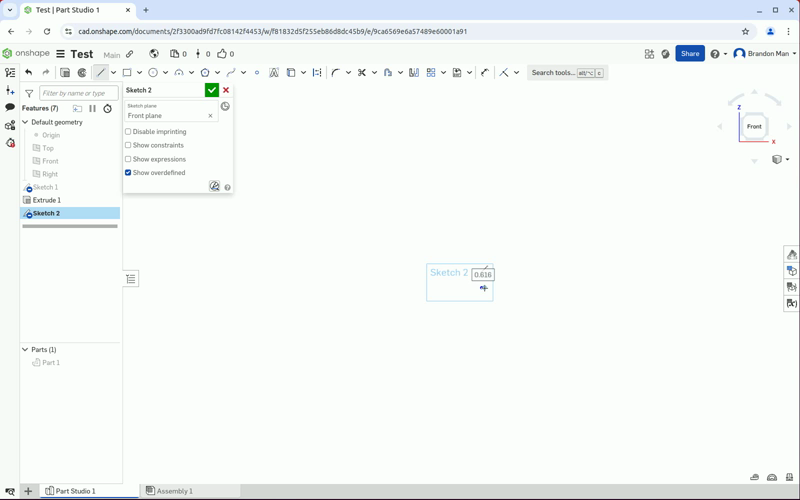
mouse_move(484, 172)
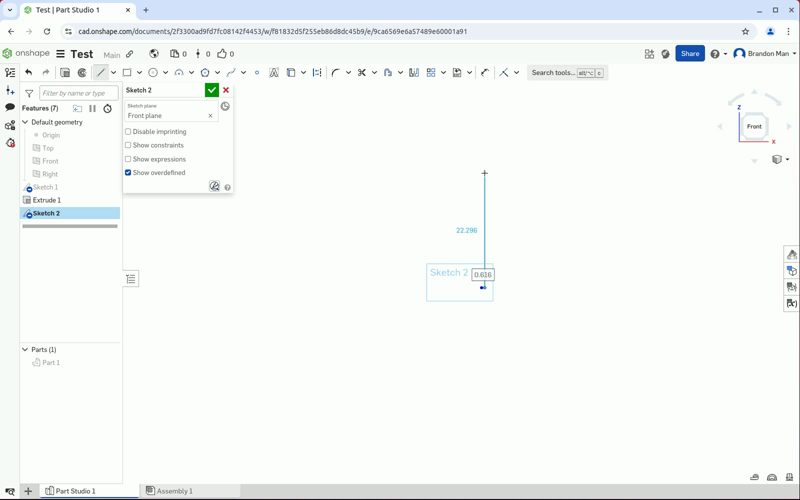
click(484, 172)
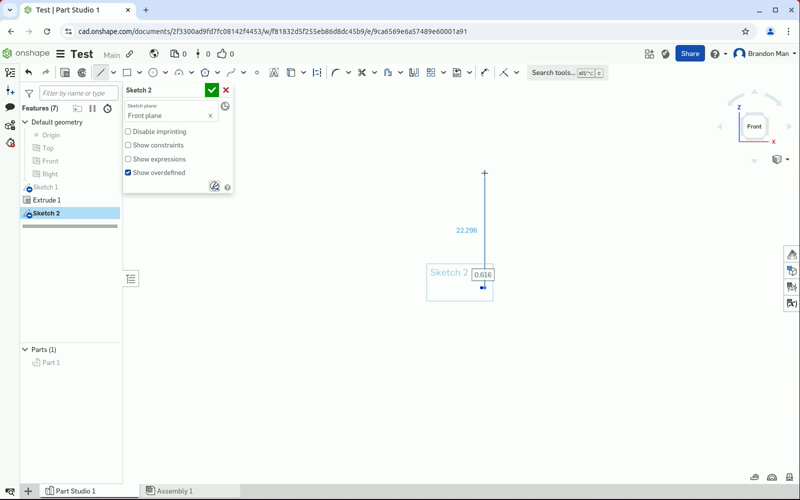
key_up(shift)
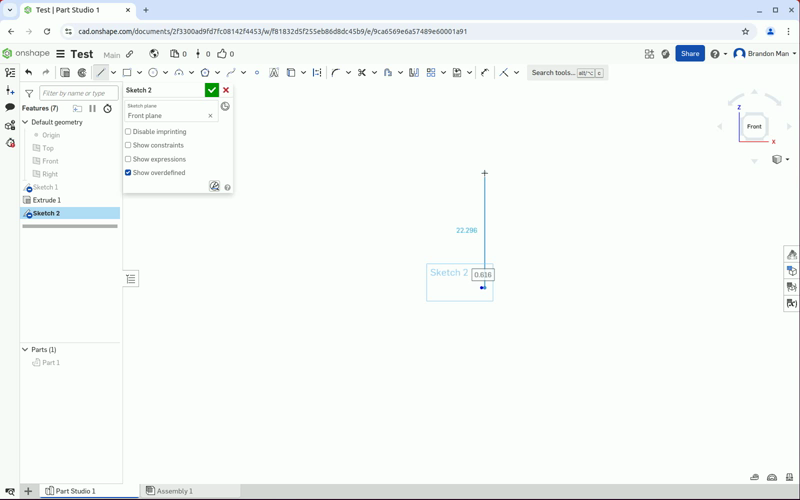
key_down(shift)
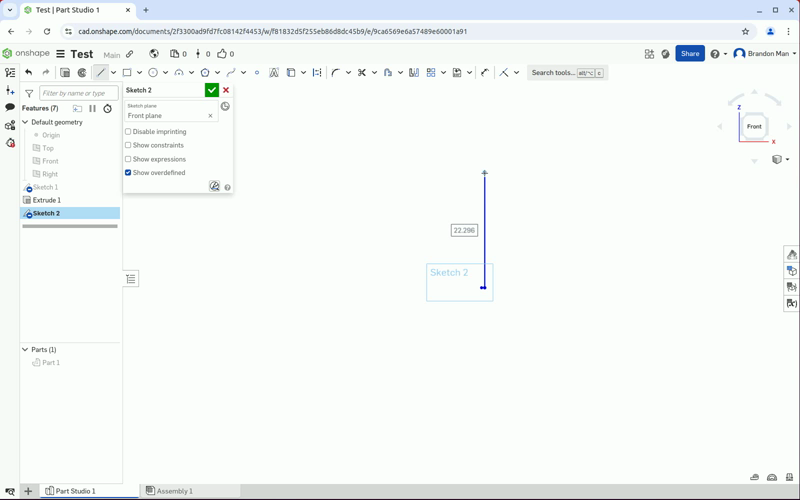
mouse_move(514, 172)
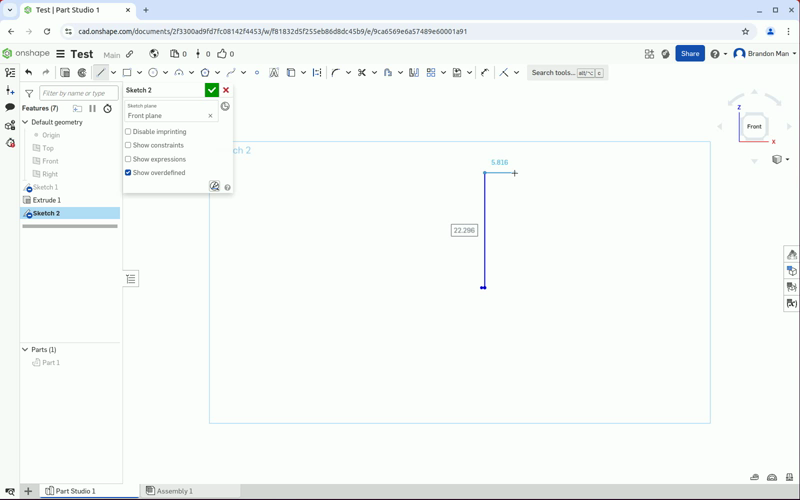
mouse_move(481, 172)
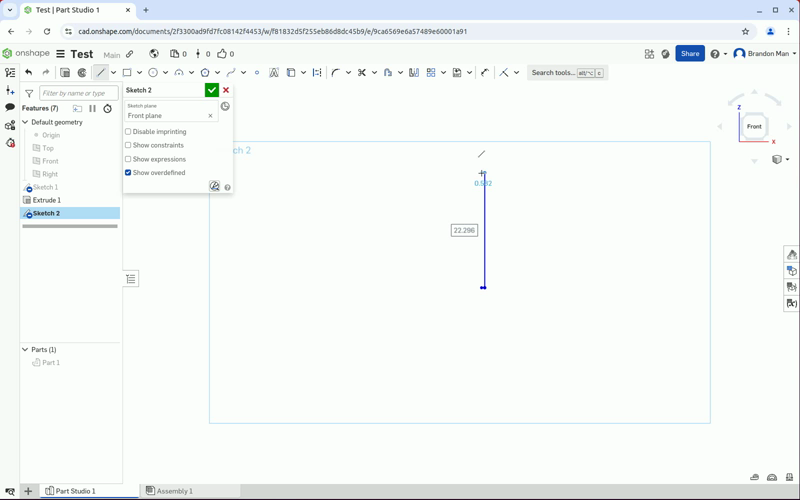
scroll(6)
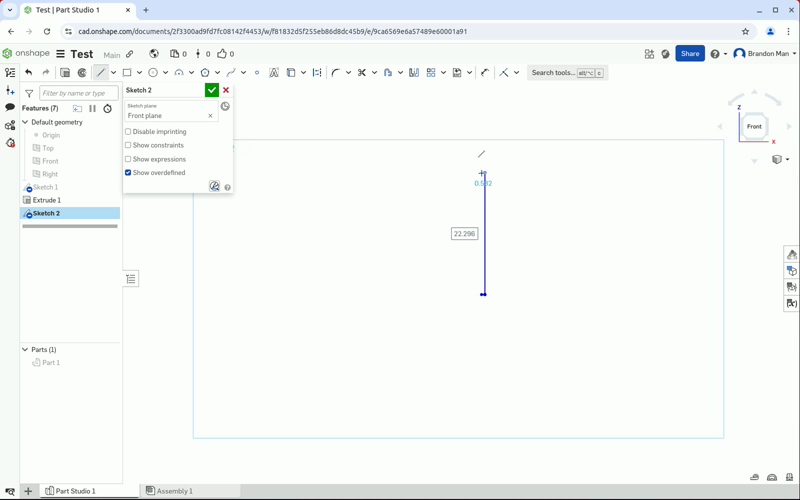
scroll(6)
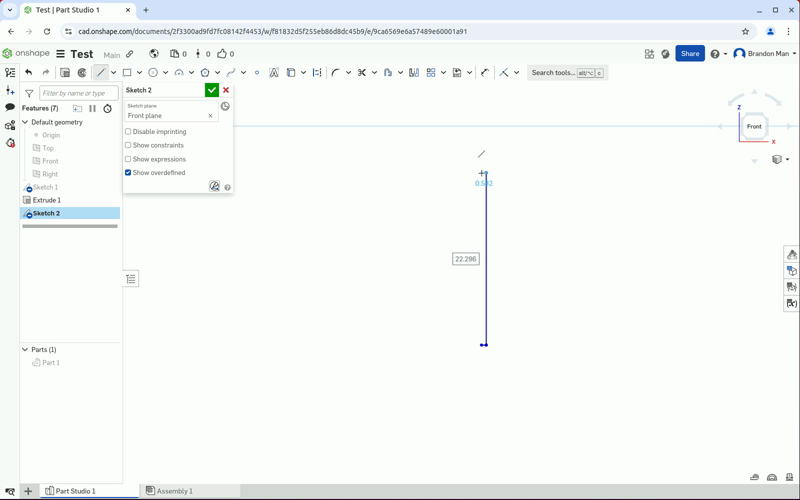
scroll(6)
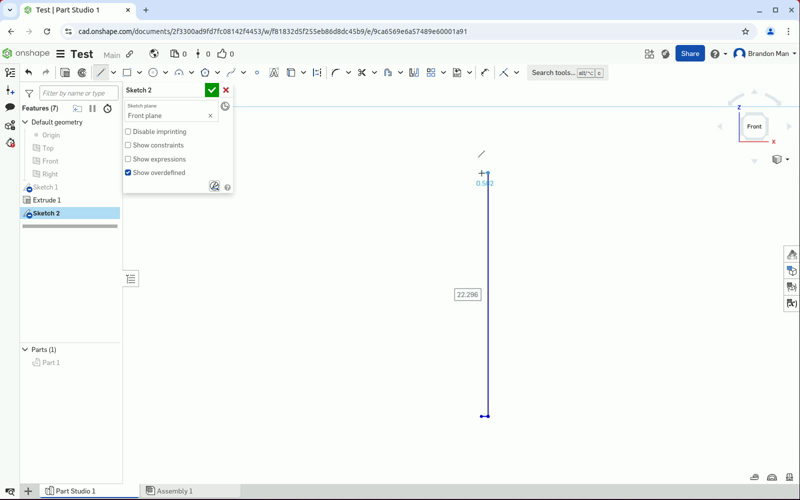
scroll(6)
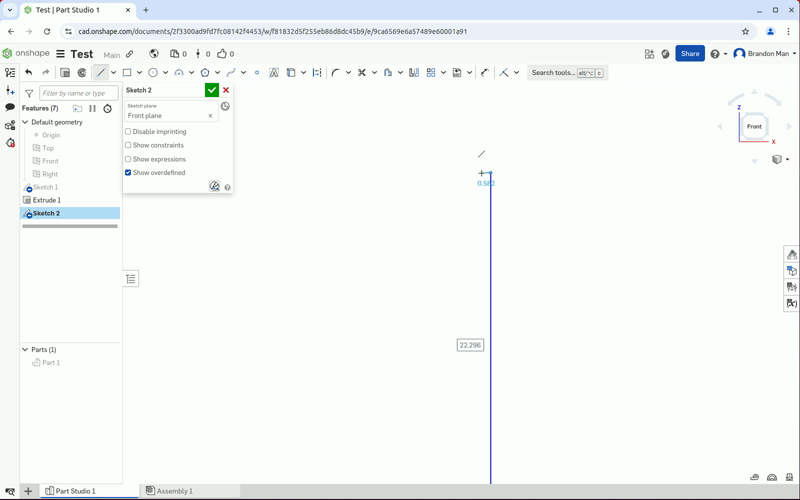
scroll(6)
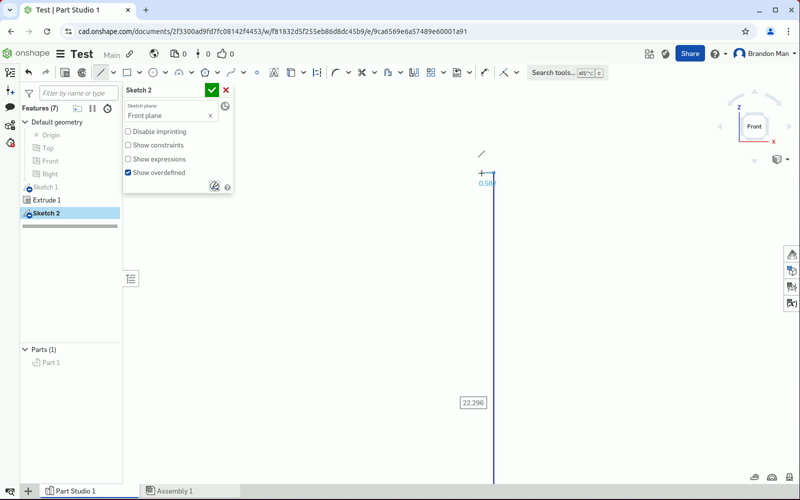
scroll(6)
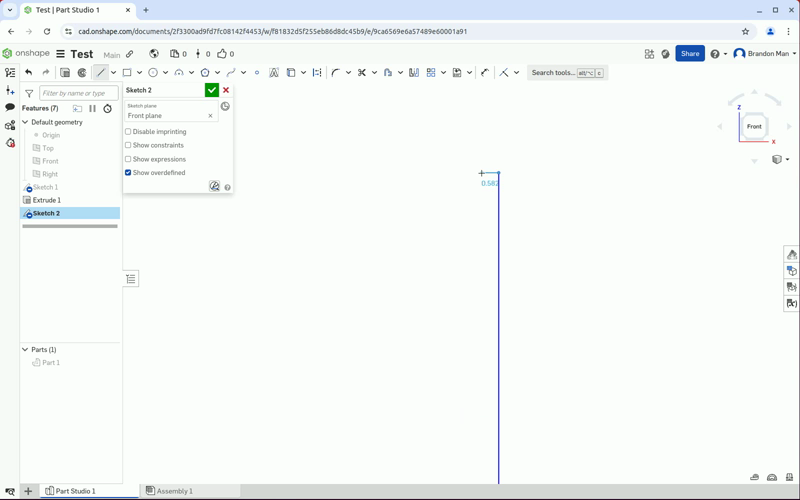
scroll(6)
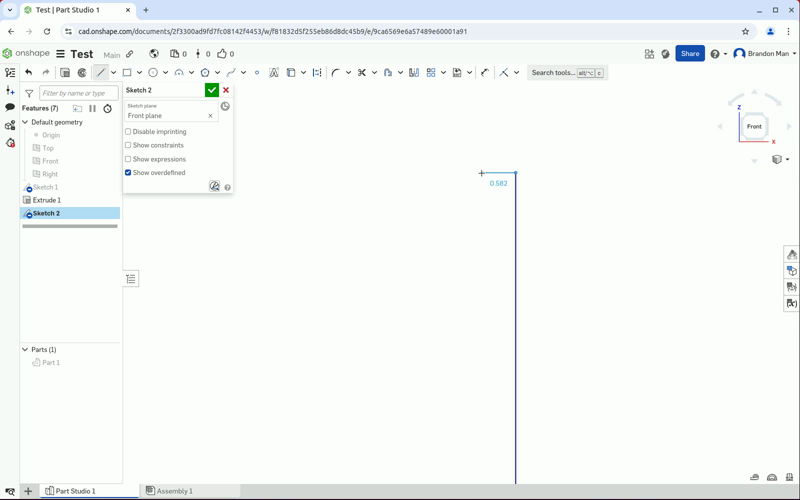
click(481, 172)
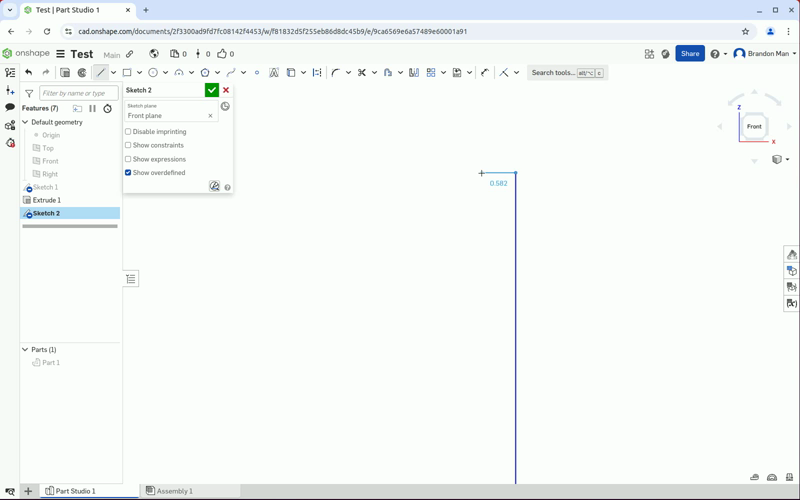
scroll(-6)
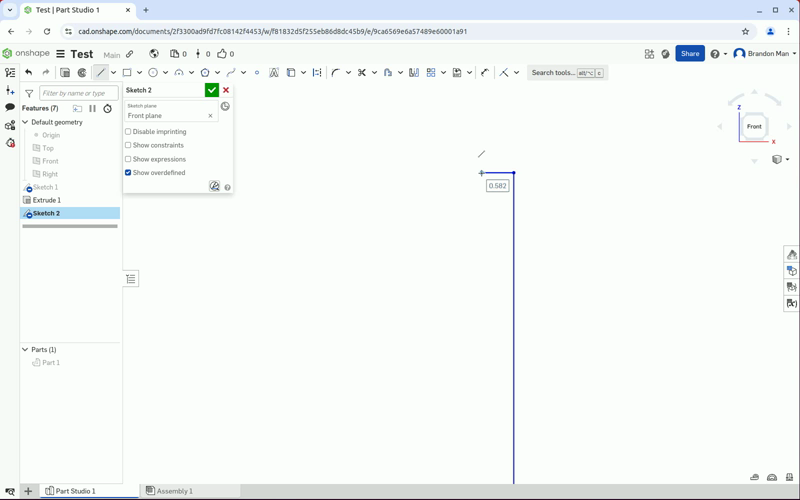
scroll(-6)
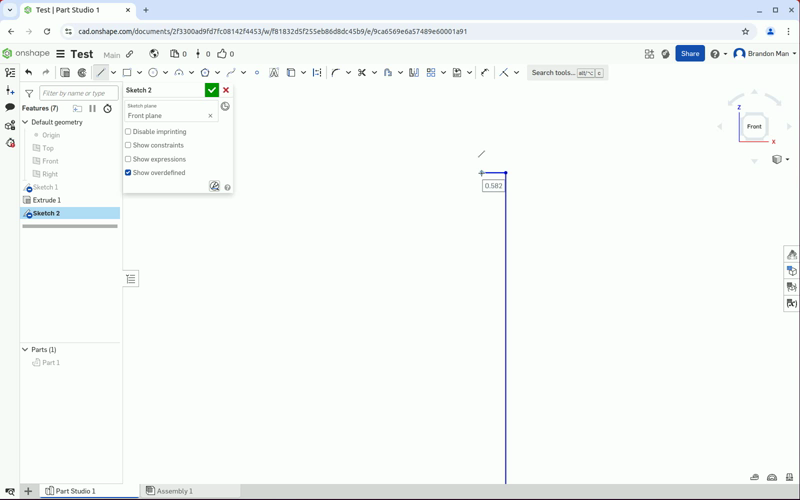
scroll(-6)
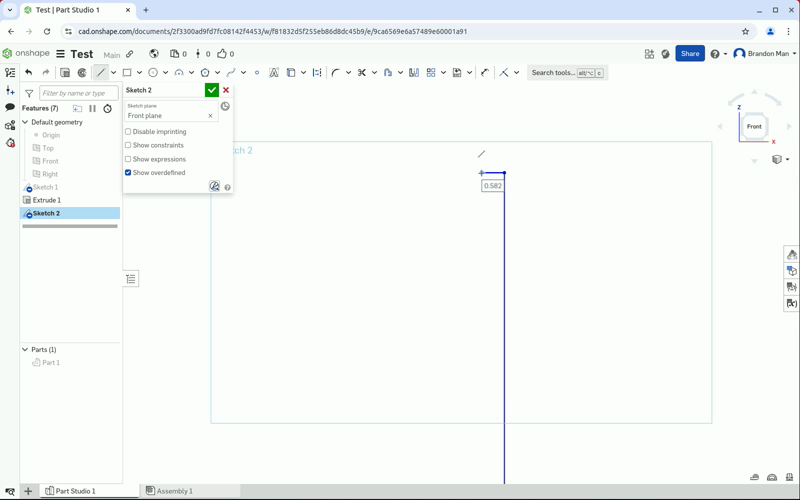
scroll(-6)
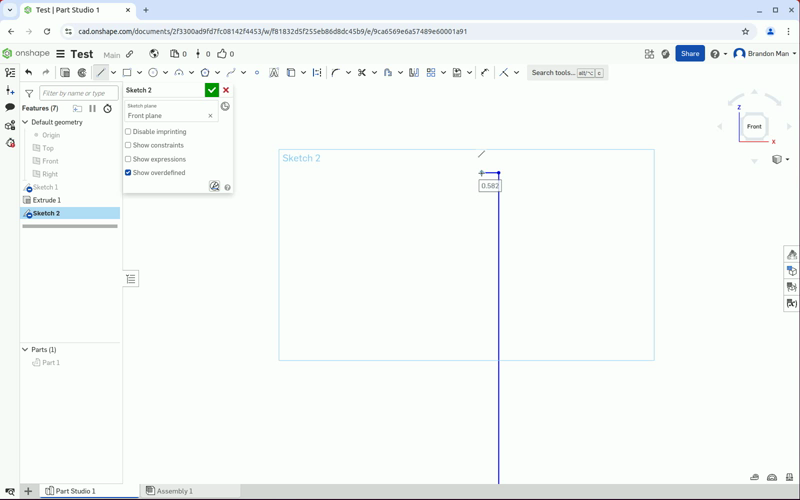
scroll(-6)
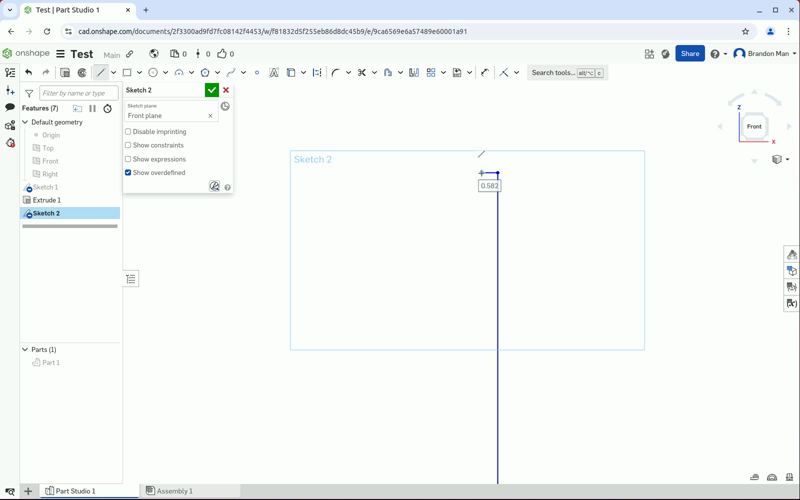
scroll(-6)
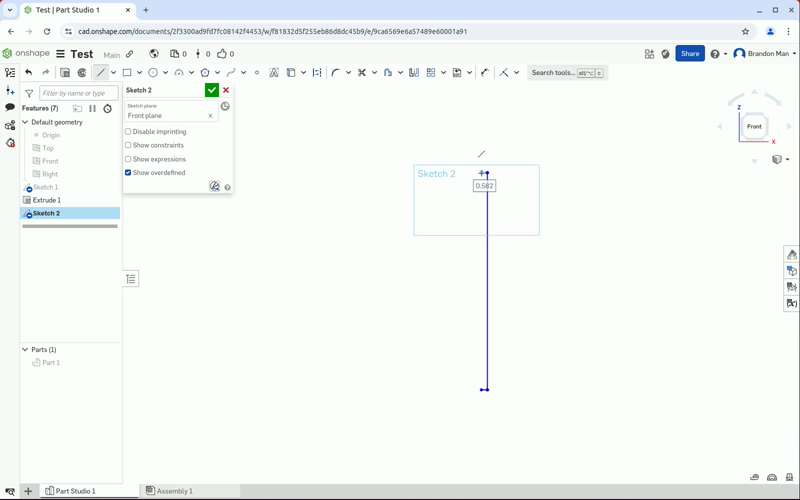
scroll(-6)
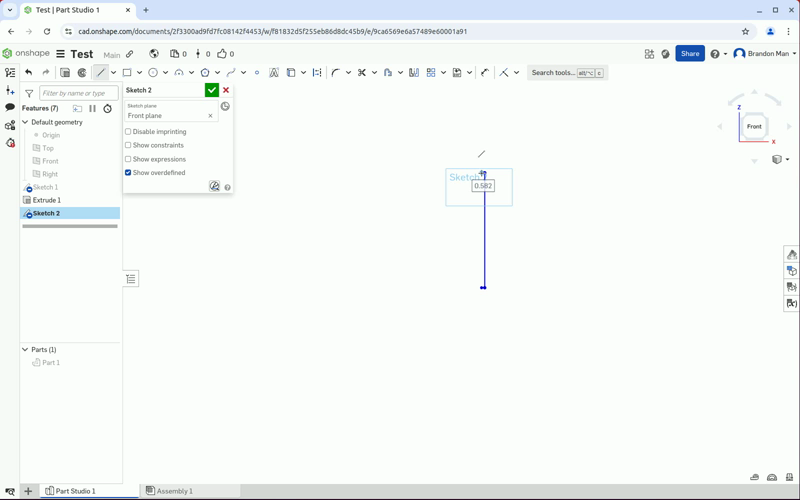
key_up(shift)
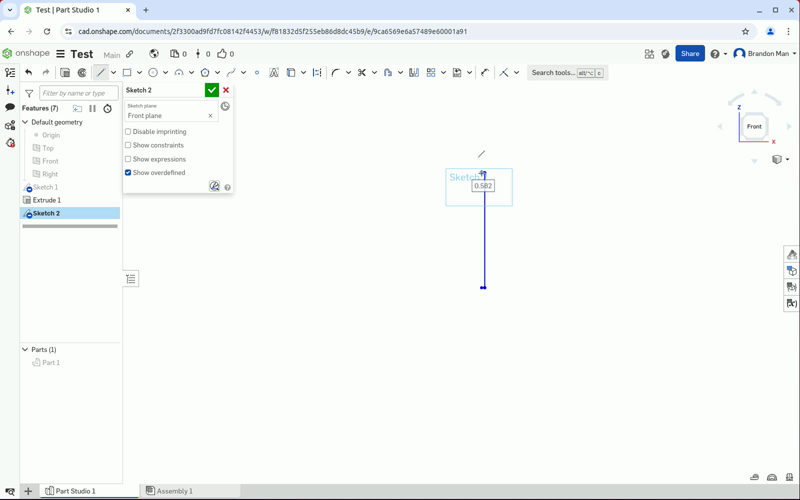
key_down(shift)
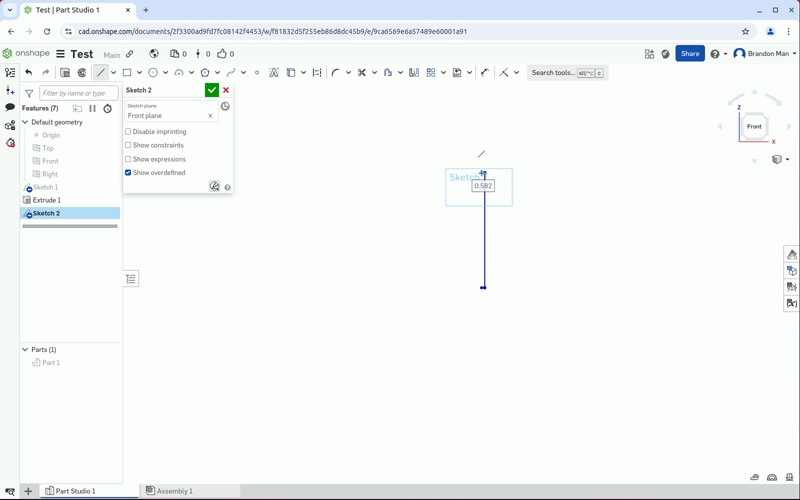
mouse_move(481, 287)
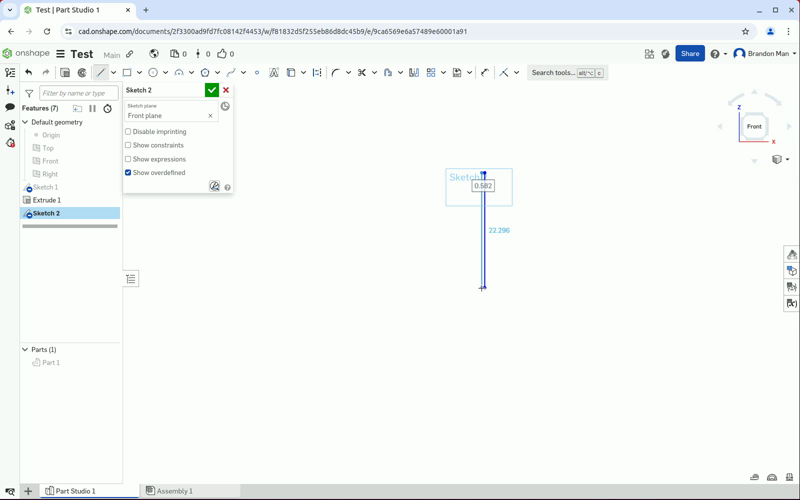
scroll(6)
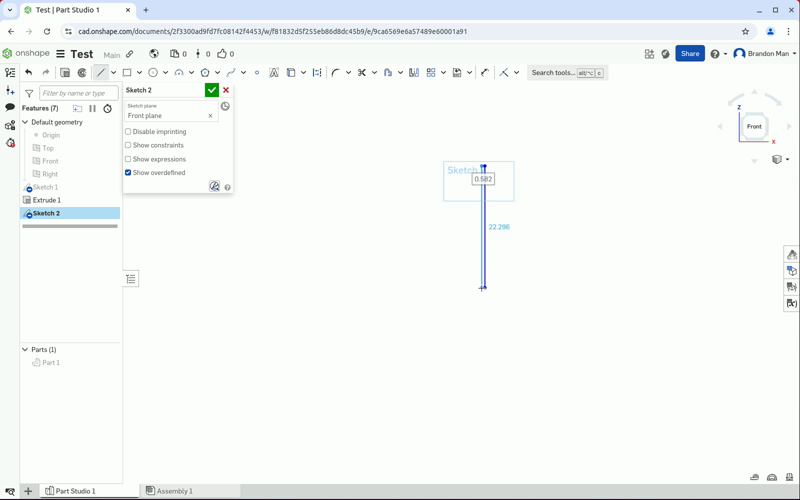
scroll(6)
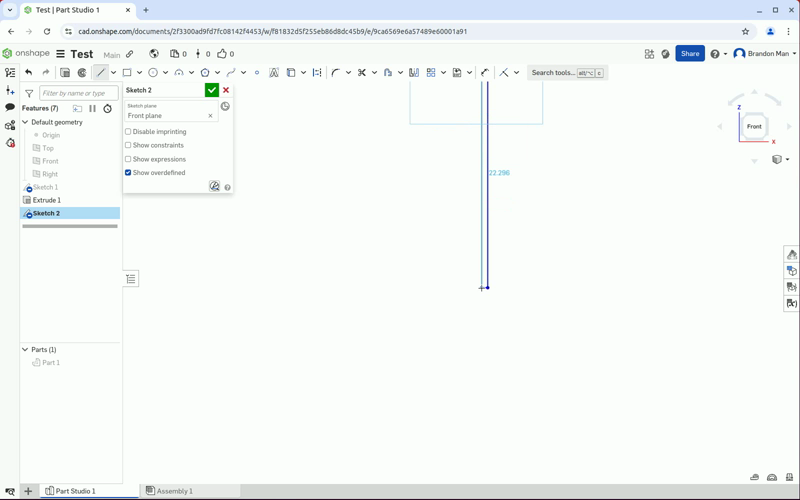
scroll(6)
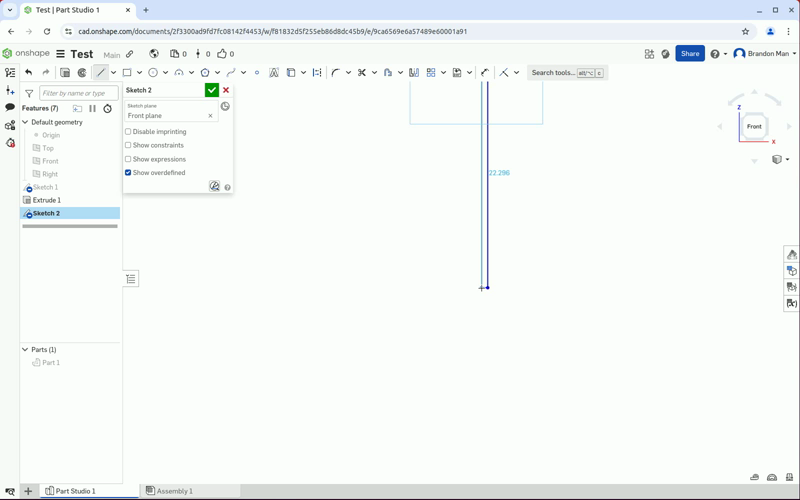
scroll(6)
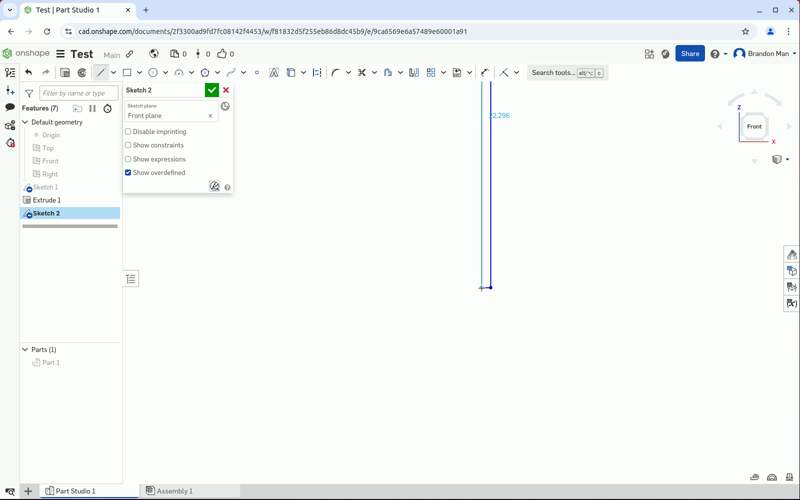
scroll(6)
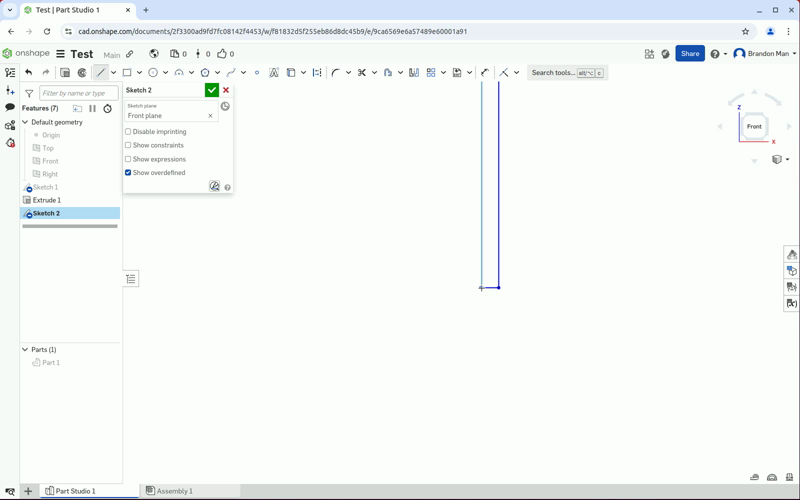
scroll(6)
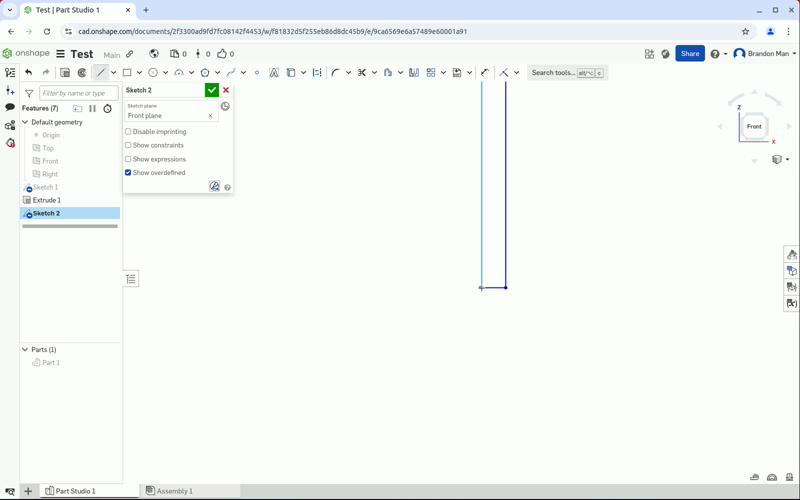
scroll(6)
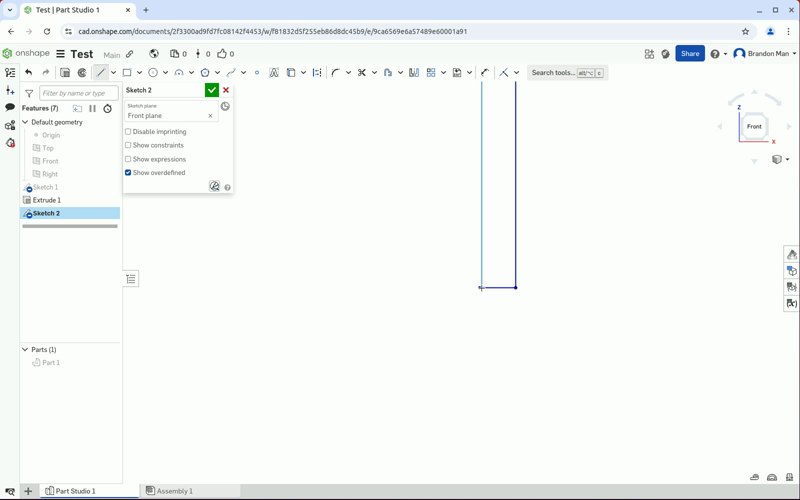
key_up(shift)
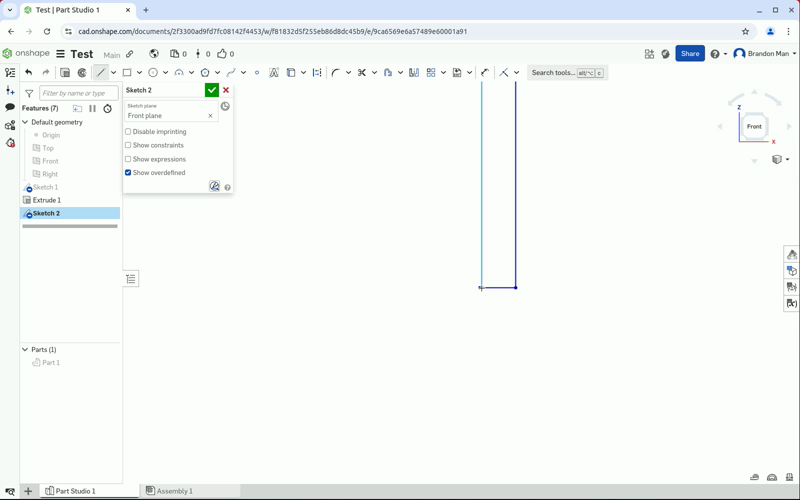
click(481, 287)
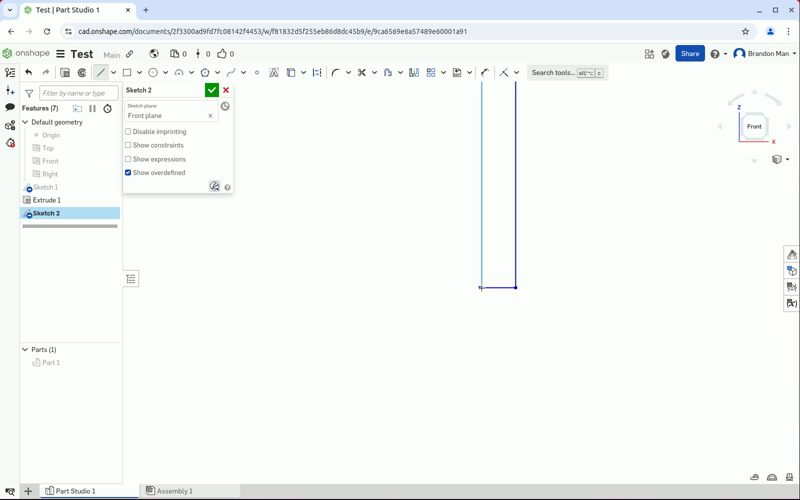
scroll(-6)
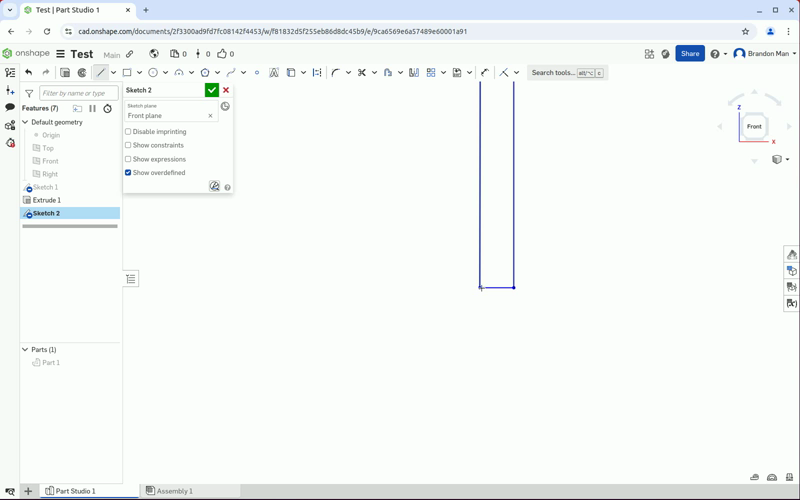
scroll(-6)
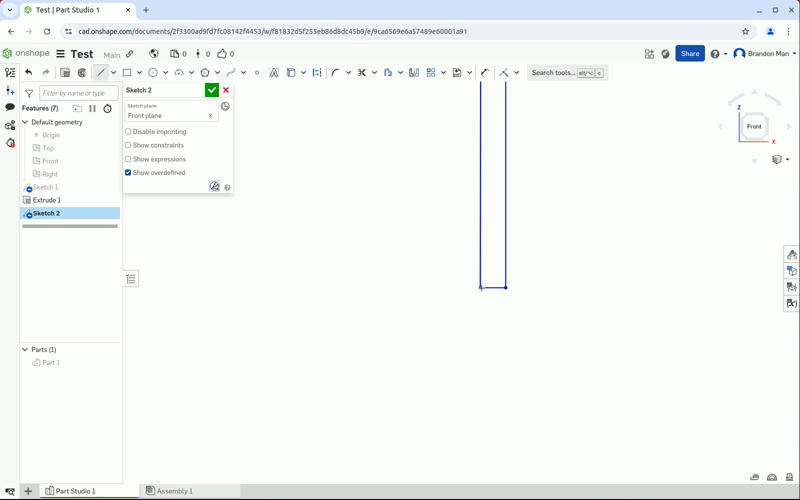
scroll(-6)
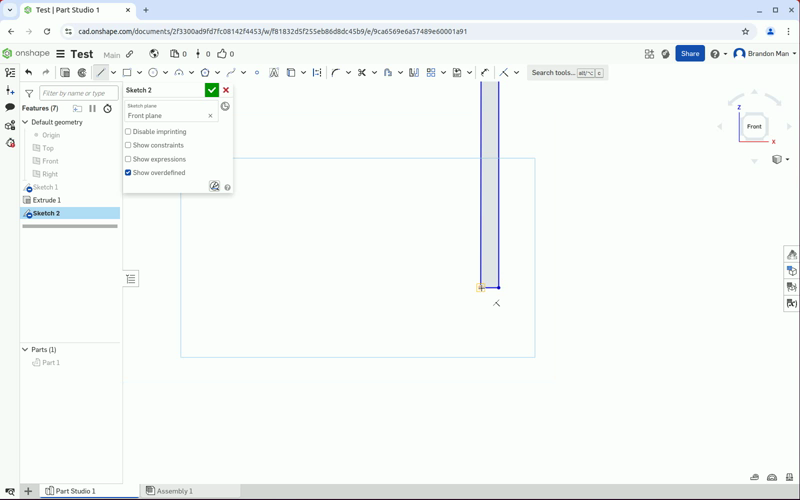
scroll(-6)
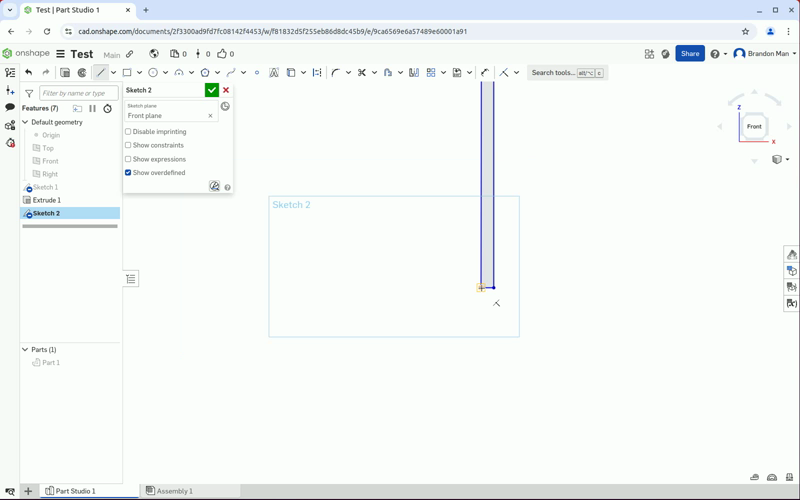
scroll(-6)
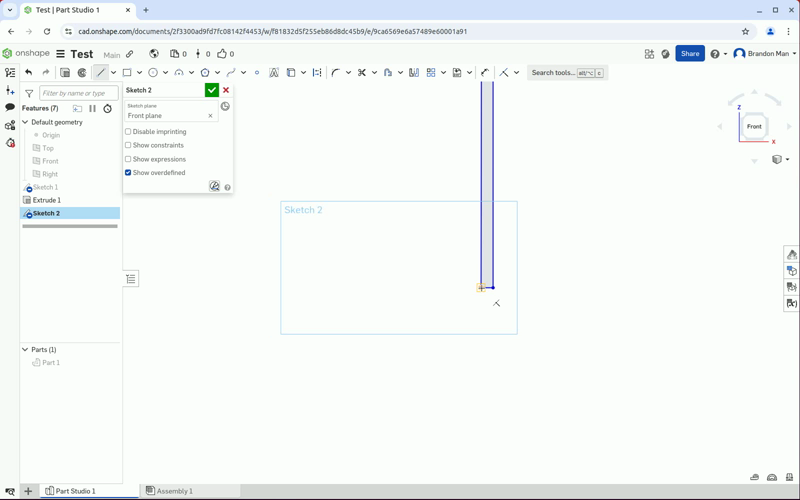
scroll(-6)
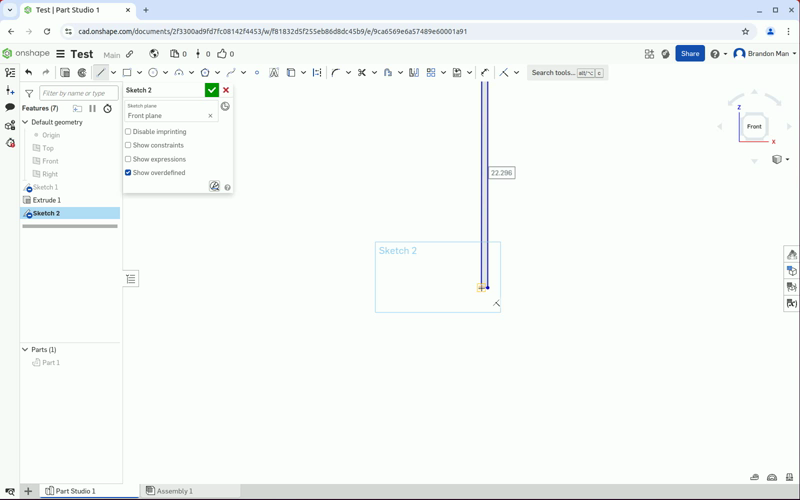
scroll(-6)
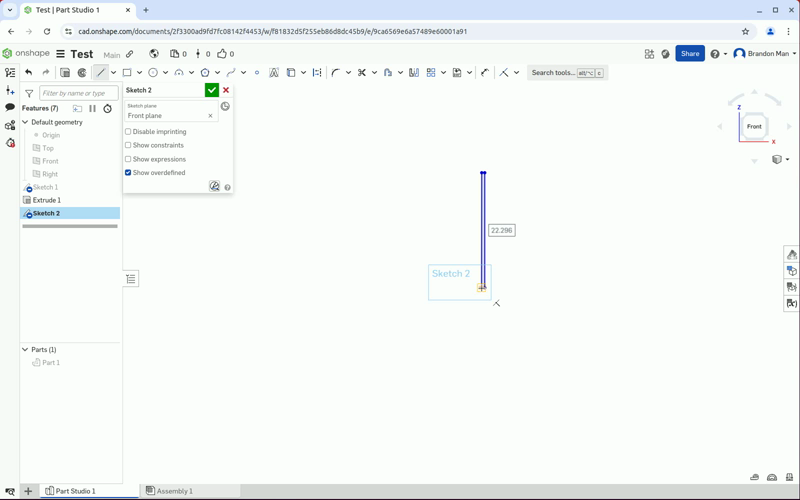
key(esc)
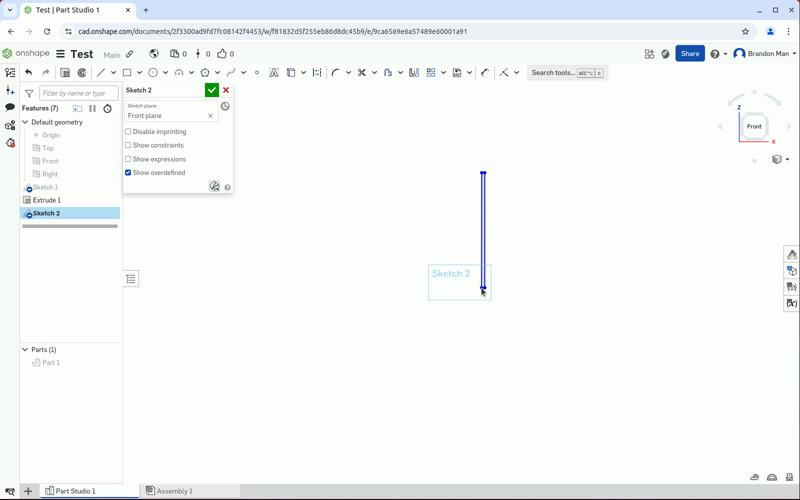
mouse_move(483, 242)
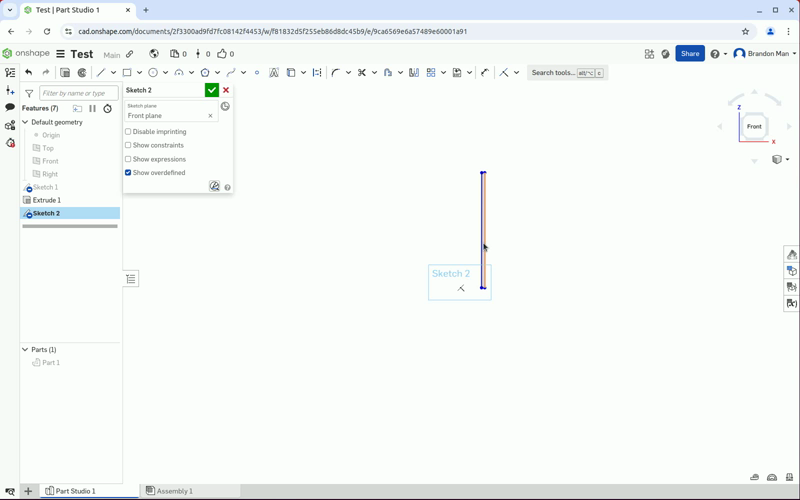
scroll(6)
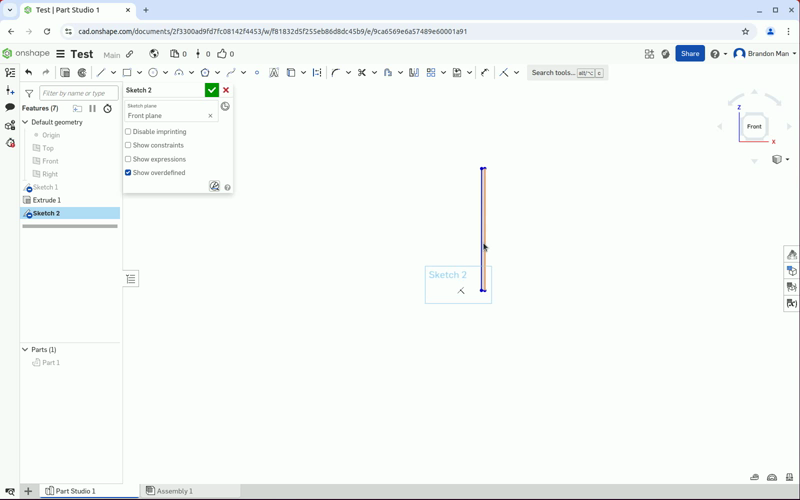
scroll(6)
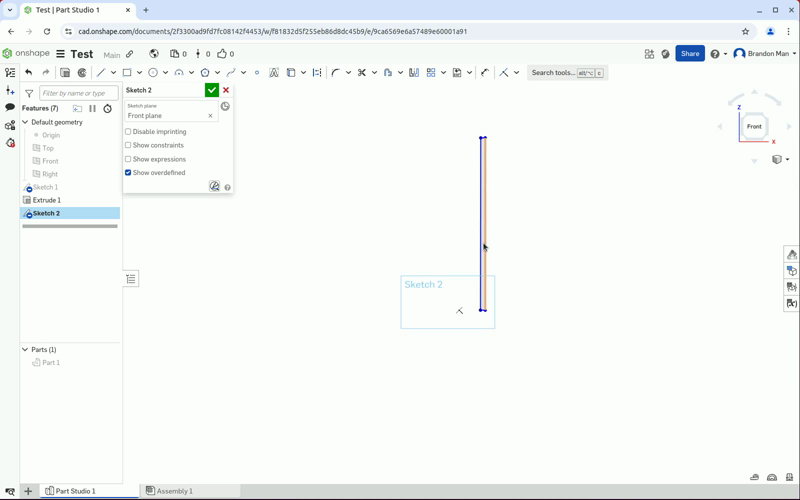
scroll(6)
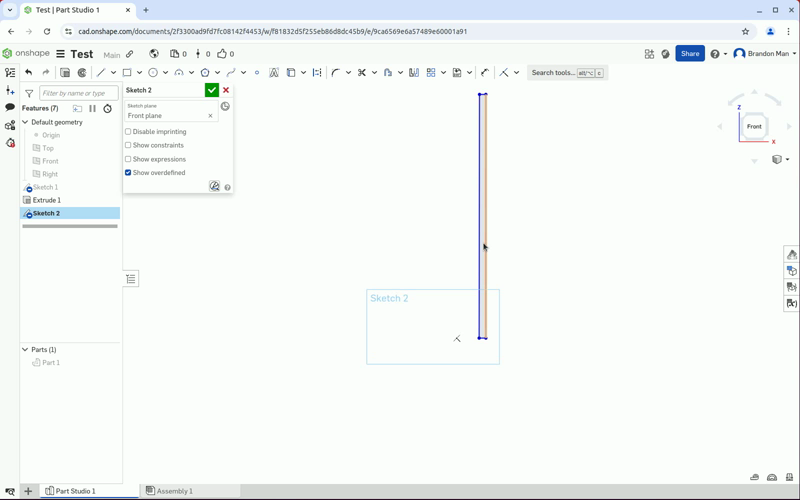
scroll(6)
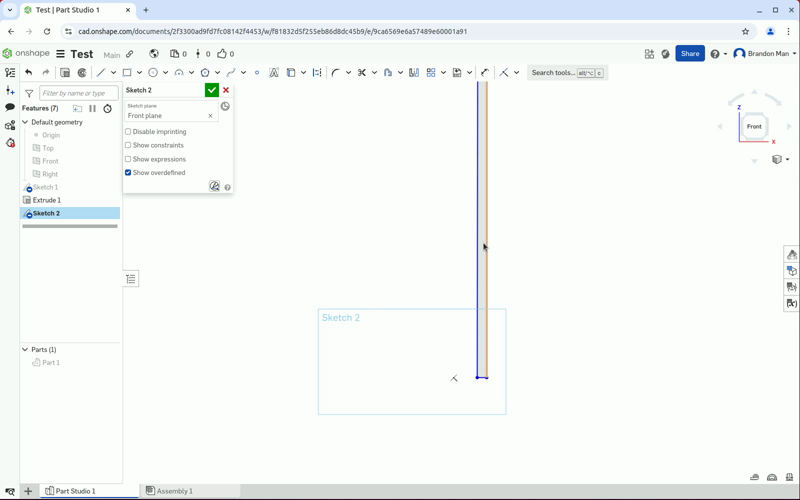
scroll(6)
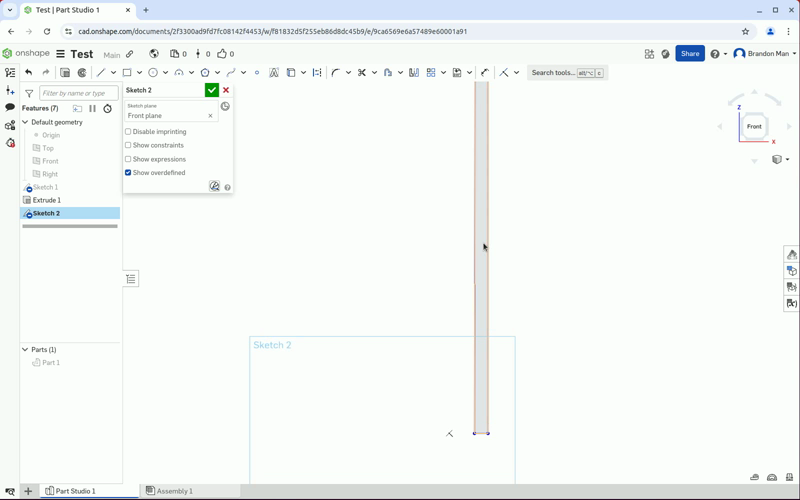
scroll(6)
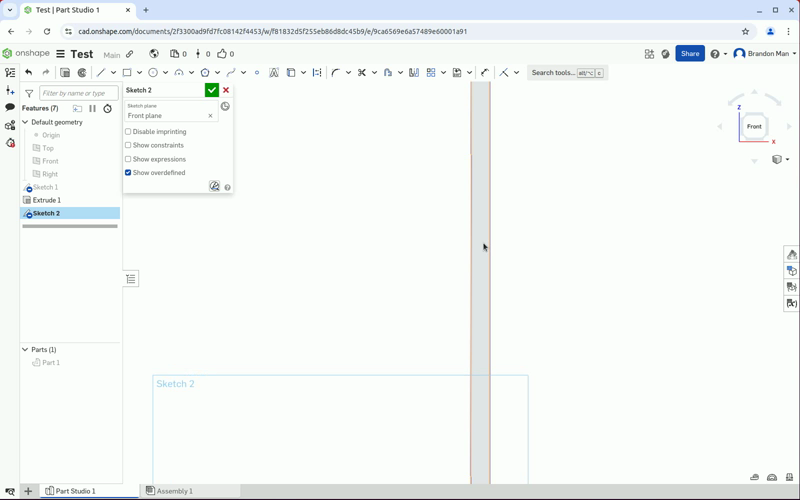
scroll(6)
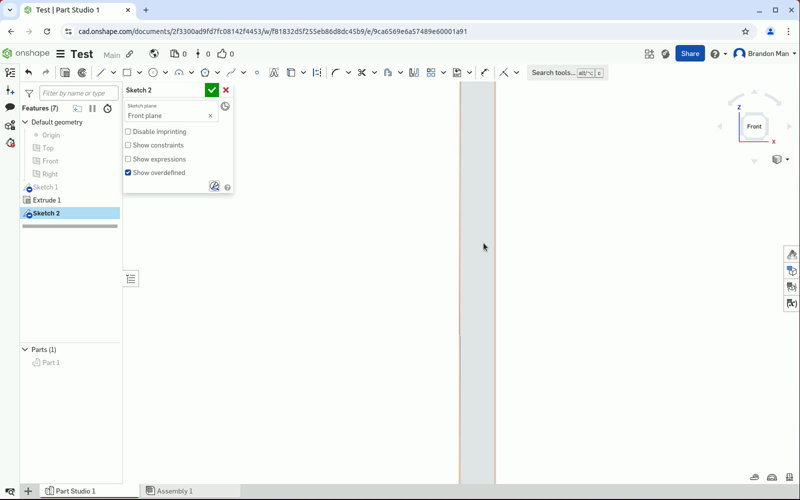
click(483, 242)
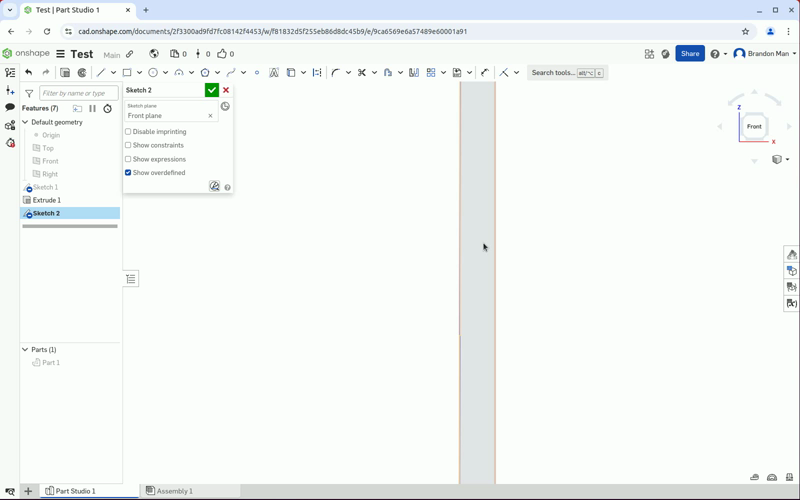
scroll(-6)
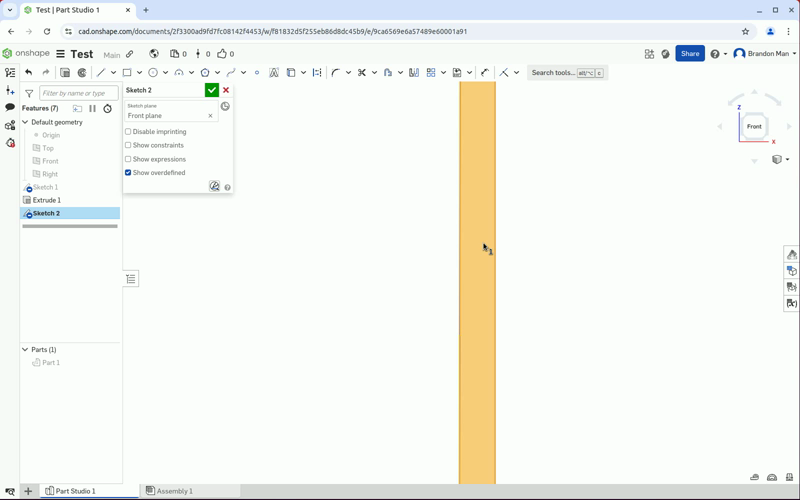
scroll(-6)
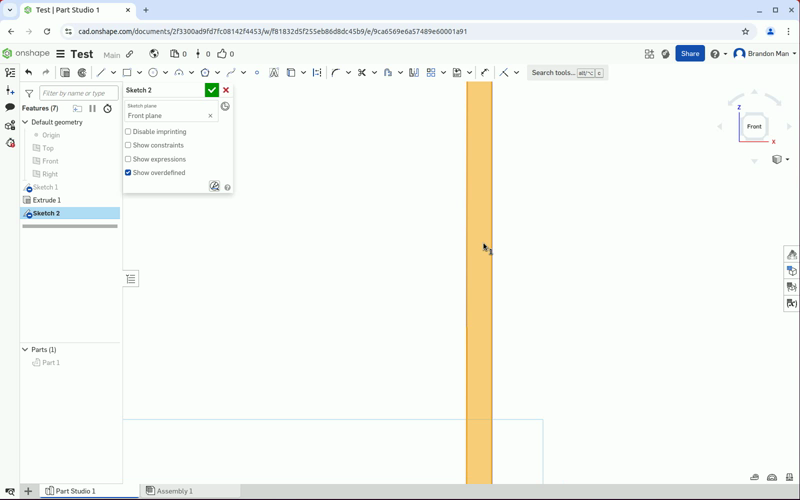
scroll(-6)
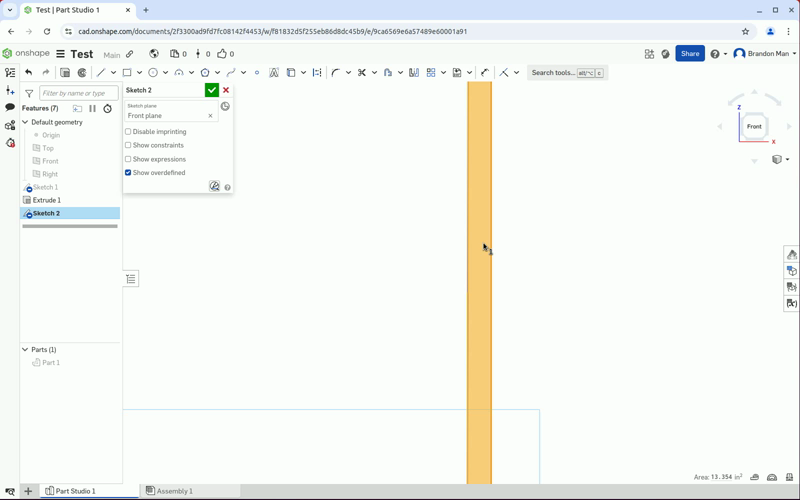
scroll(-6)
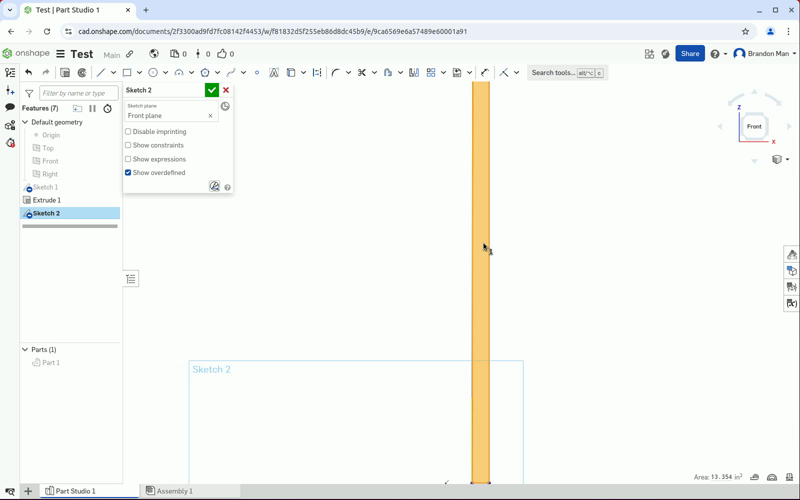
scroll(-6)
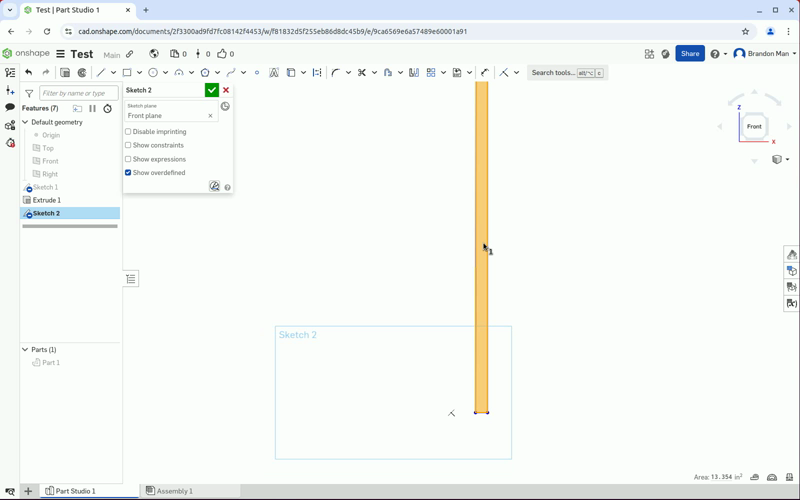
scroll(-6)
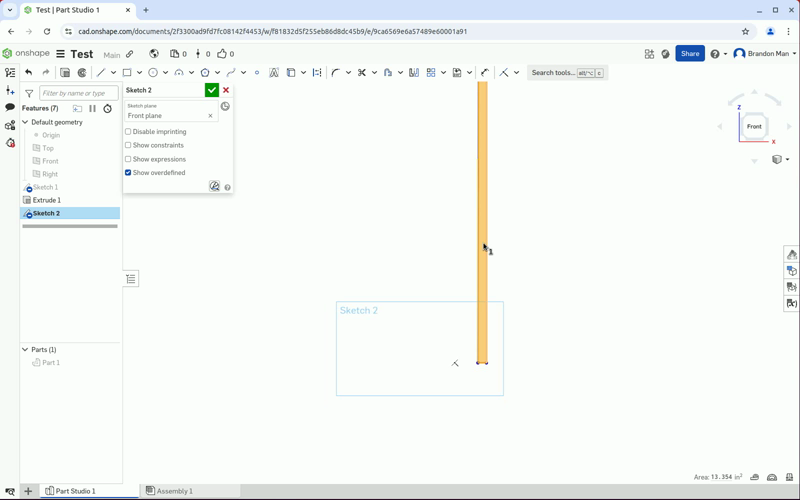
scroll(-6)
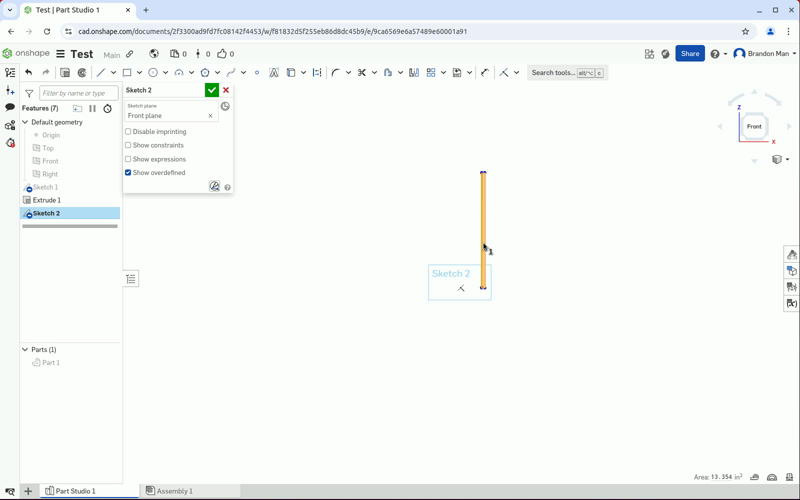
mouse_move(73, 352)
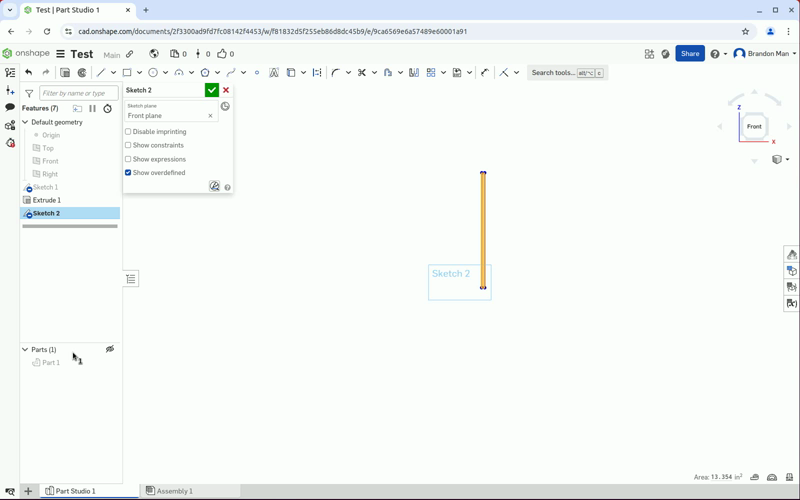
key(shift+y)
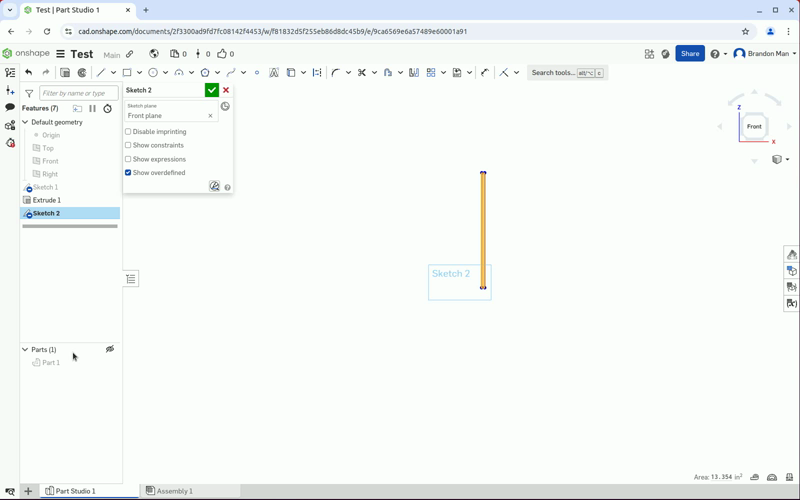
key(shift+e)
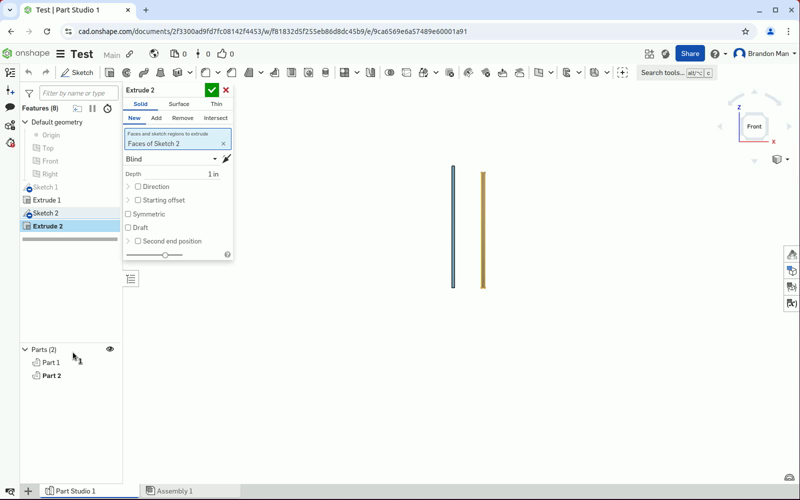
mouse_move(143, 106)
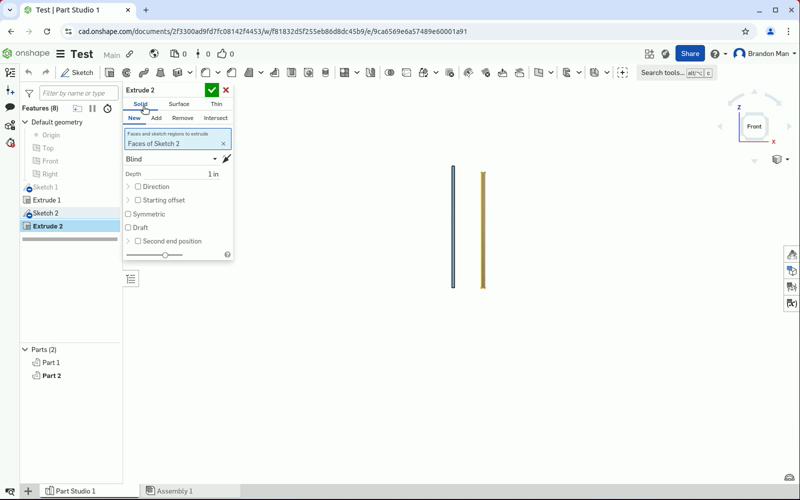
click(143, 106)
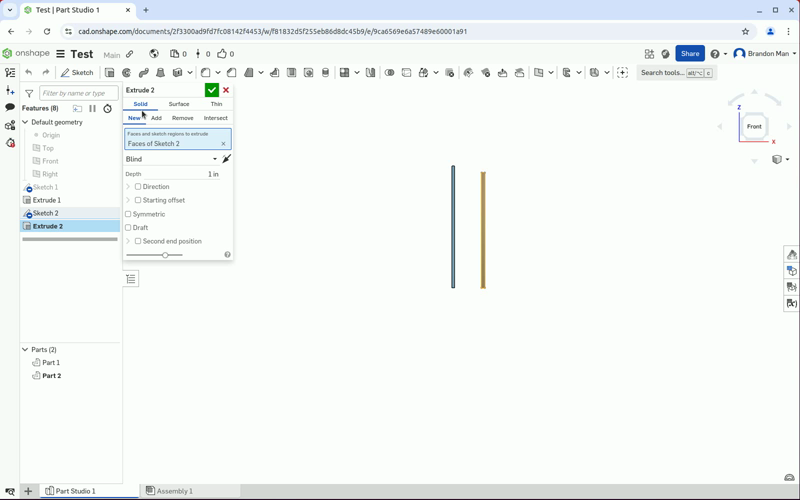
mouse_move(137, 120)
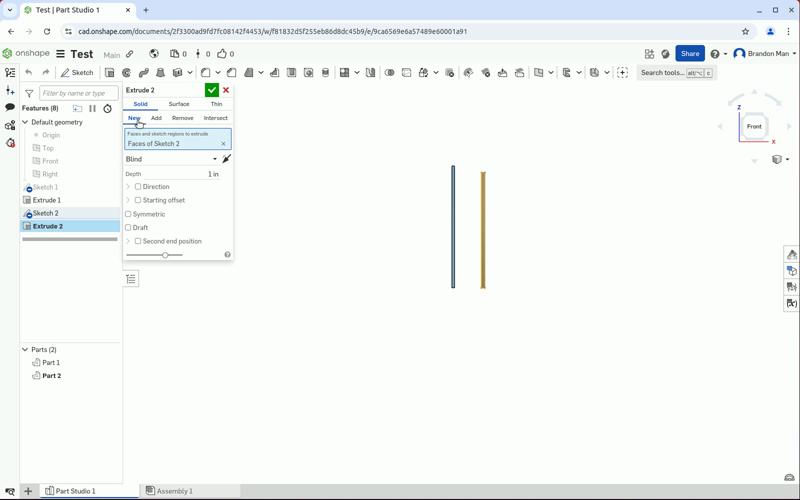
click(137, 120)
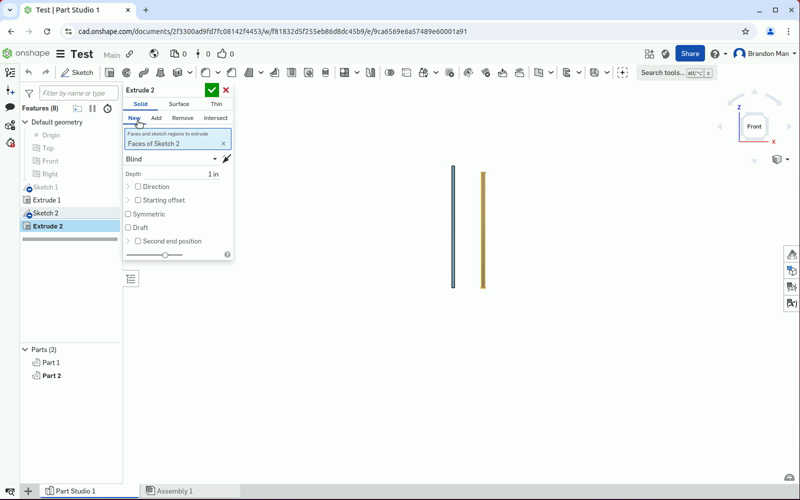
key(tab, 4)
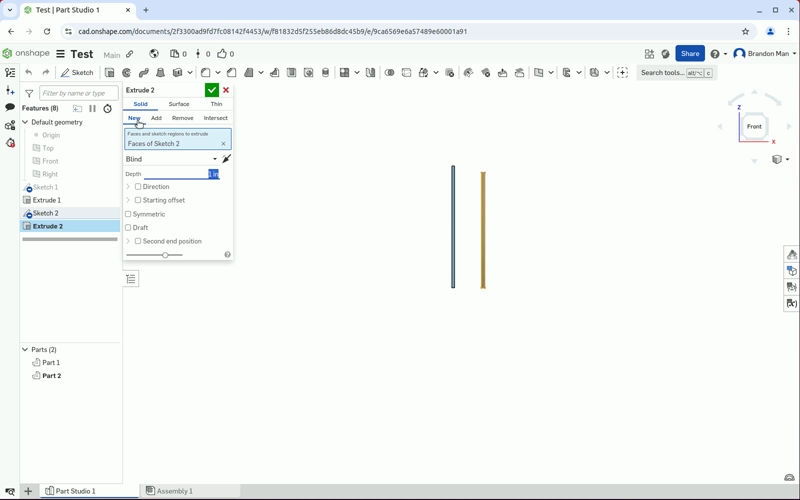
text(23.108)
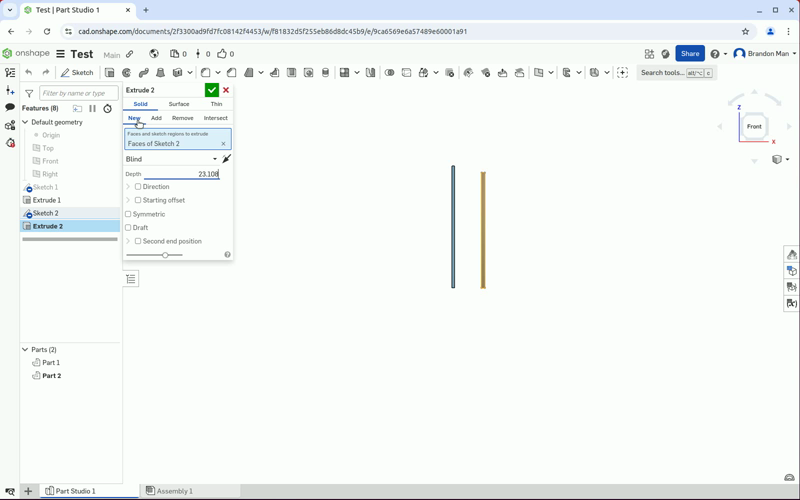
key(enter)
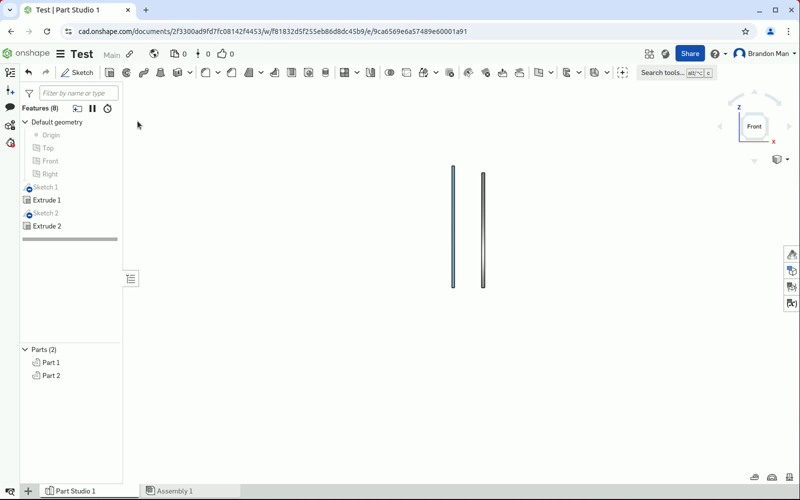
key(shift+h)
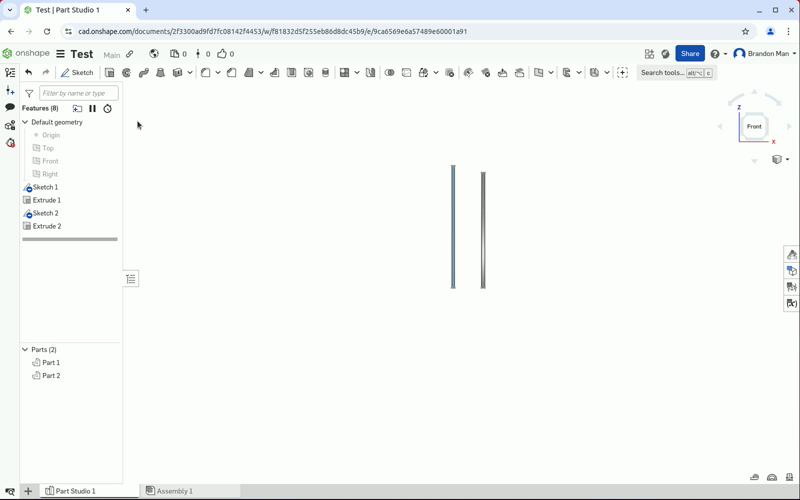
key(shift+h)
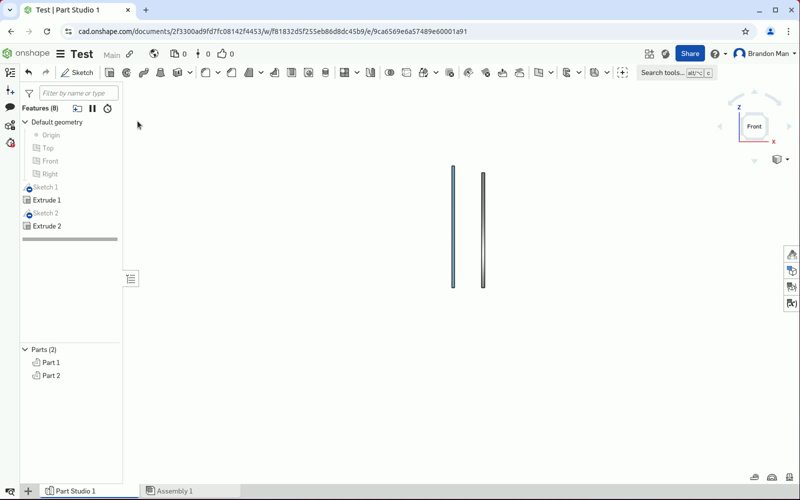
mouse_move(73, 189)
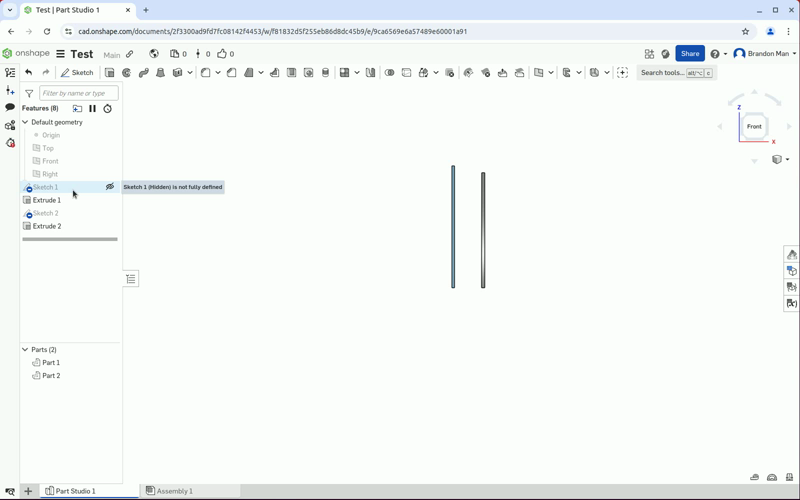
click(73, 189)
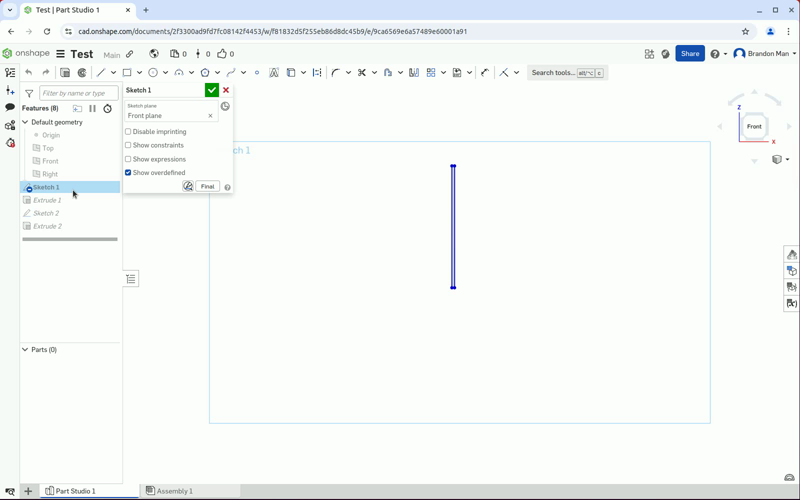
mouse_move(229, 92)
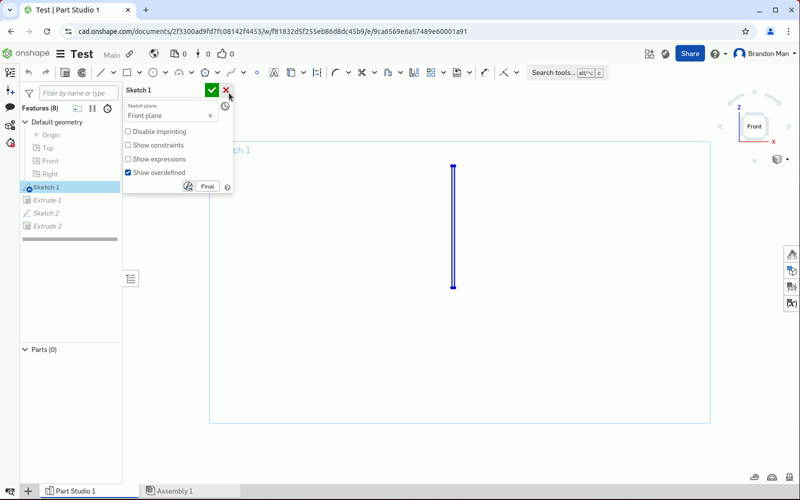
click(229, 92)
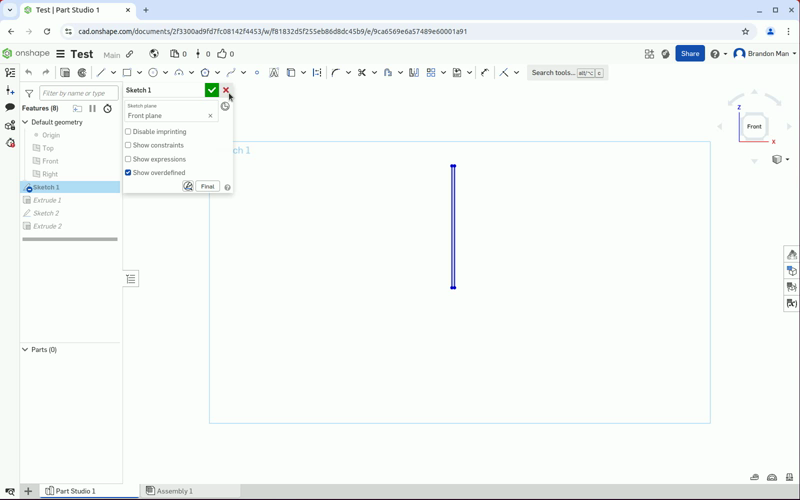
key(shift+s)
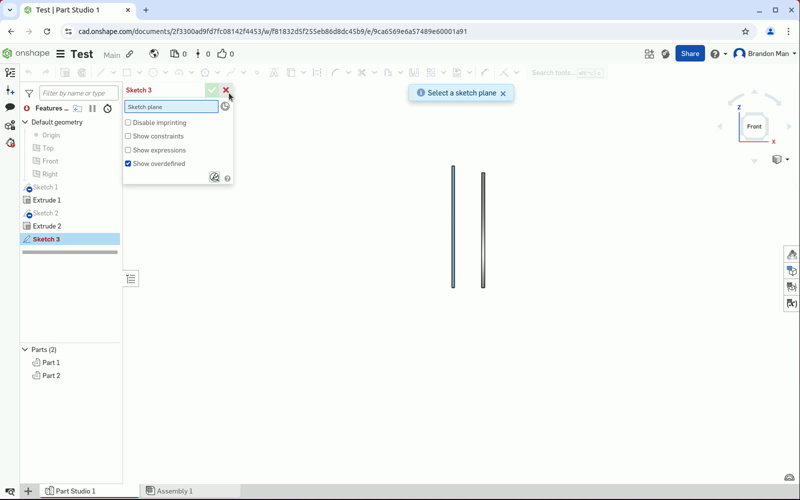
mouse_move(73, 163)
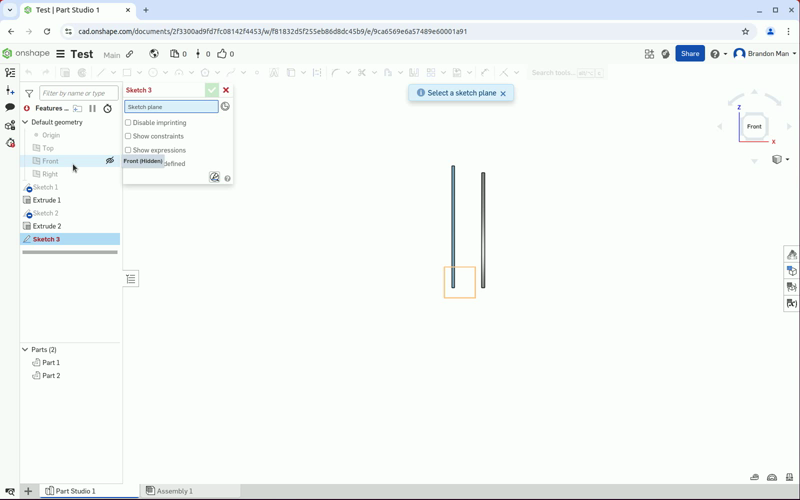
click(73, 163)
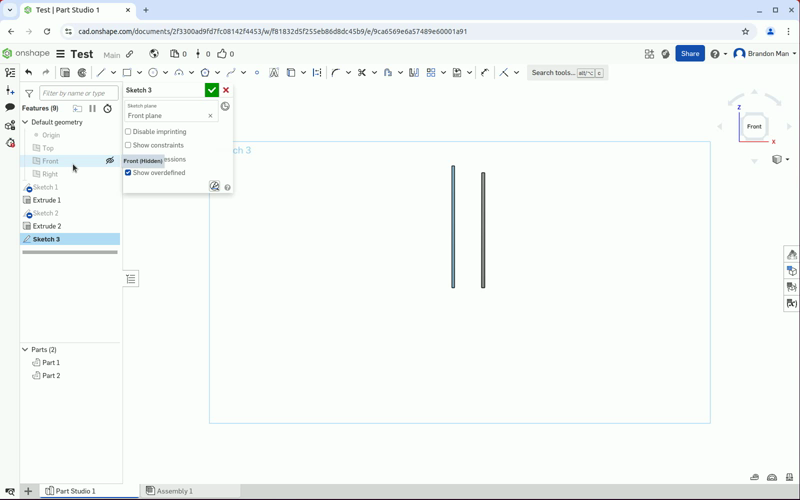
mouse_move(73, 352)
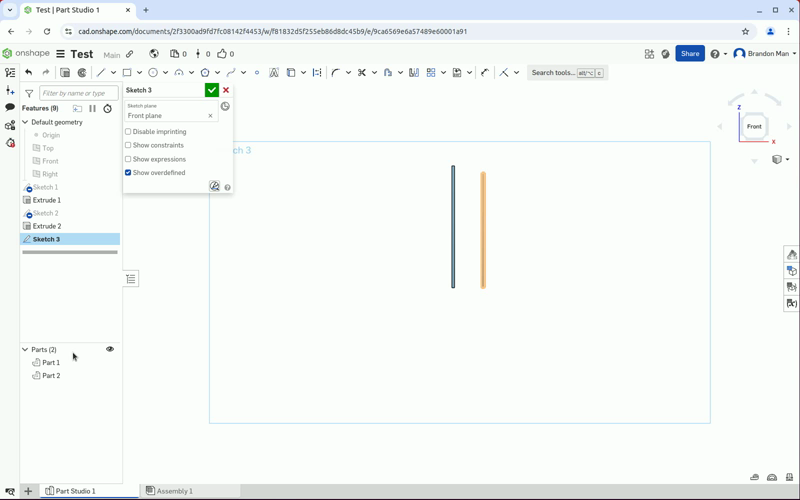
key(y)
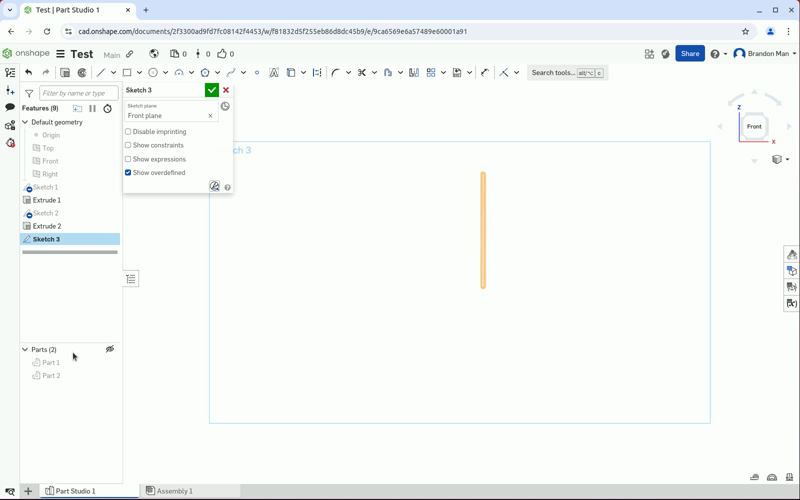
key(l)
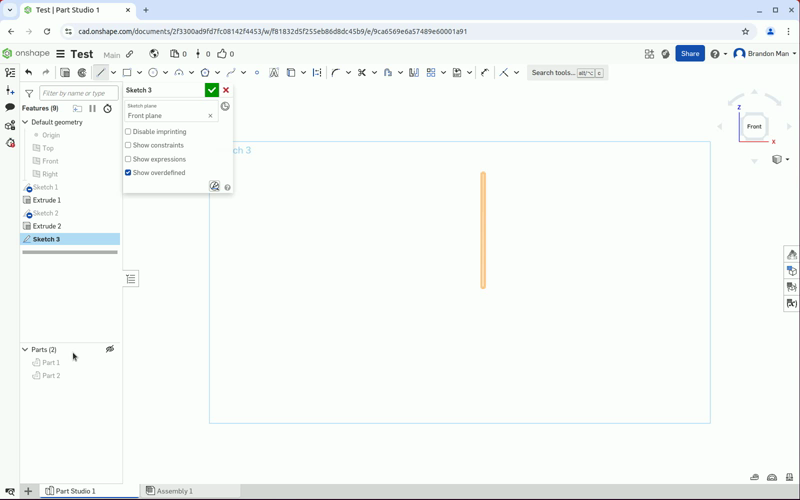
key_down(shift)
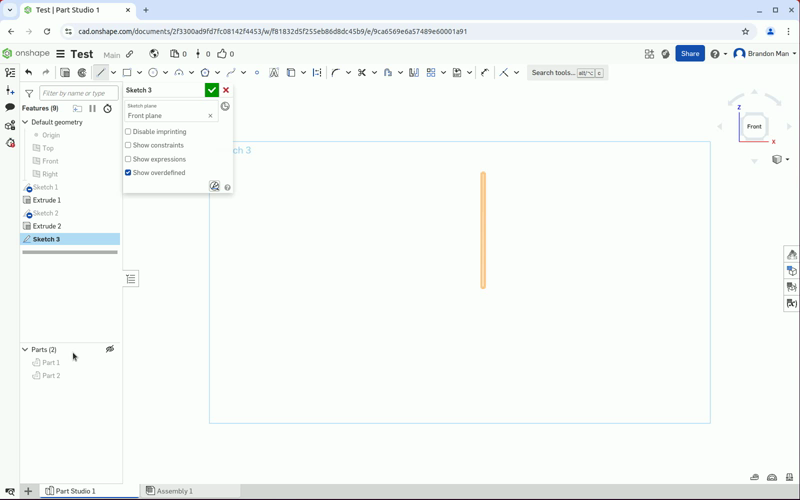
mouse_move(511, 287)
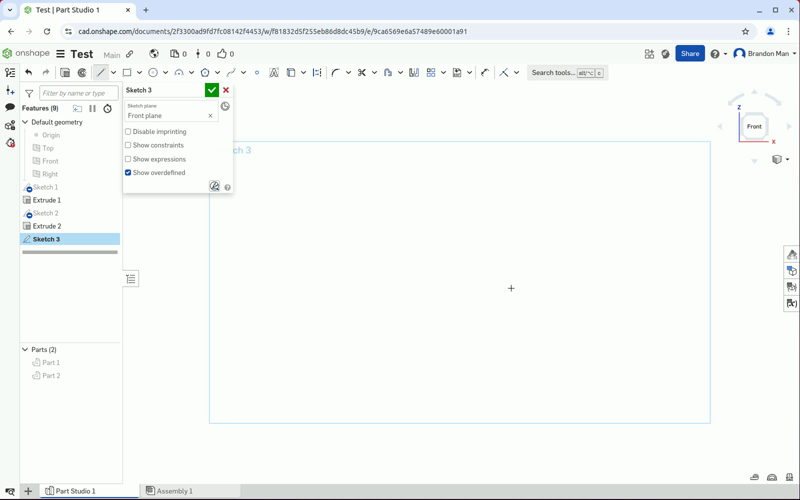
click(511, 287)
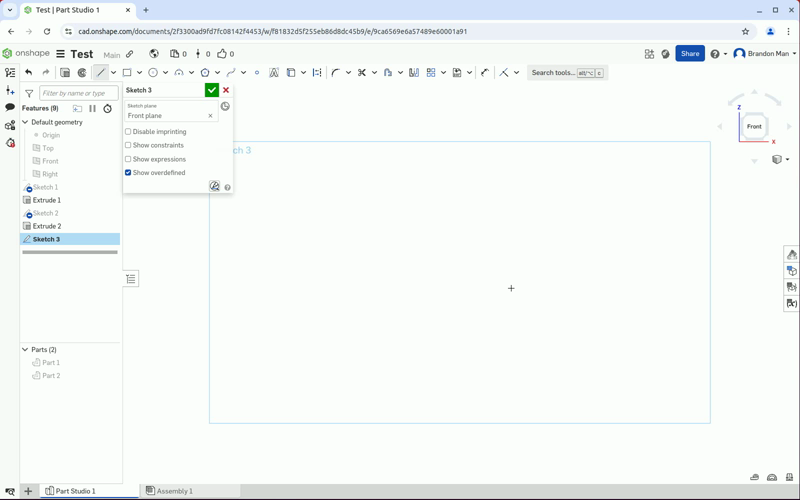
key_up(shift)
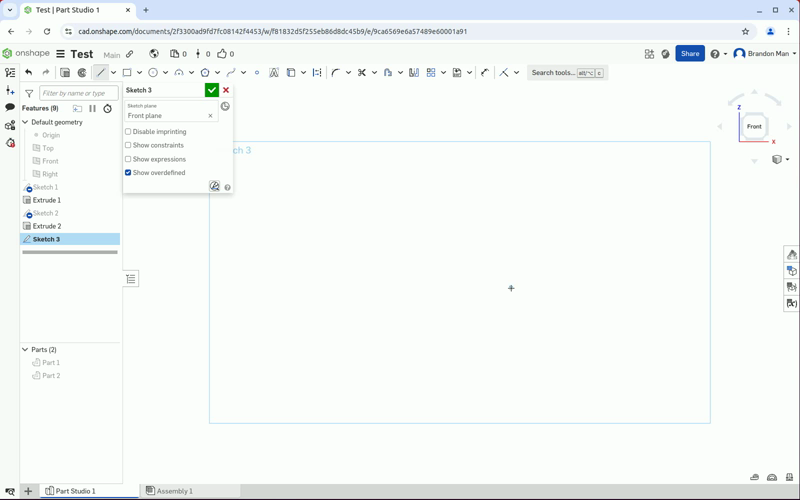
key_down(shift)
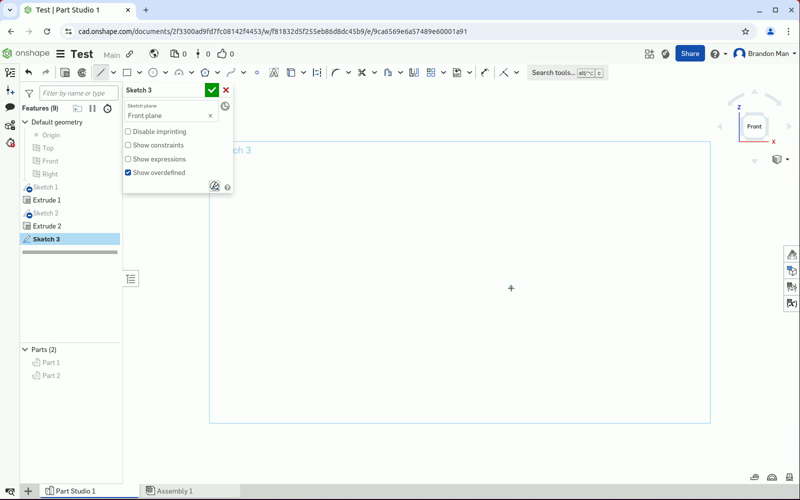
mouse_move(541, 287)
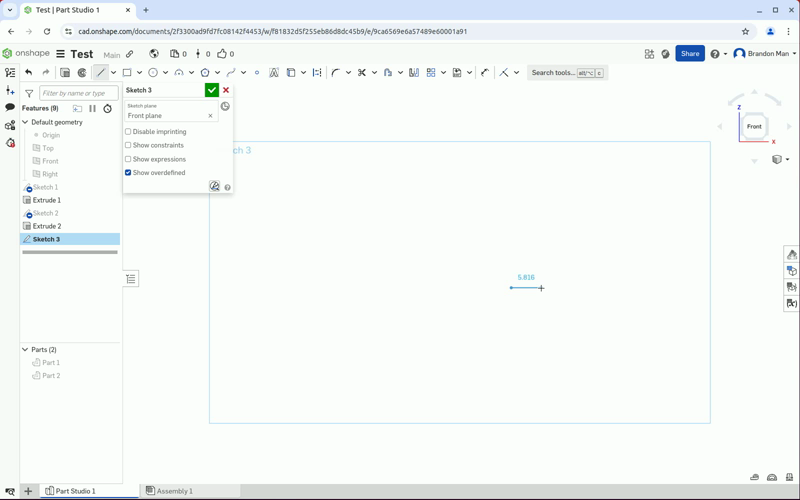
mouse_move(513, 287)
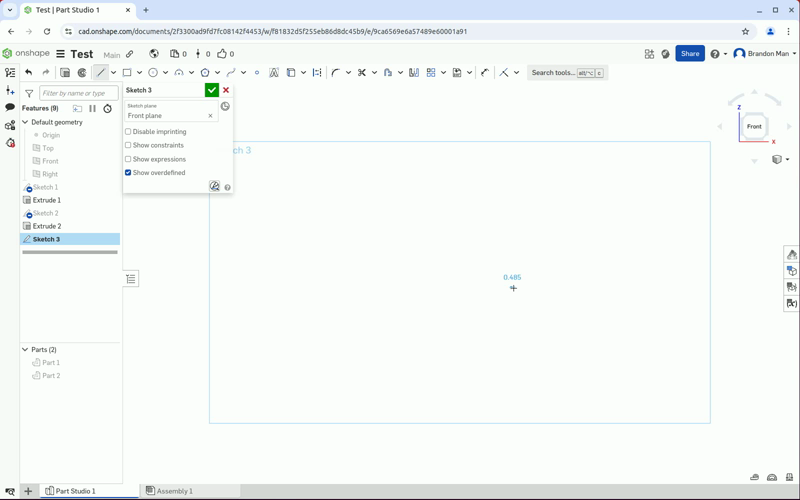
scroll(6)
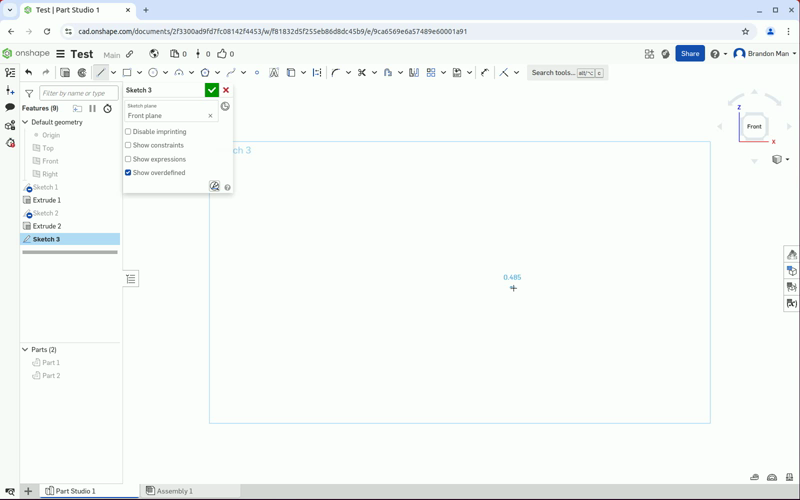
scroll(6)
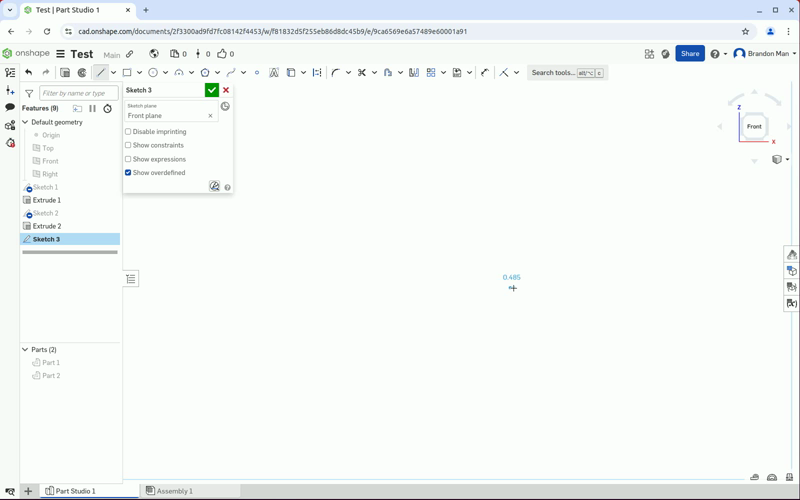
scroll(6)
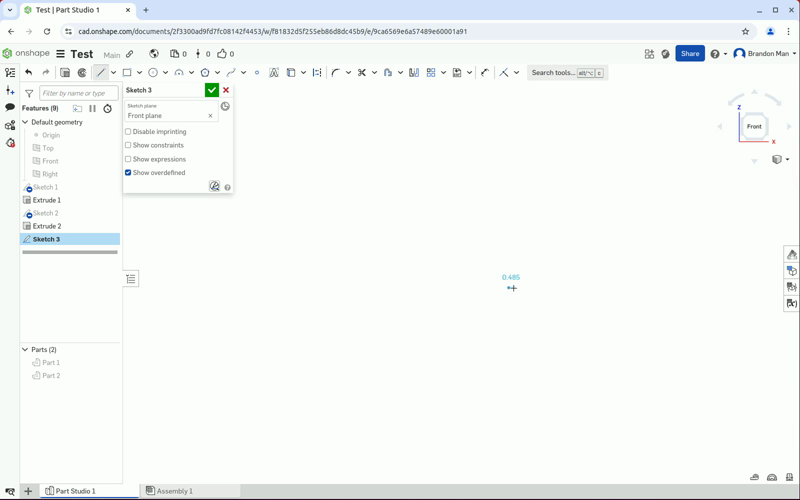
scroll(6)
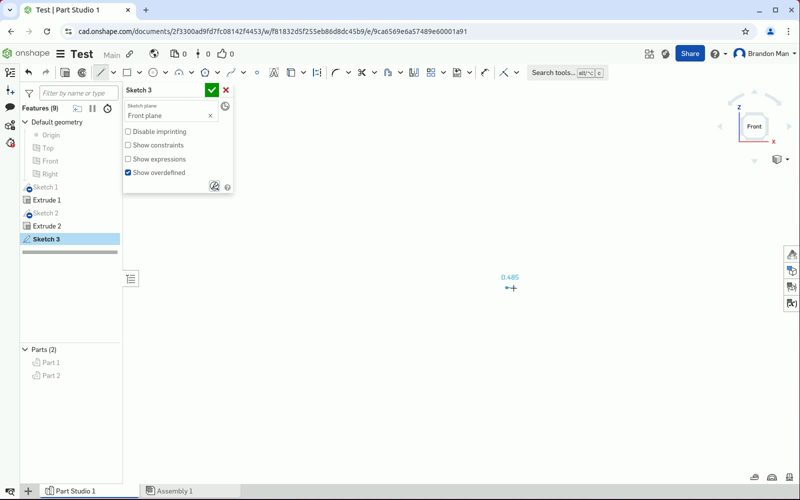
scroll(6)
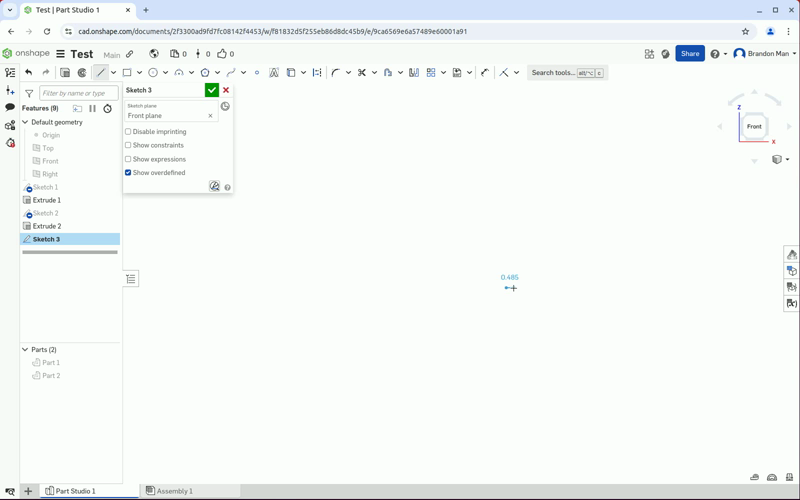
scroll(6)
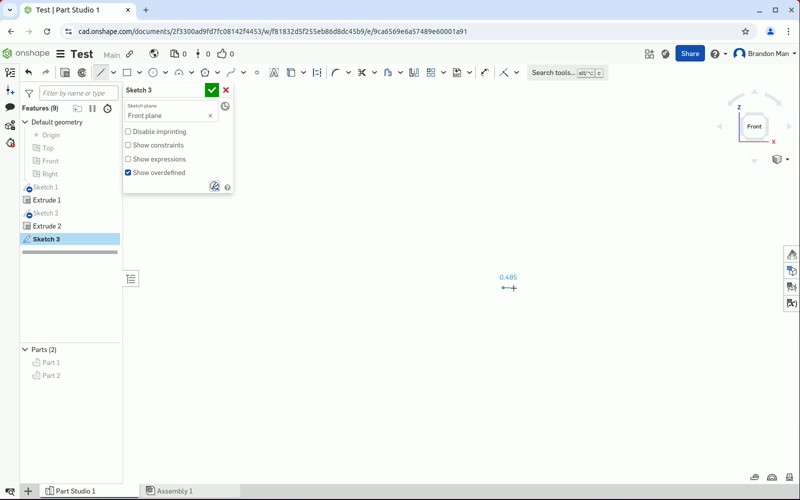
scroll(6)
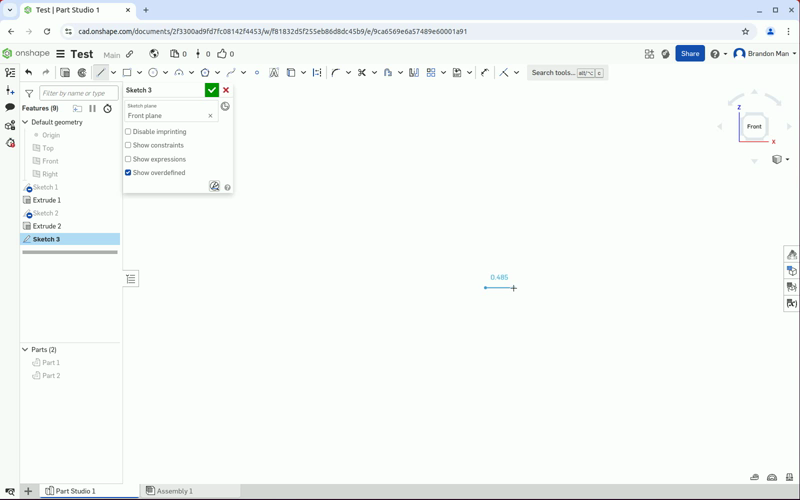
click(513, 287)
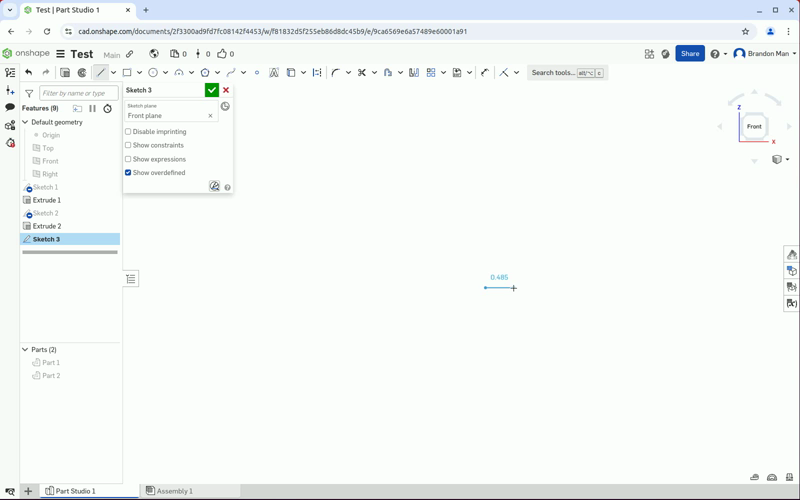
scroll(-6)
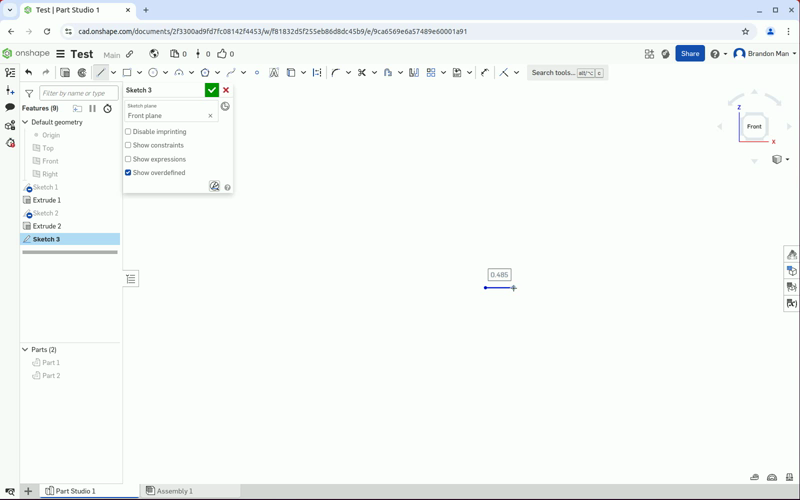
scroll(-6)
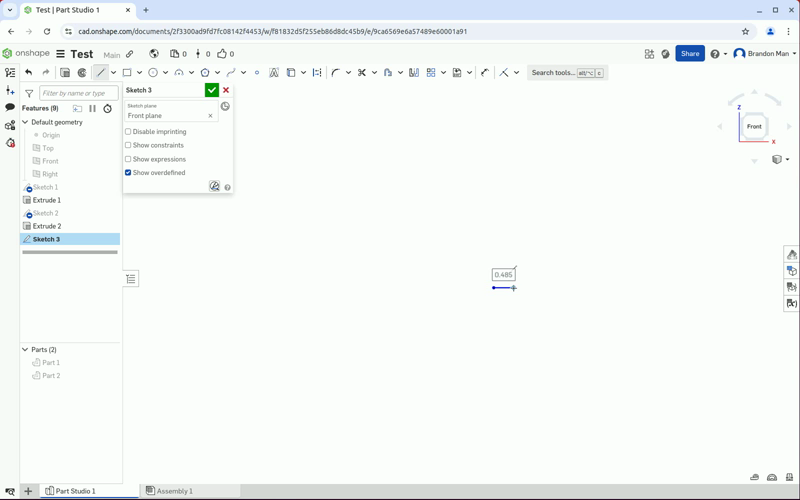
scroll(-6)
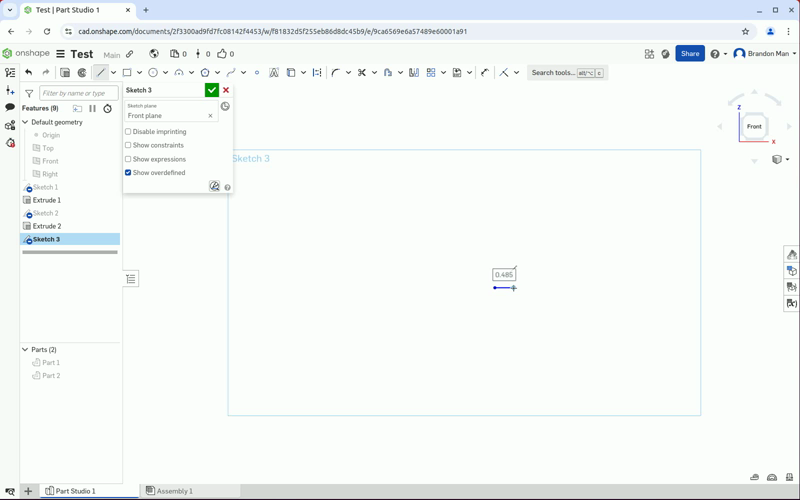
scroll(-6)
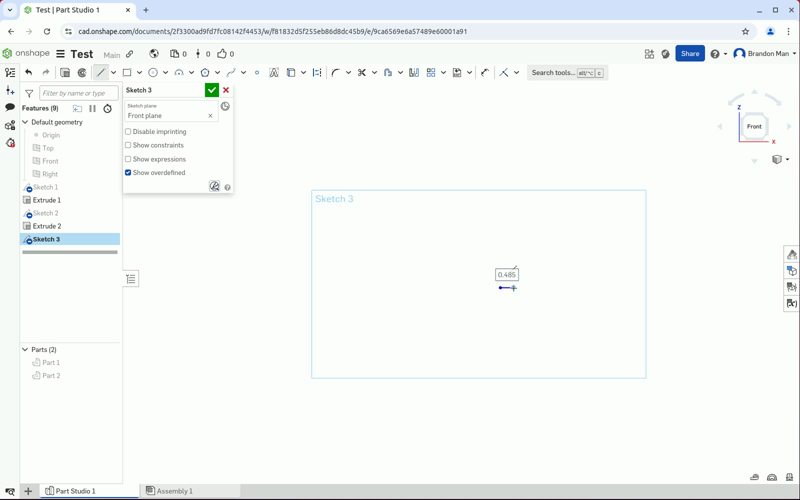
scroll(-6)
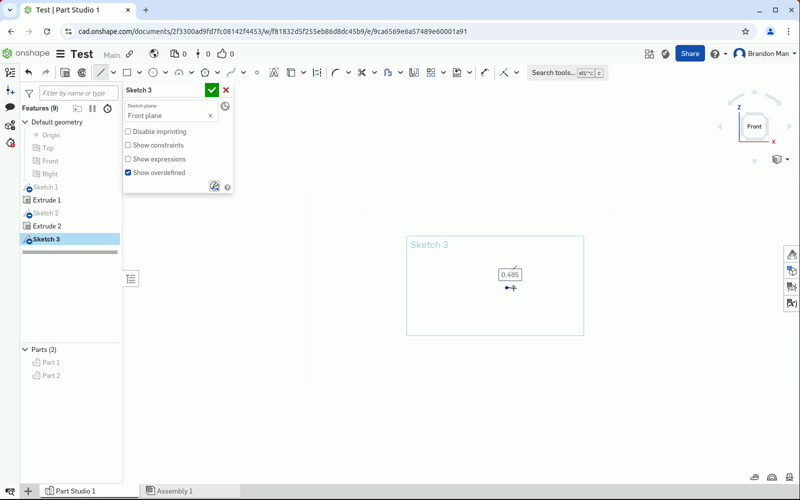
scroll(-6)
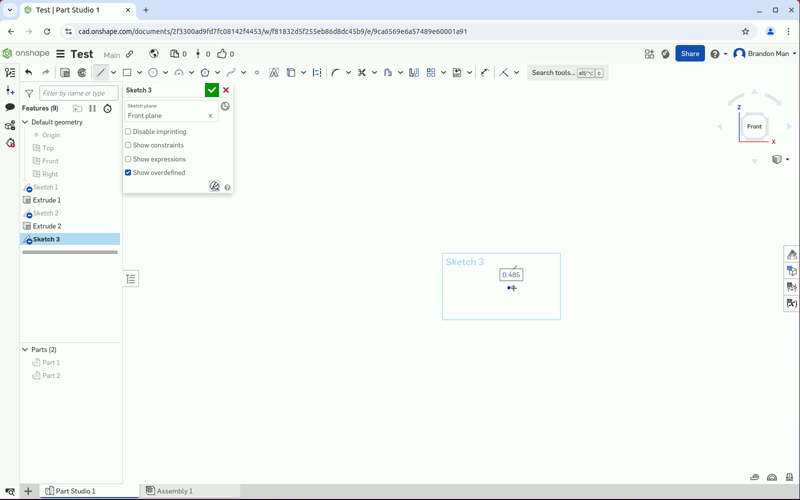
scroll(-6)
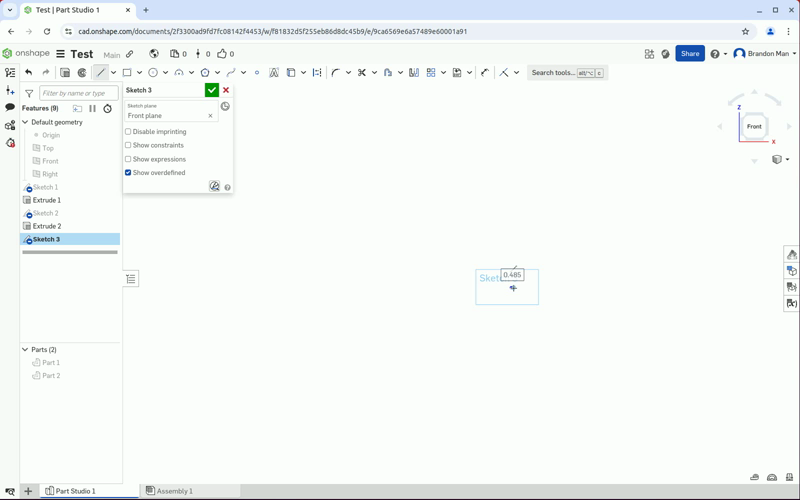
key_up(shift)
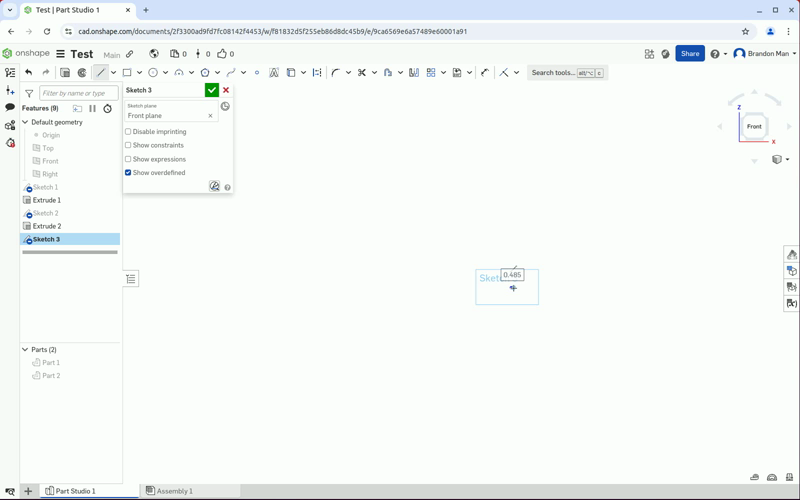
key_down(shift)
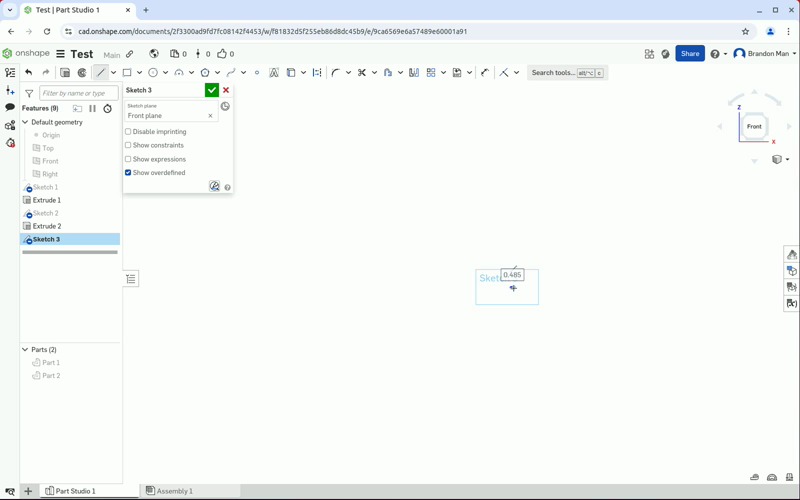
mouse_move(513, 172)
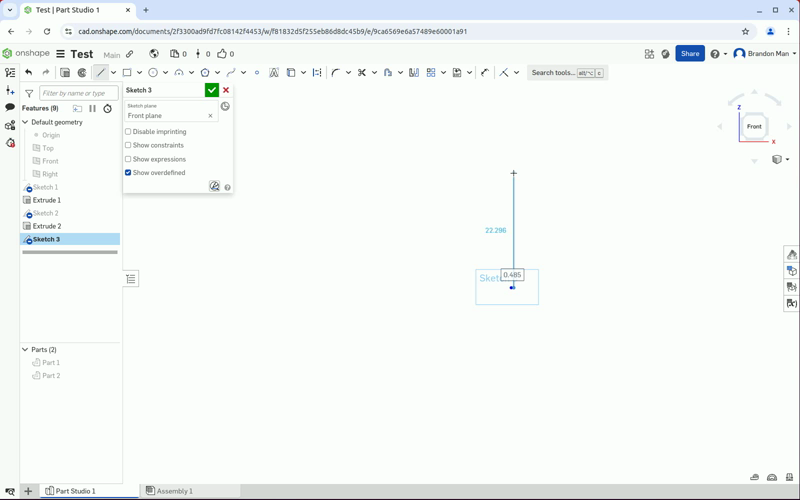
click(513, 172)
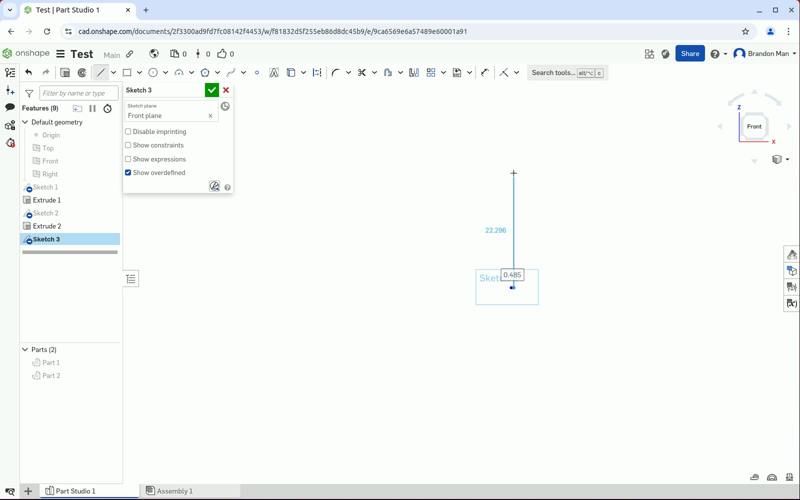
key_up(shift)
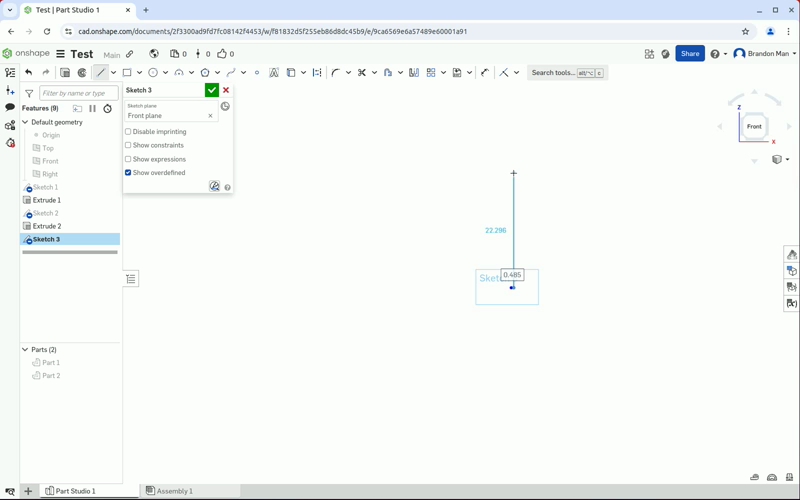
key_down(shift)
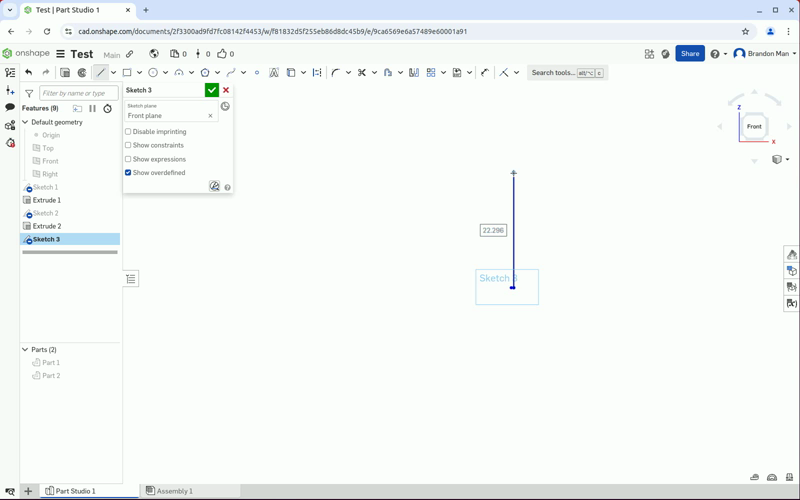
mouse_move(543, 172)
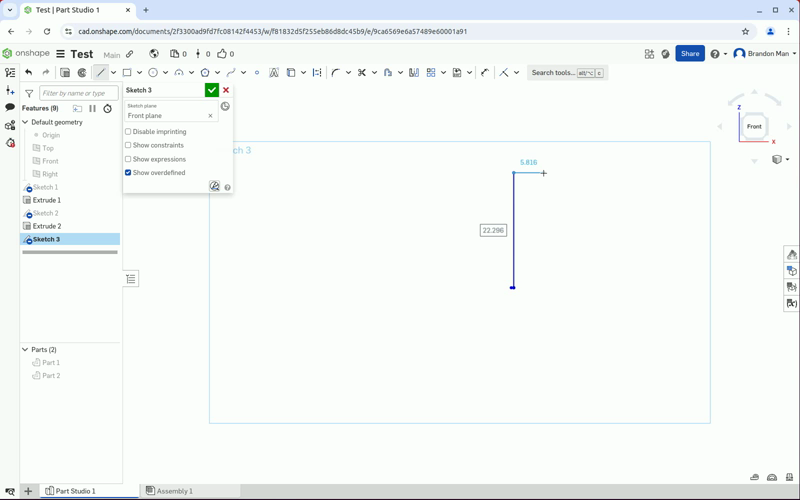
mouse_move(511, 172)
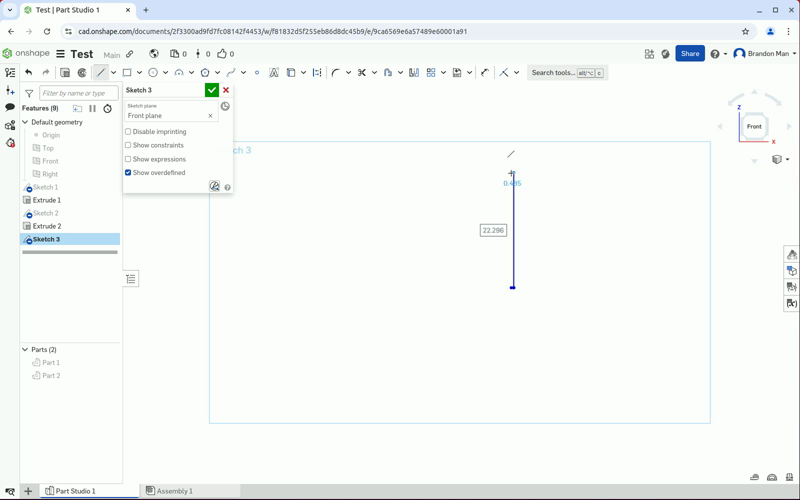
scroll(6)
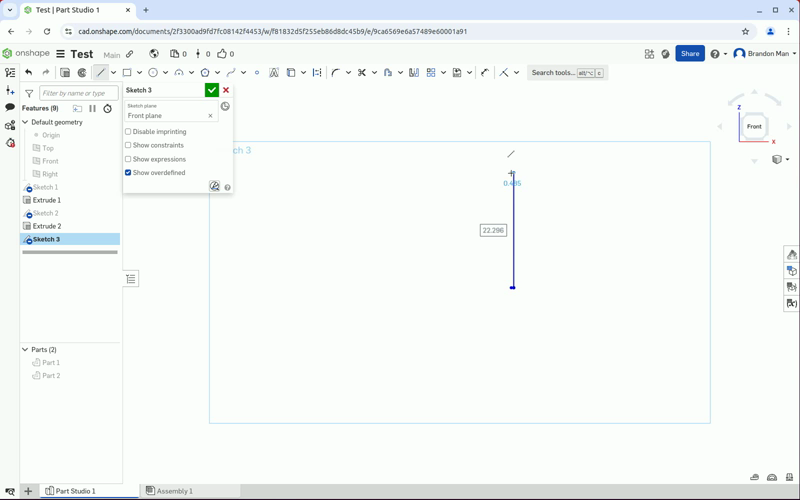
scroll(6)
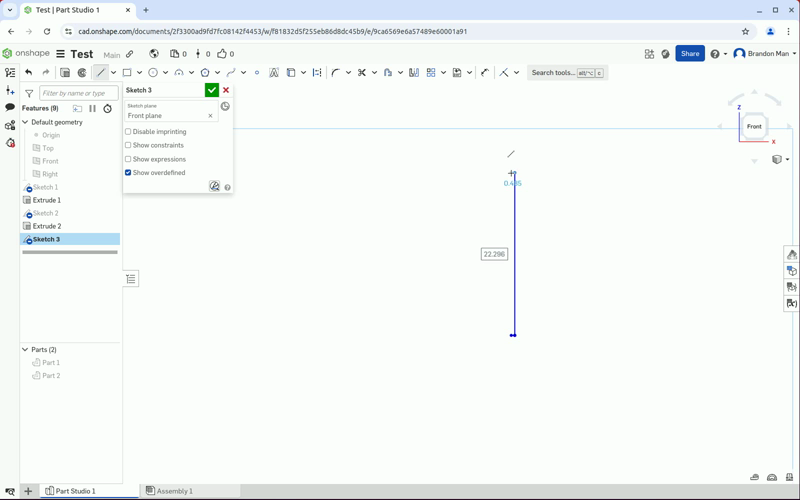
scroll(6)
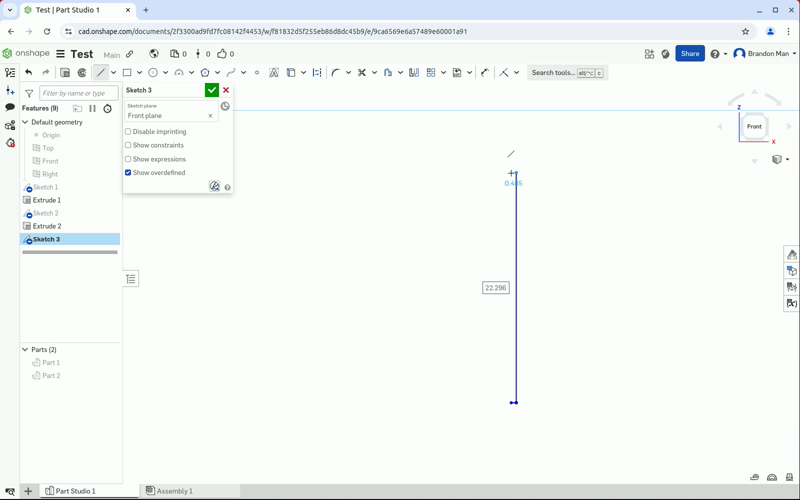
scroll(6)
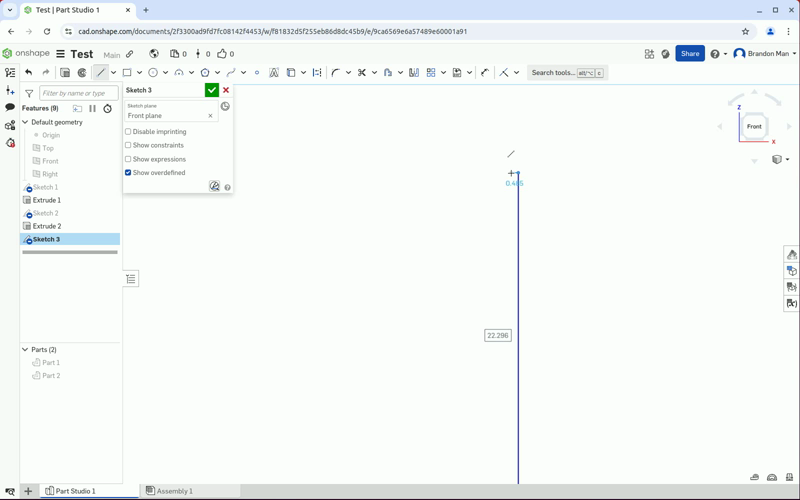
scroll(6)
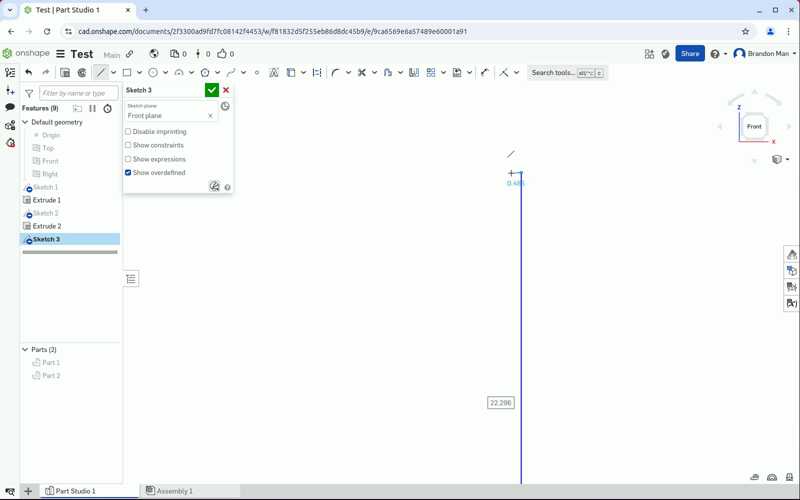
scroll(6)
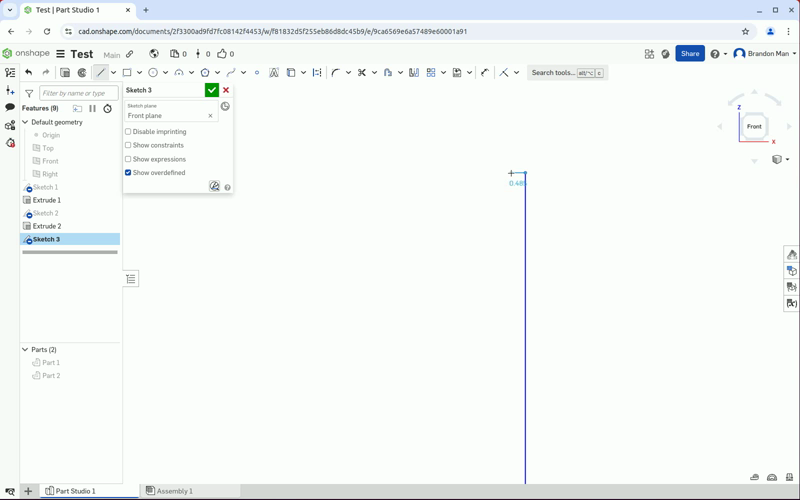
scroll(6)
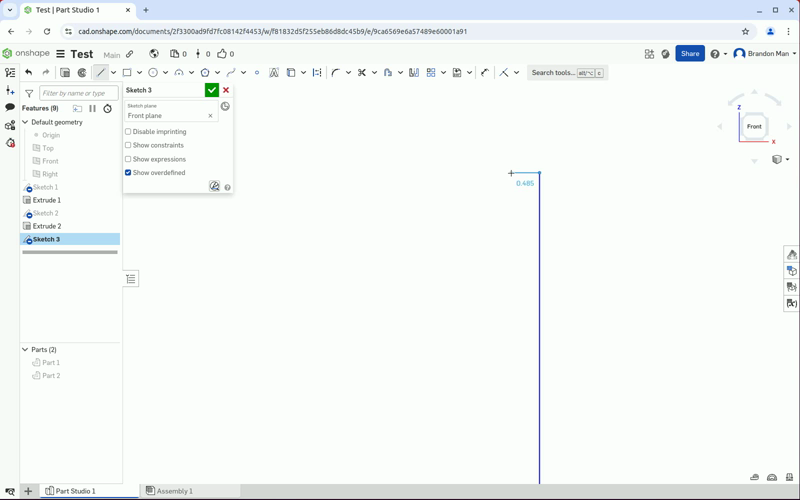
click(511, 172)
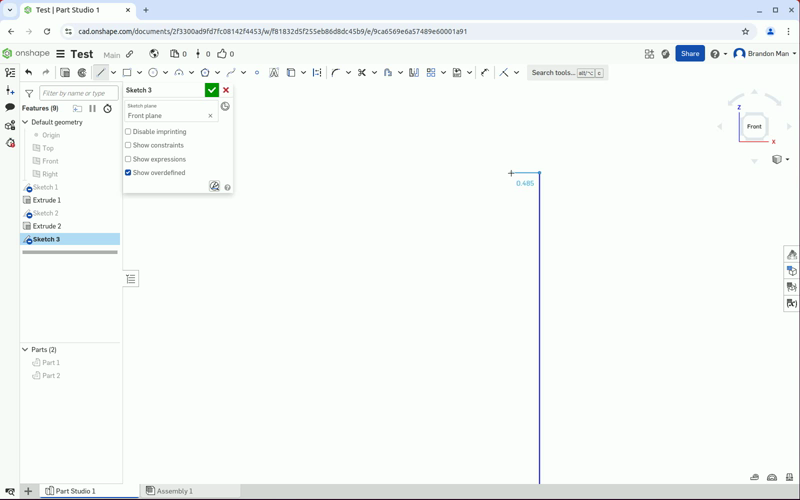
scroll(-6)
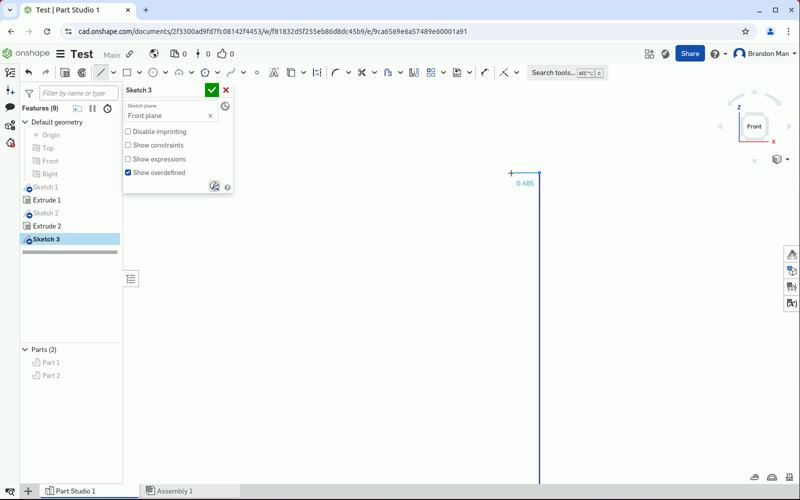
scroll(-6)
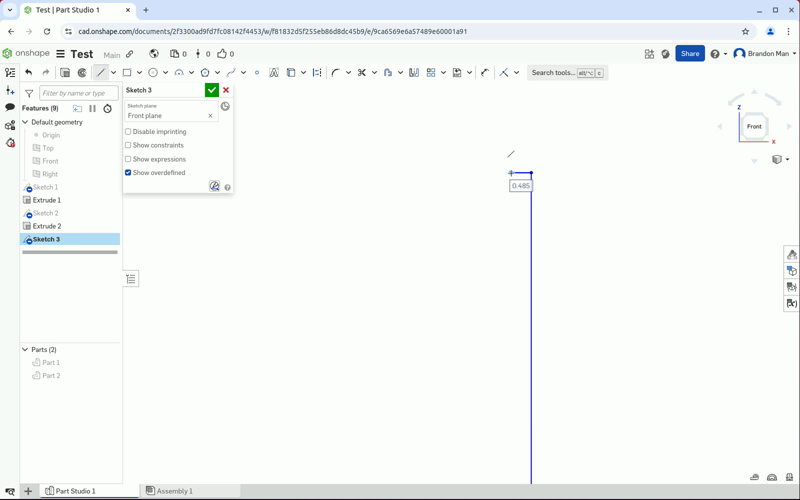
scroll(-6)
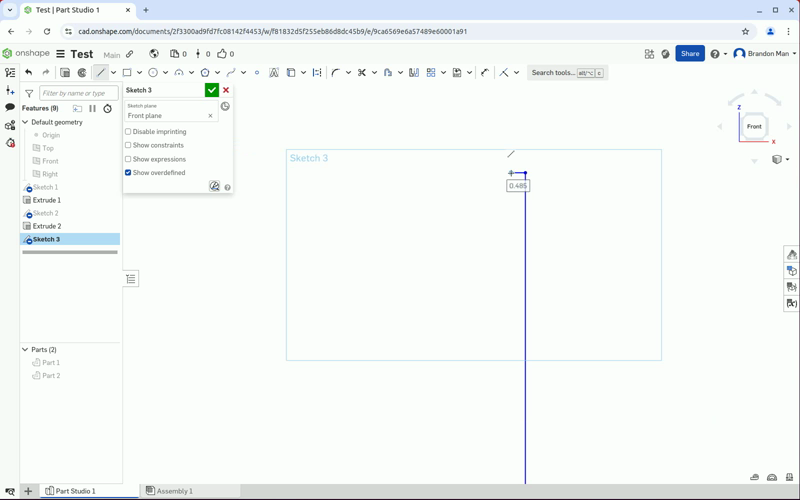
scroll(-6)
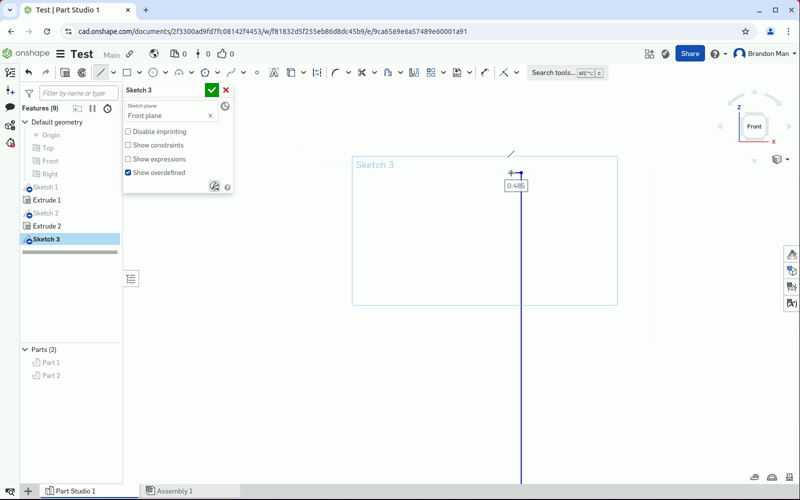
scroll(-6)
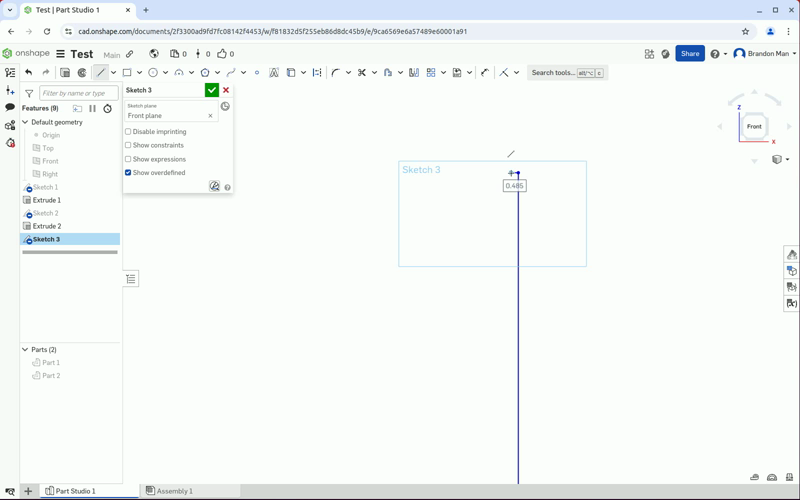
scroll(-6)
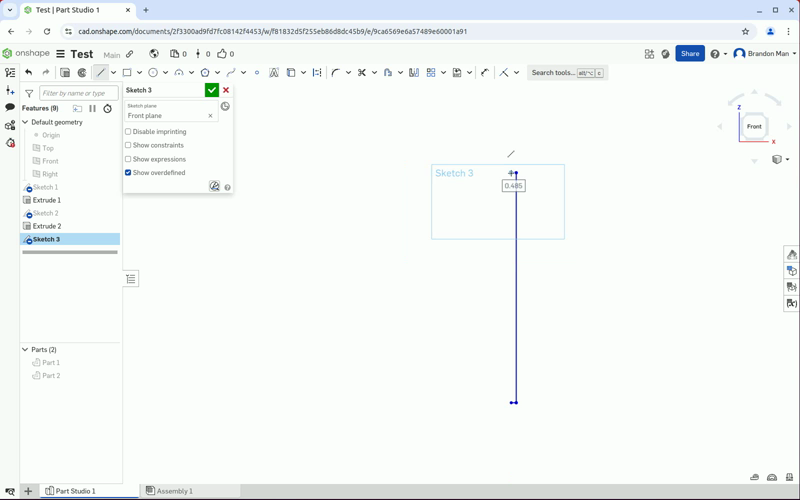
scroll(-6)
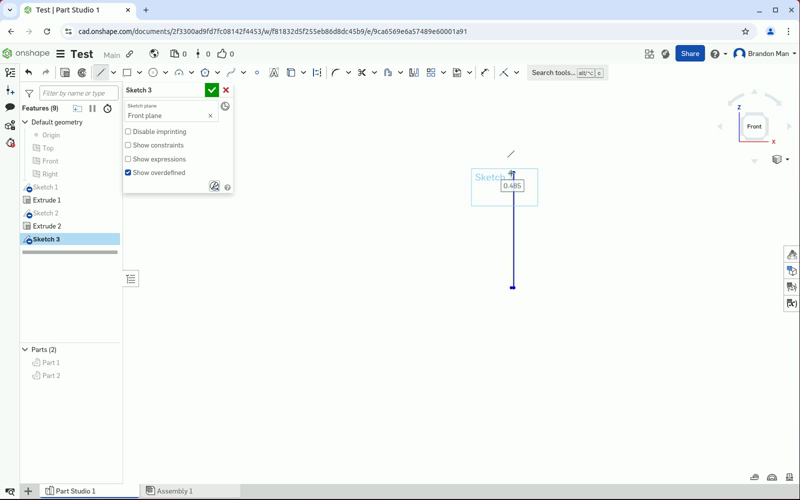
key_up(shift)
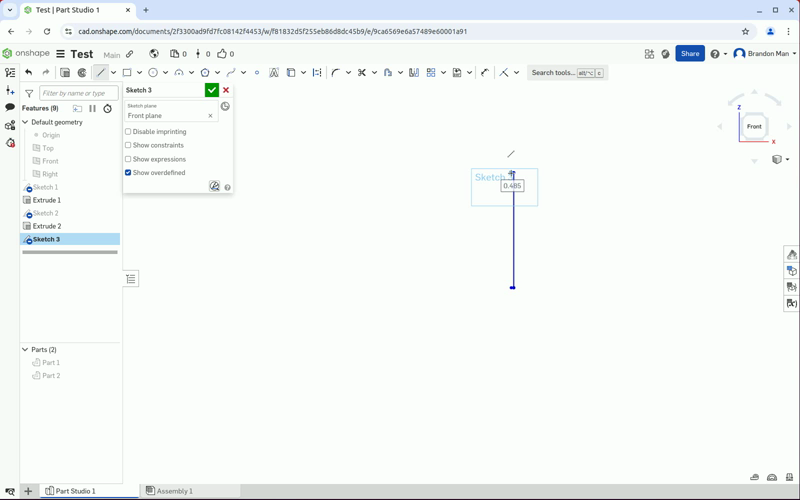
key_down(shift)
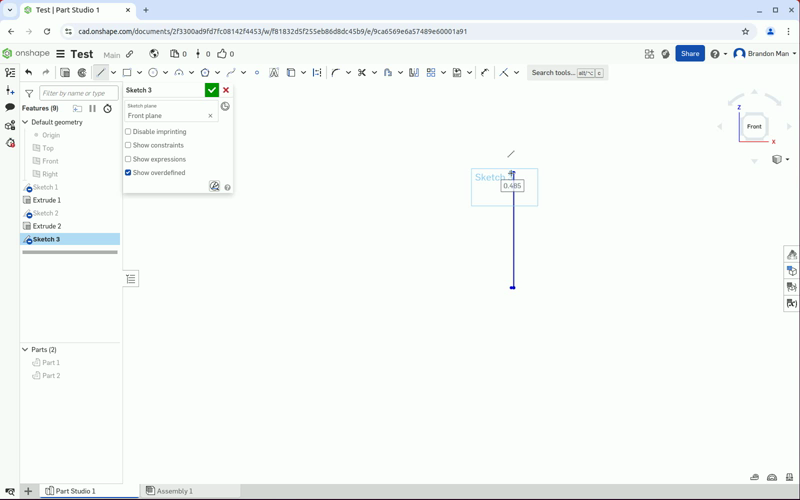
mouse_move(511, 287)
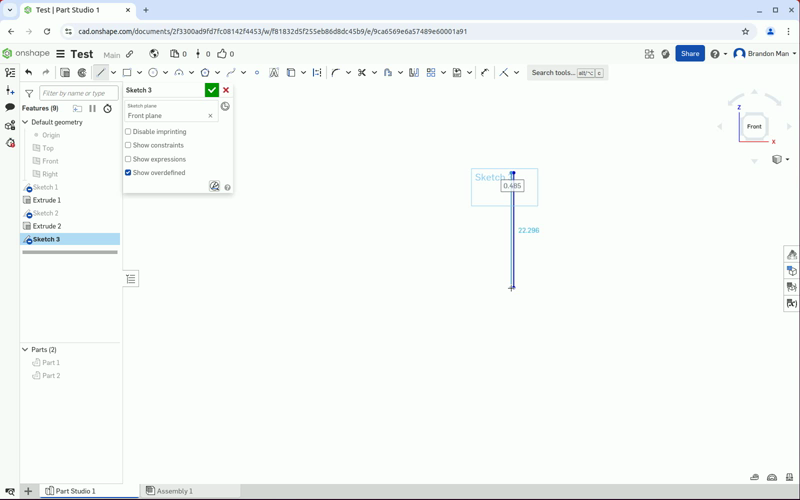
scroll(6)
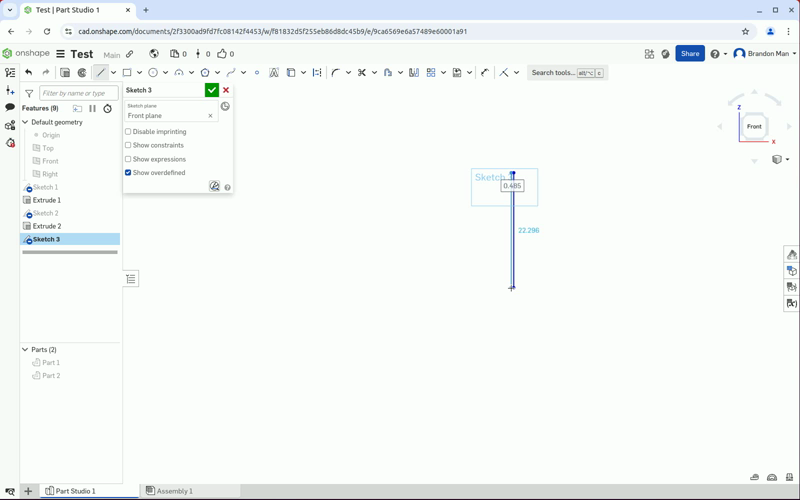
scroll(6)
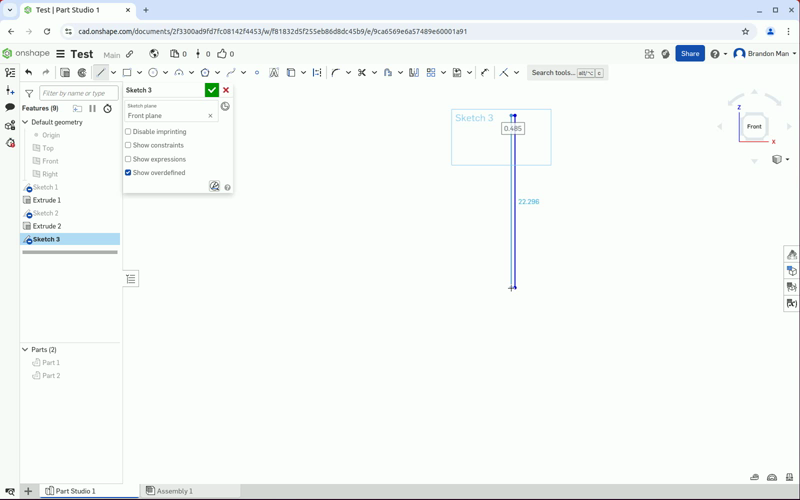
scroll(6)
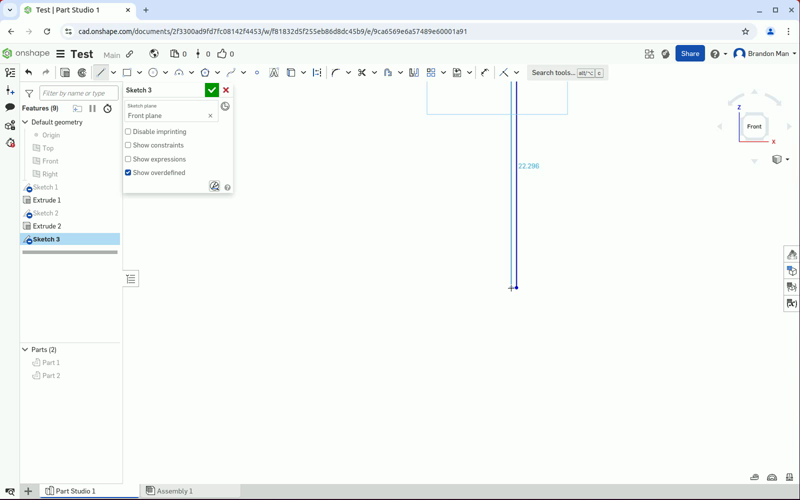
scroll(6)
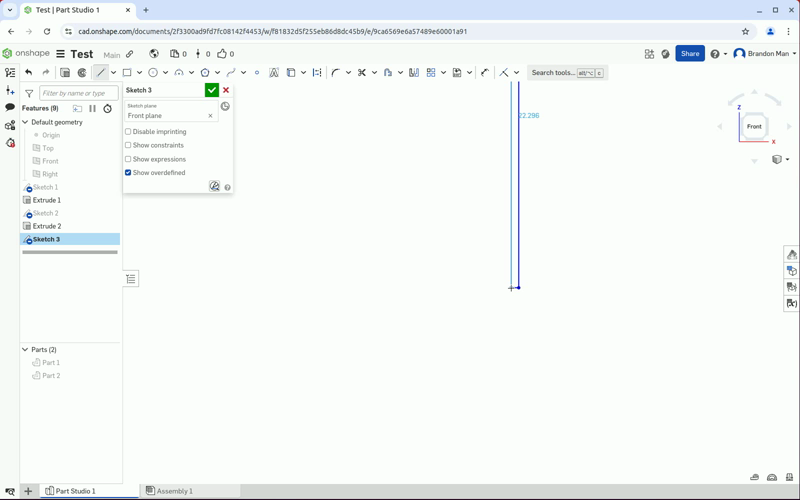
scroll(6)
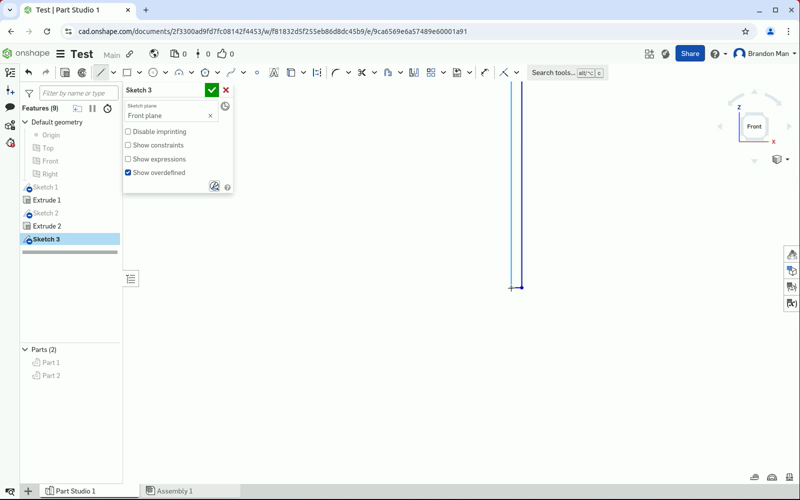
scroll(6)
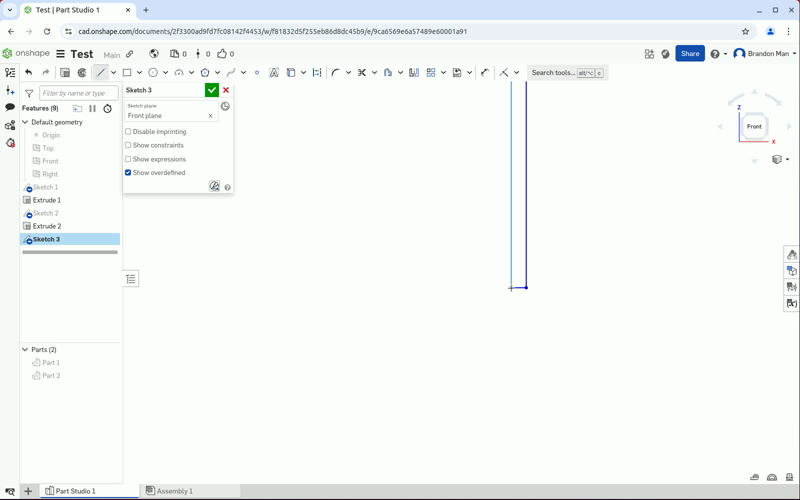
scroll(6)
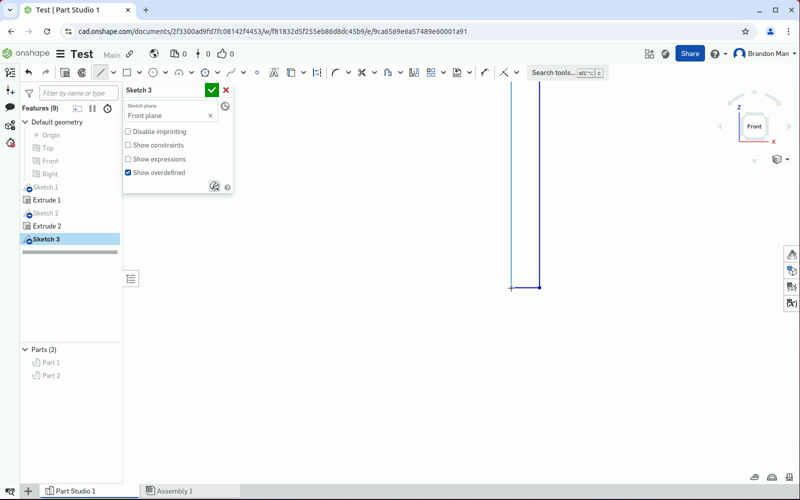
key_up(shift)
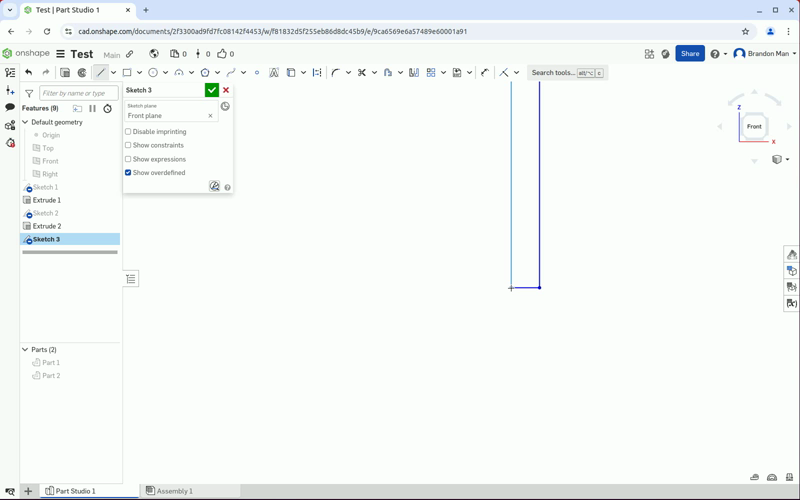
click(511, 287)
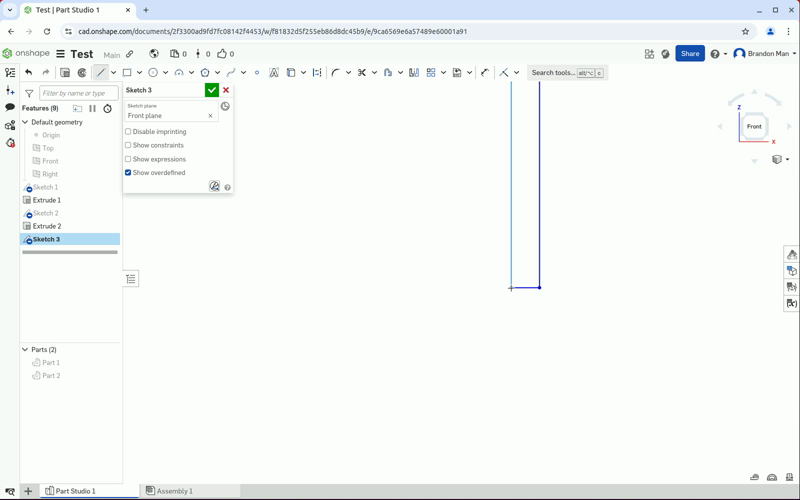
scroll(-6)
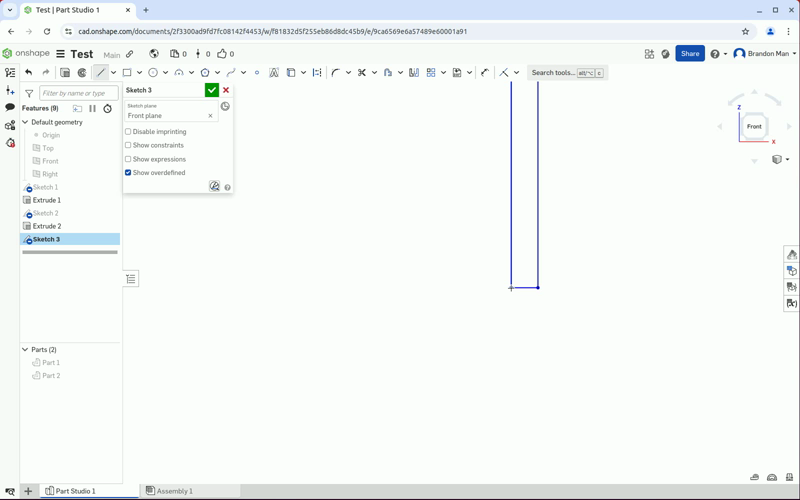
scroll(-6)
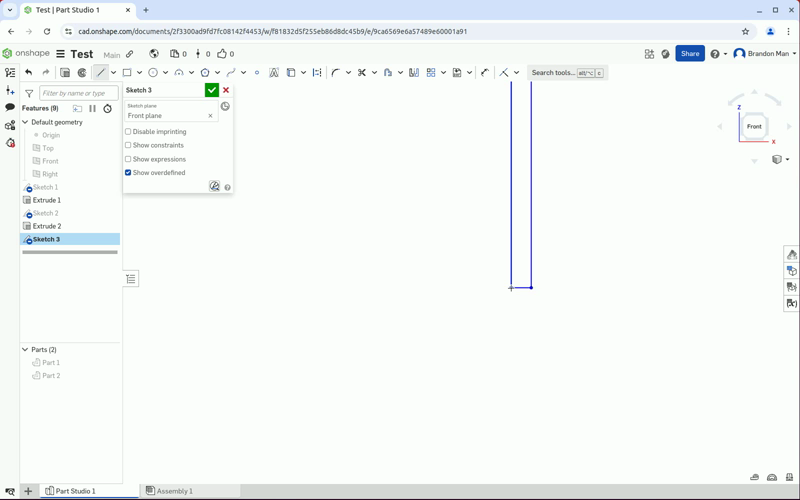
scroll(-6)
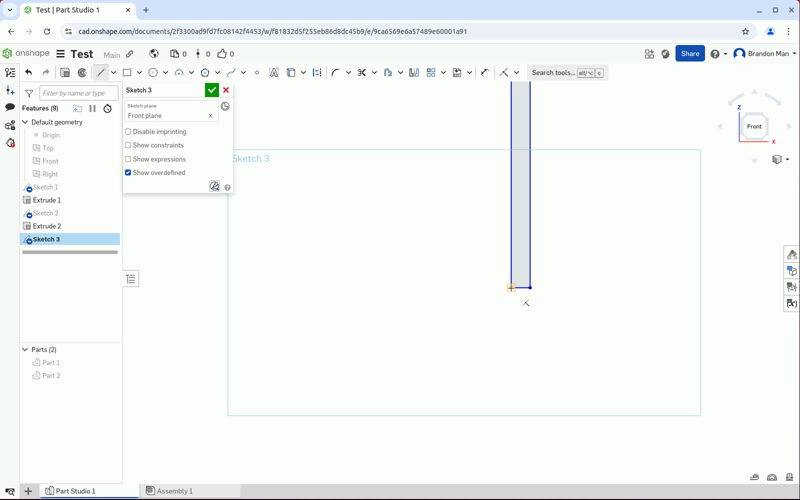
scroll(-6)
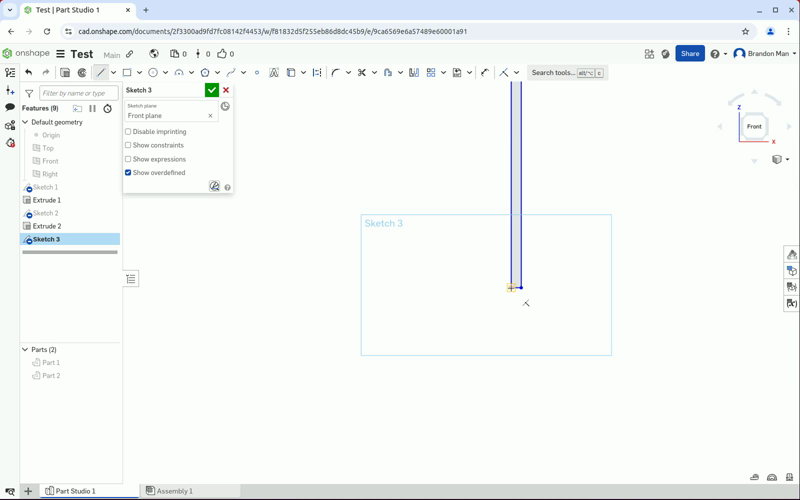
scroll(-6)
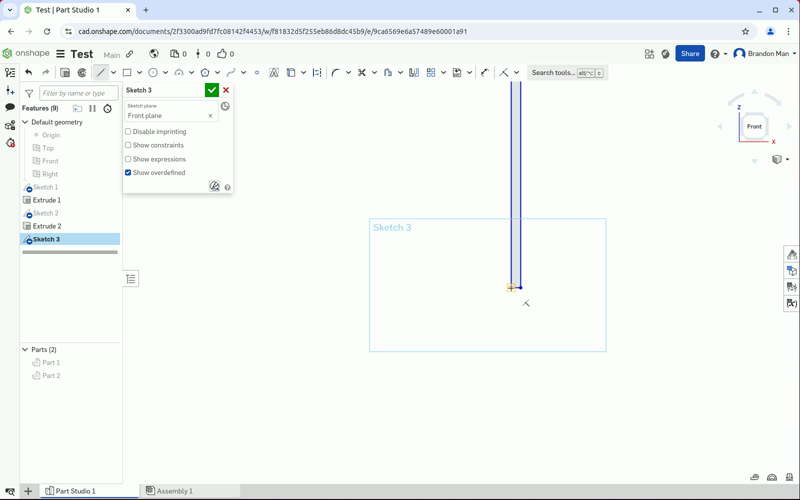
scroll(-6)
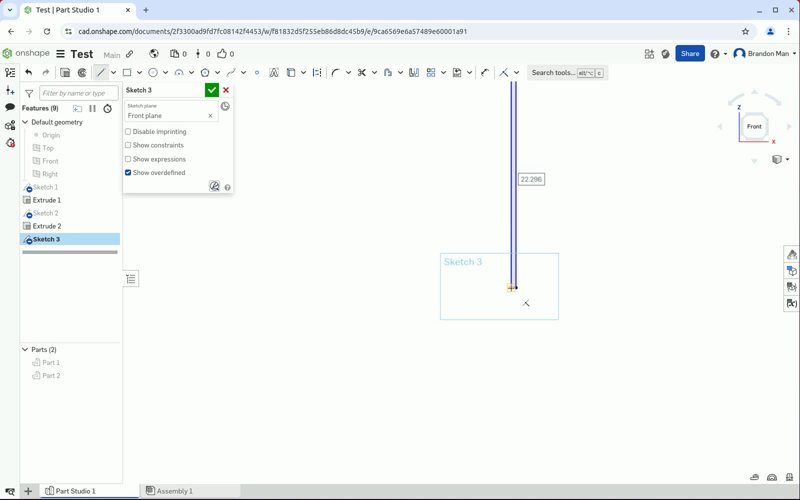
scroll(-6)
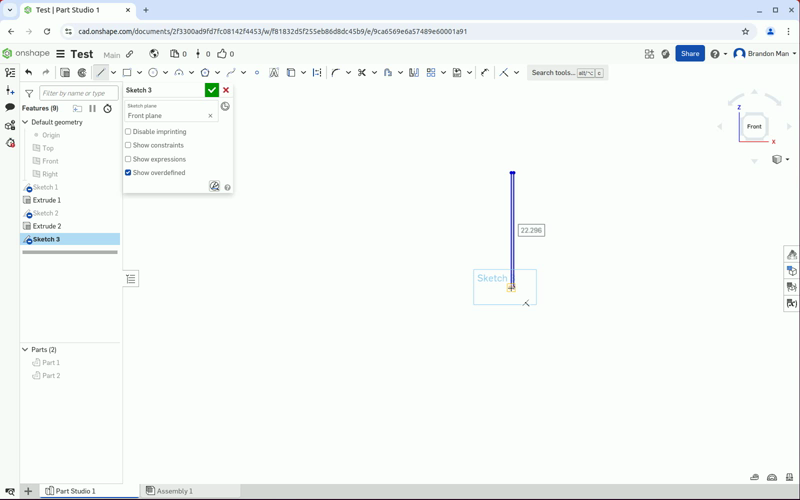
key(esc)
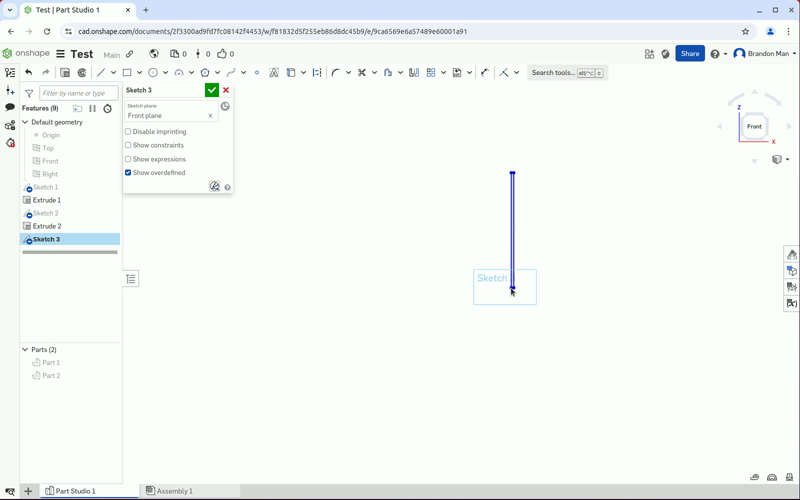
mouse_move(512, 245)
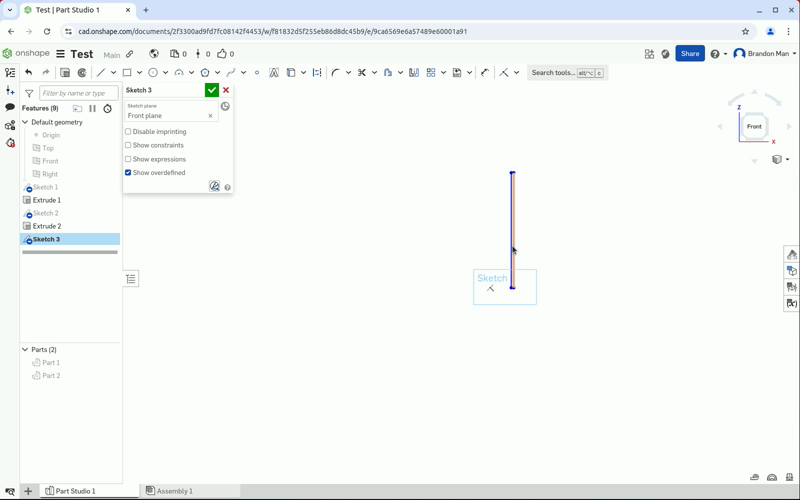
scroll(6)
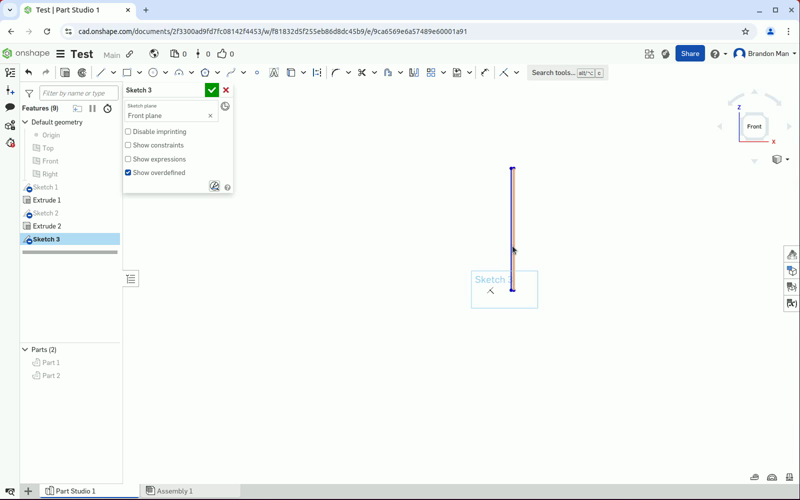
scroll(6)
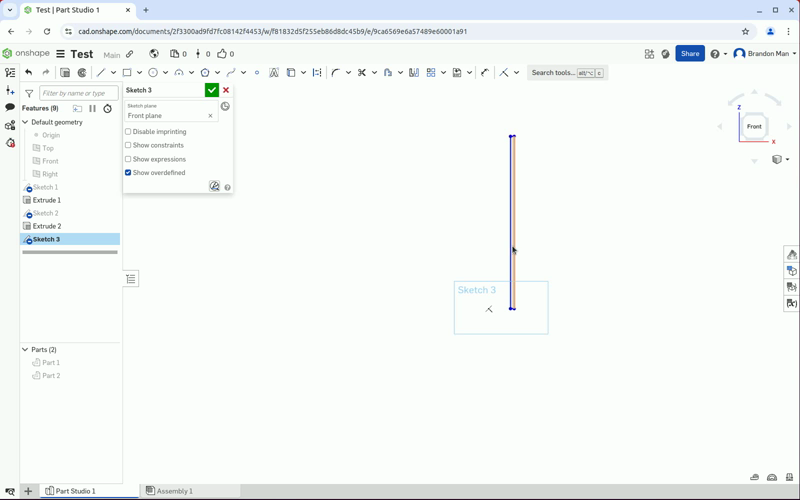
scroll(6)
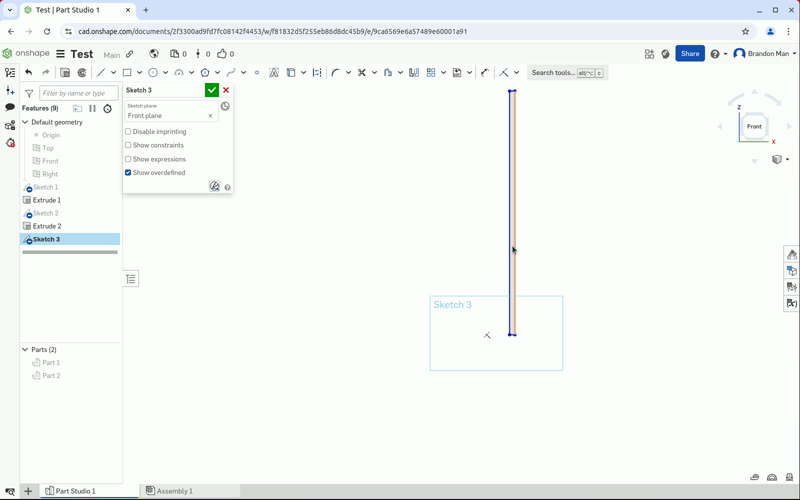
scroll(6)
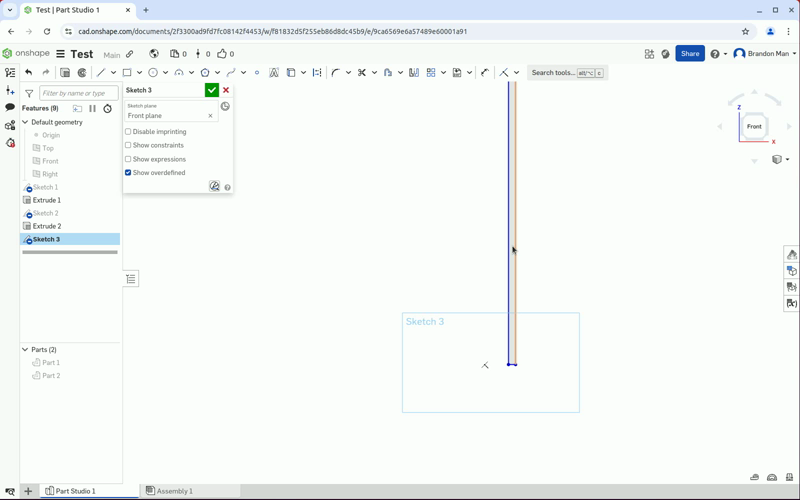
scroll(6)
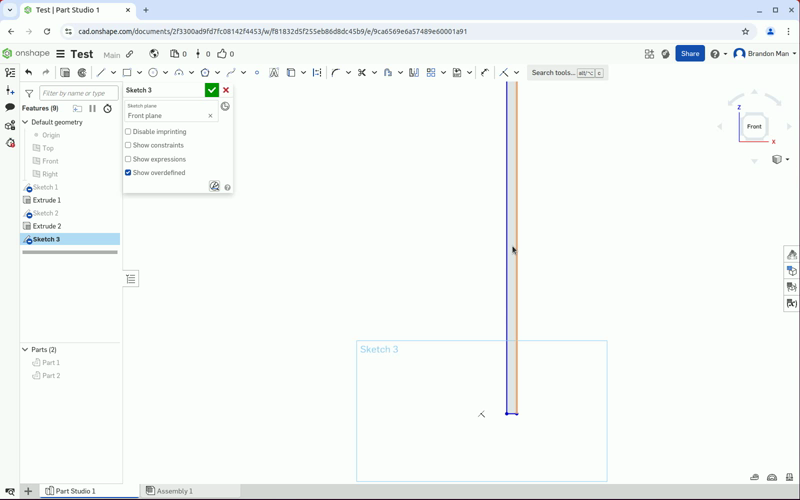
scroll(6)
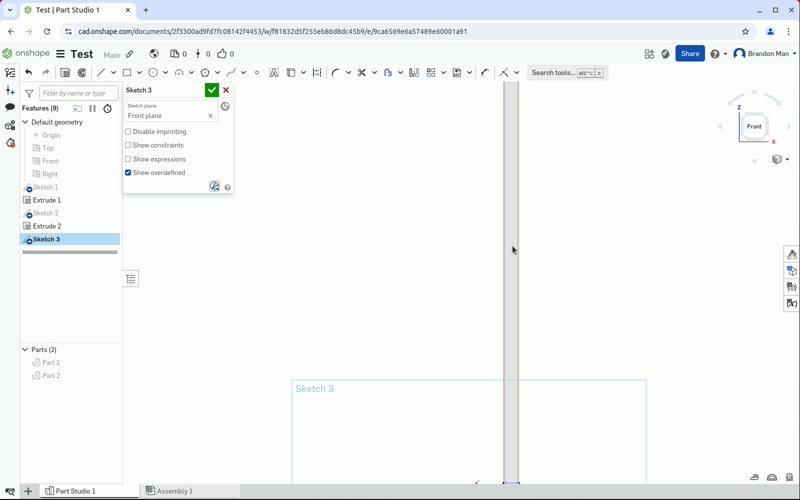
scroll(6)
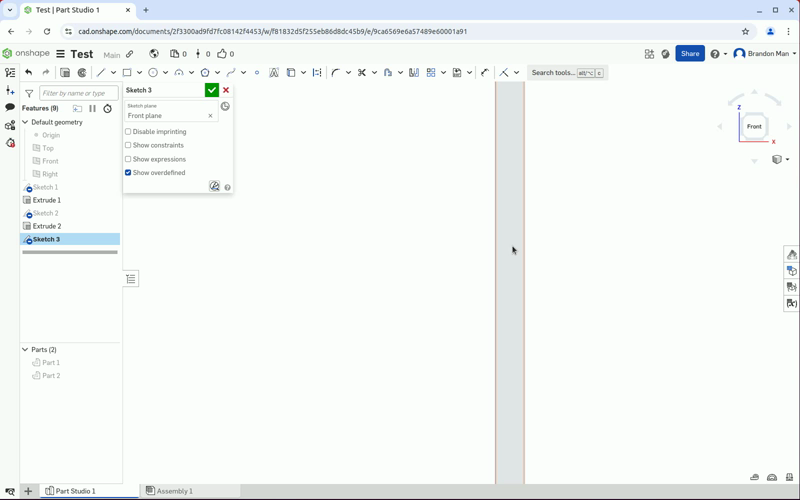
click(512, 245)
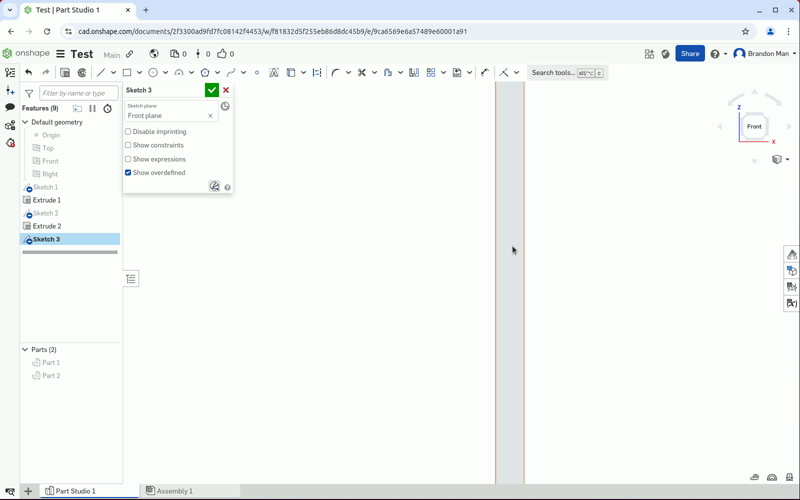
scroll(-6)
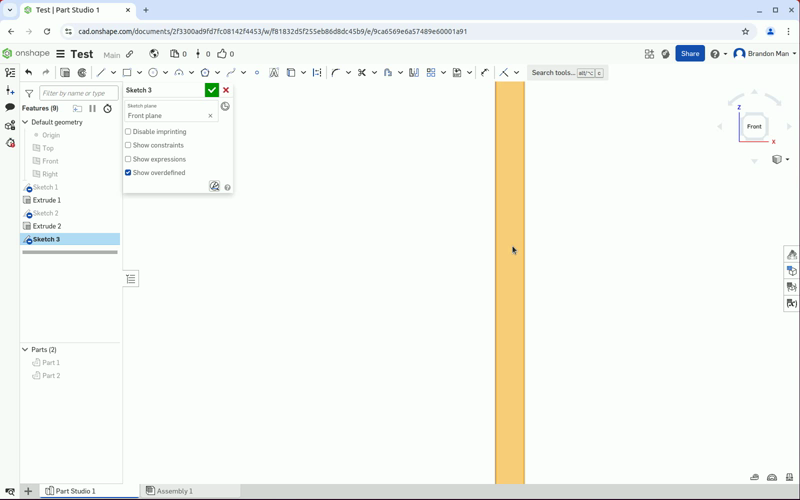
scroll(-6)
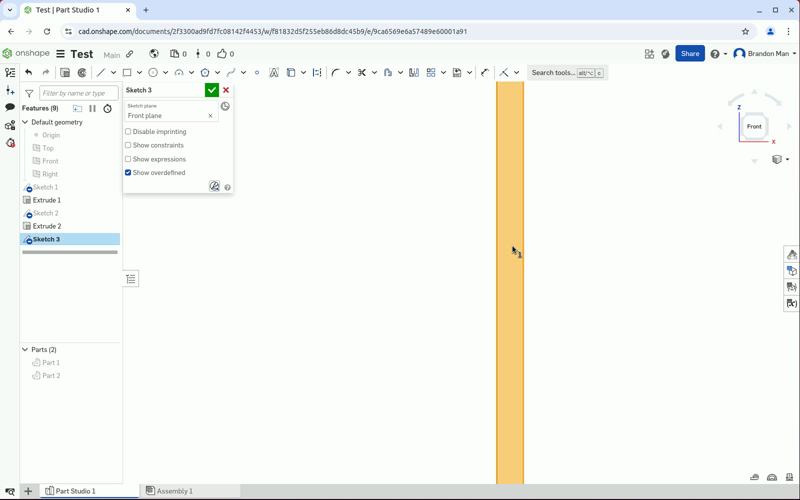
scroll(-6)
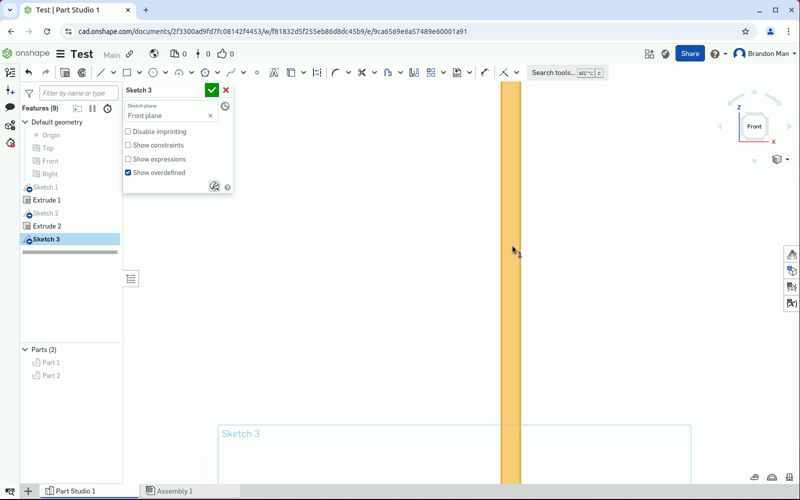
scroll(-6)
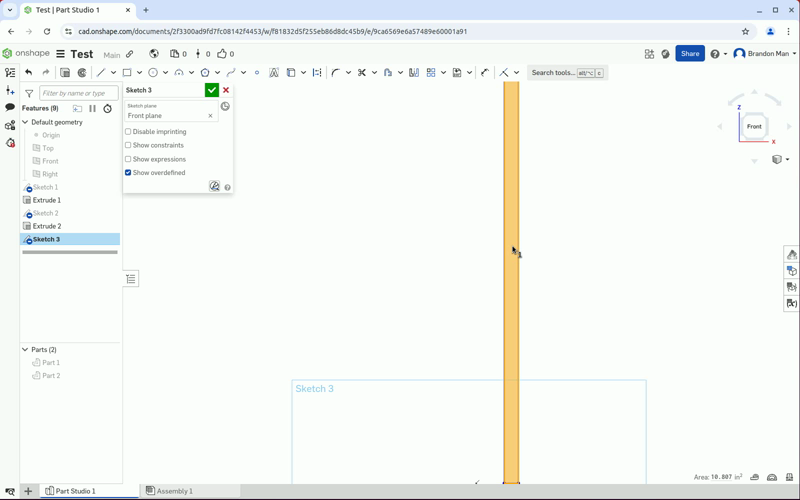
scroll(-6)
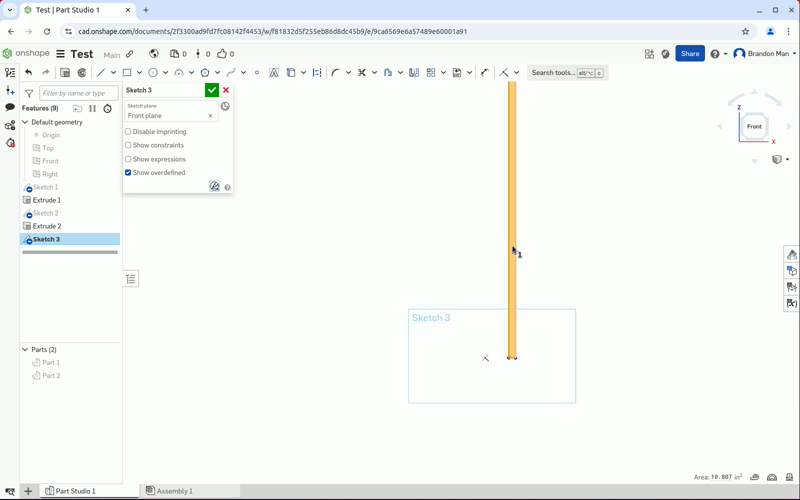
scroll(-6)
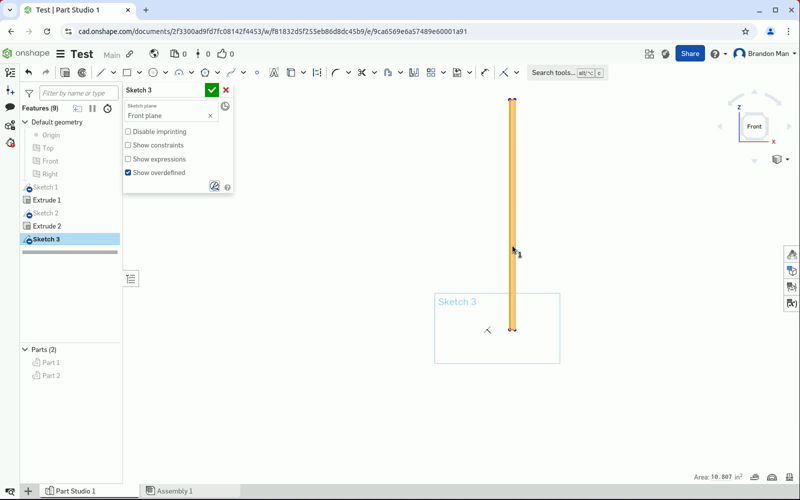
scroll(-6)
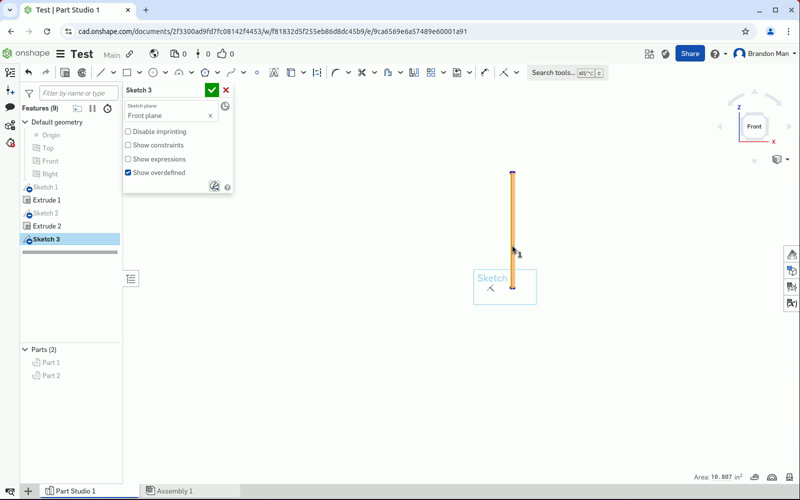
mouse_move(73, 352)
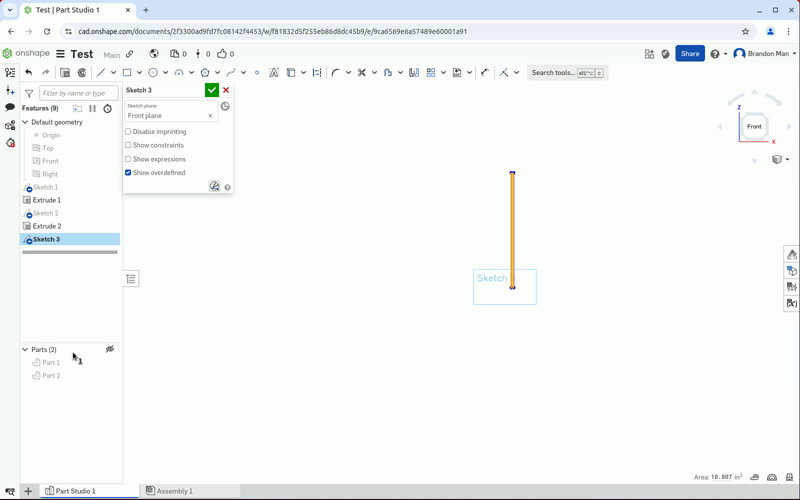
key(shift+y)
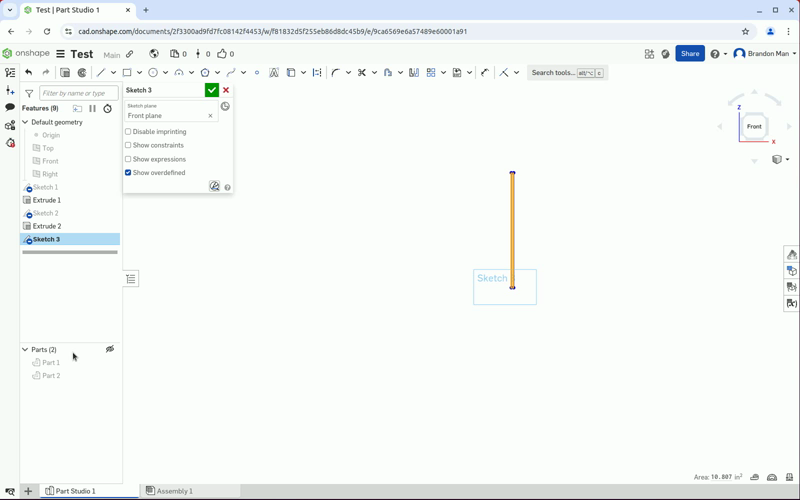
key(shift+e)
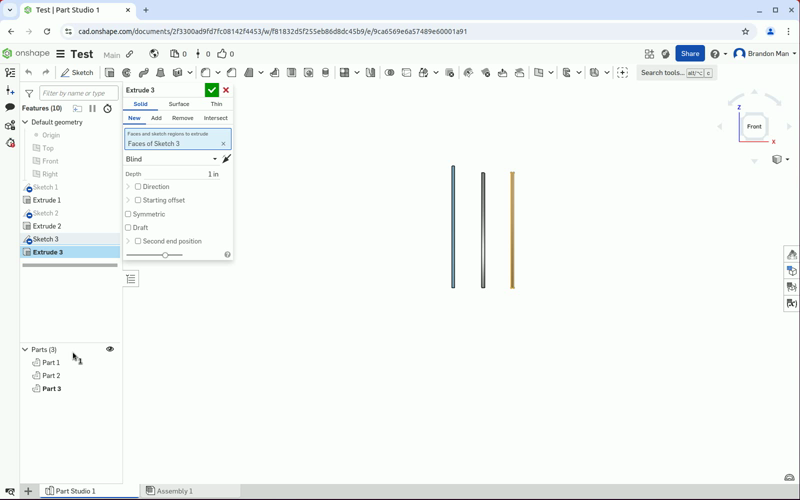
mouse_move(143, 106)
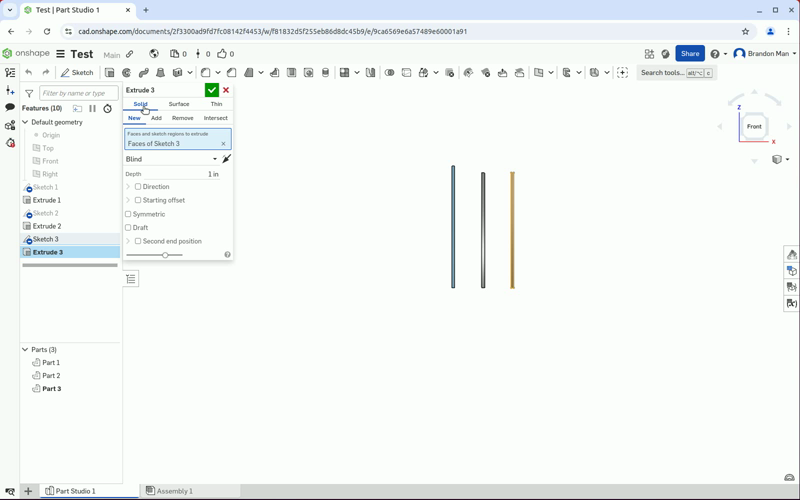
click(143, 106)
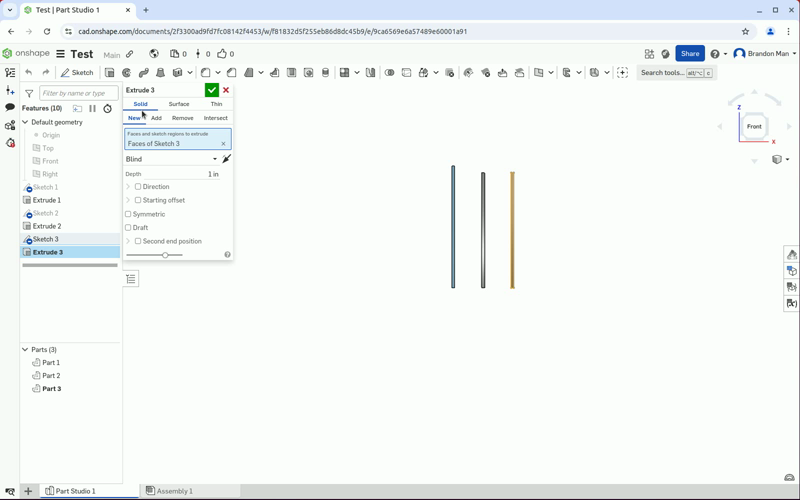
mouse_move(137, 120)
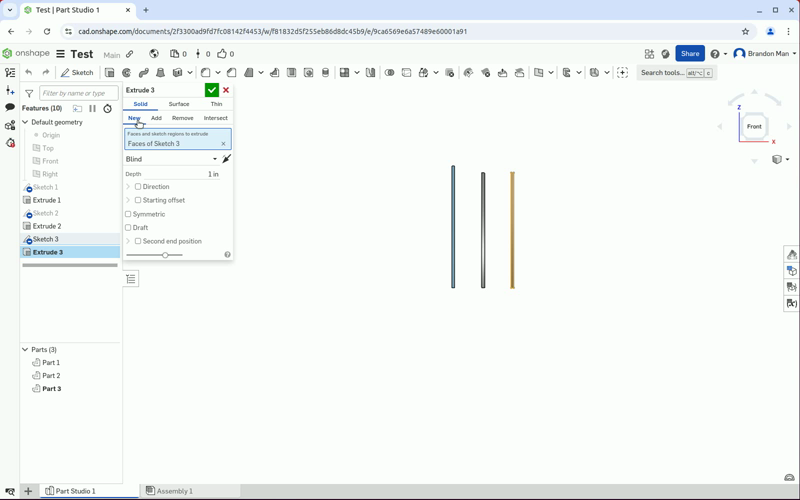
click(137, 120)
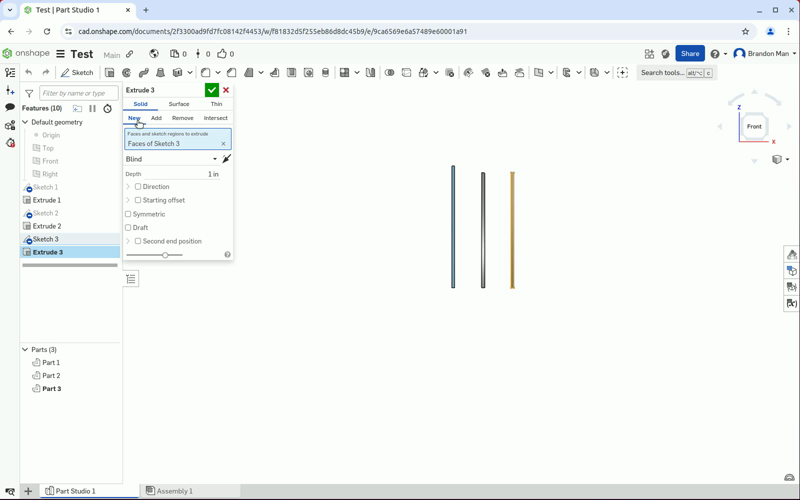
key(tab, 4)
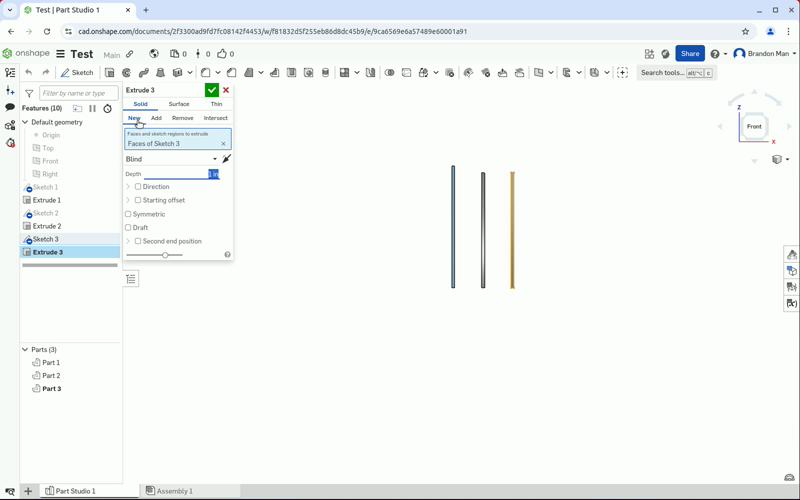
text(23.108)
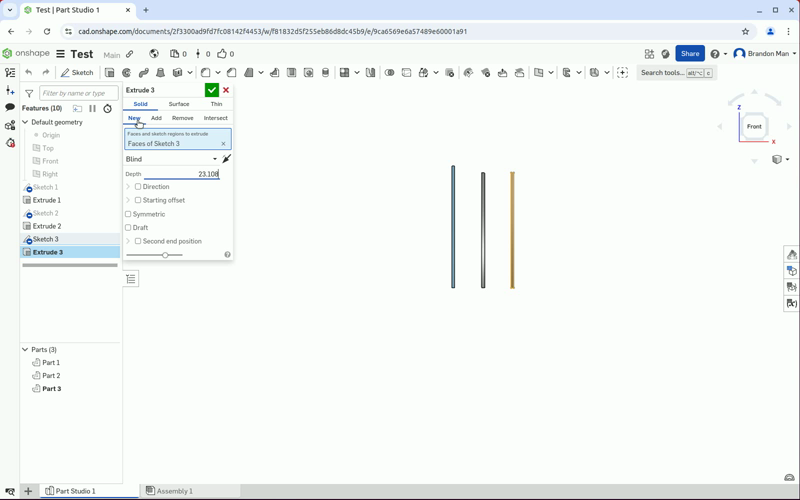
key(enter)
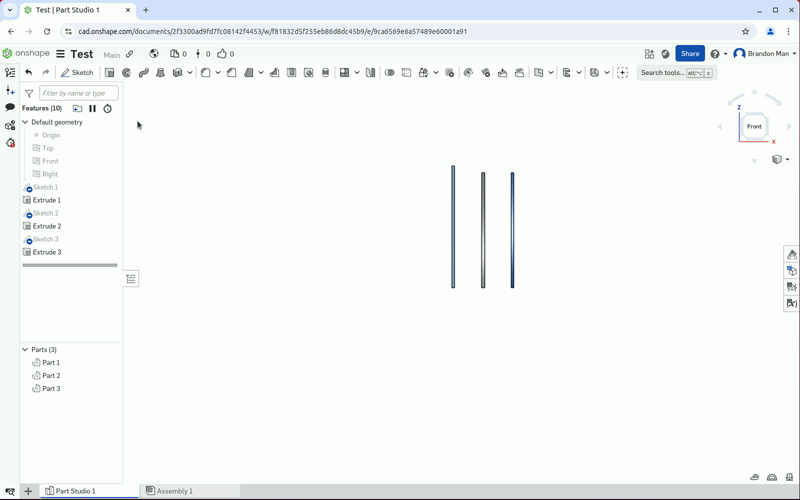
key(shift+h)
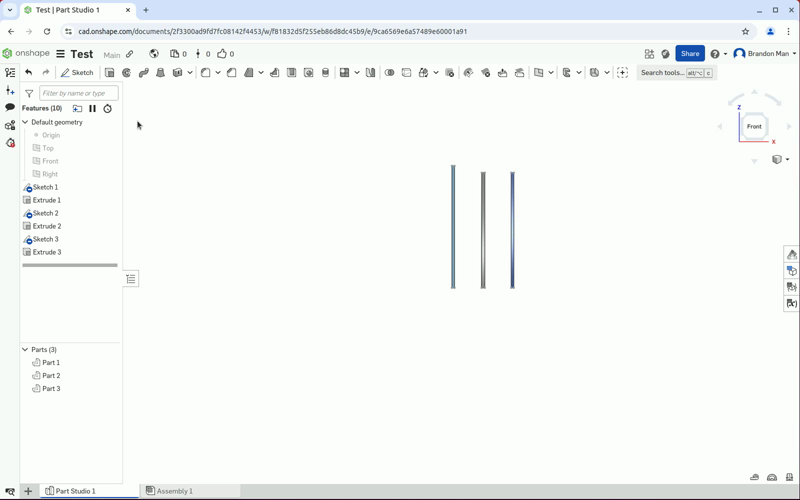
key(shift+h)
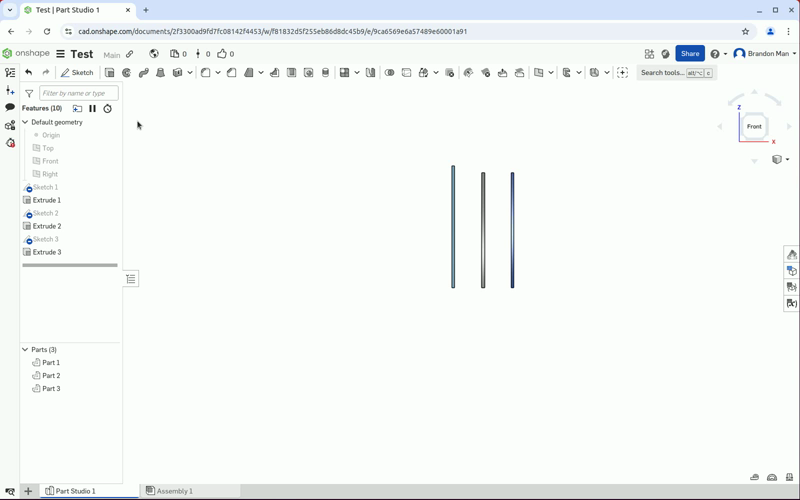
mouse_move(73, 189)
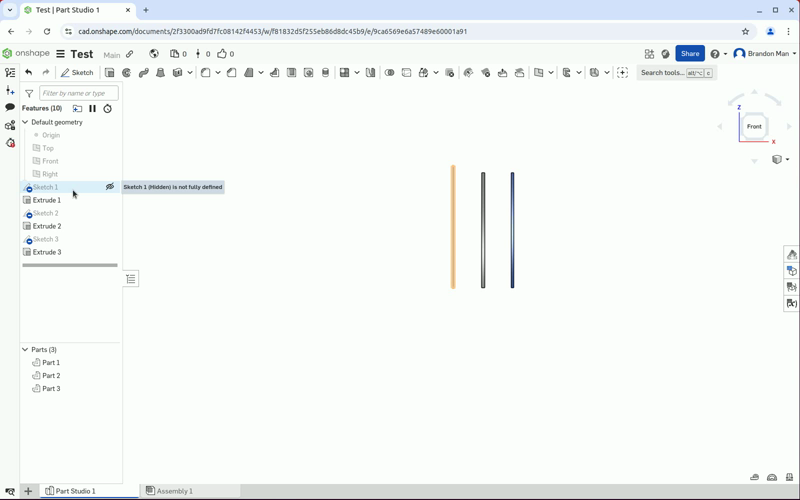
click(73, 189)
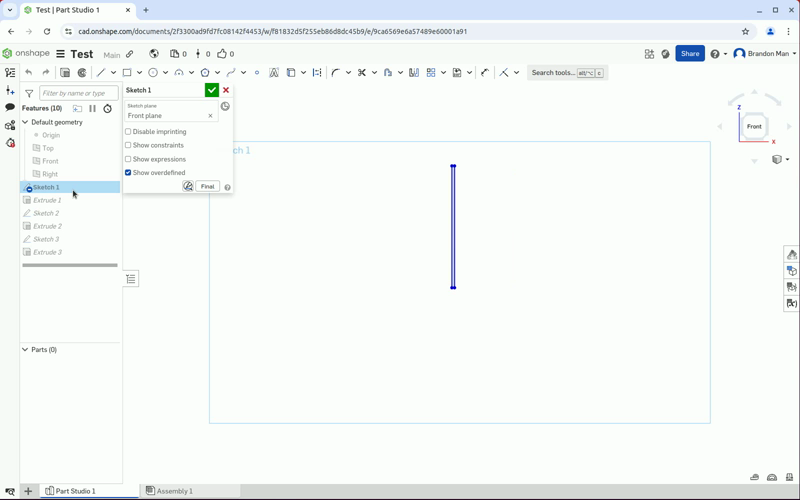
mouse_move(229, 92)
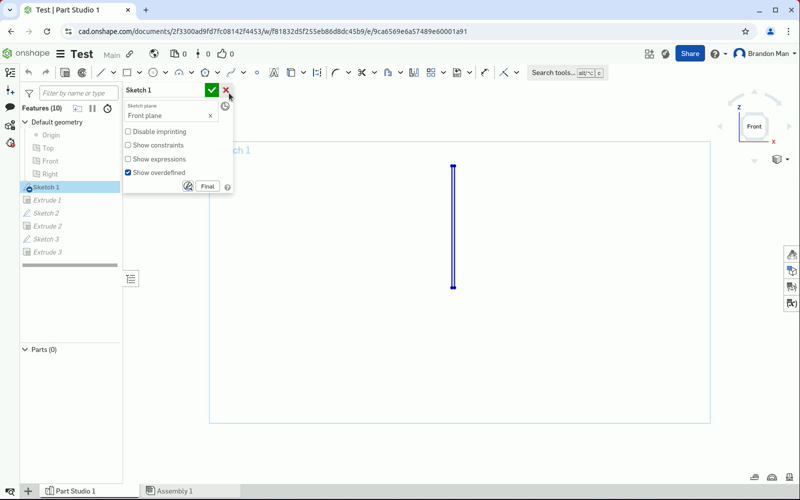
click(229, 92)
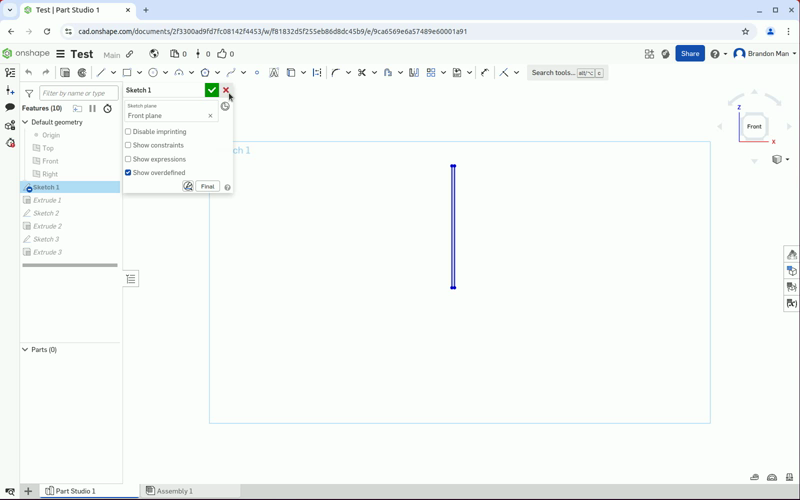
key(shift+s)
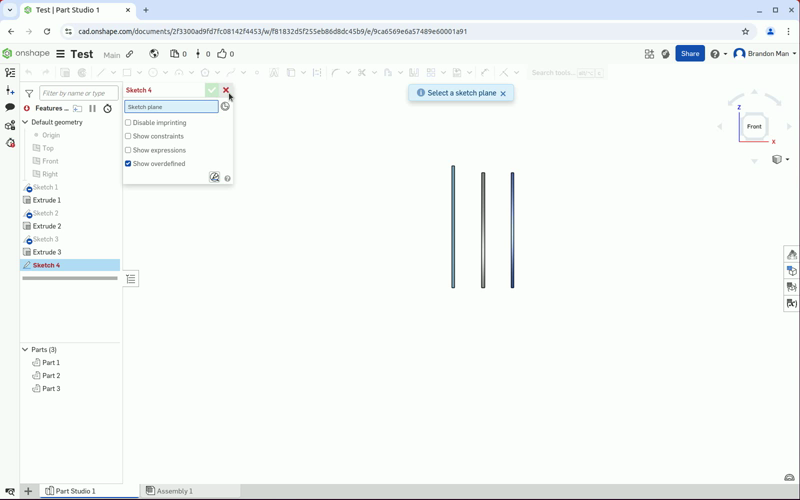
mouse_move(73, 163)
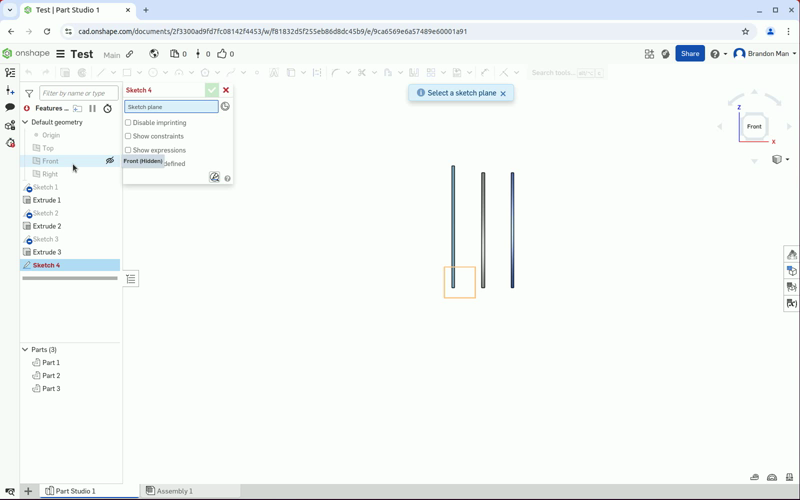
click(73, 163)
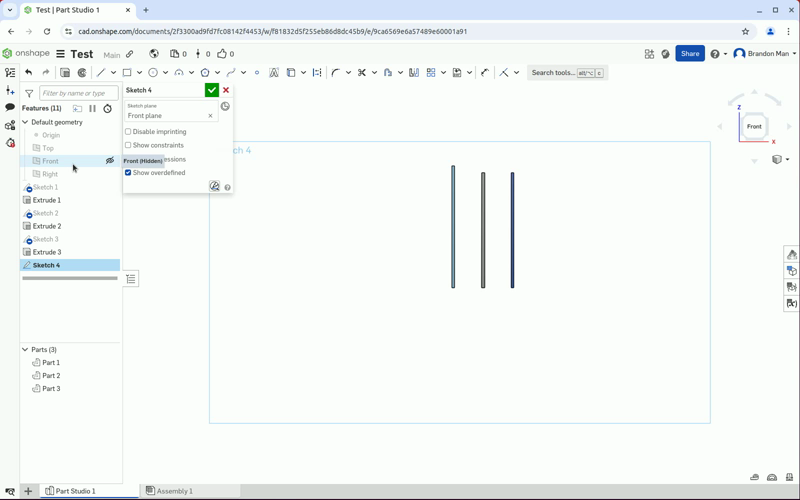
mouse_move(73, 352)
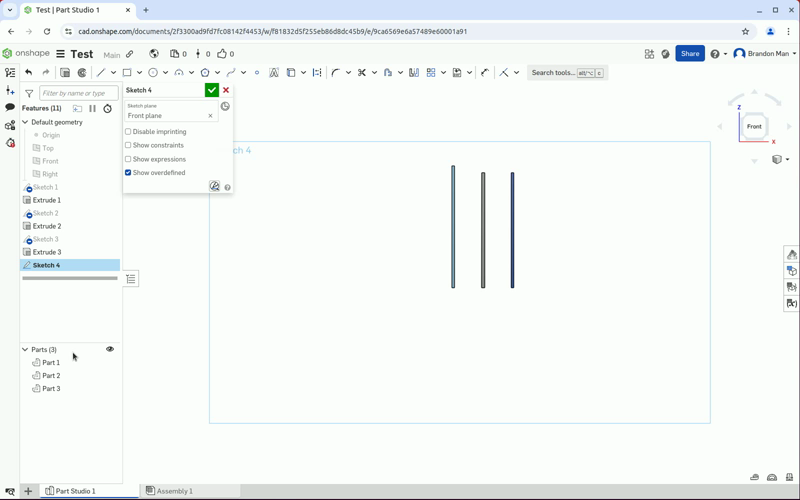
key(y)
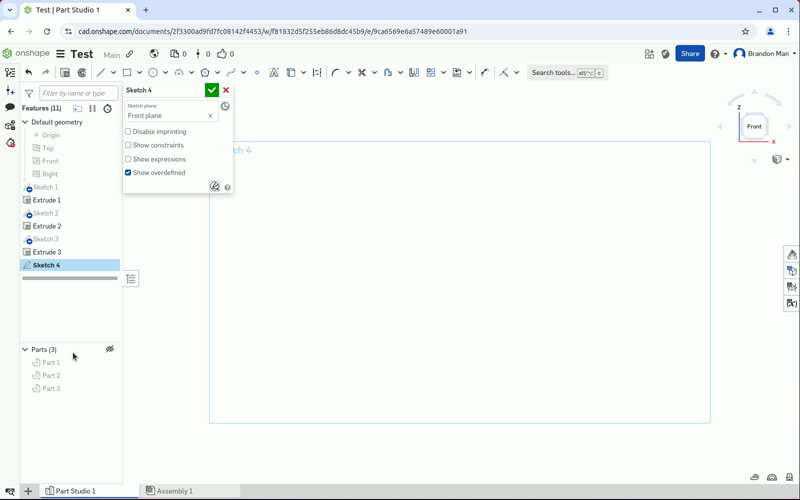
key(l)
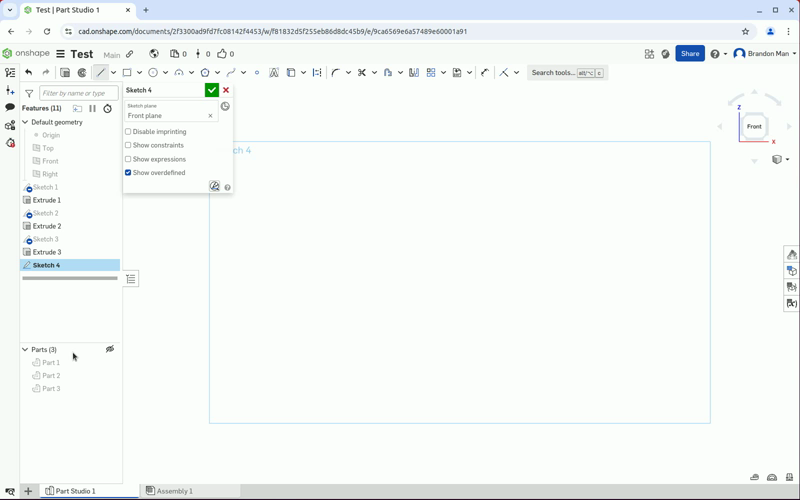
key_down(shift)
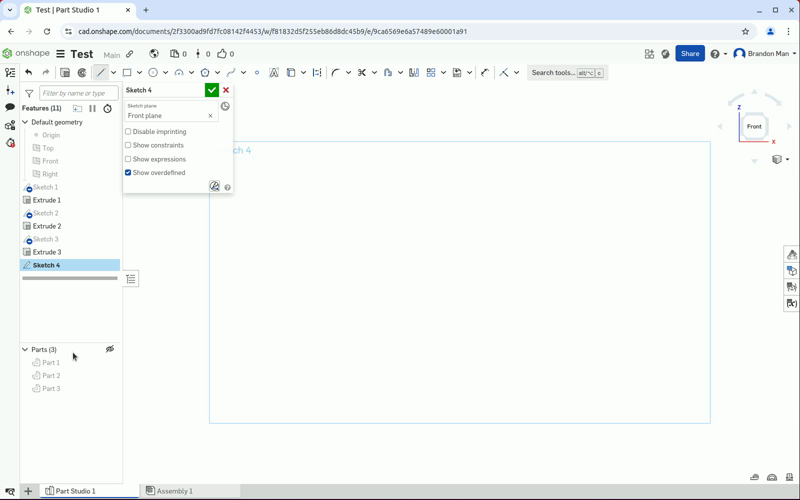
mouse_move(566, 287)
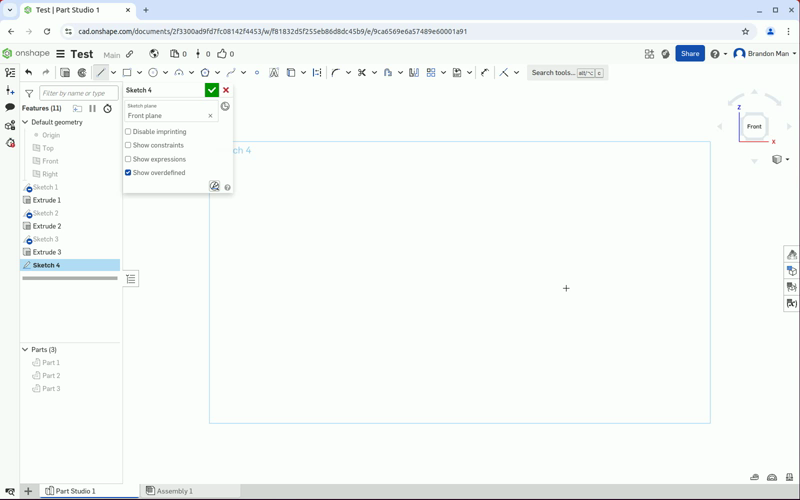
click(566, 287)
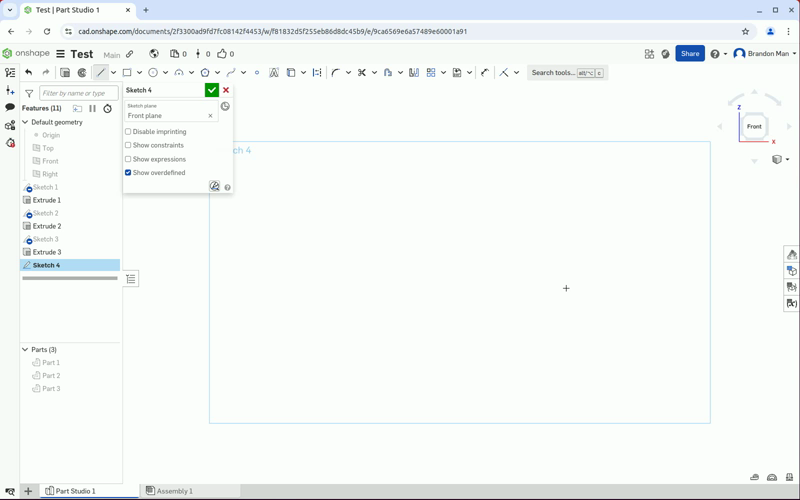
key_up(shift)
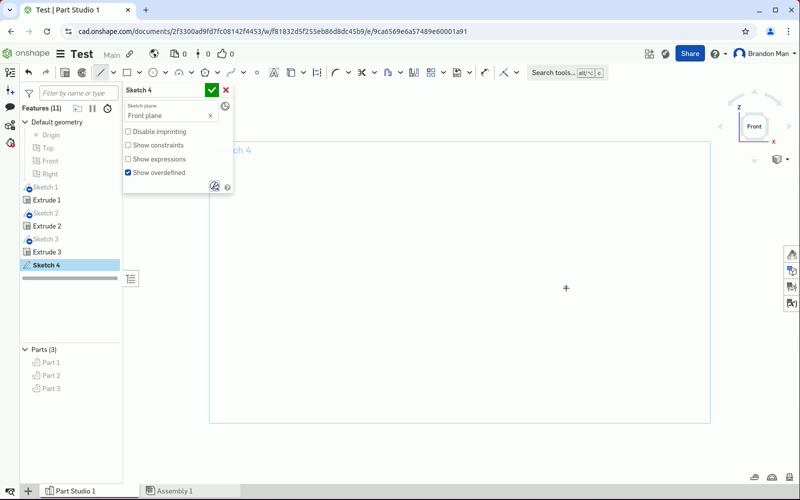
key_down(shift)
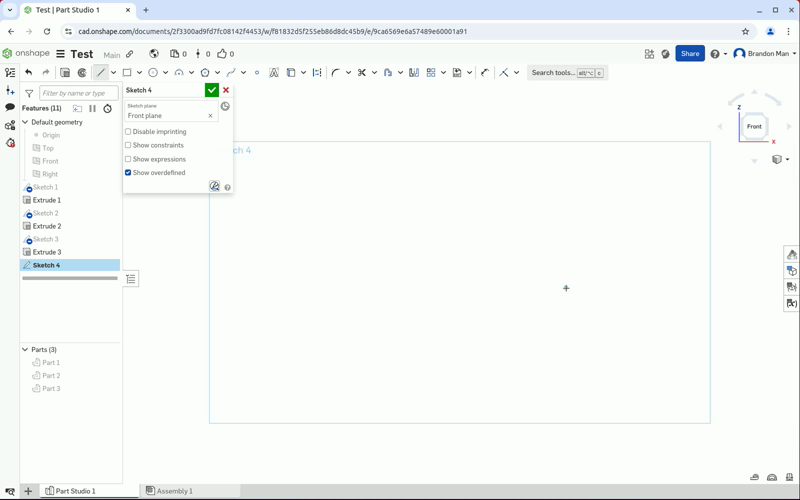
mouse_move(589, 287)
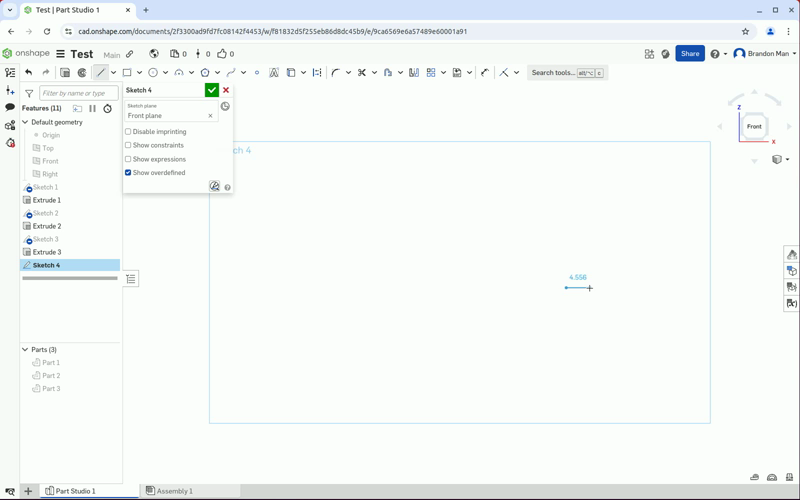
mouse_move(568, 287)
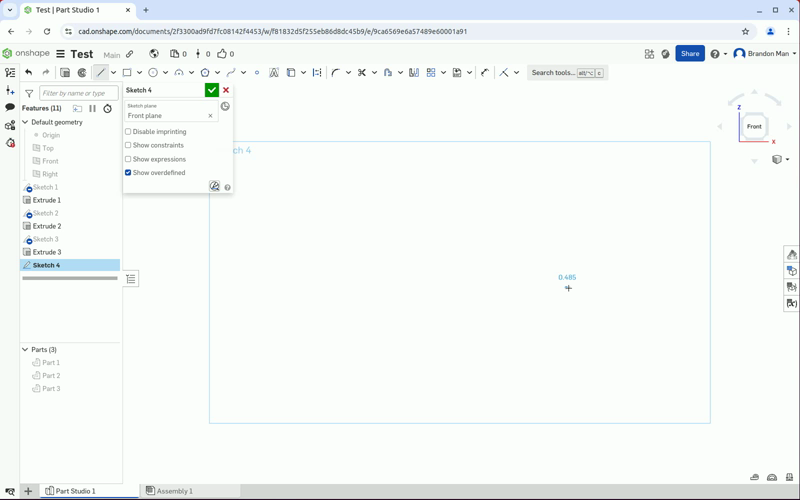
scroll(6)
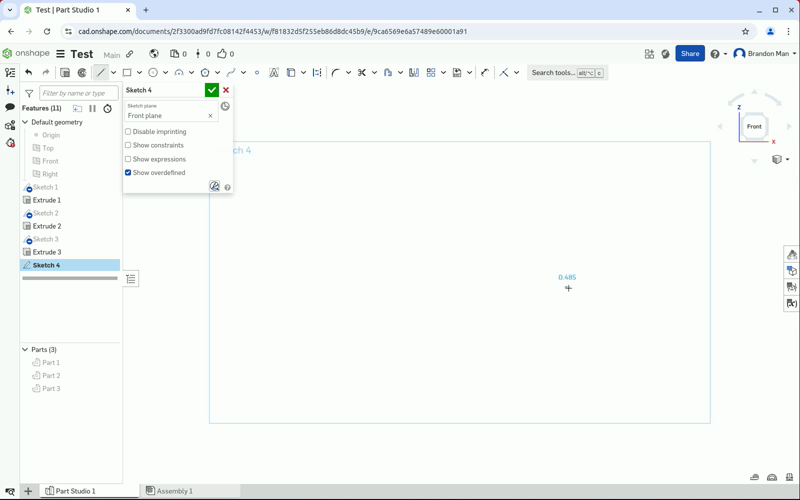
scroll(6)
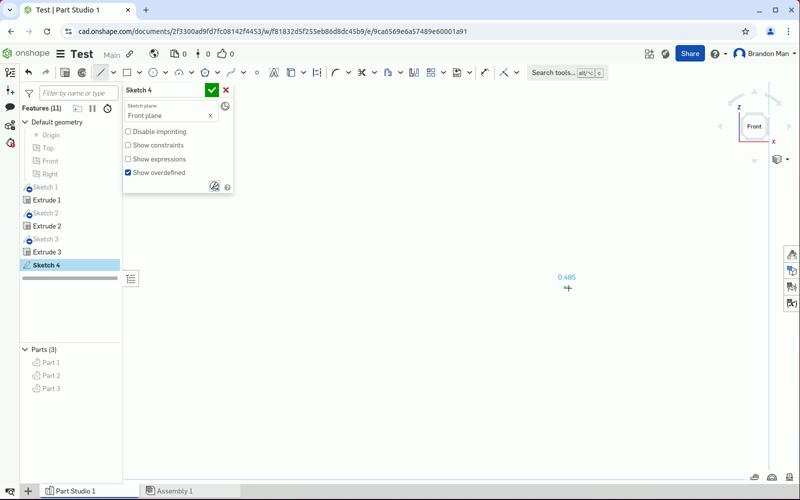
scroll(6)
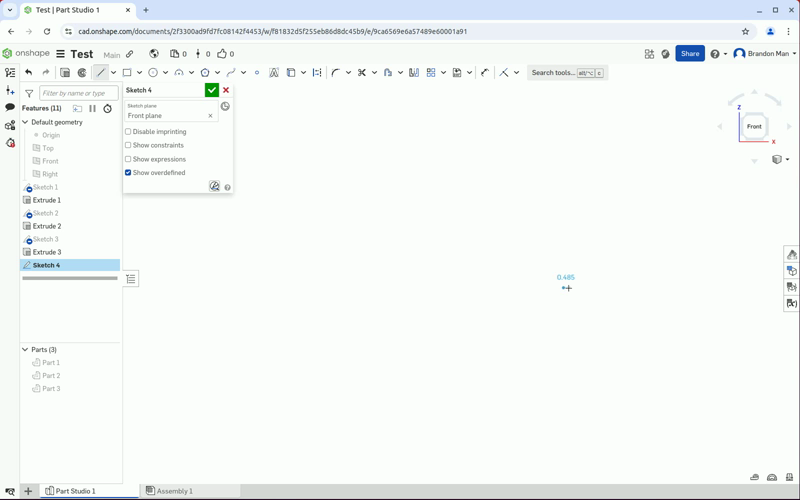
scroll(6)
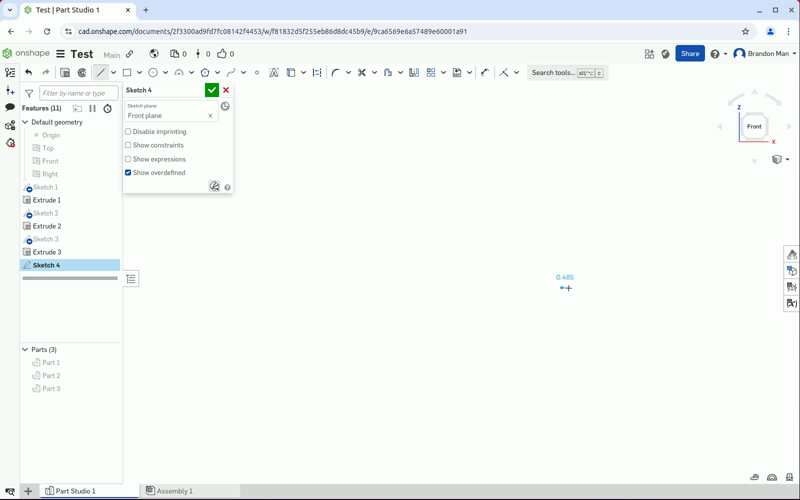
scroll(6)
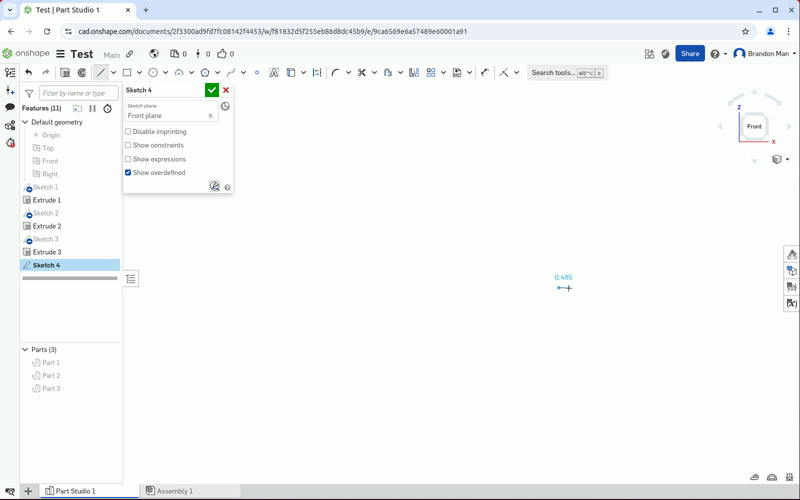
scroll(6)
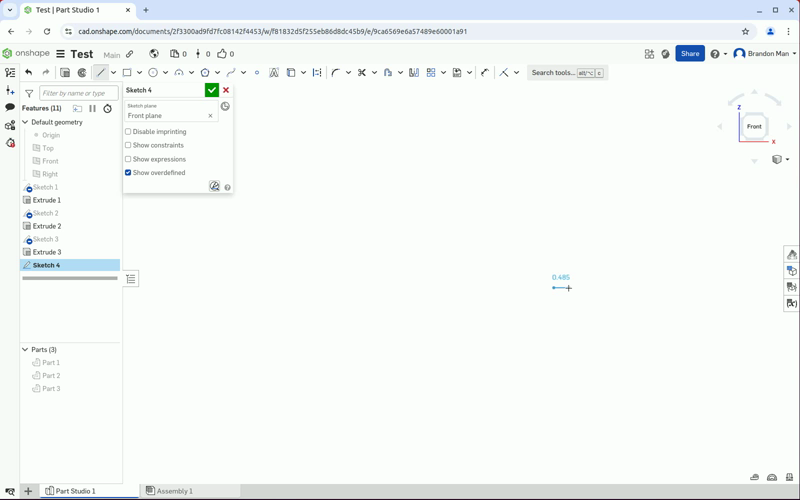
scroll(6)
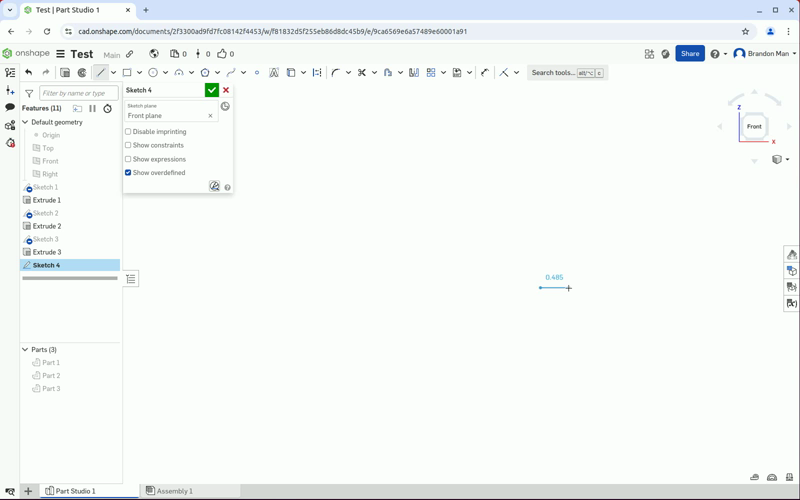
click(568, 287)
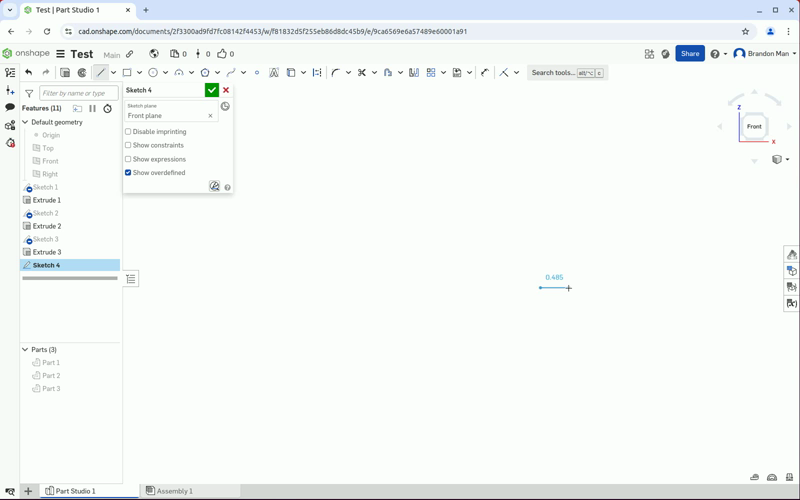
scroll(-6)
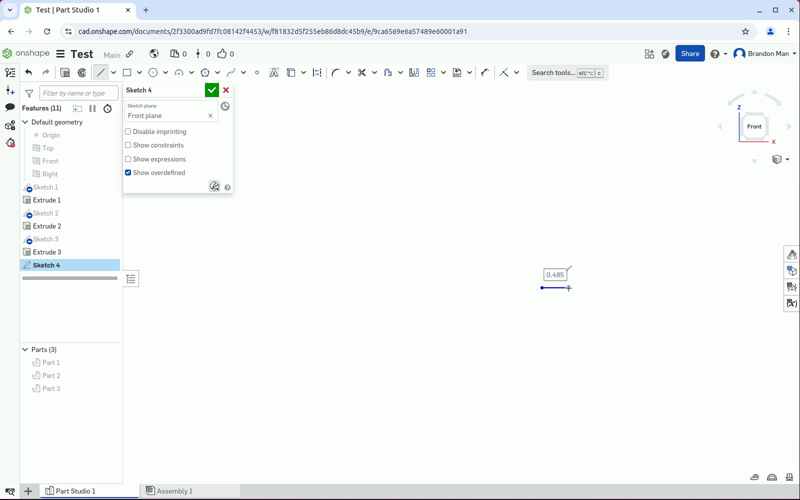
scroll(-6)
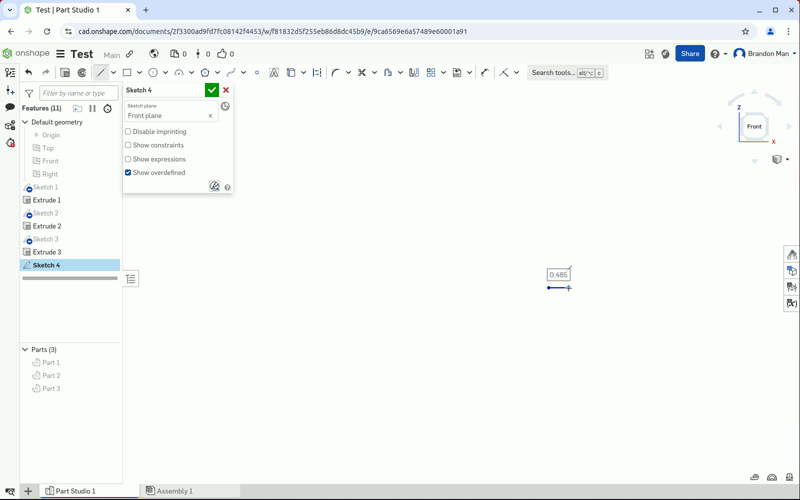
scroll(-6)
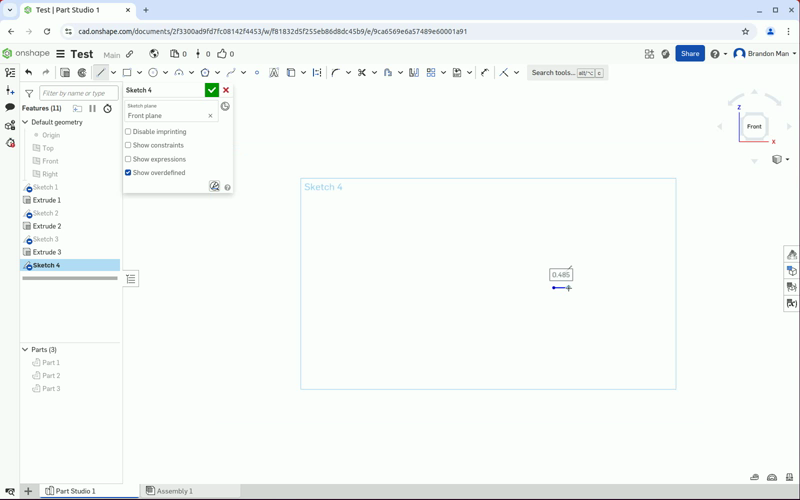
scroll(-6)
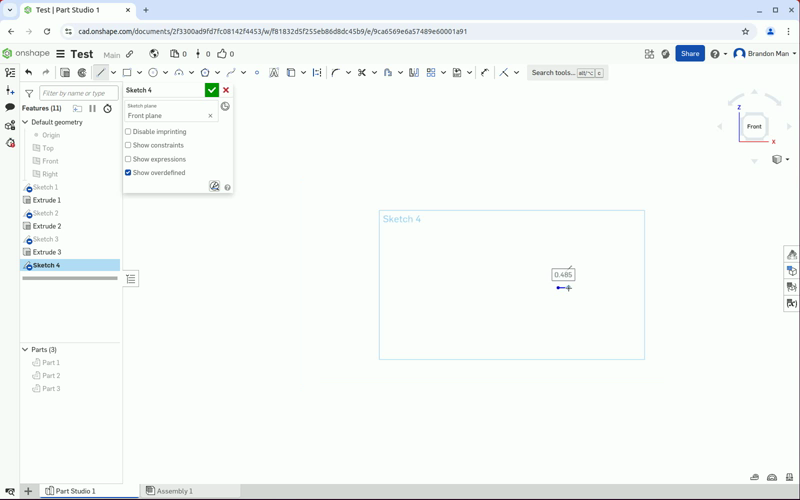
scroll(-6)
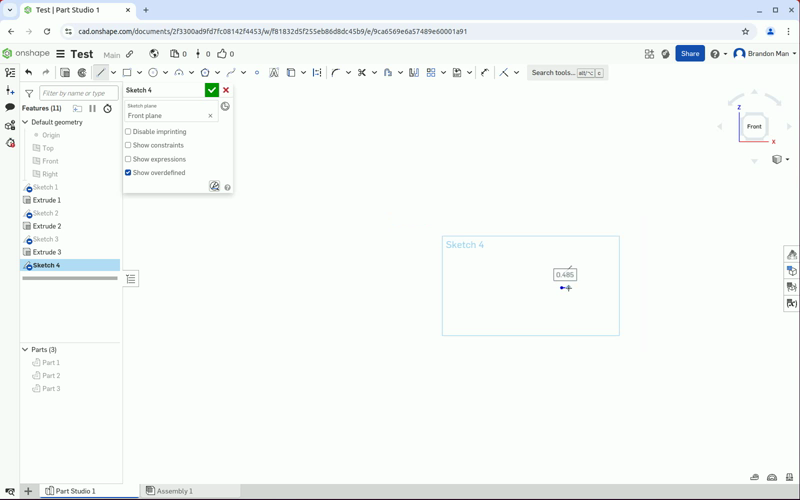
scroll(-6)
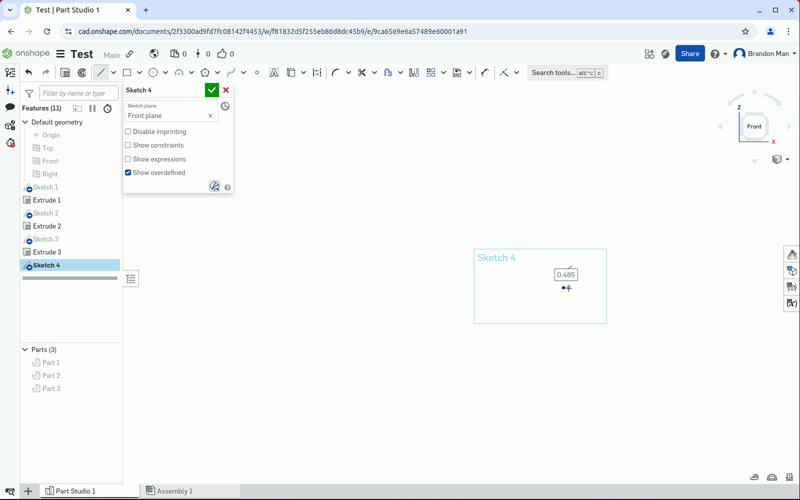
scroll(-6)
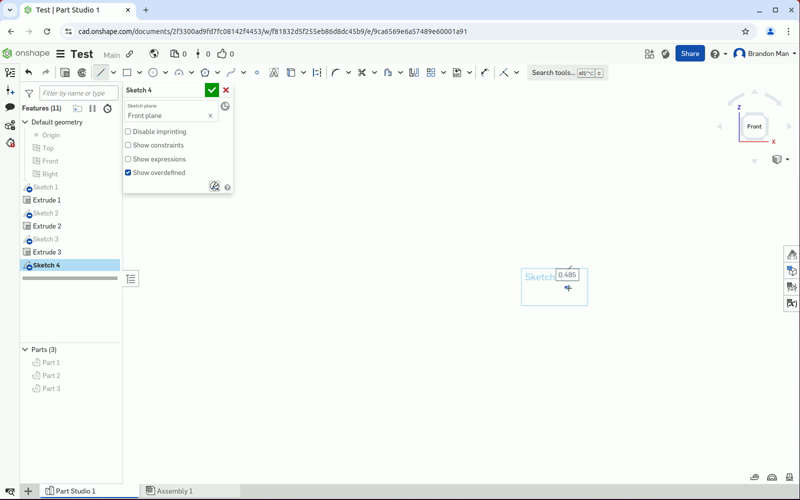
key_up(shift)
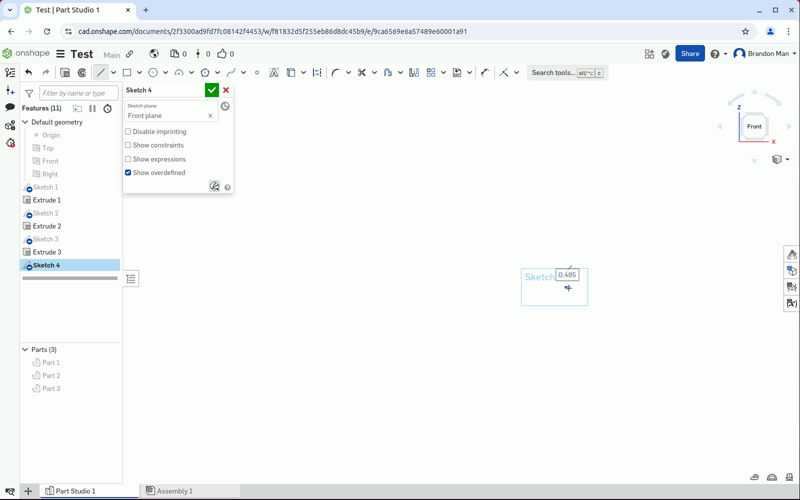
key_down(shift)
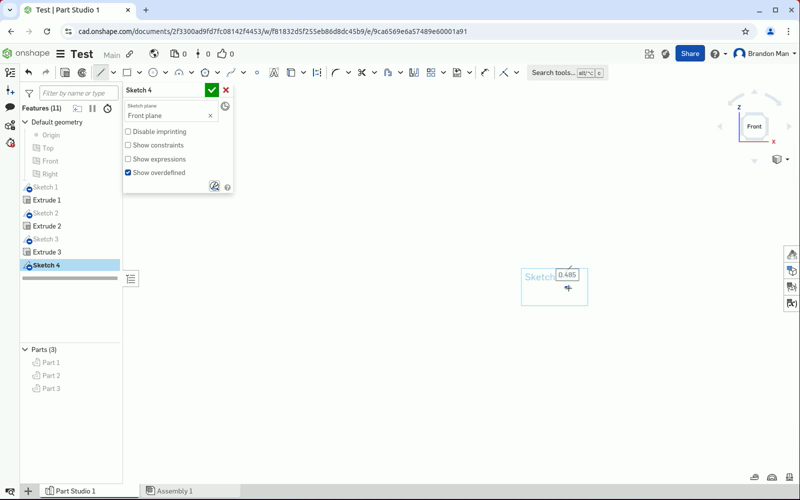
mouse_move(568, 172)
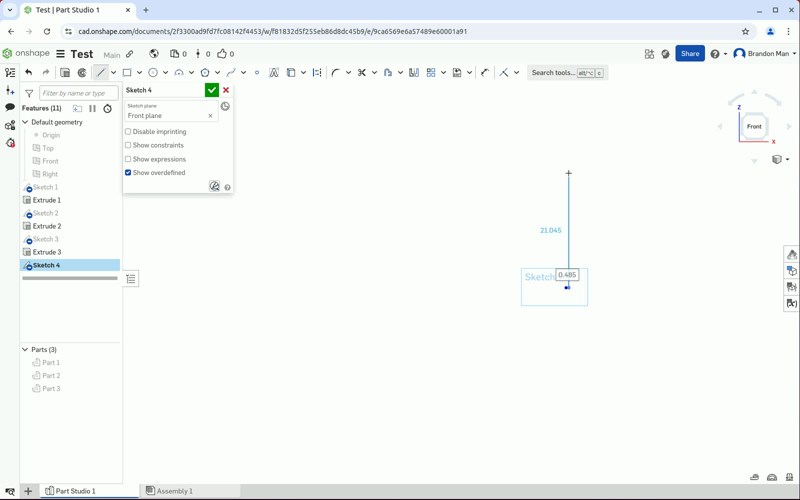
click(568, 172)
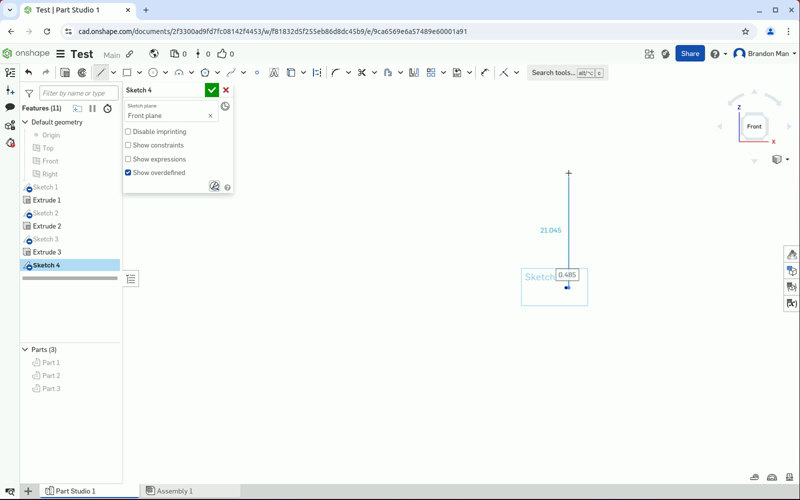
key_up(shift)
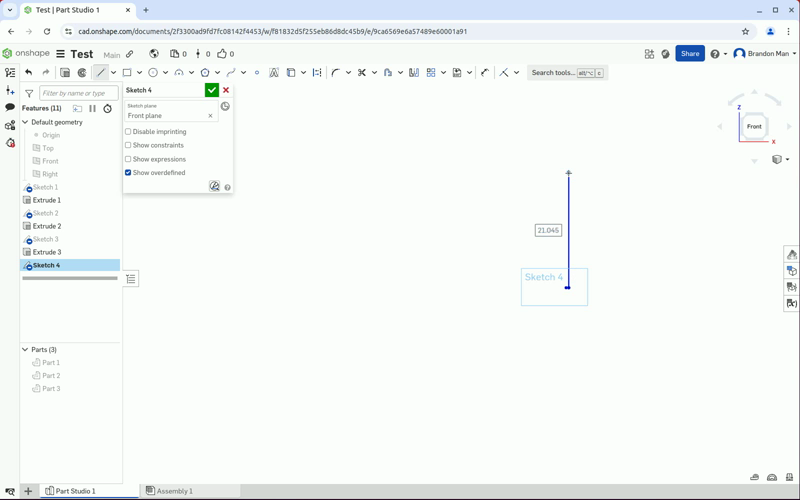
key_down(shift)
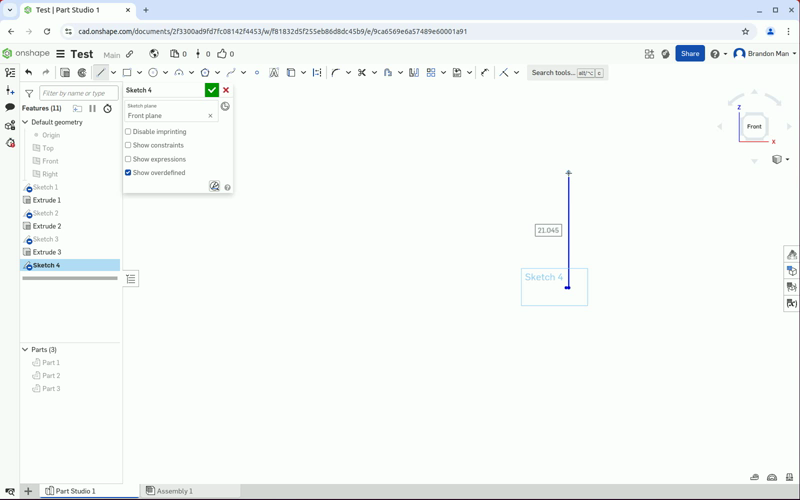
mouse_move(589, 172)
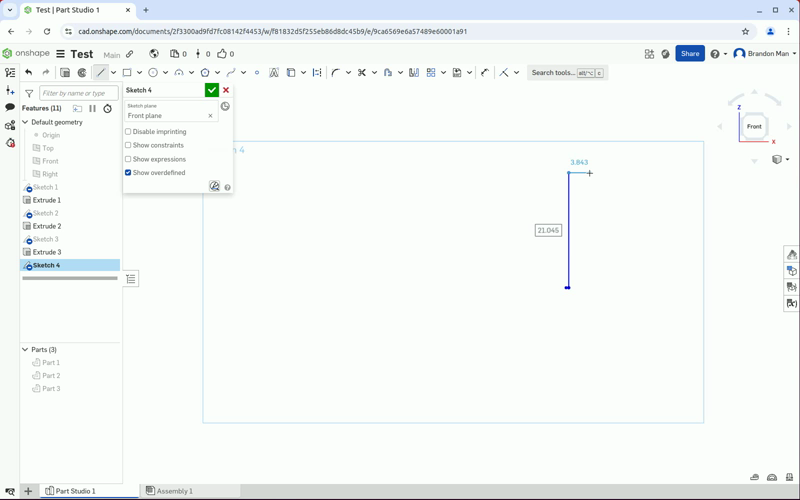
mouse_move(566, 172)
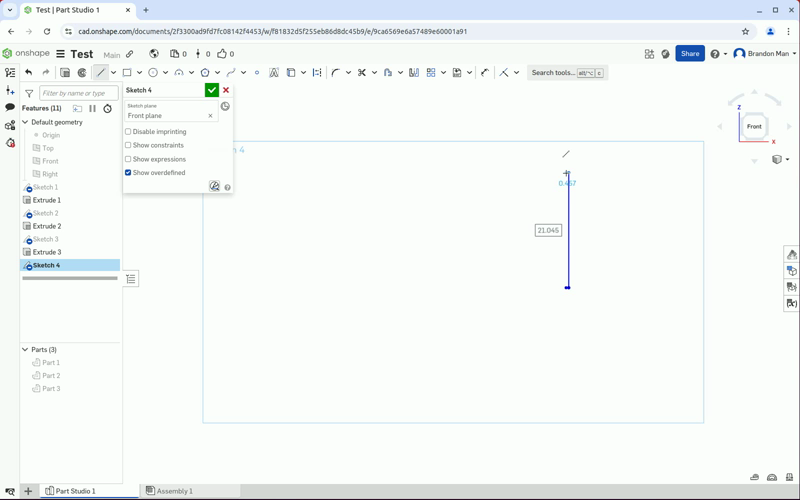
scroll(6)
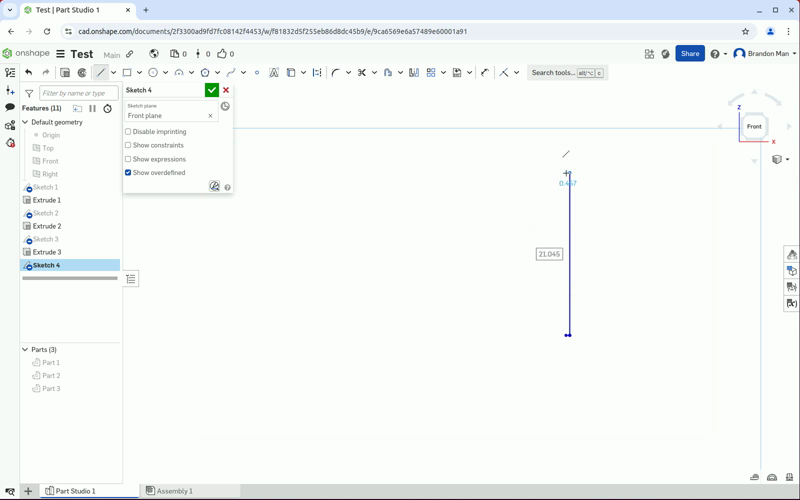
scroll(6)
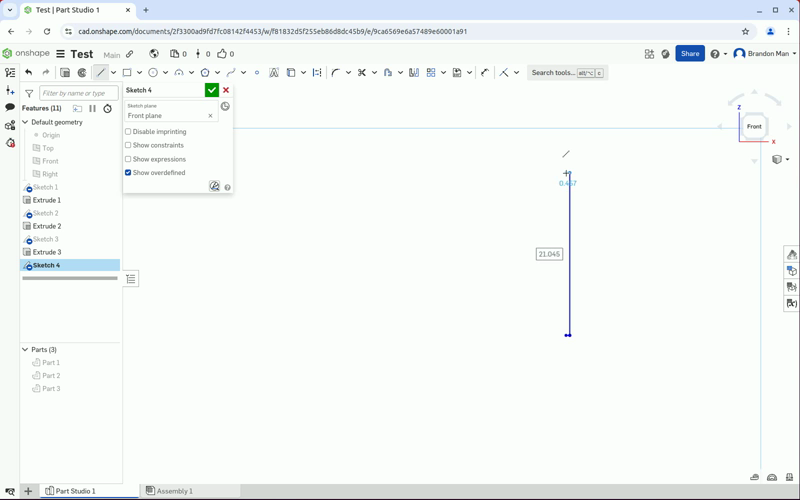
scroll(6)
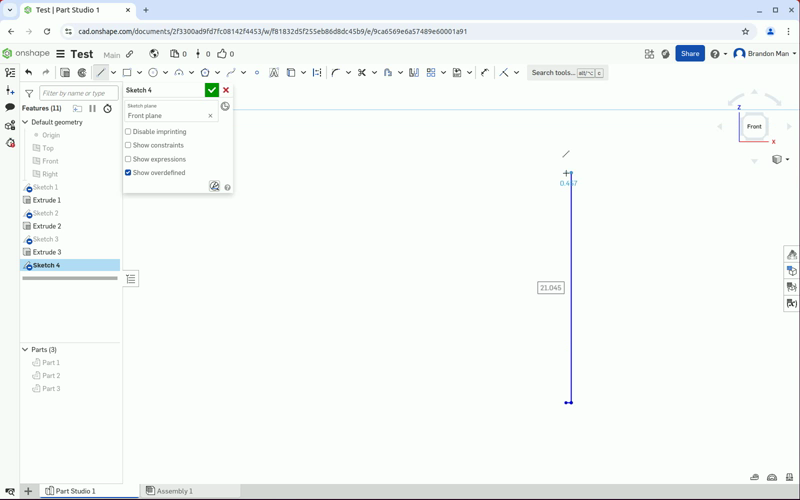
scroll(6)
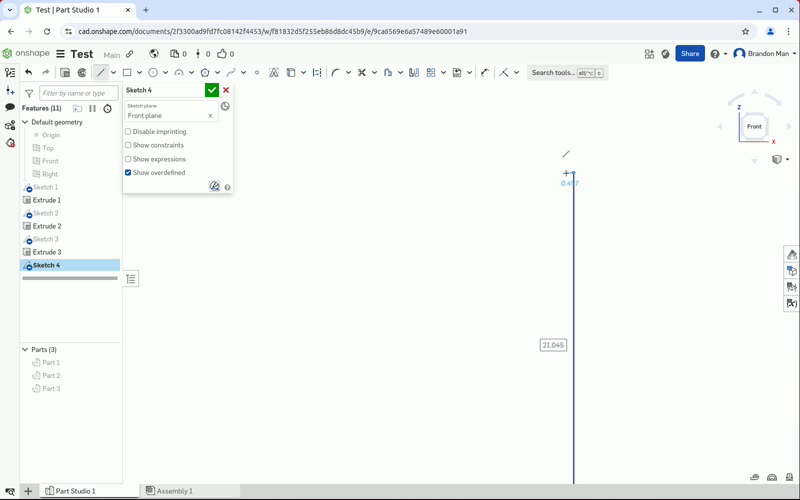
scroll(6)
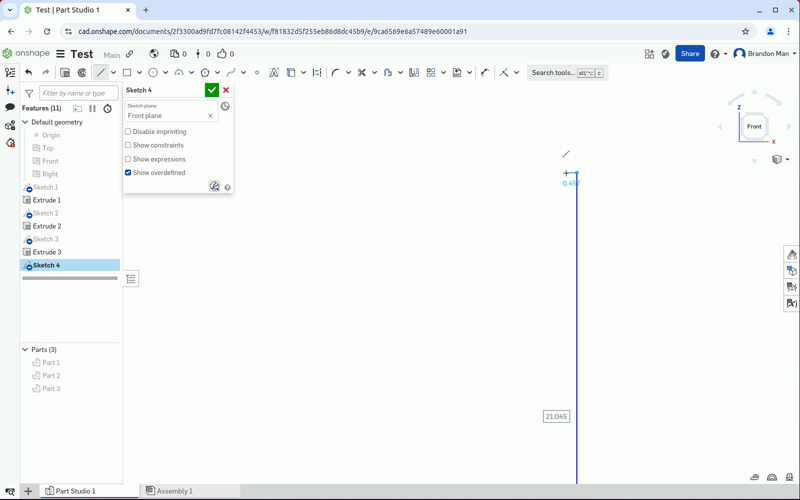
scroll(6)
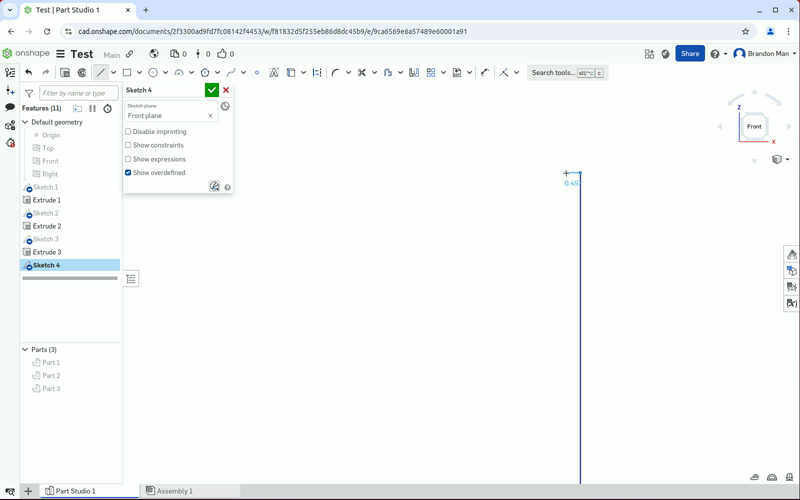
scroll(6)
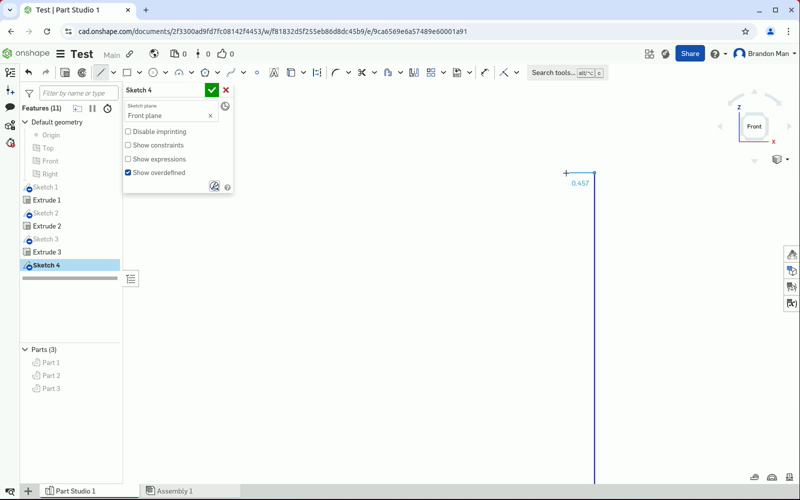
click(566, 172)
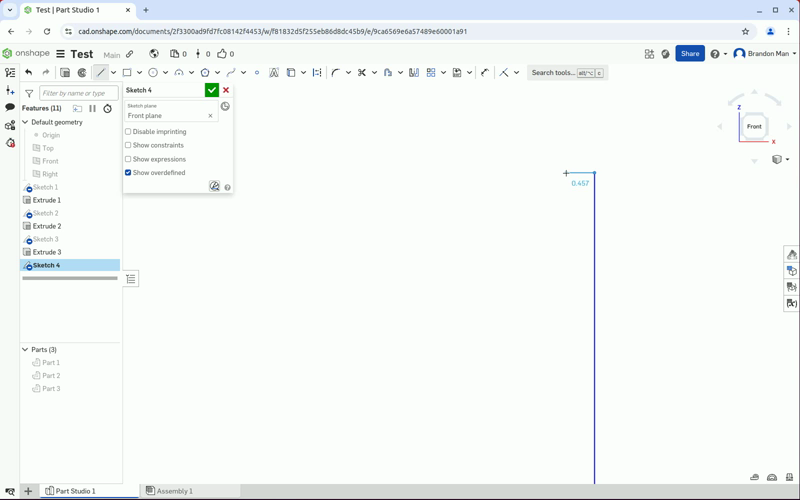
scroll(-6)
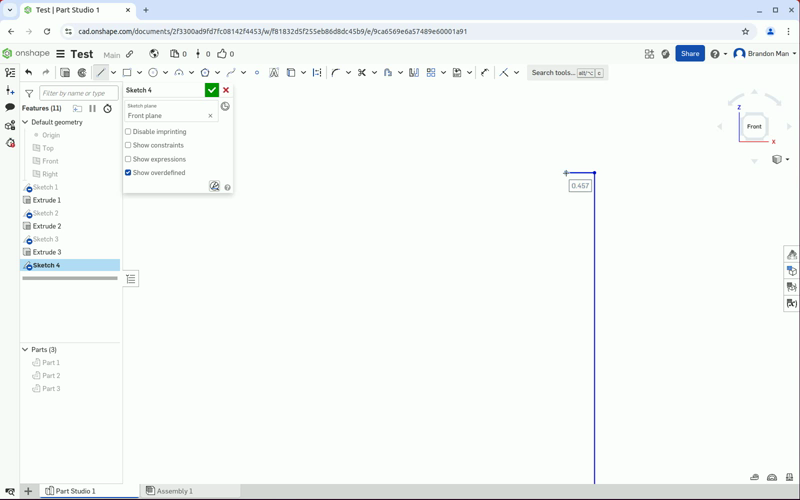
scroll(-6)
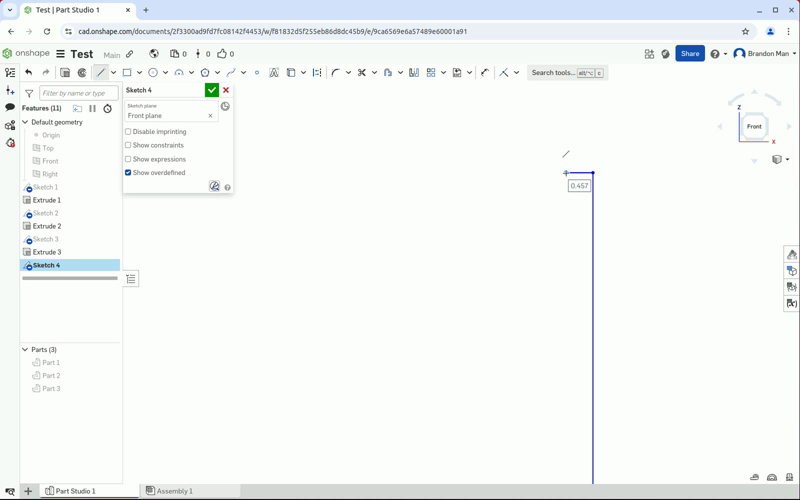
scroll(-6)
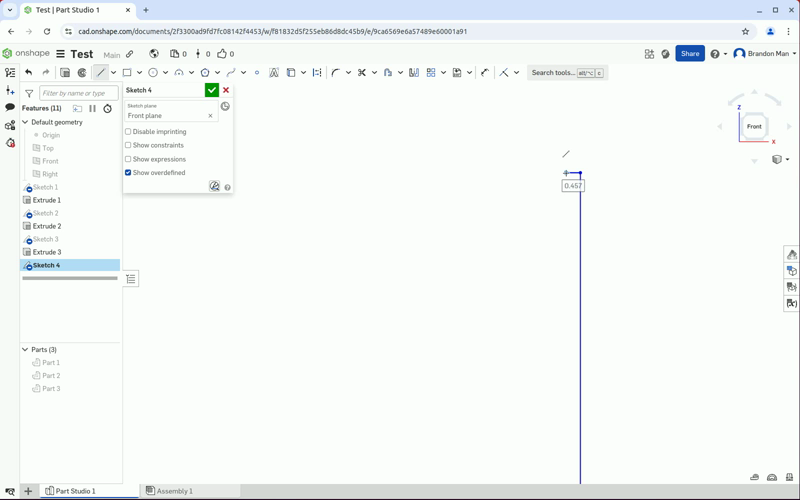
scroll(-6)
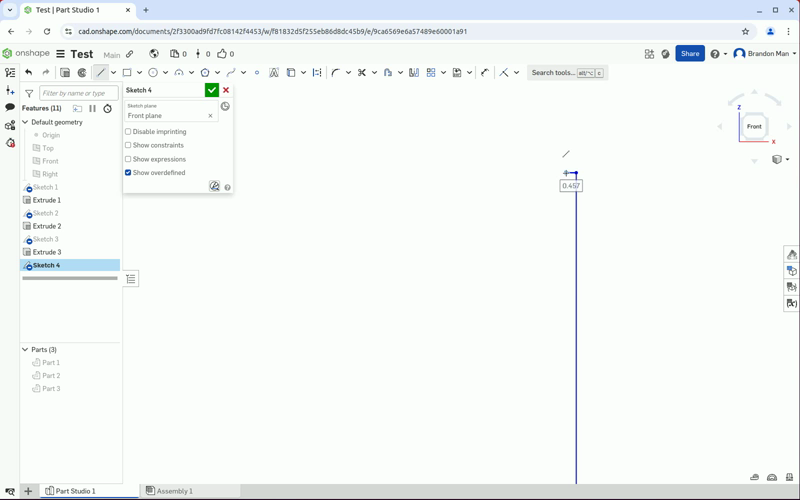
scroll(-6)
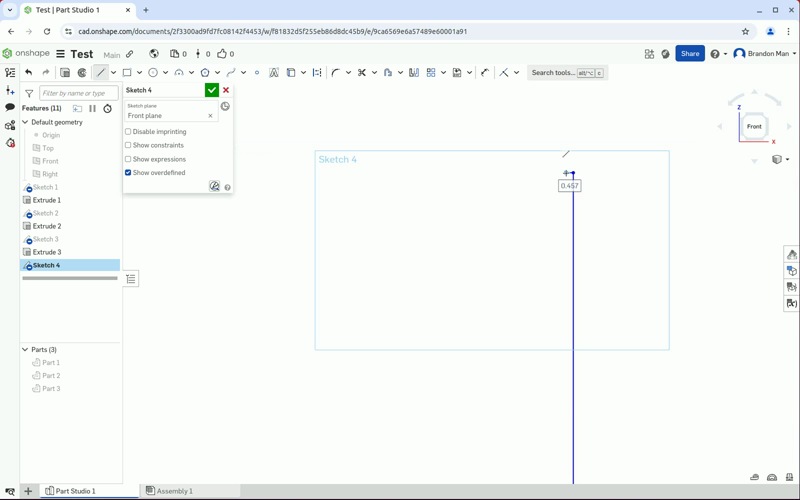
scroll(-6)
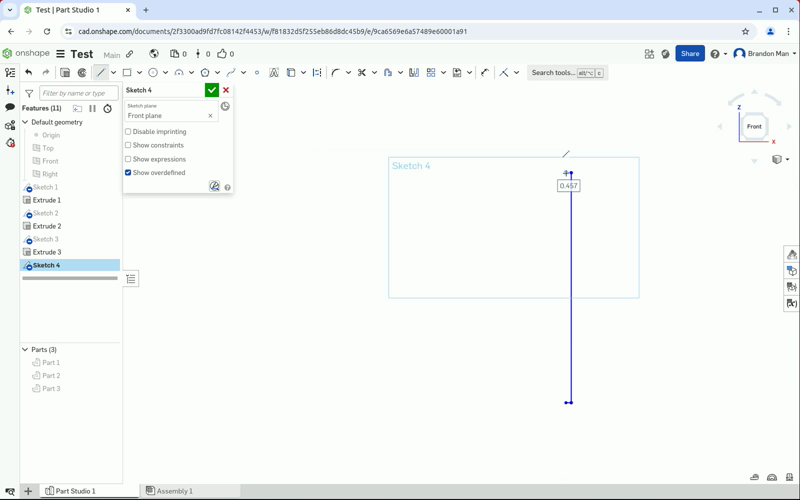
scroll(-6)
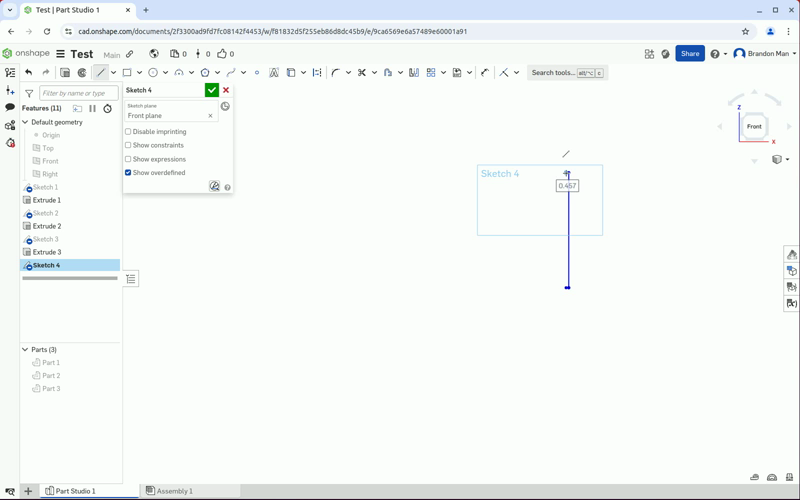
key_up(shift)
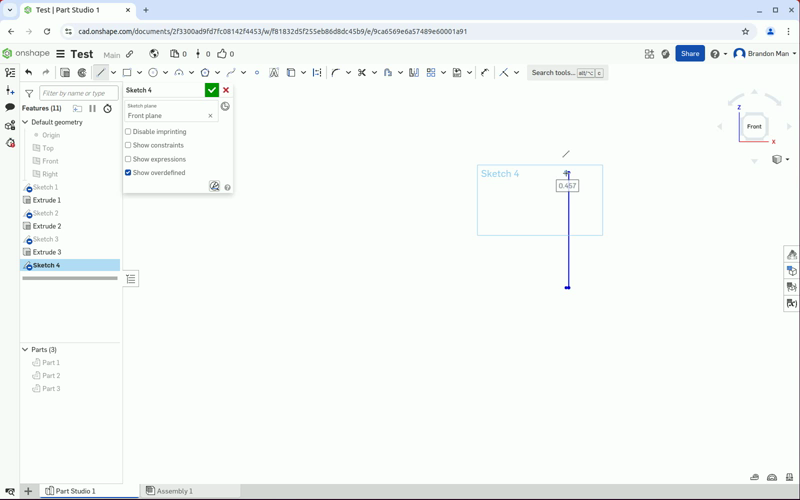
key_down(shift)
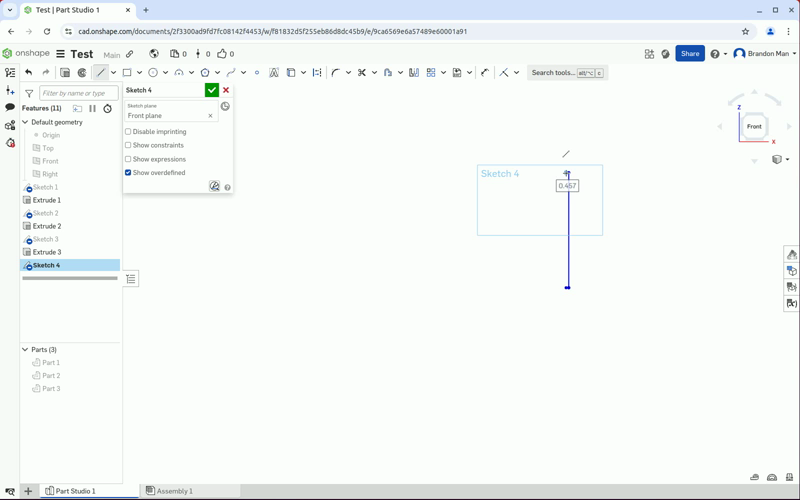
mouse_move(566, 287)
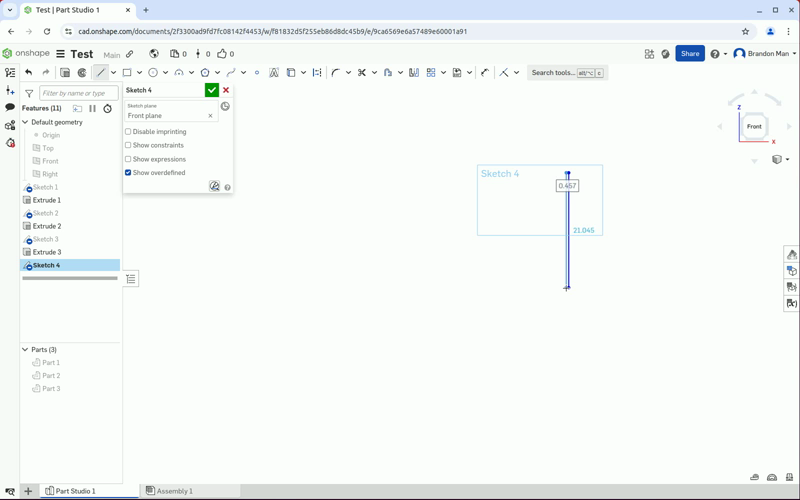
scroll(6)
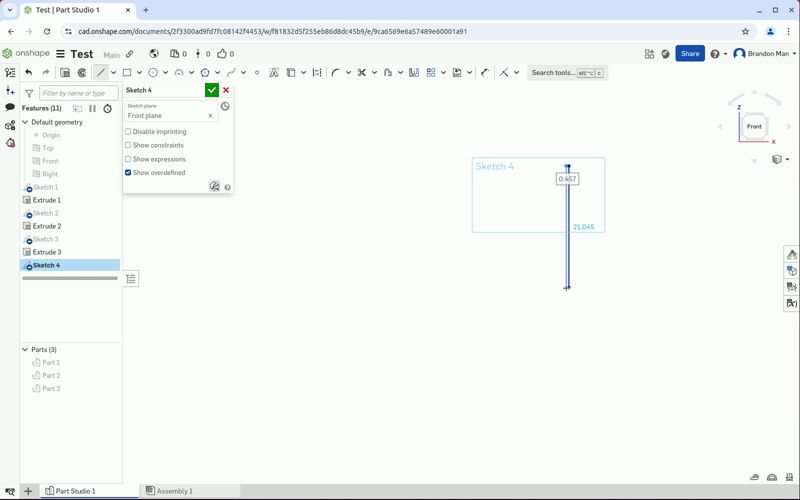
scroll(6)
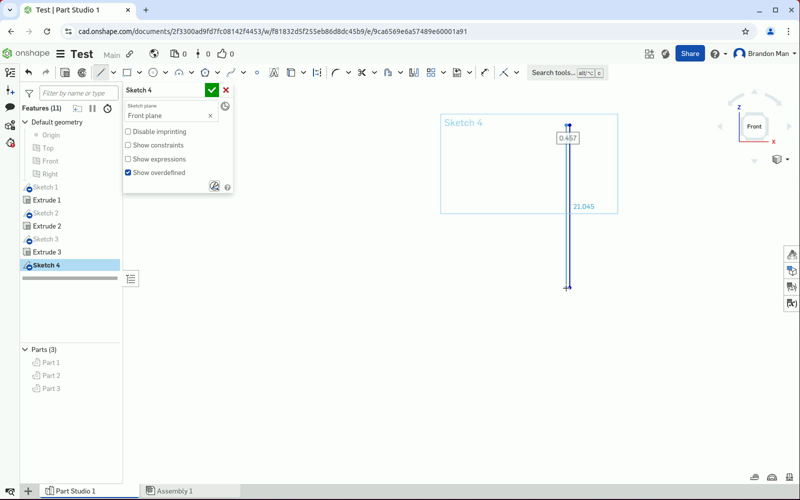
scroll(6)
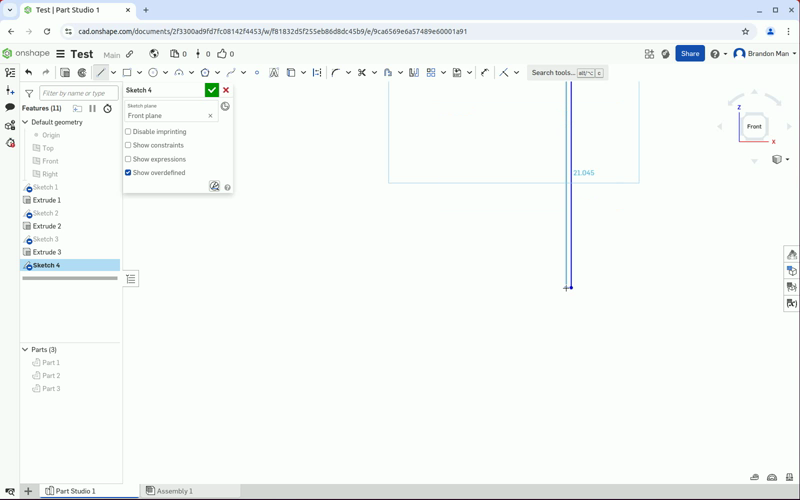
scroll(6)
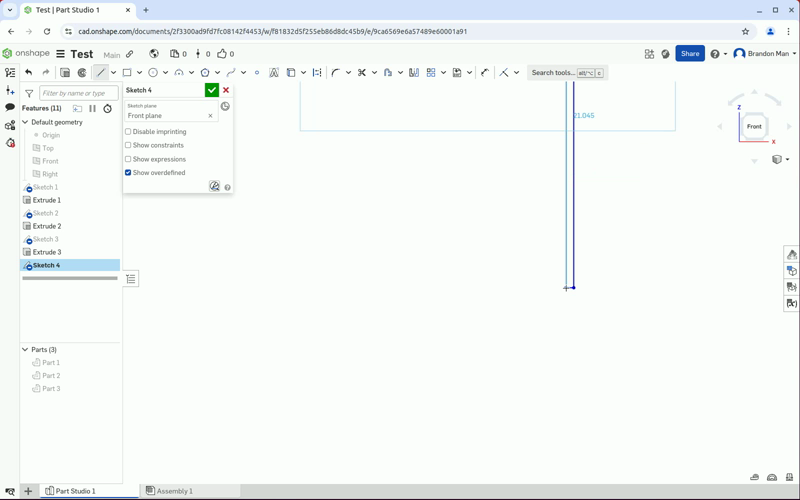
scroll(6)
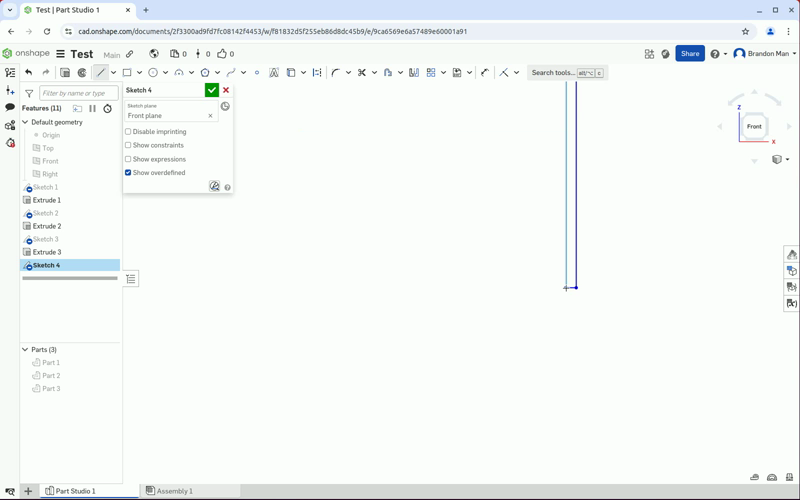
scroll(6)
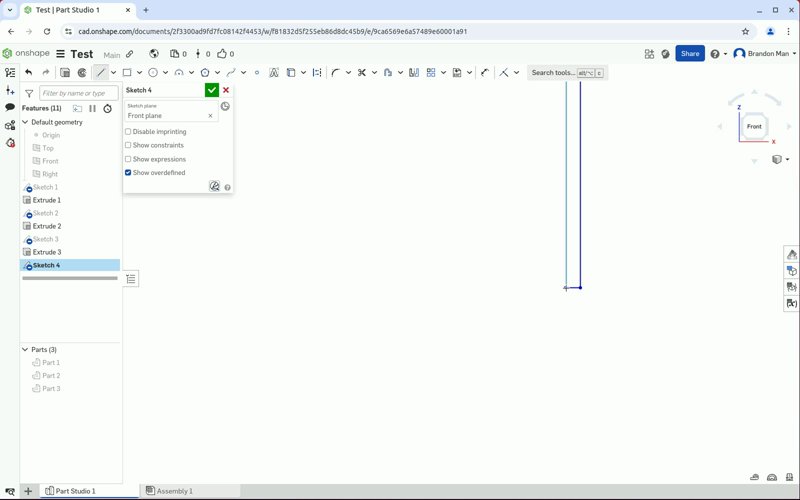
scroll(6)
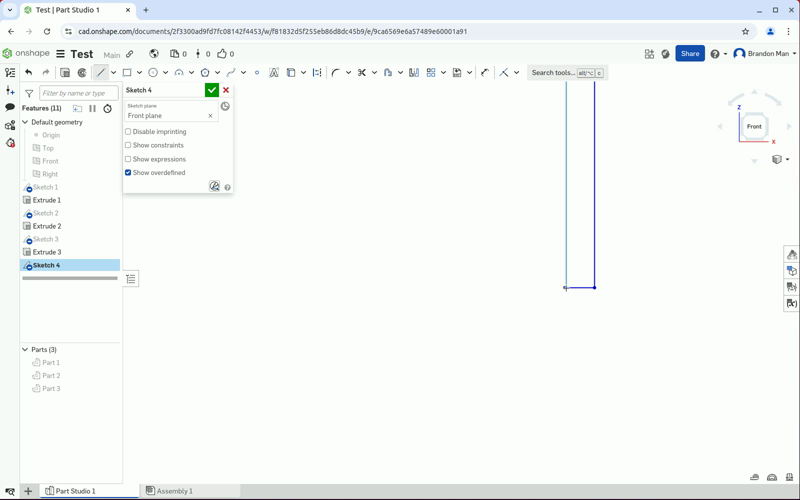
key_up(shift)
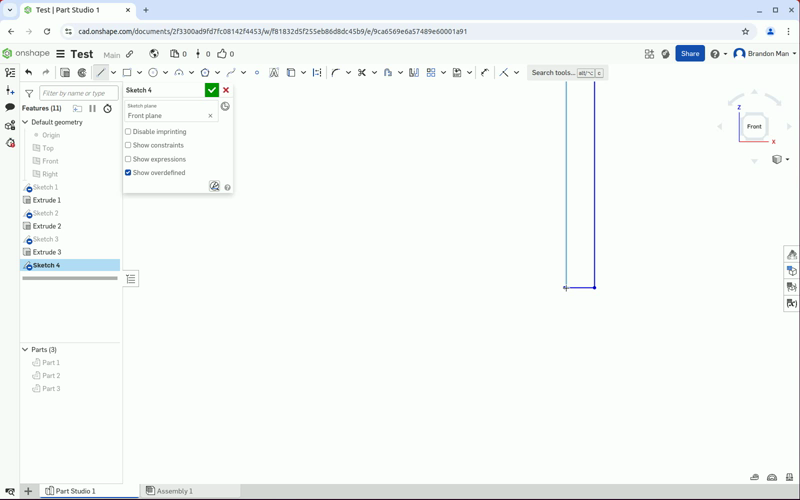
click(566, 287)
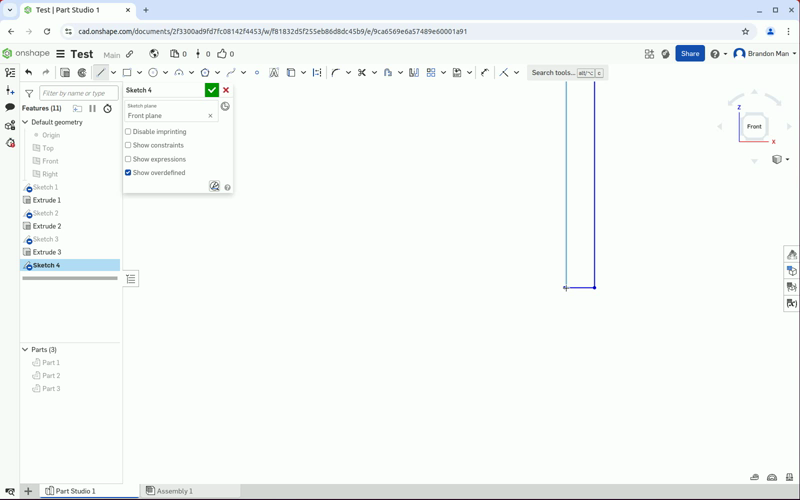
scroll(-6)
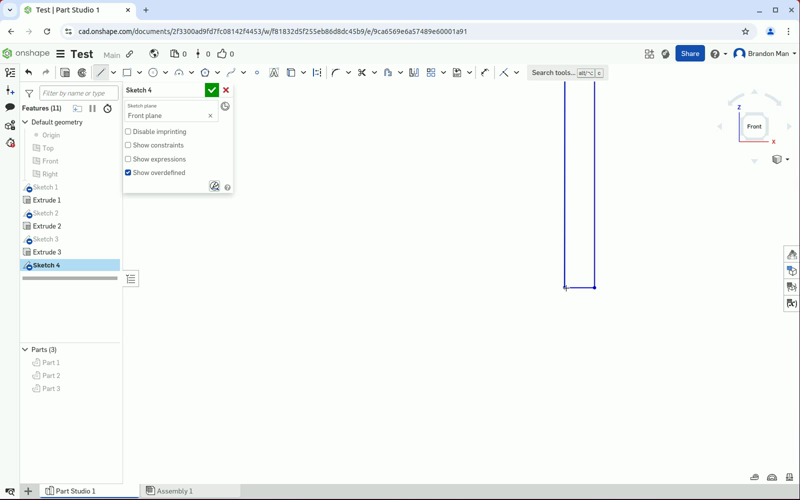
scroll(-6)
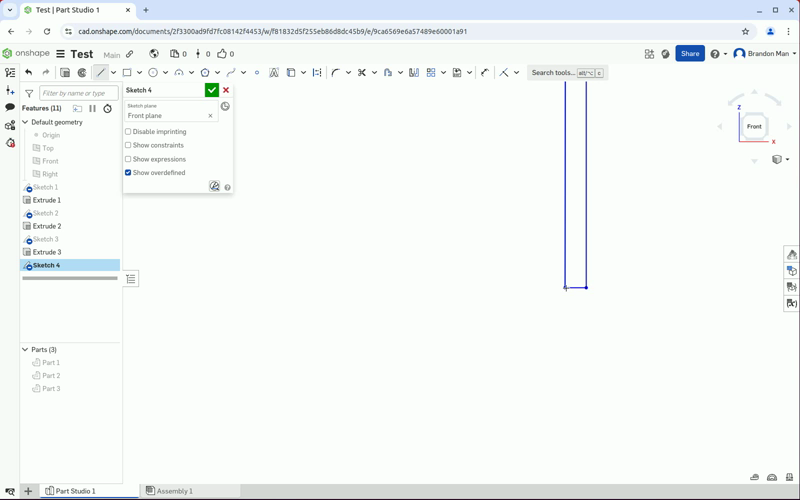
scroll(-6)
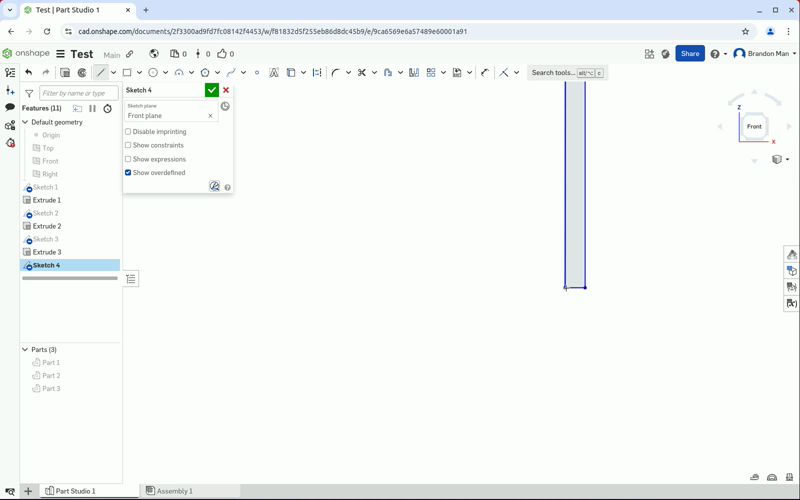
scroll(-6)
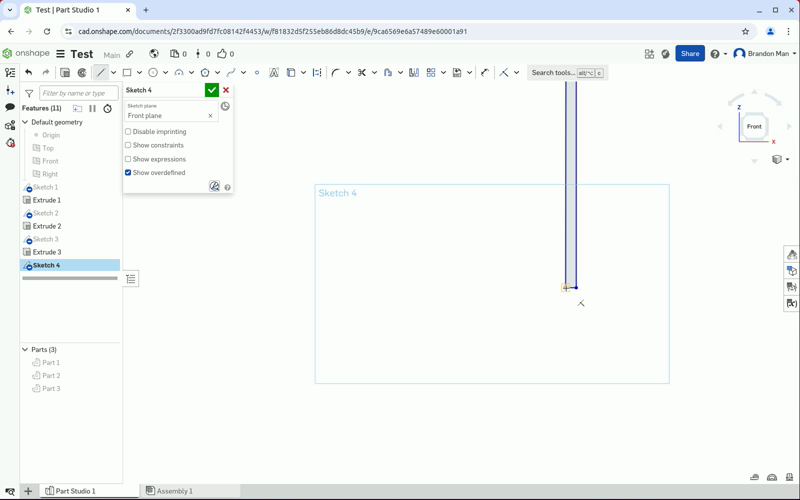
scroll(-6)
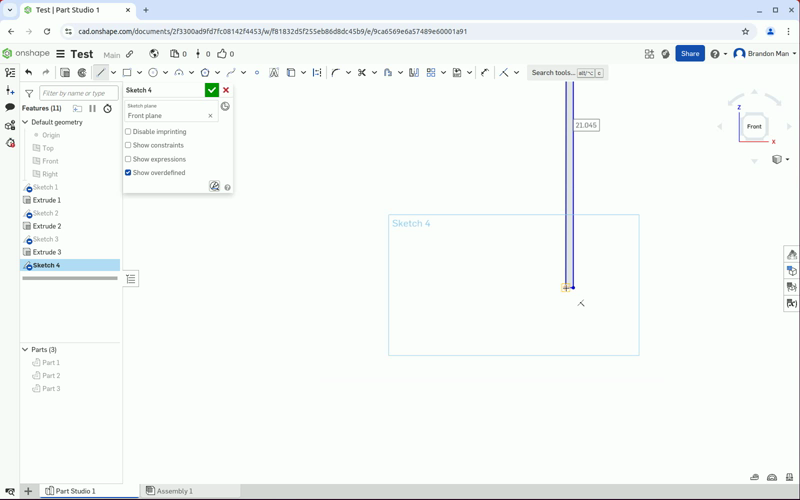
scroll(-6)
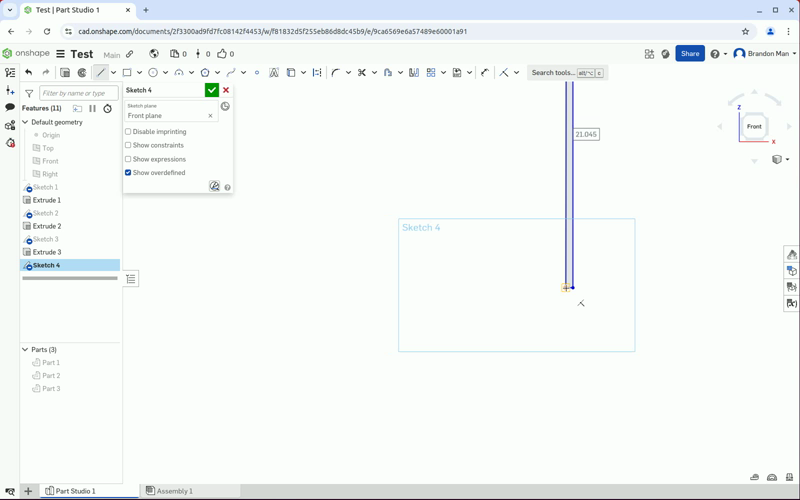
scroll(-6)
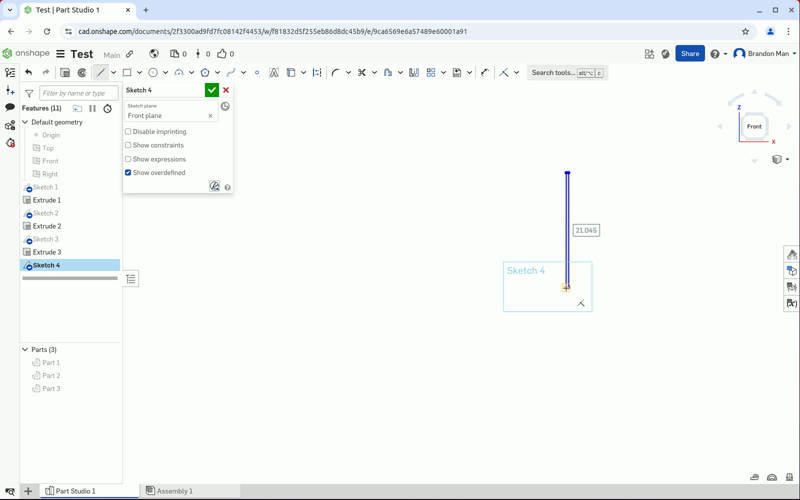
key(esc)
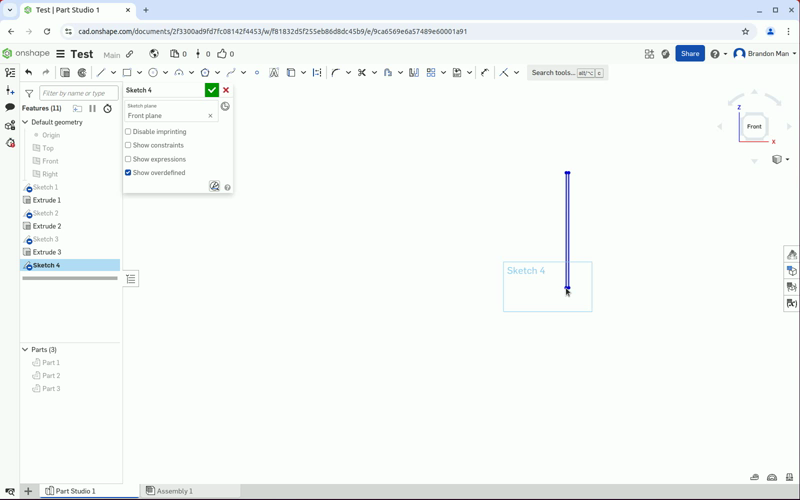
mouse_move(567, 176)
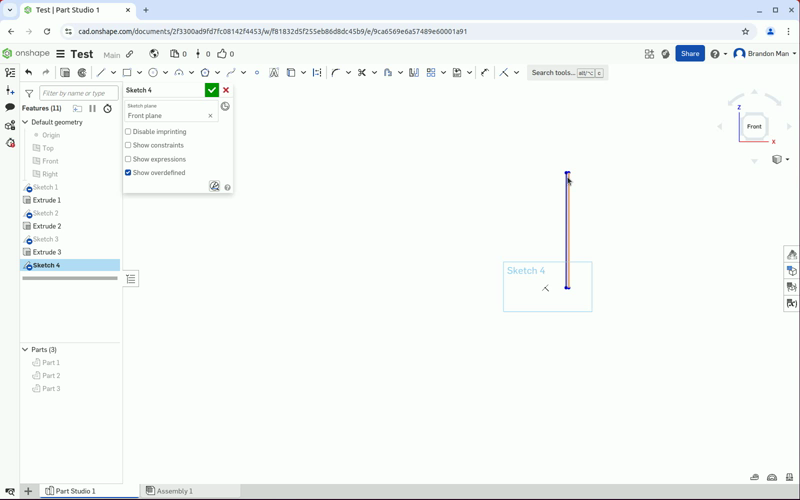
scroll(6)
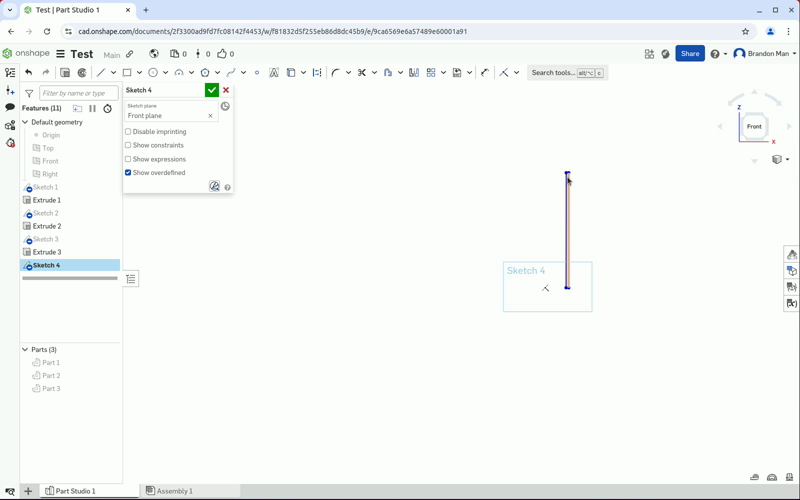
scroll(6)
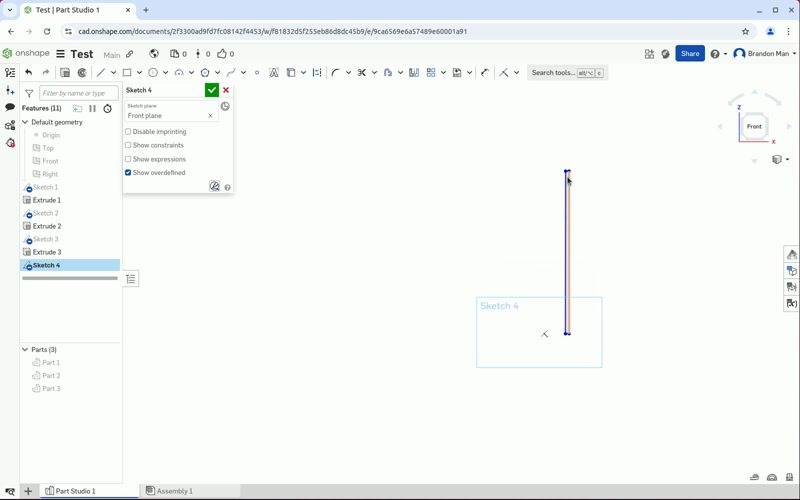
scroll(6)
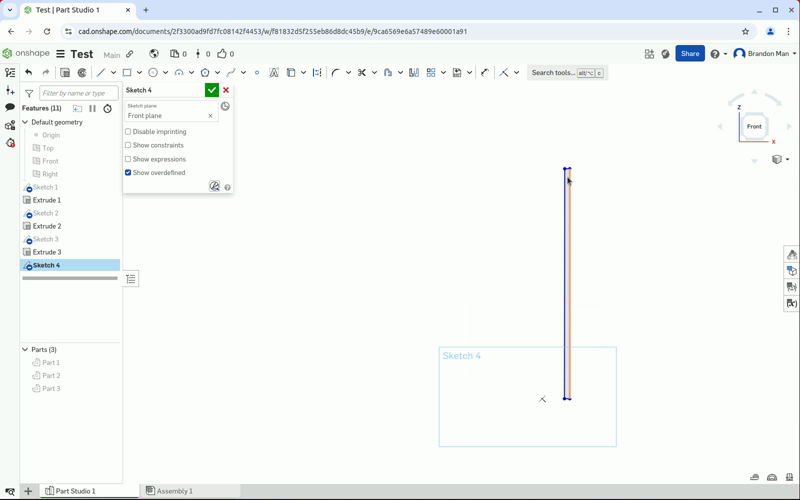
scroll(6)
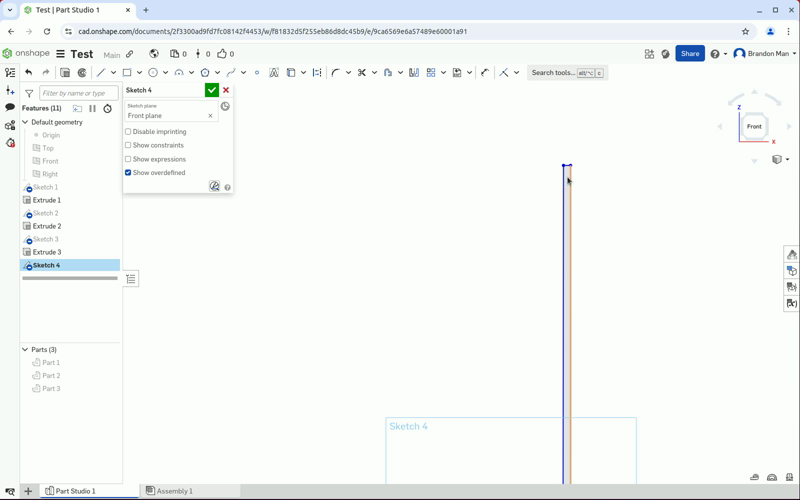
scroll(6)
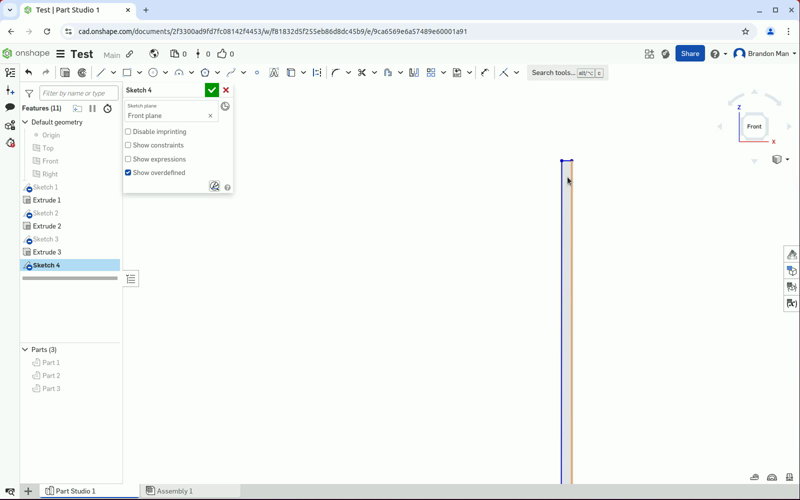
scroll(6)
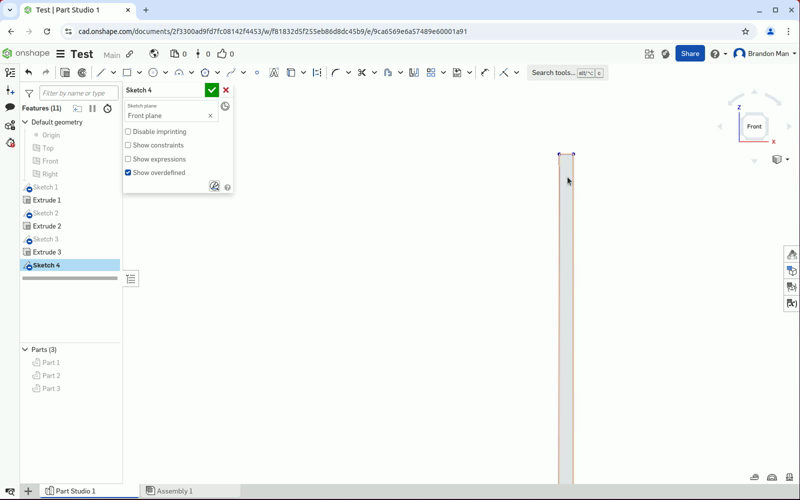
scroll(6)
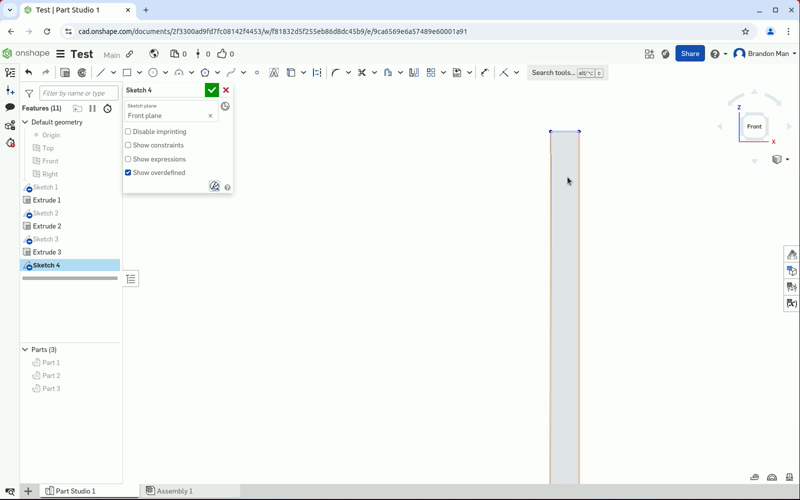
click(567, 176)
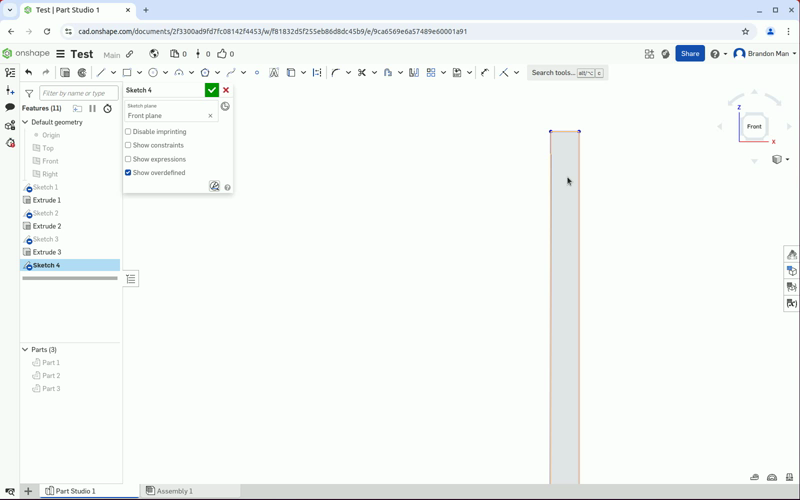
scroll(-6)
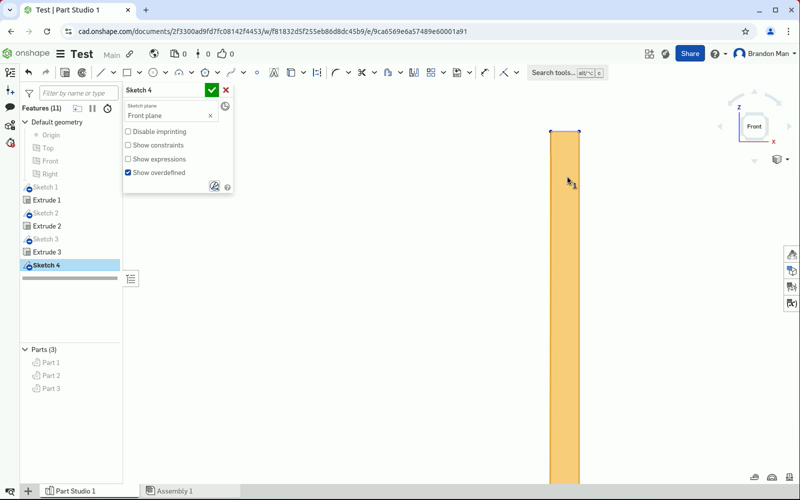
scroll(-6)
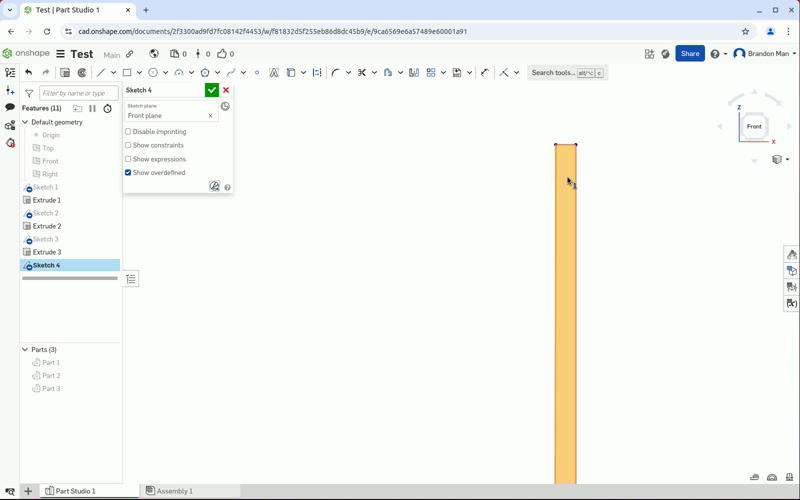
scroll(-6)
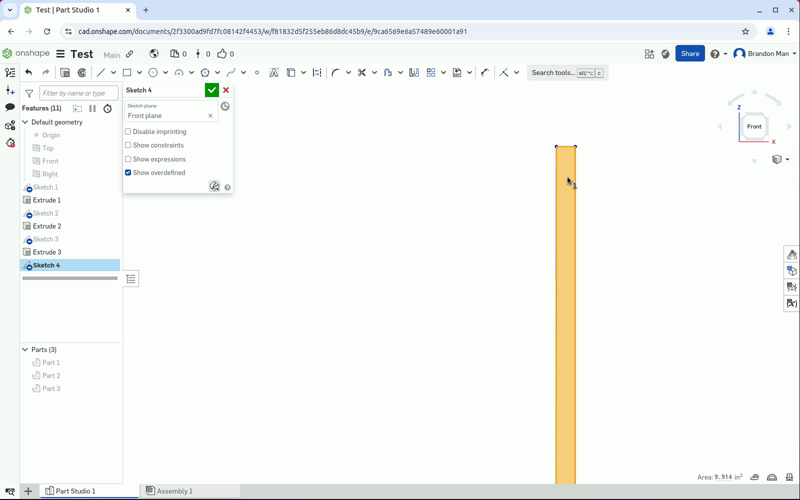
scroll(-6)
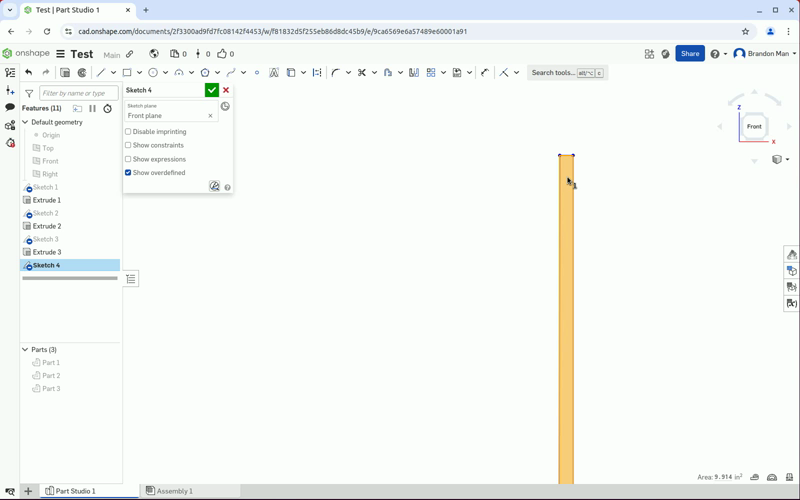
scroll(-6)
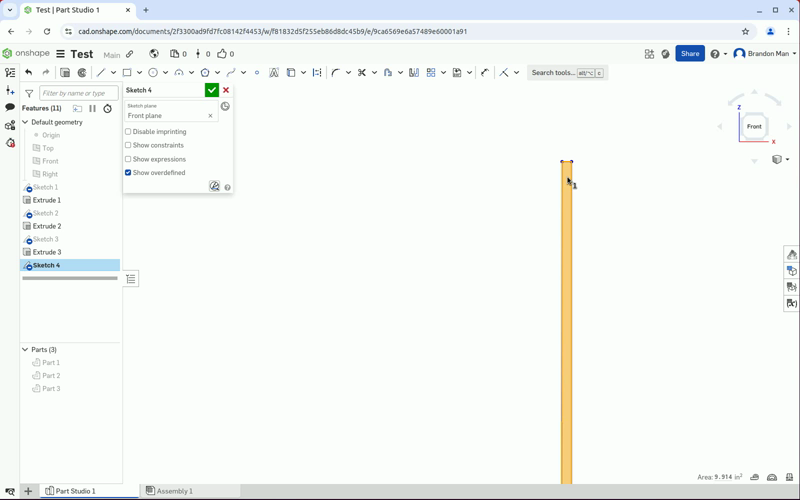
scroll(-6)
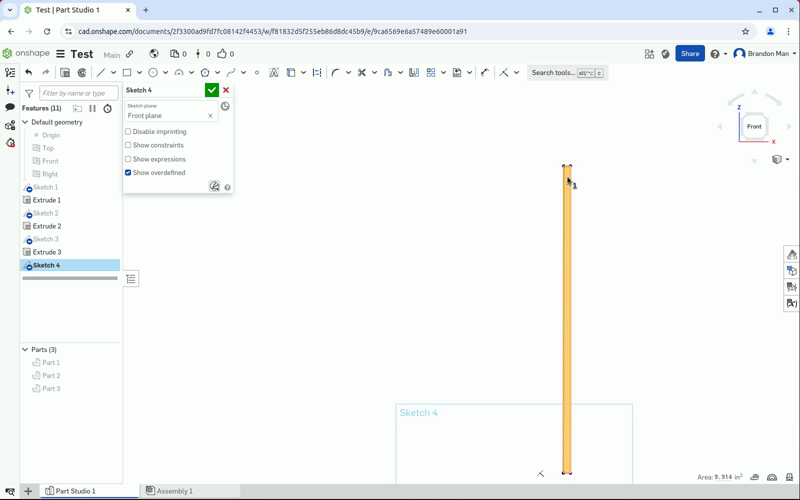
scroll(-6)
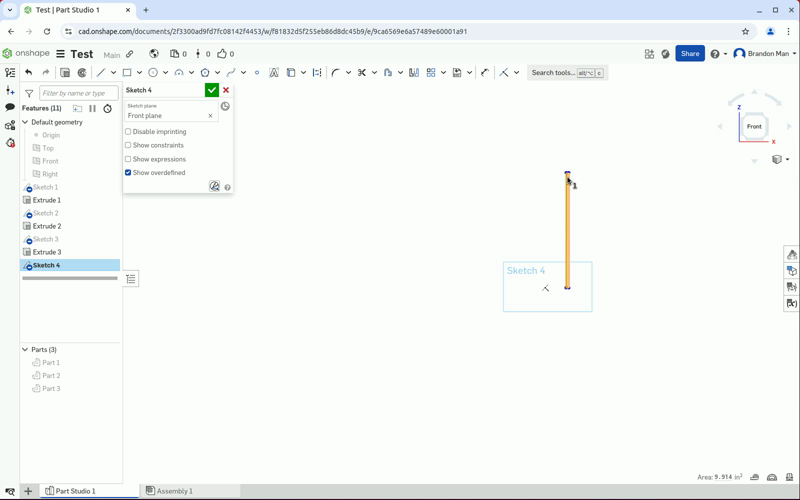
mouse_move(73, 352)
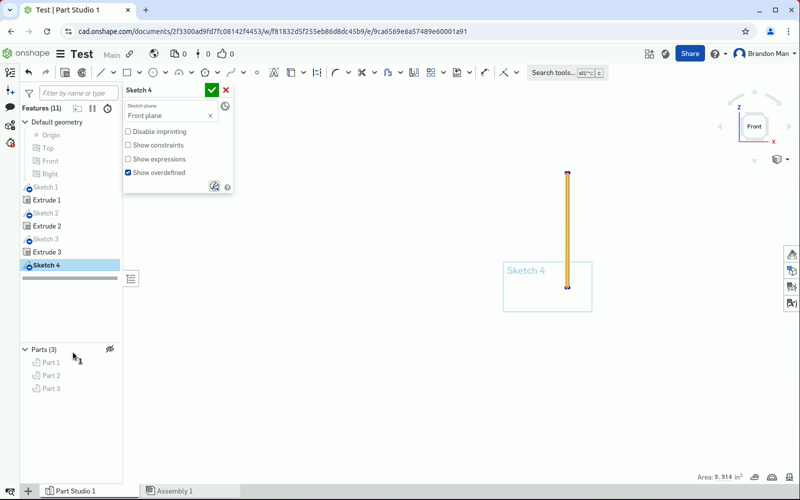
key(shift+y)
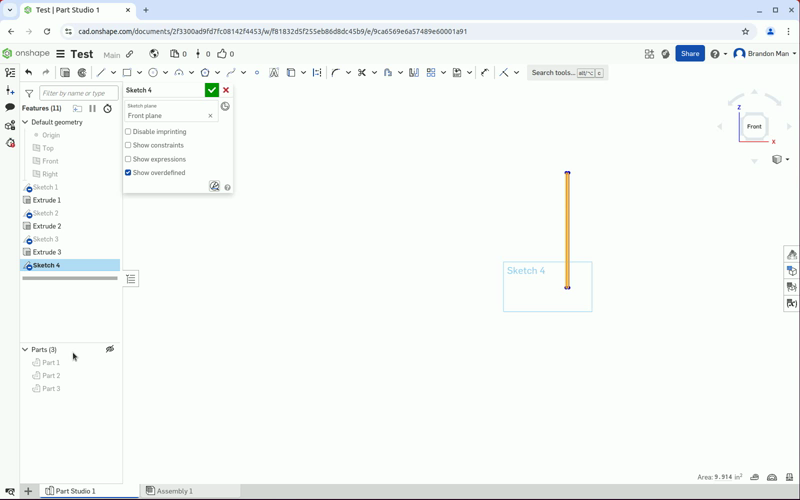
key(shift+e)
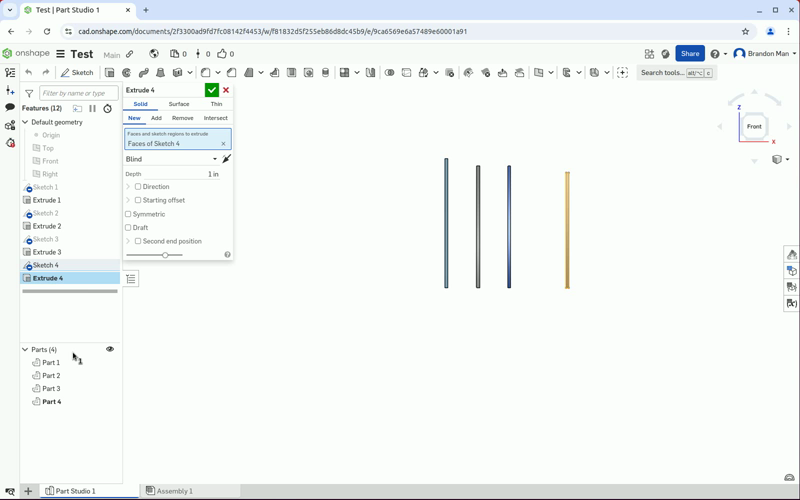
mouse_move(143, 106)
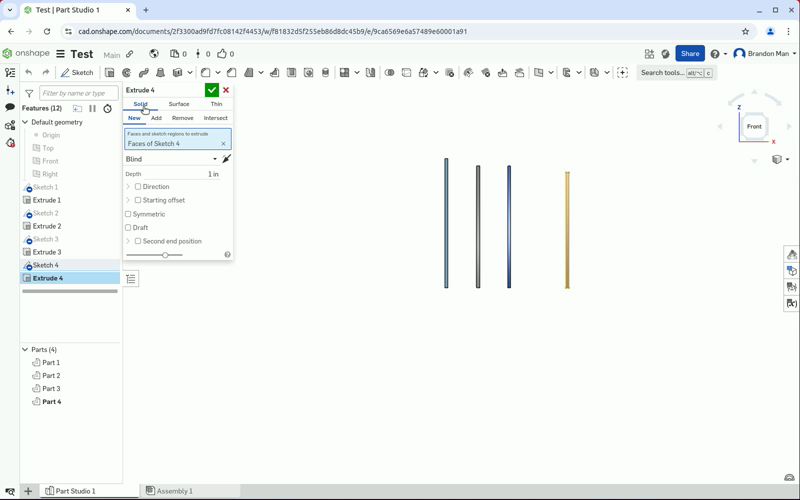
click(143, 106)
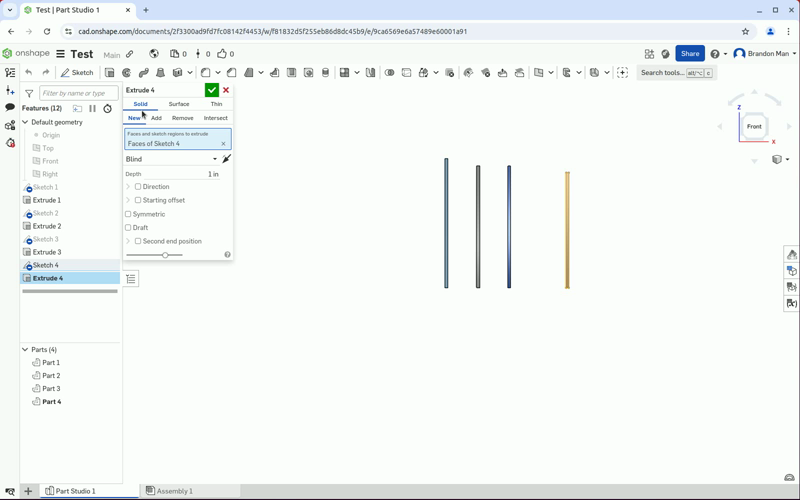
mouse_move(137, 120)
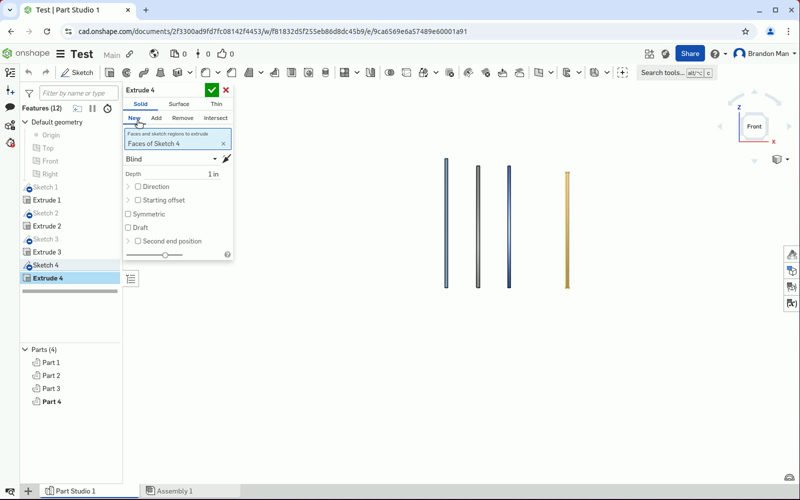
click(137, 120)
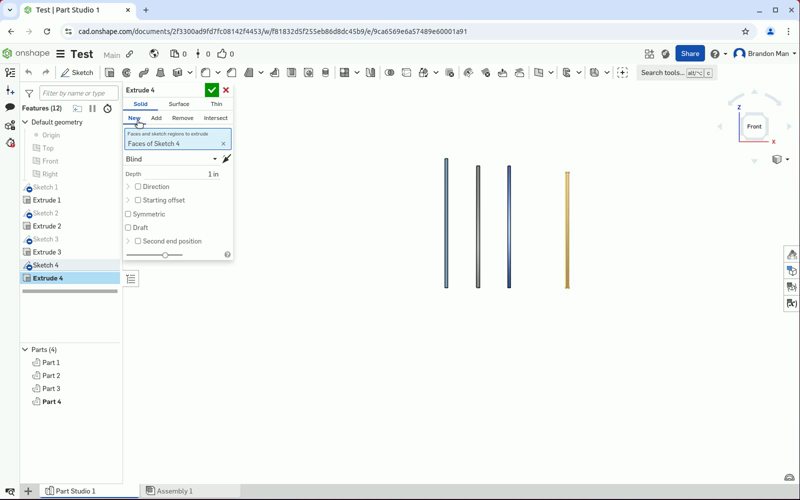
key(tab, 4)
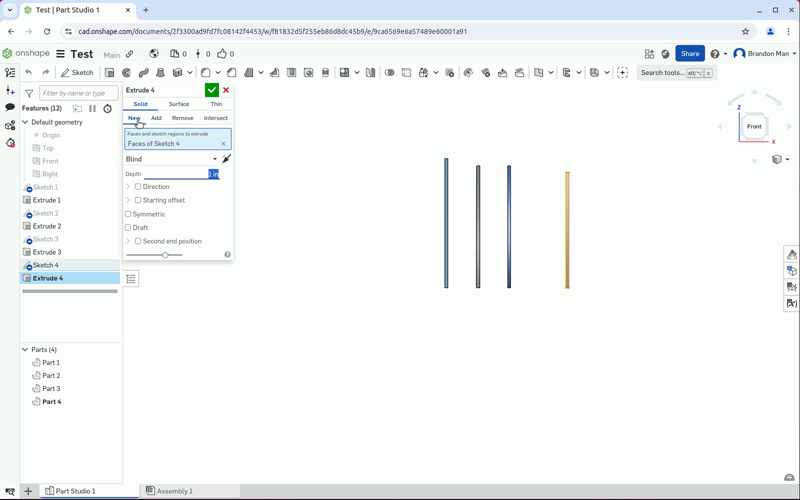
text(23.108)
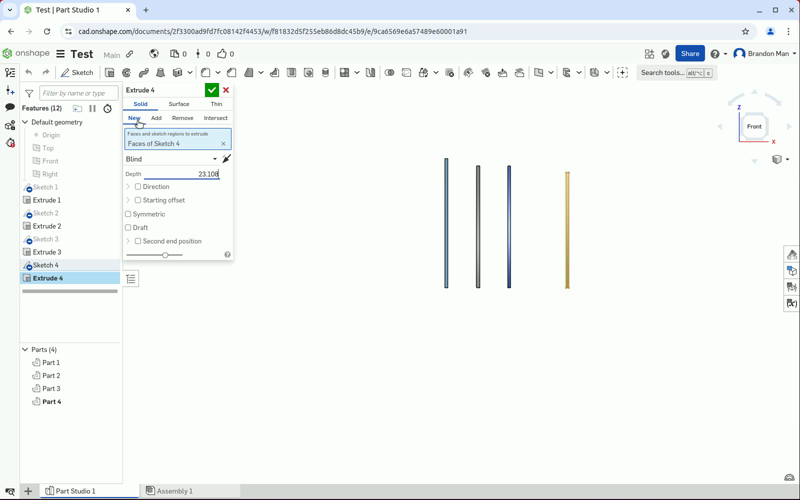
key(enter)
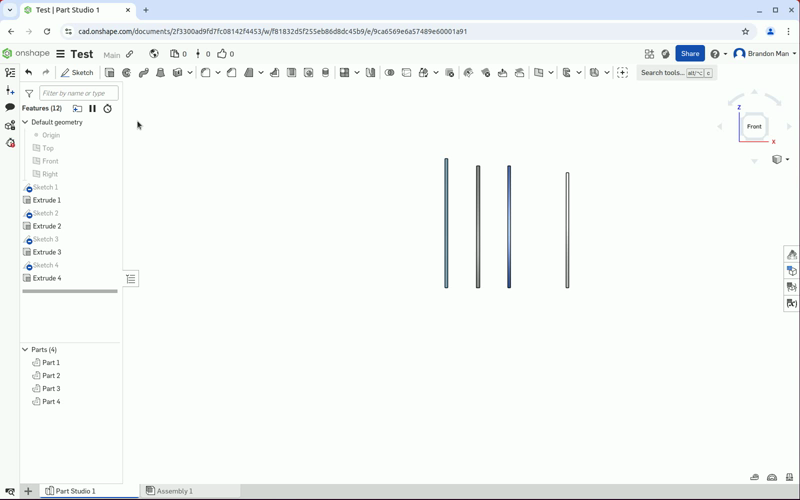
key(shift+h)
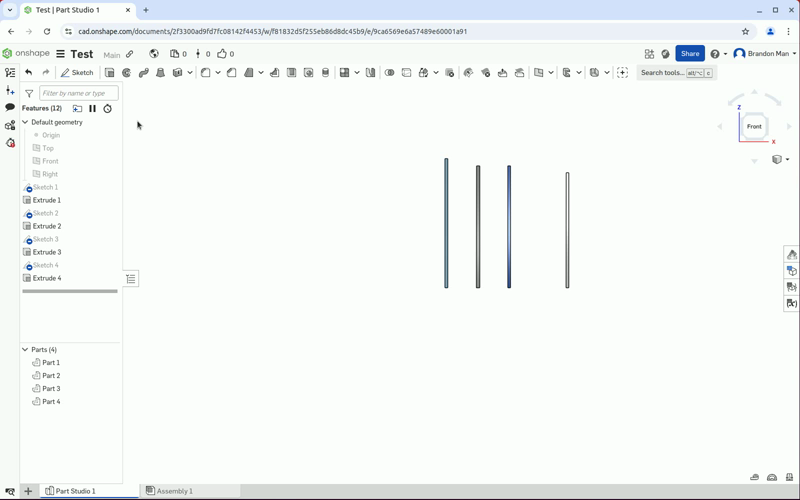
key(shift+h)
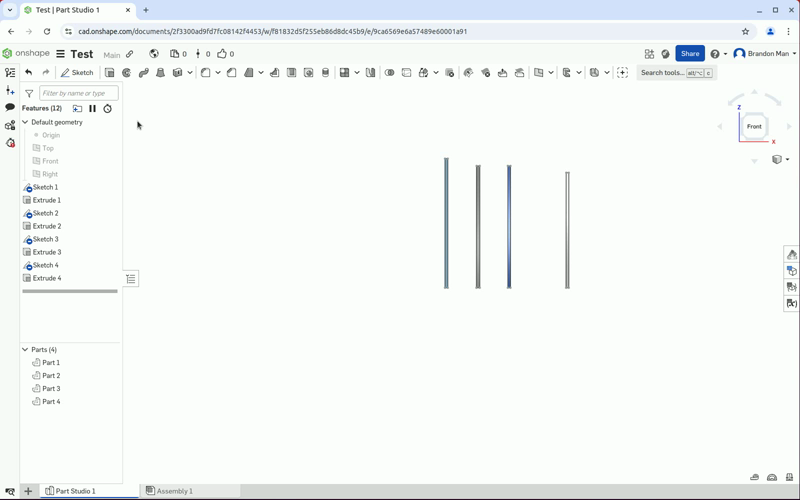
key(shift+7)
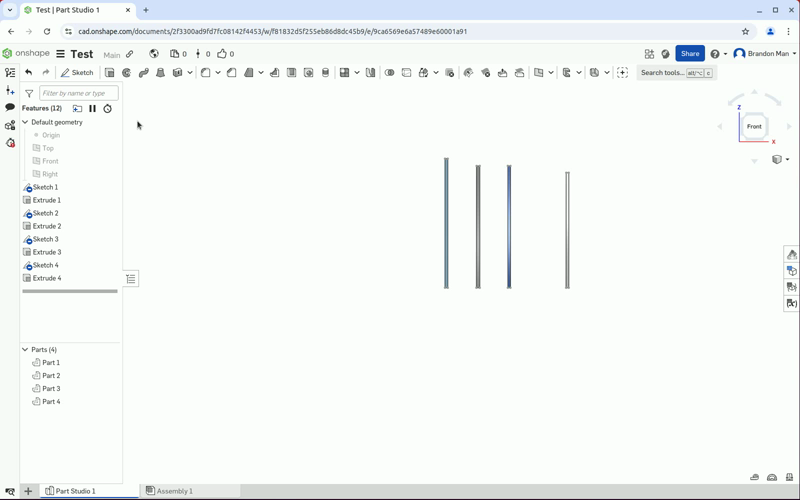
key(left, 2)
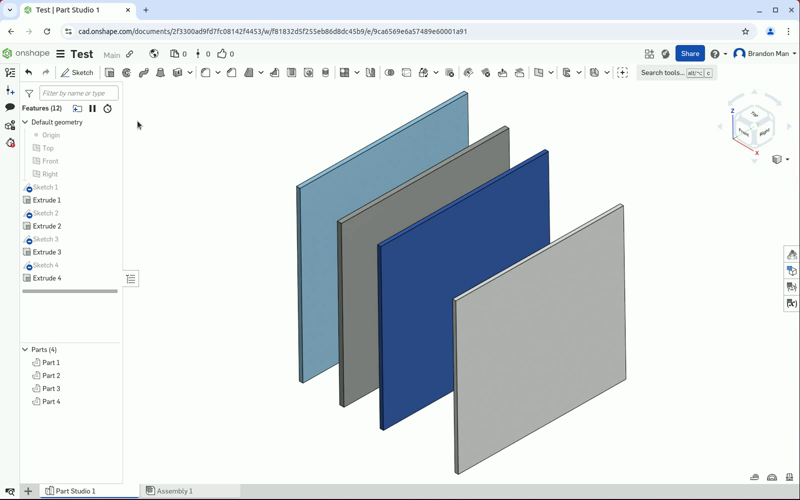
key(down, 2)
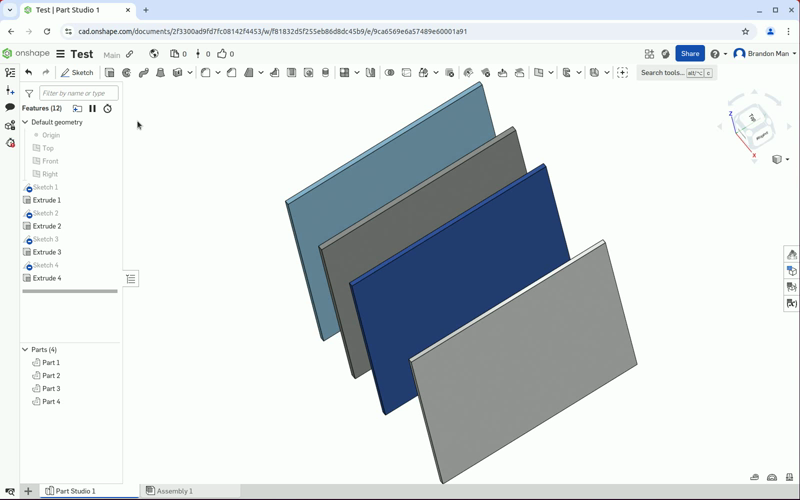
key(up, 2)
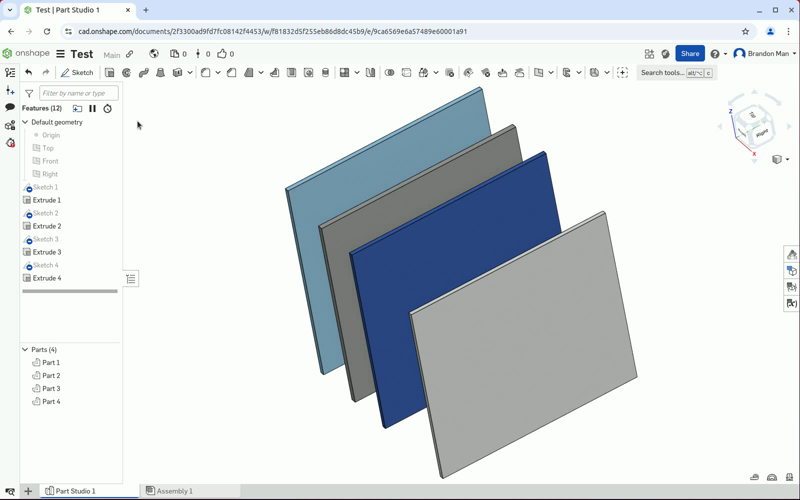
key(right, 2)
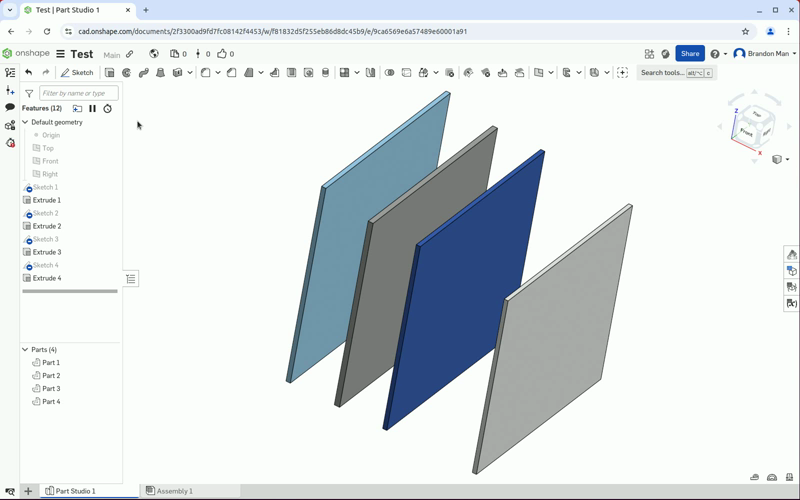
mouse_move(73, 189)
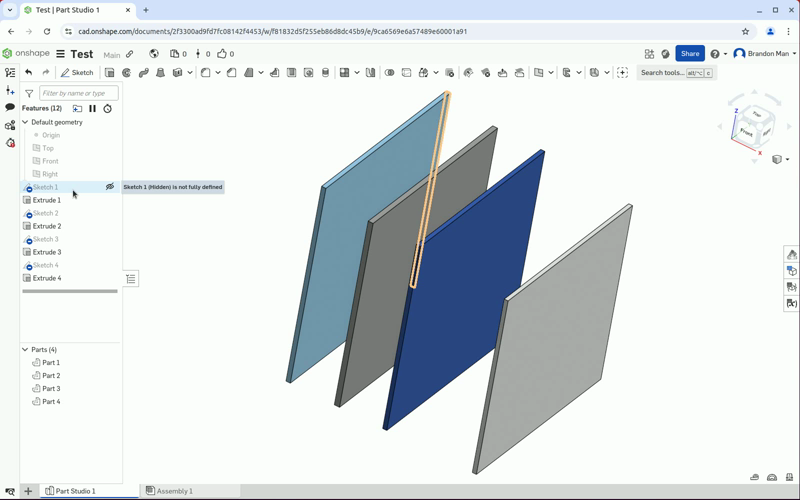
click(73, 189)